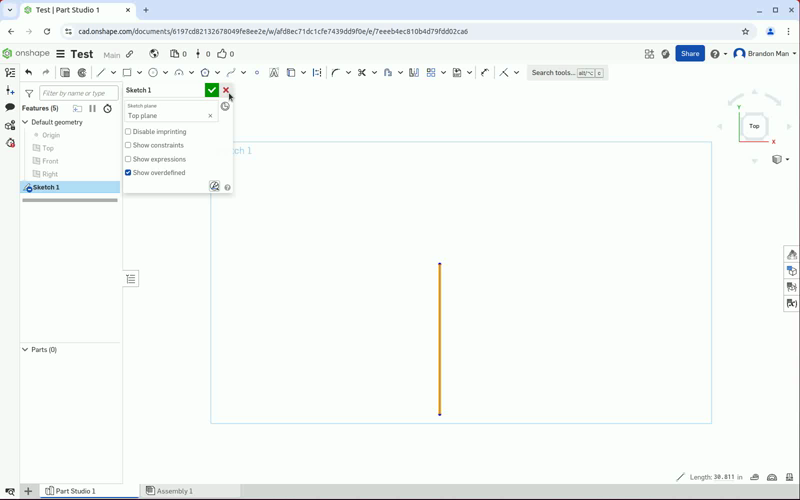
key(shift+h)
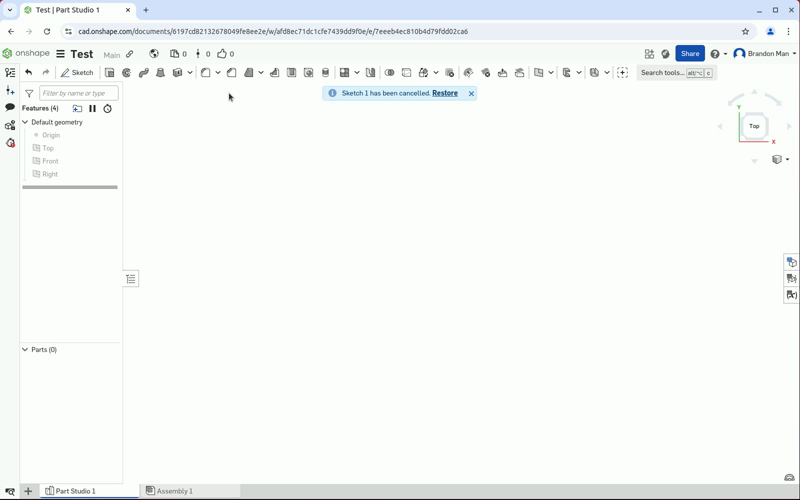
mouse_move(73, 352)
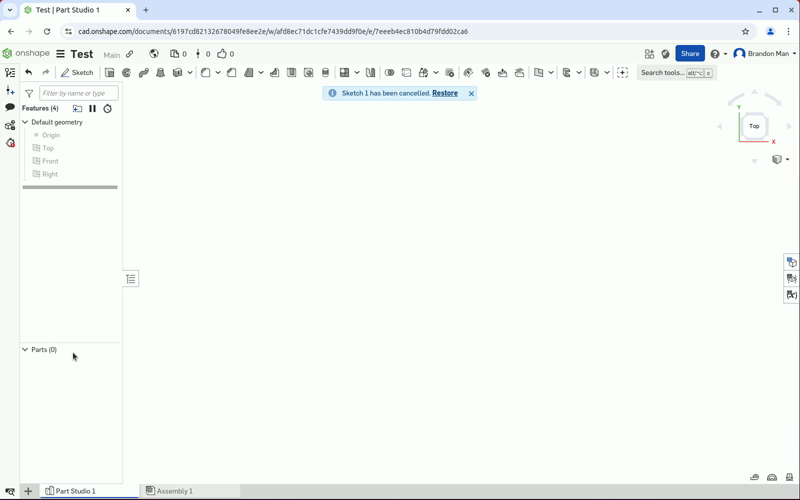
key(y)
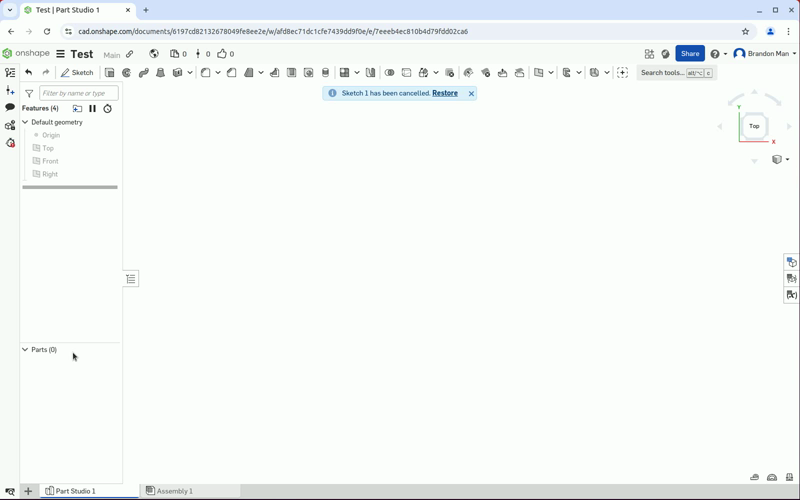
key(shift+p)
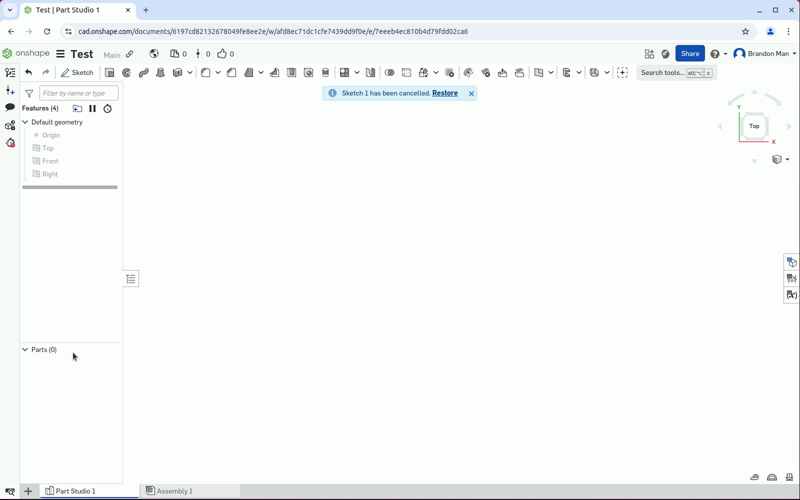
key(space)
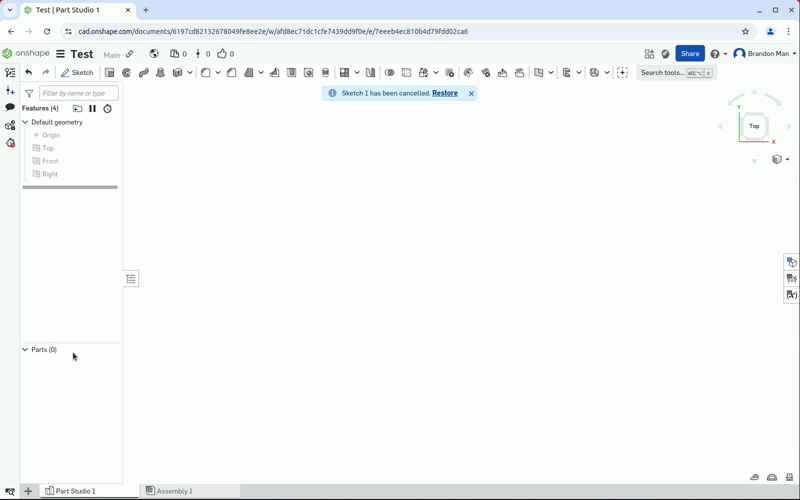
key_down(shift)
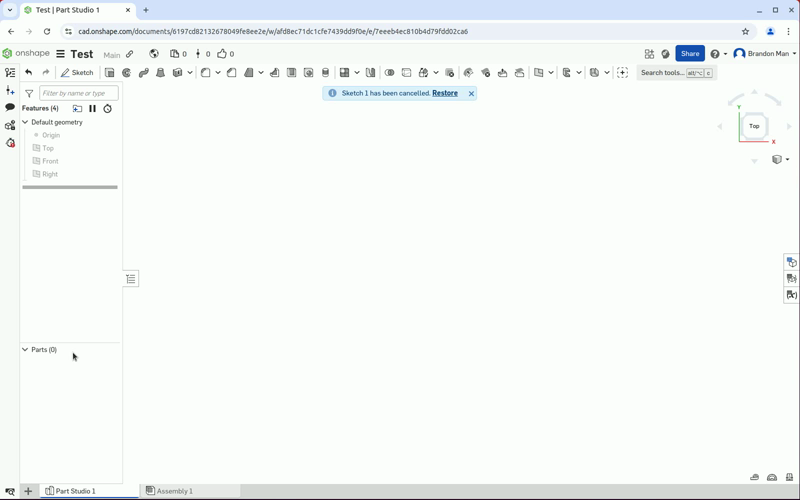
key(up)
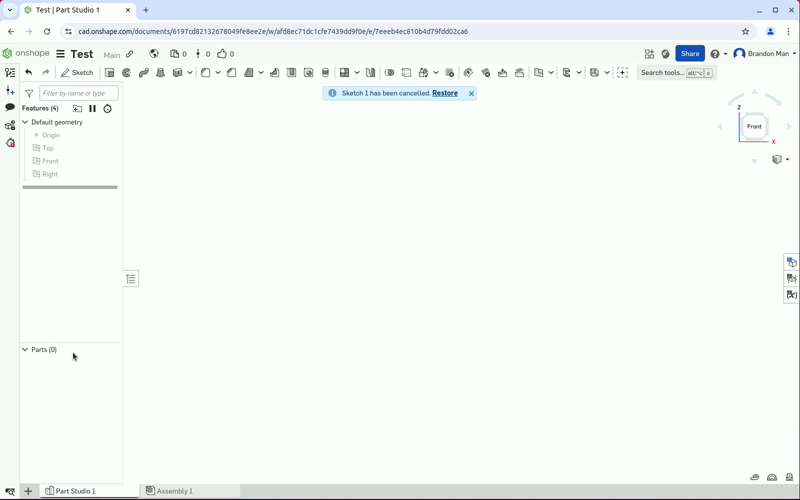
key_up(shift)
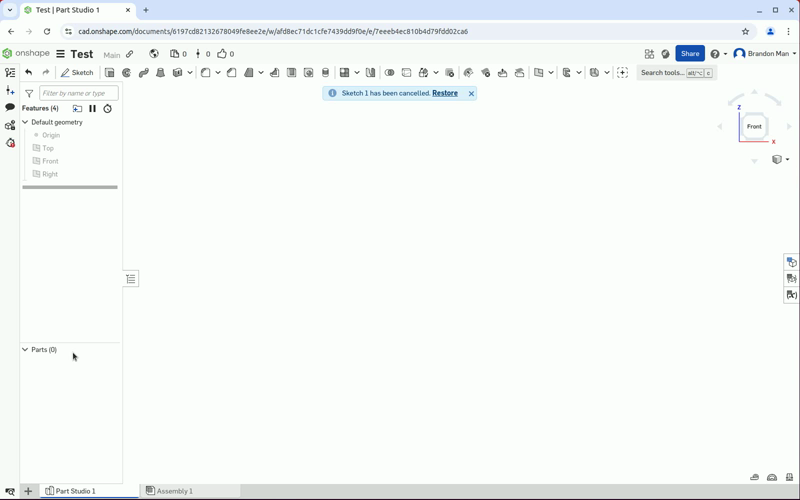
mouse_move(73, 352)
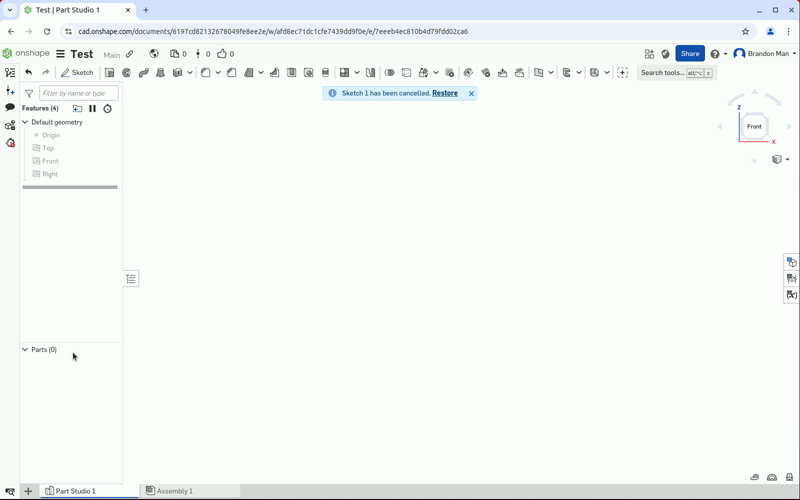
key(shift+y)
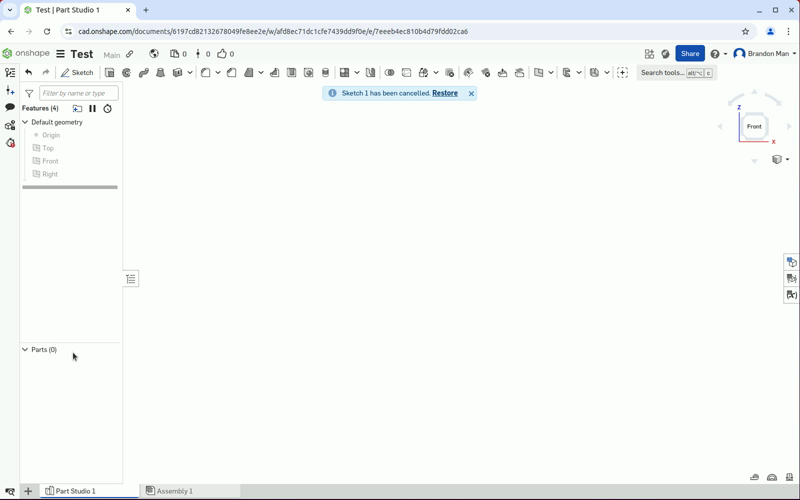
key(shift+s)
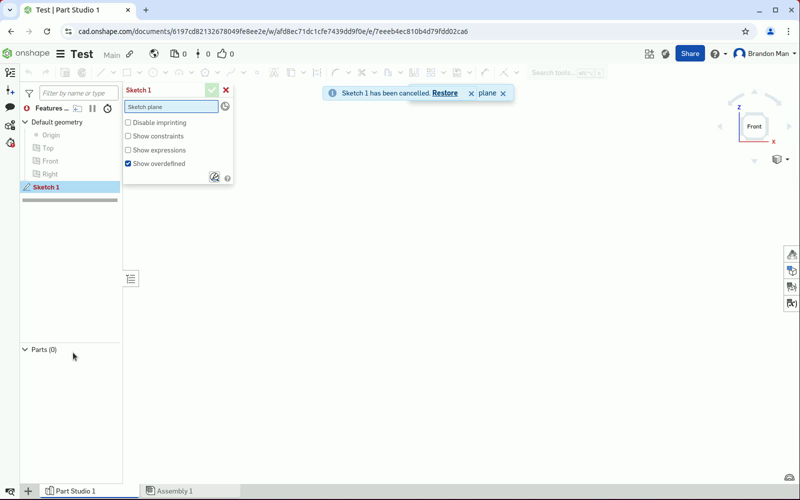
mouse_move(73, 163)
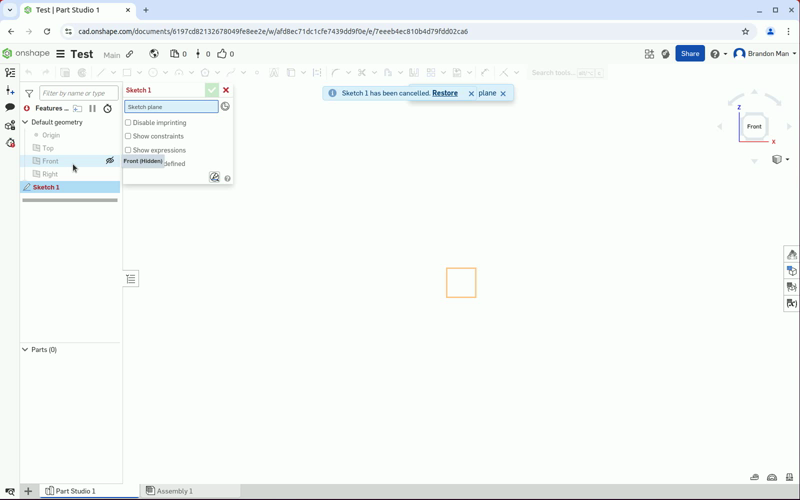
click(73, 163)
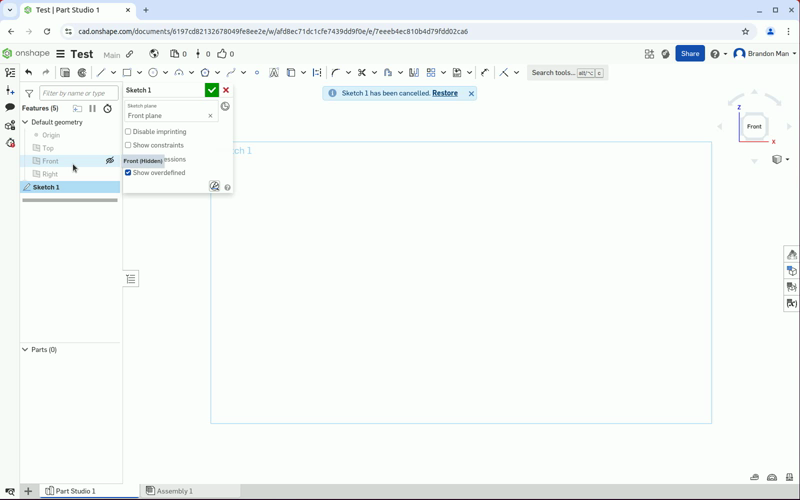
mouse_move(73, 352)
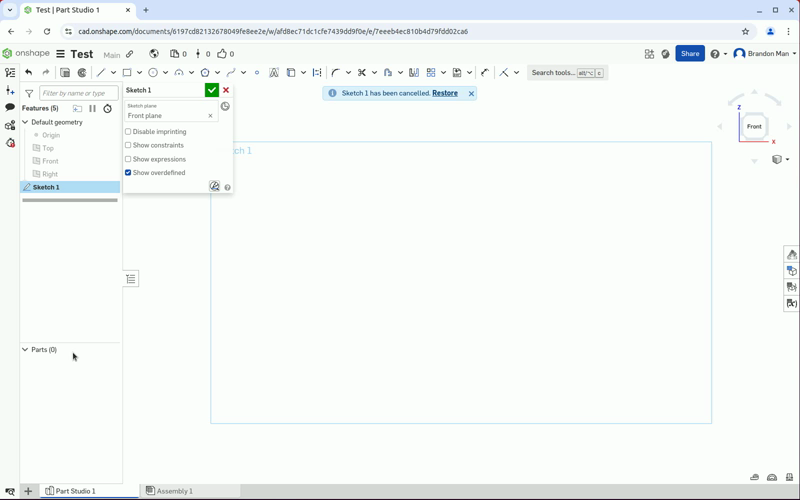
key(y)
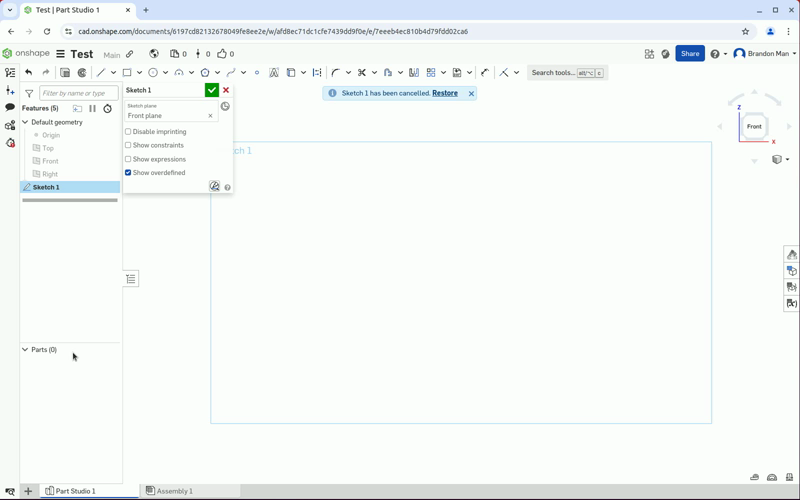
key(c)
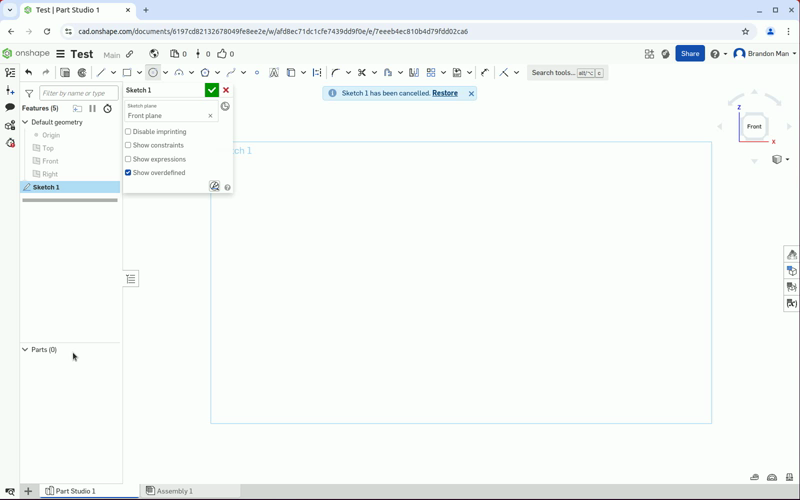
key_down(shift)
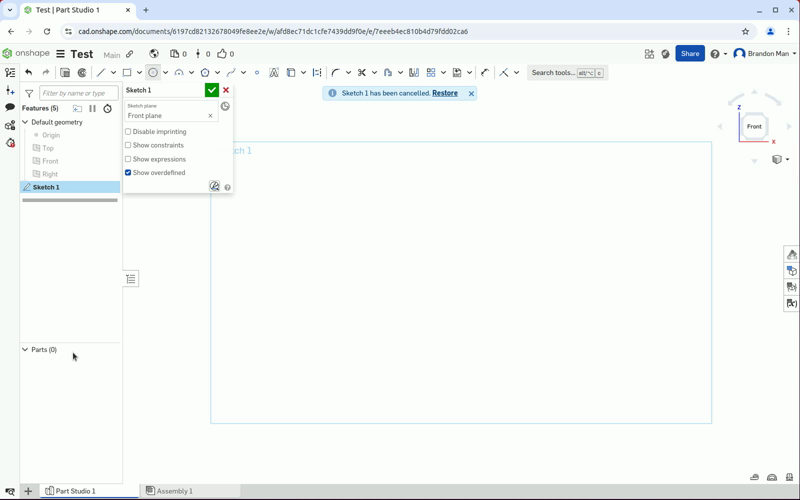
mouse_move(461, 282)
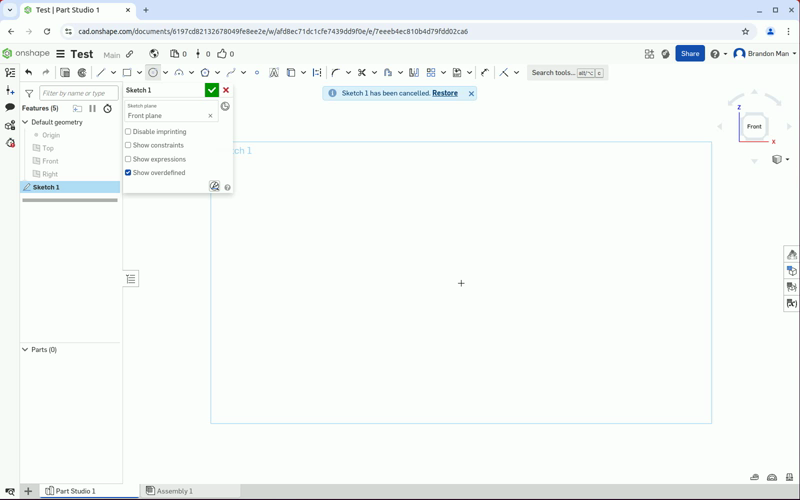
click(461, 282)
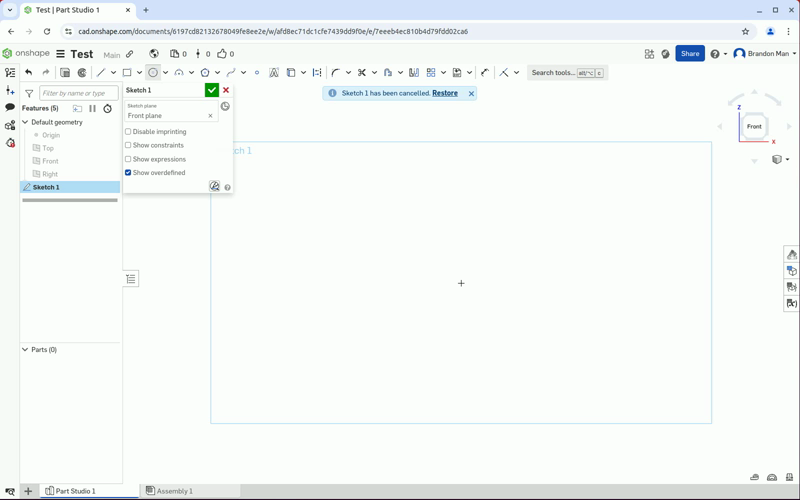
key_up(shift)
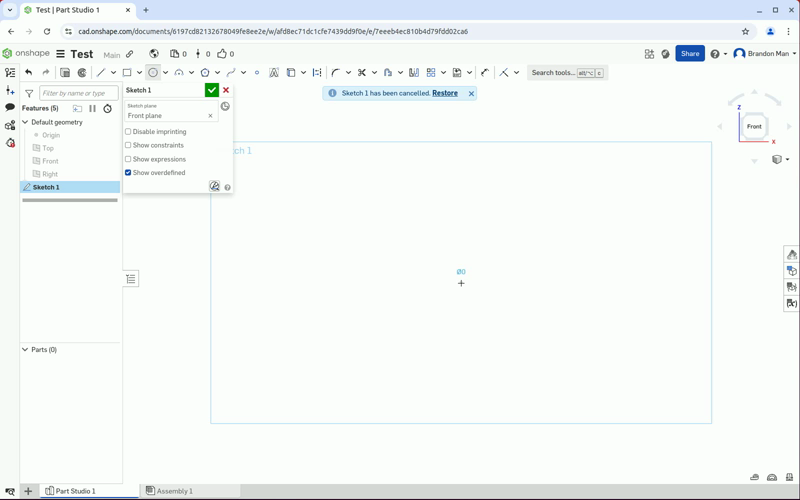
mouse_move(537, 282)
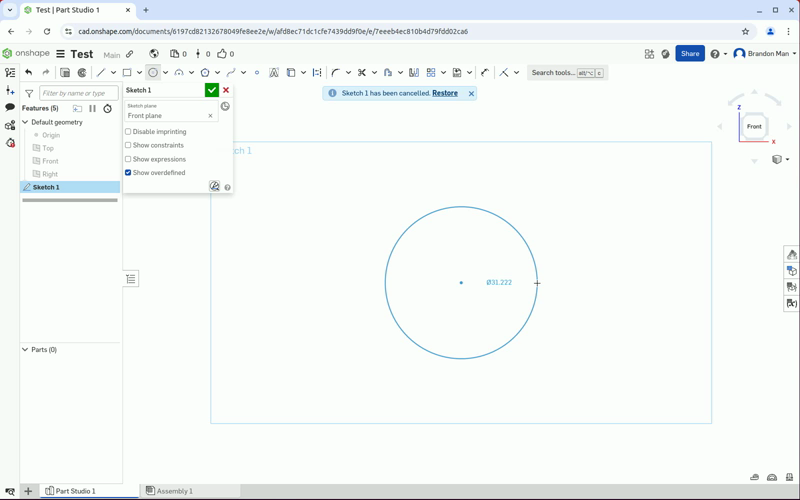
click(537, 282)
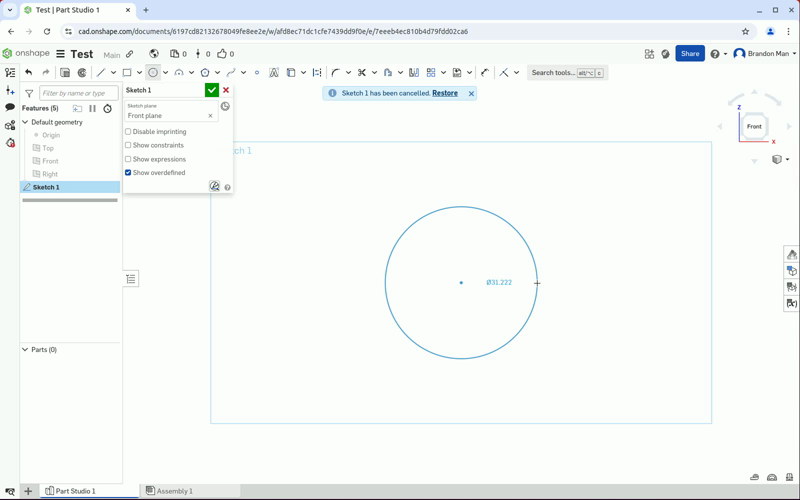
key(esc)
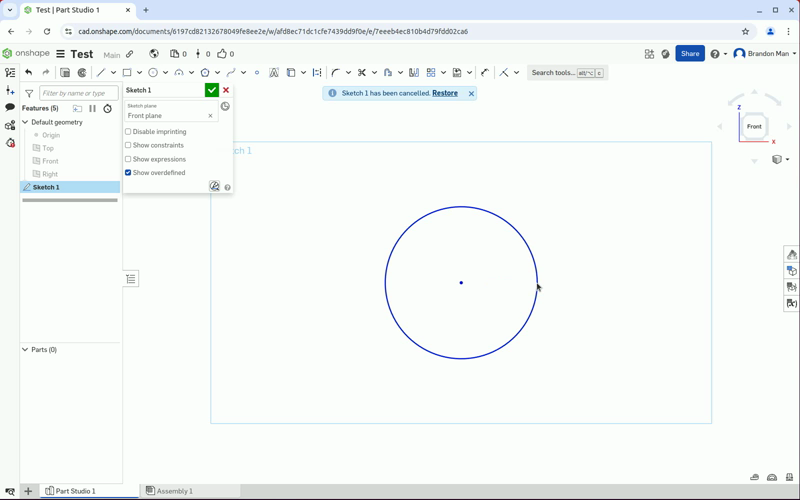
mouse_move(436, 284)
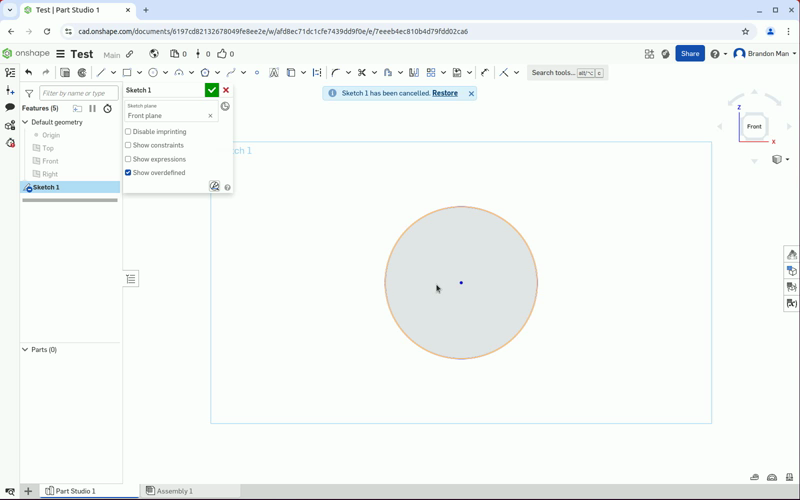
click(436, 284)
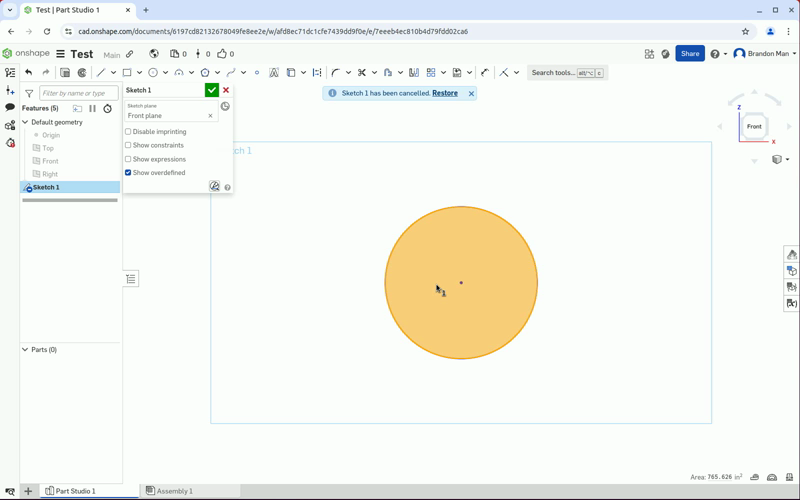
mouse_move(73, 352)
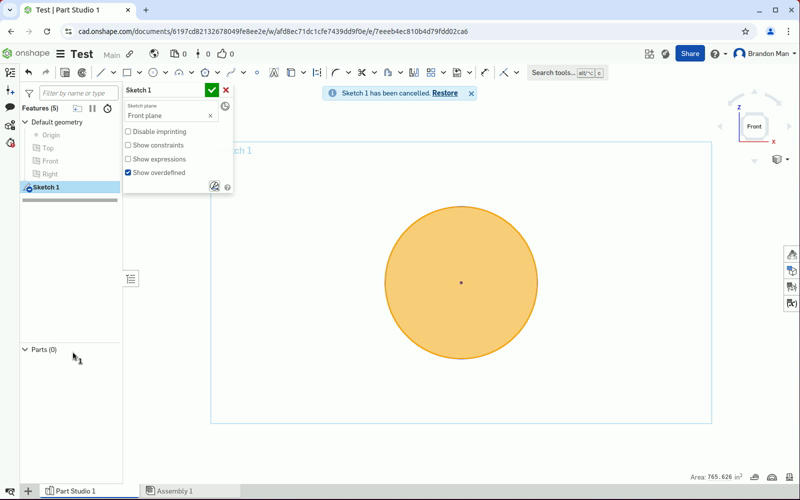
key(shift+y)
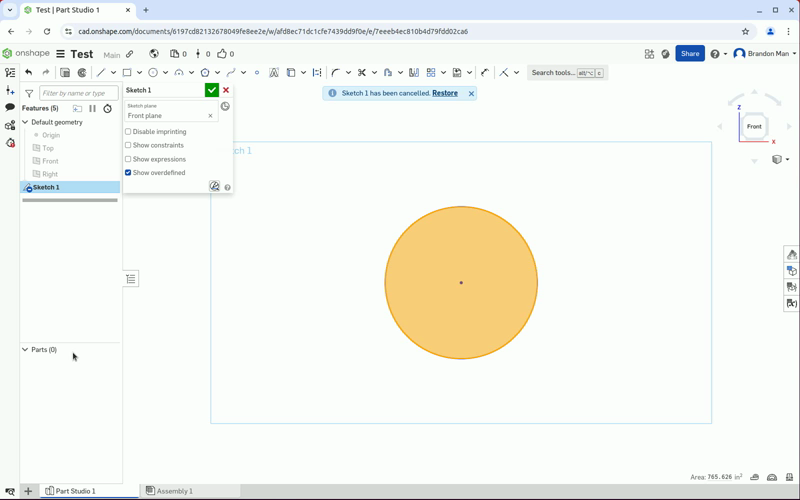
key(shift+e)
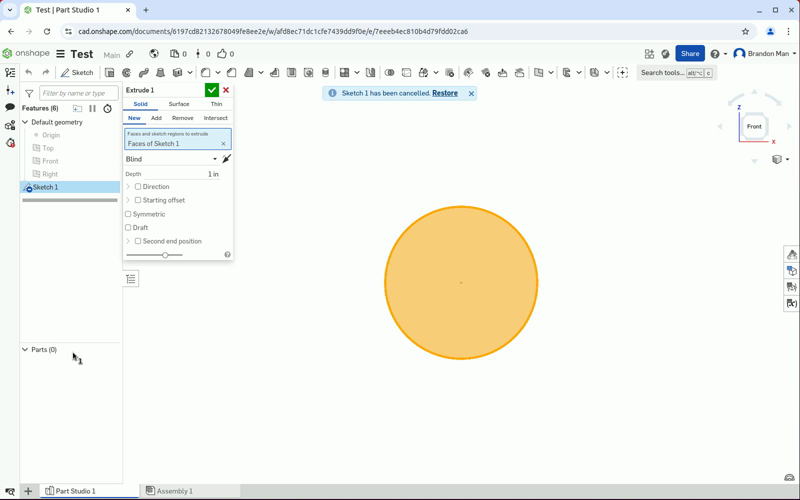
mouse_move(143, 106)
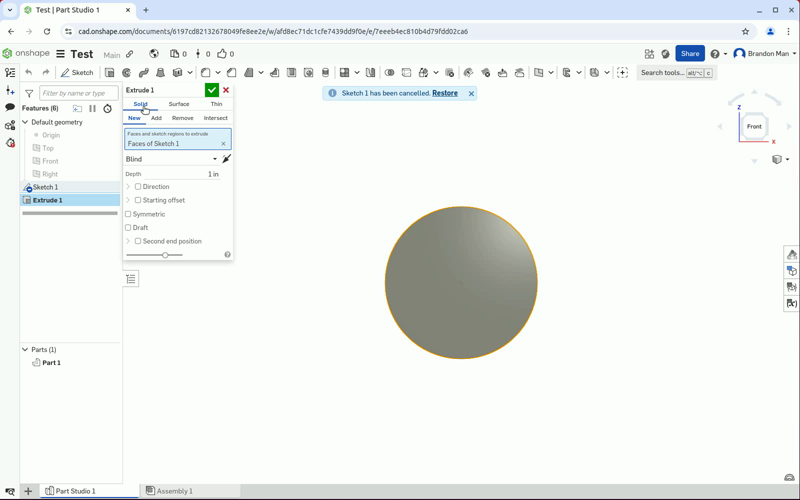
click(143, 106)
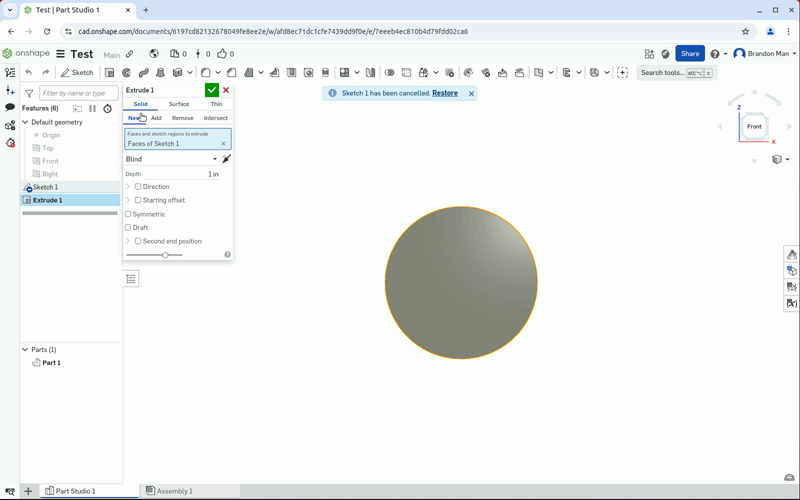
mouse_move(137, 120)
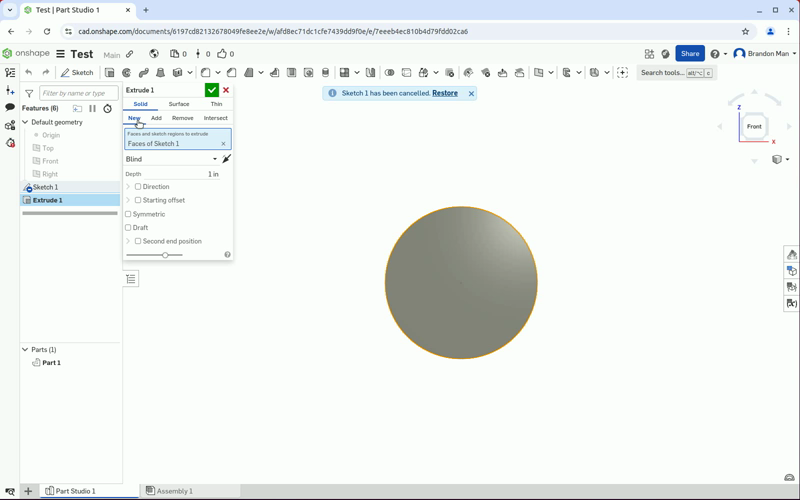
click(137, 120)
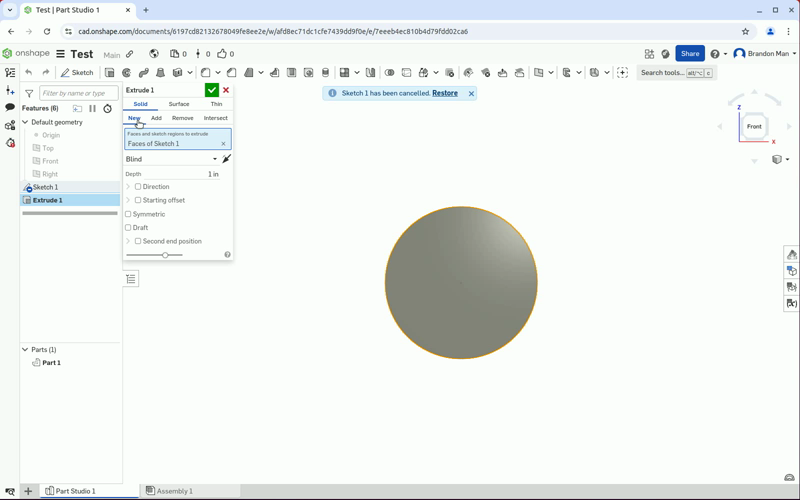
key(tab, 4)
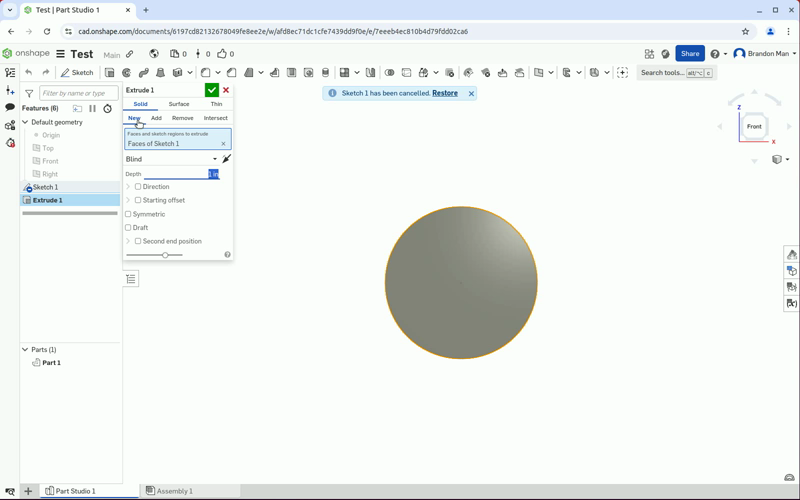
text(11.554)
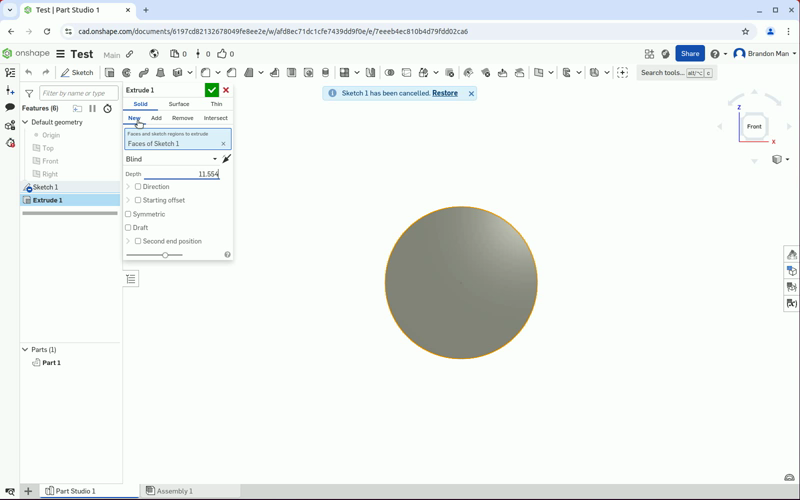
key(enter)
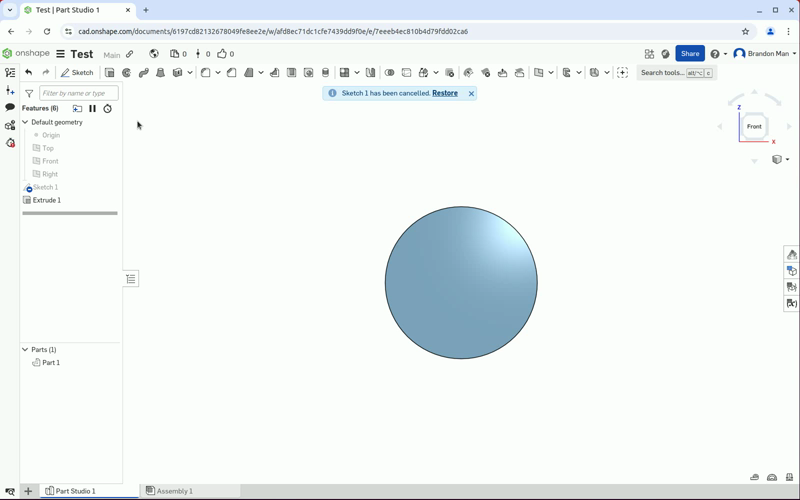
key(shift+h)
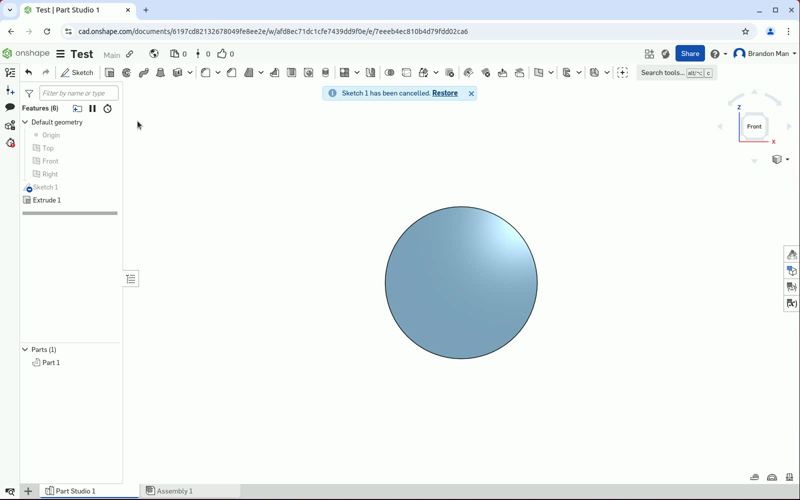
key(shift+h)
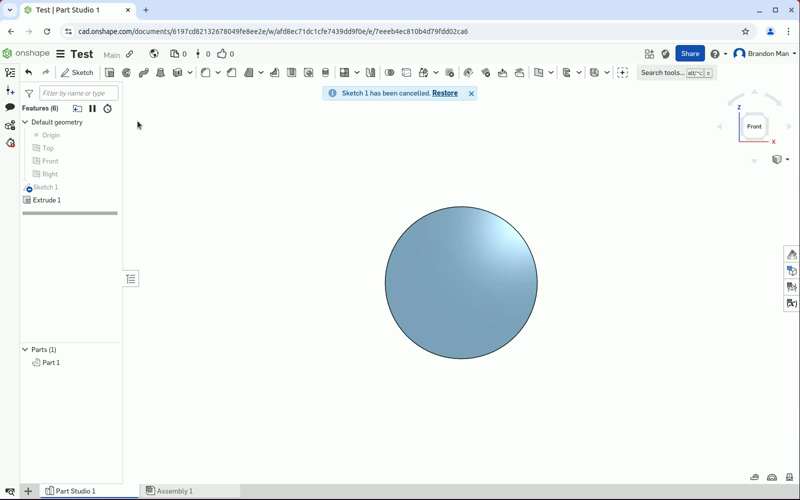
mouse_move(73, 189)
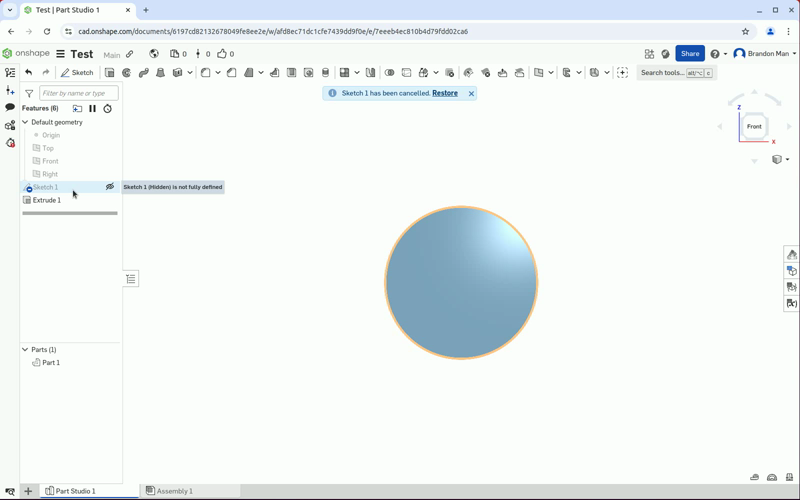
click(73, 189)
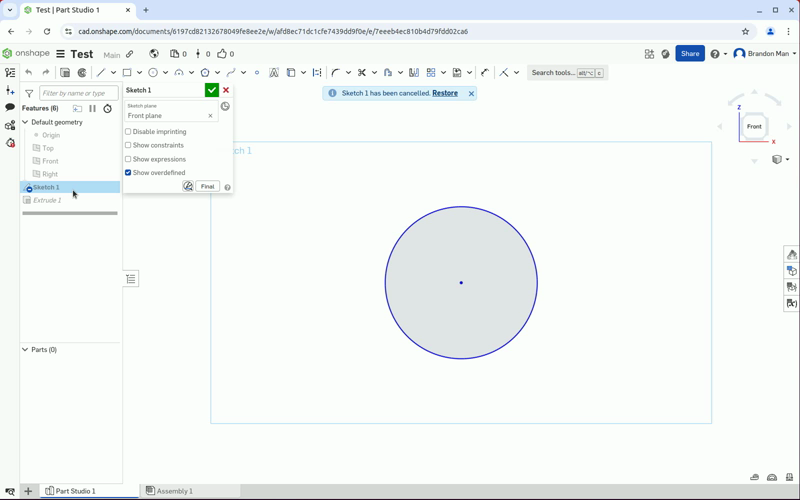
mouse_move(229, 92)
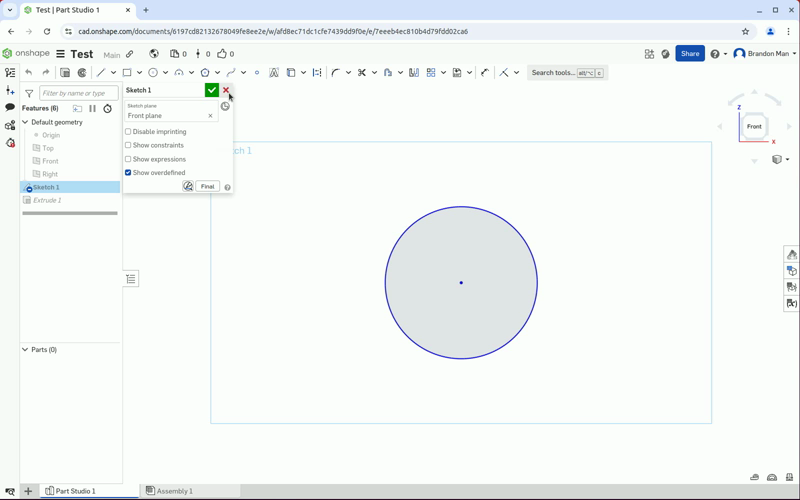
click(229, 92)
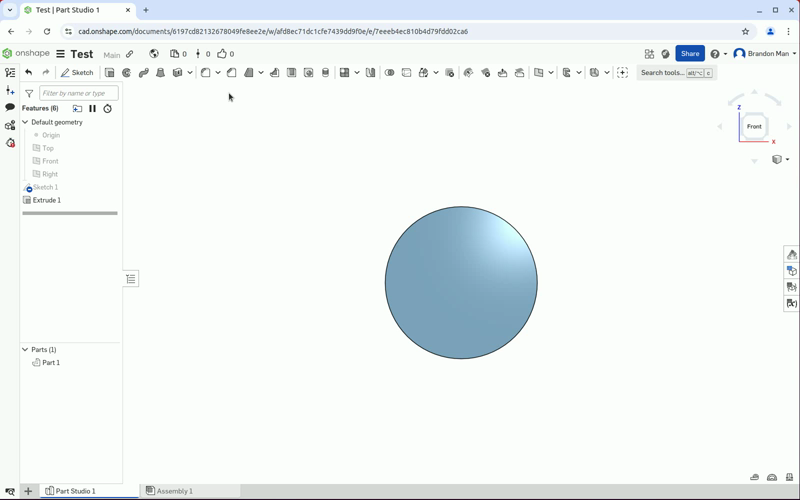
mouse_move(541, 75)
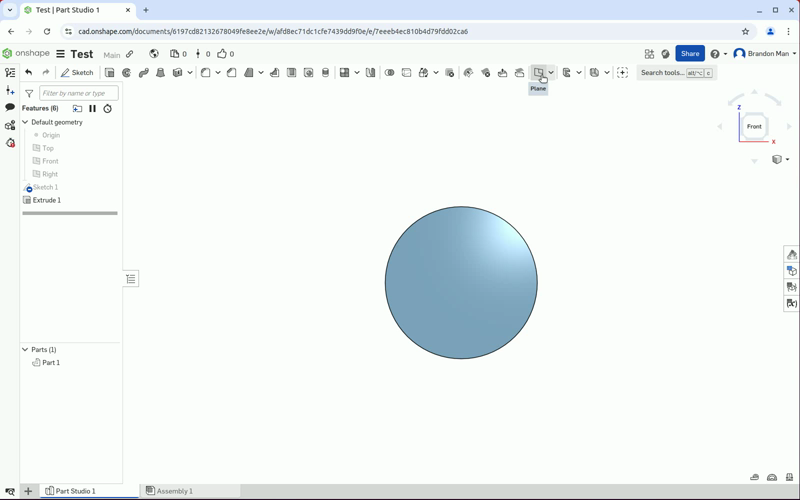
click(541, 75)
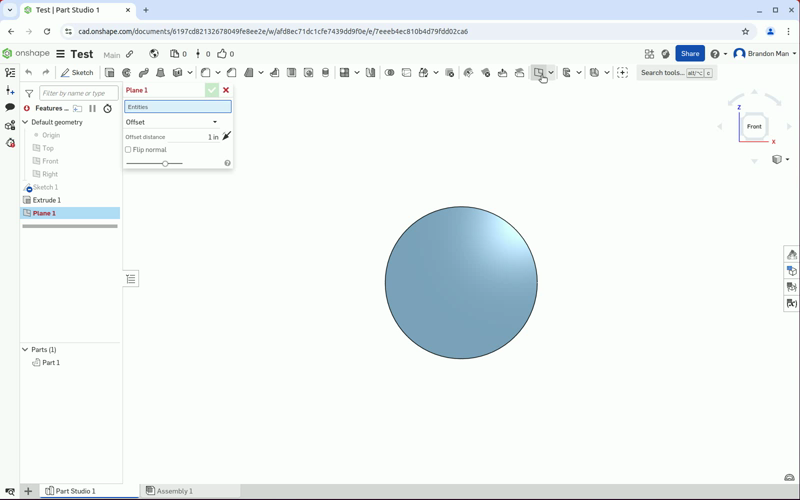
mouse_move(73, 163)
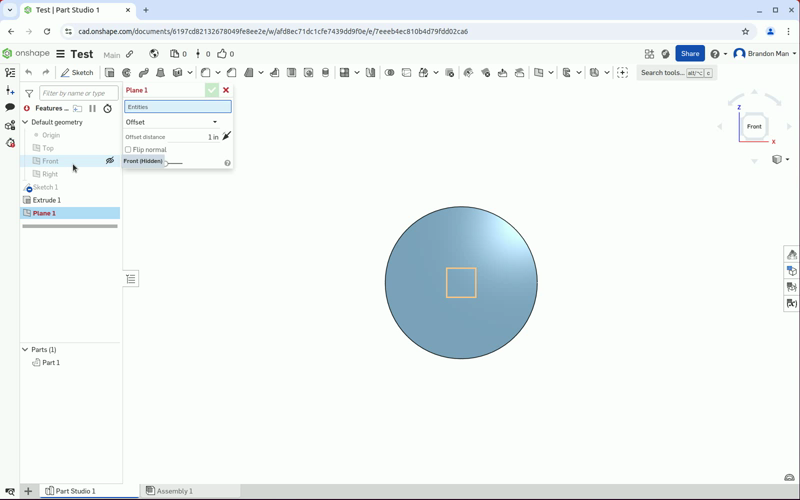
click(73, 163)
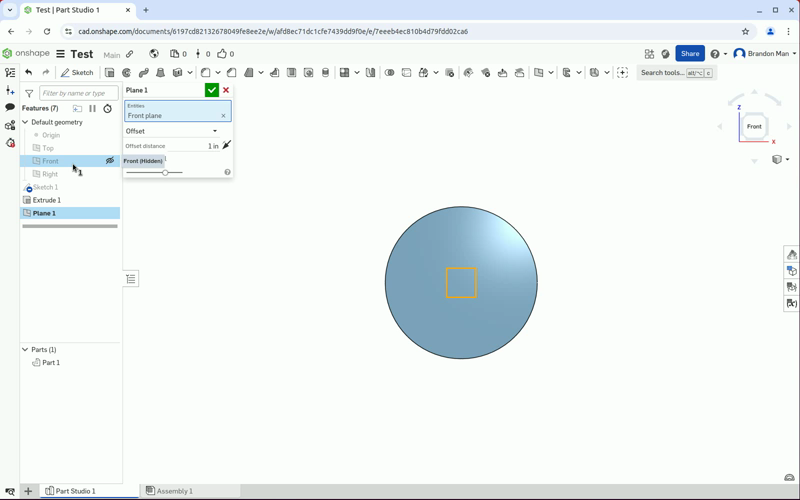
key(tab, 2)
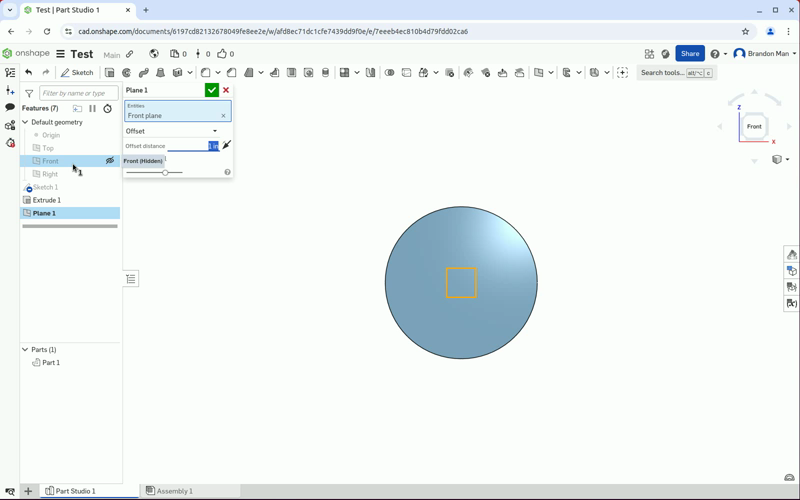
text(11.554)
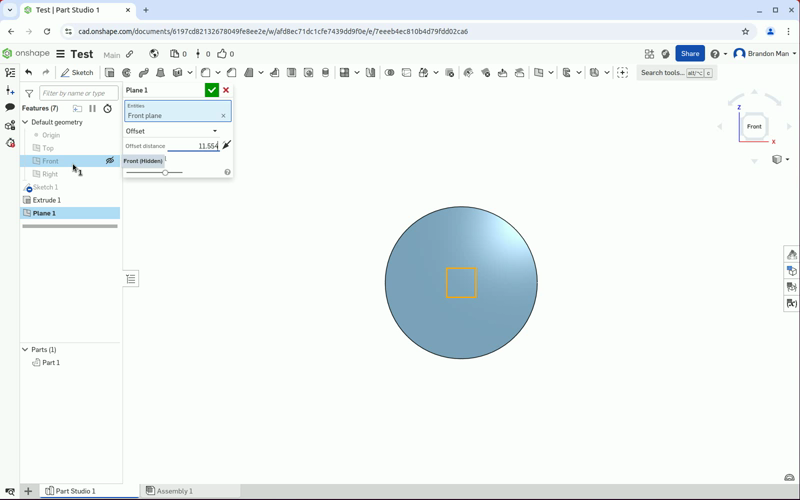
key(enter, 2)
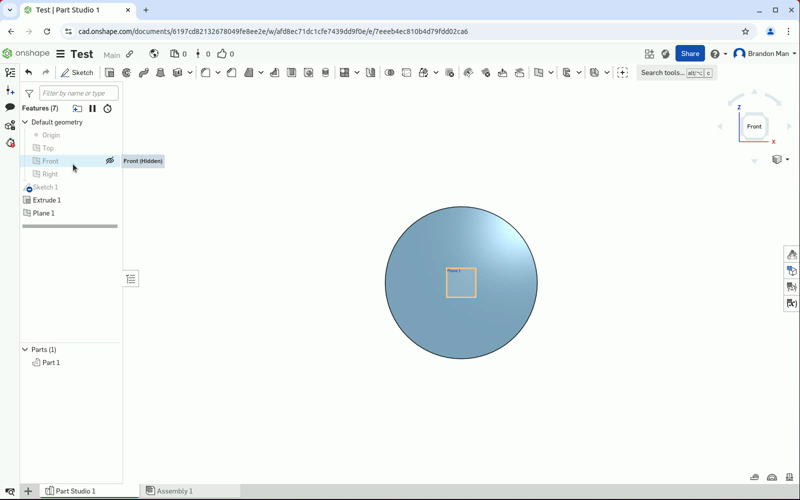
key(shift+s)
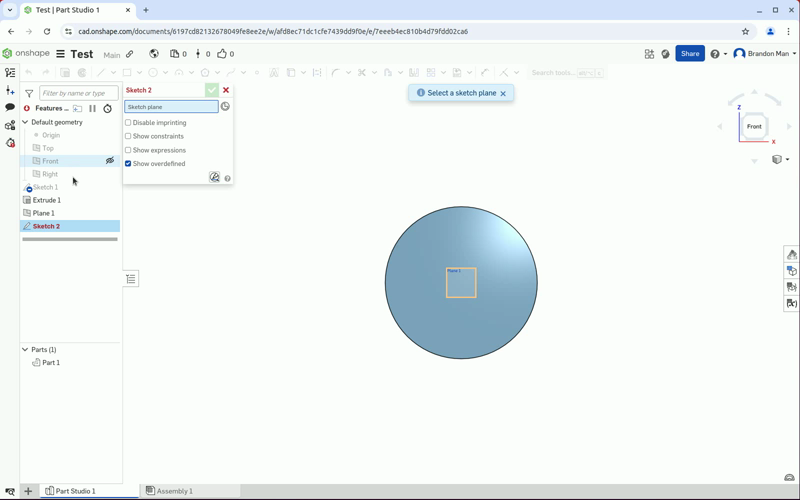
mouse_move(73, 215)
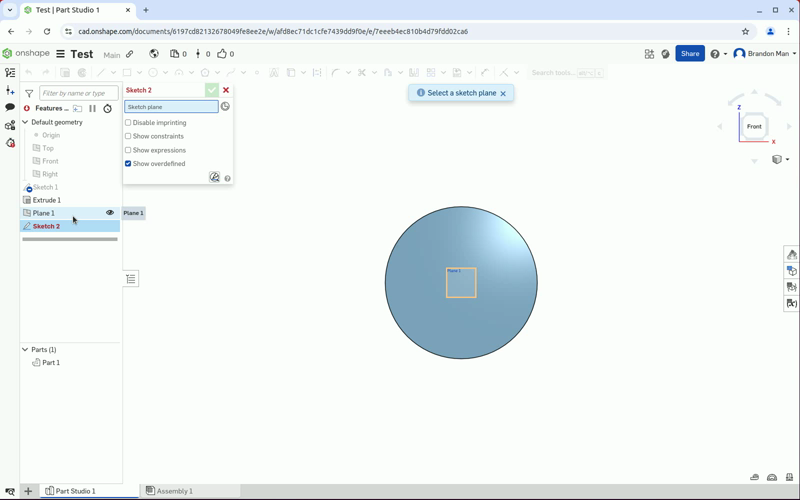
click(73, 215)
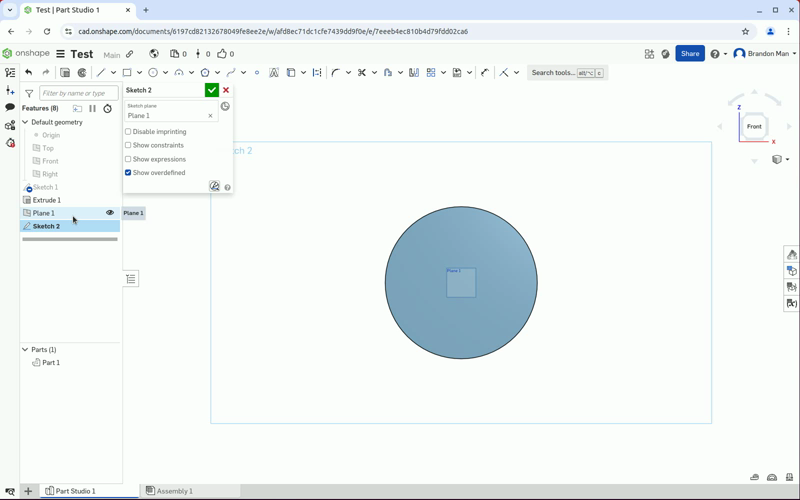
mouse_move(73, 352)
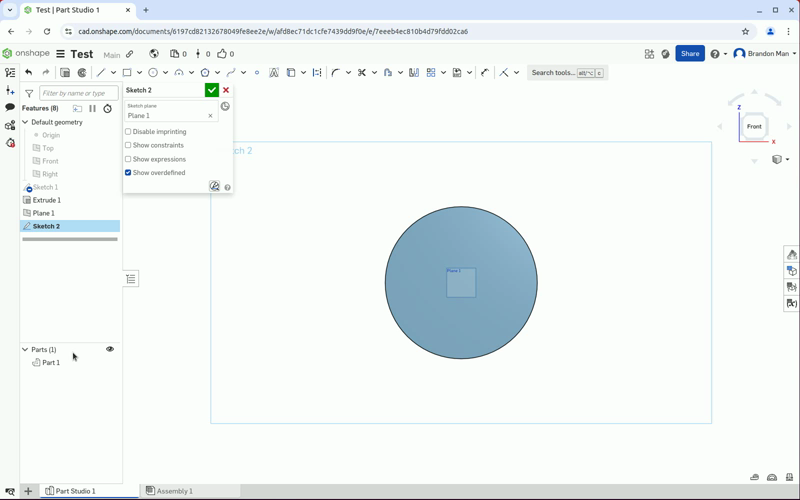
key(y)
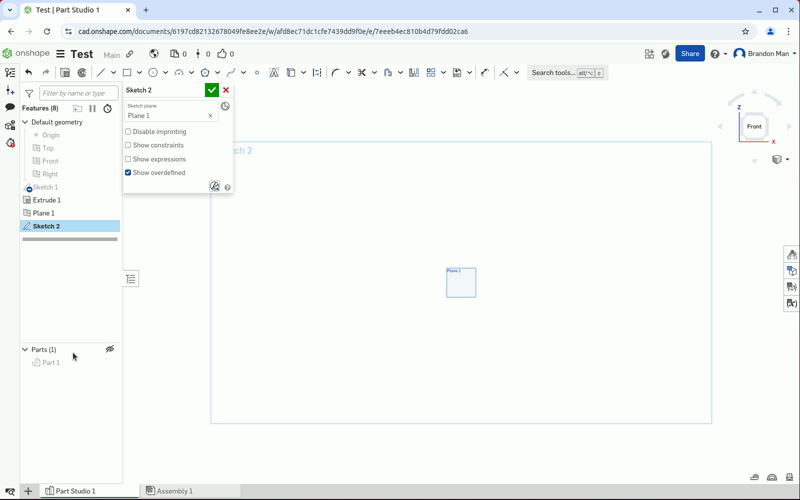
key(l)
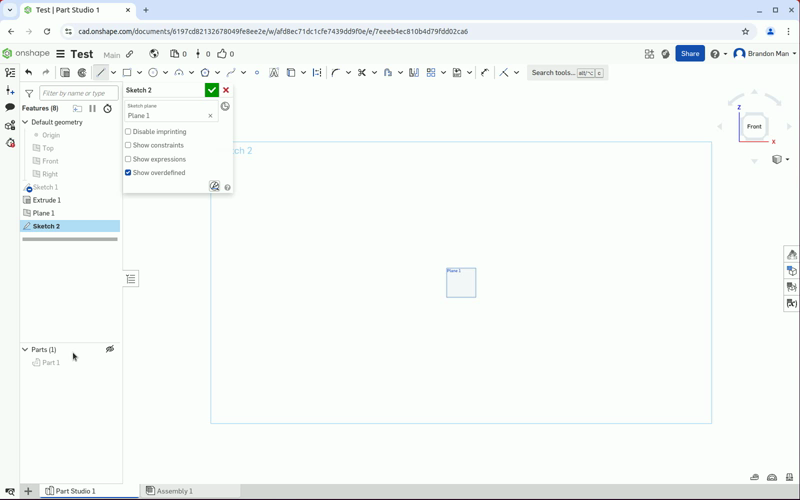
key_down(shift)
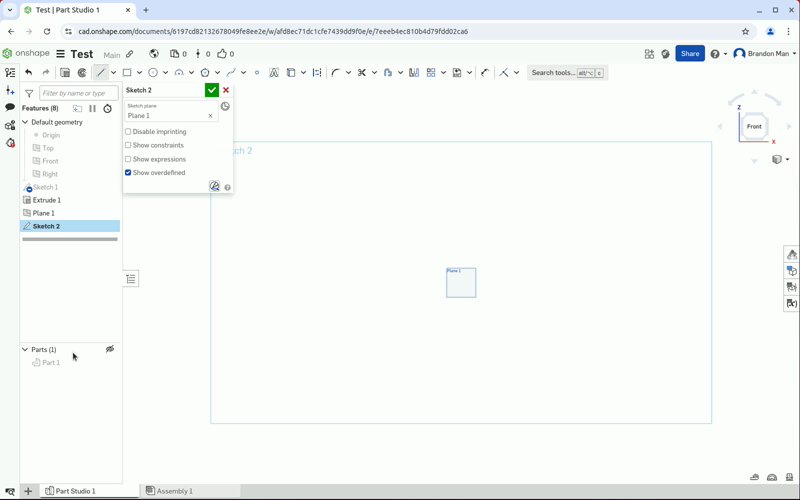
mouse_move(395, 348)
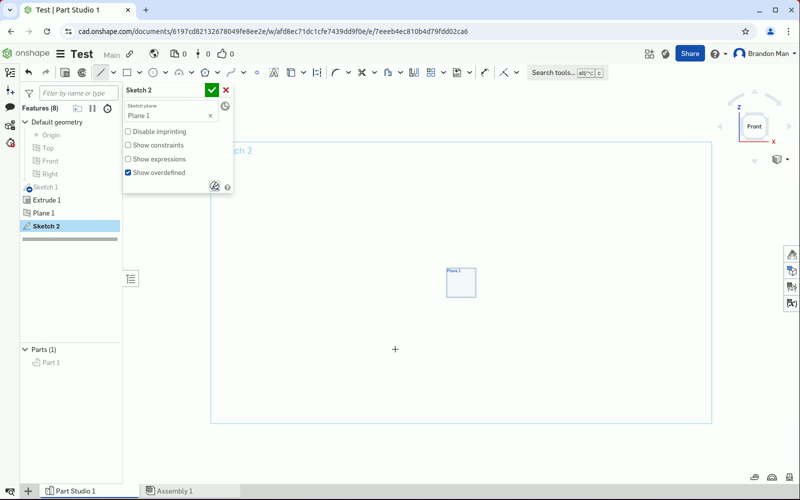
click(395, 348)
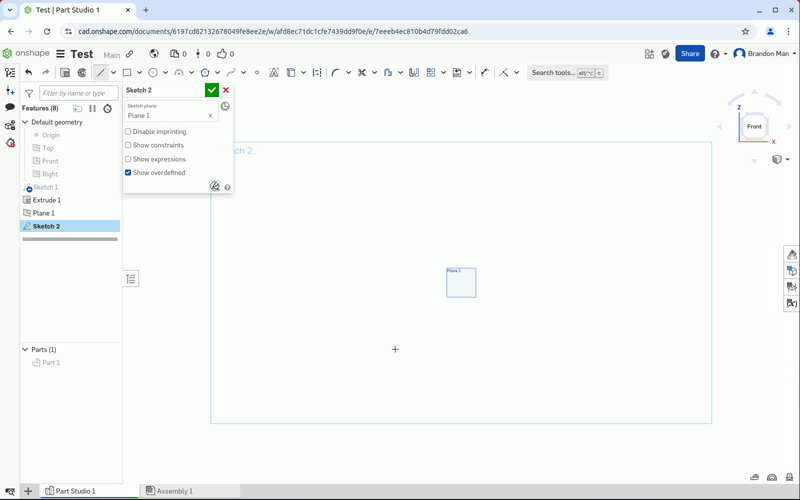
key_up(shift)
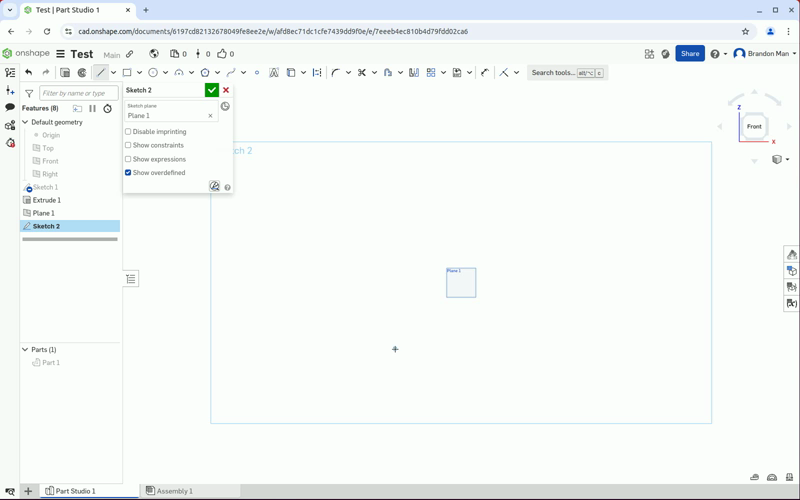
key_down(shift)
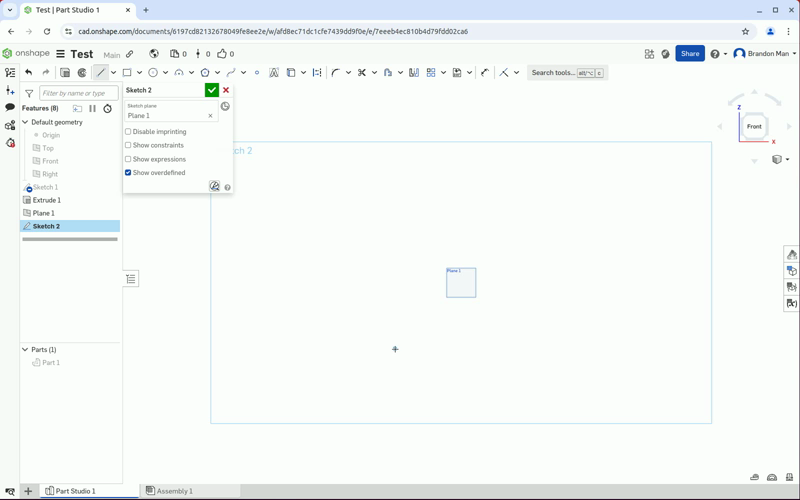
mouse_move(425, 348)
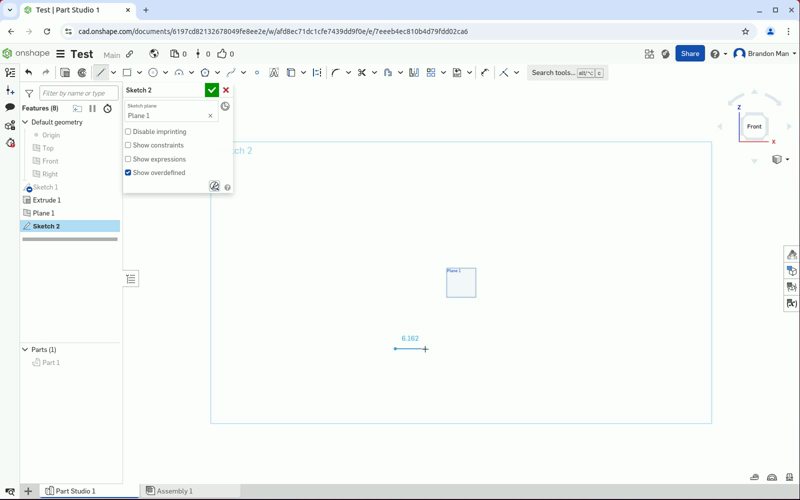
mouse_move(425, 348)
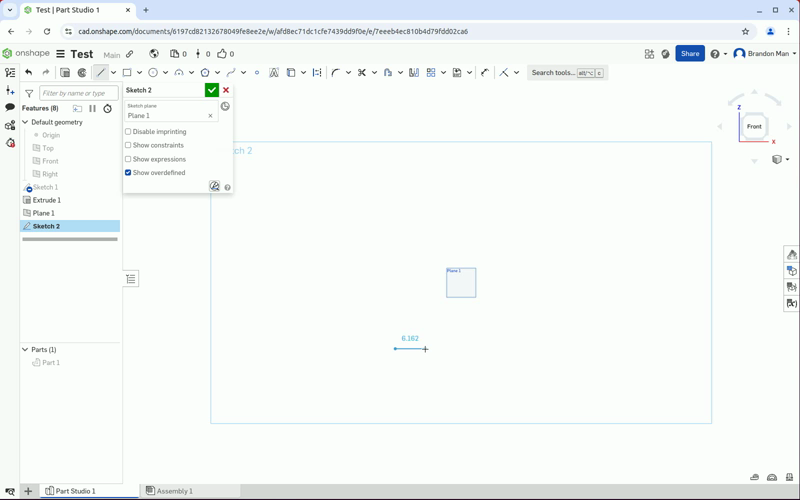
click(425, 348)
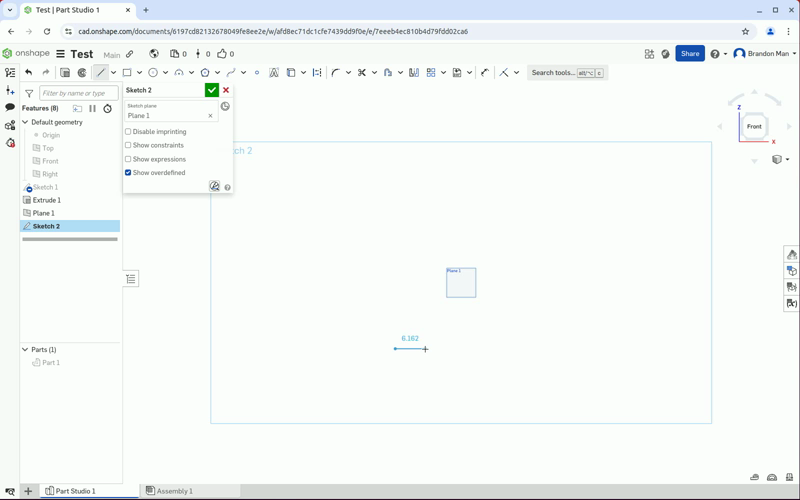
key_up(shift)
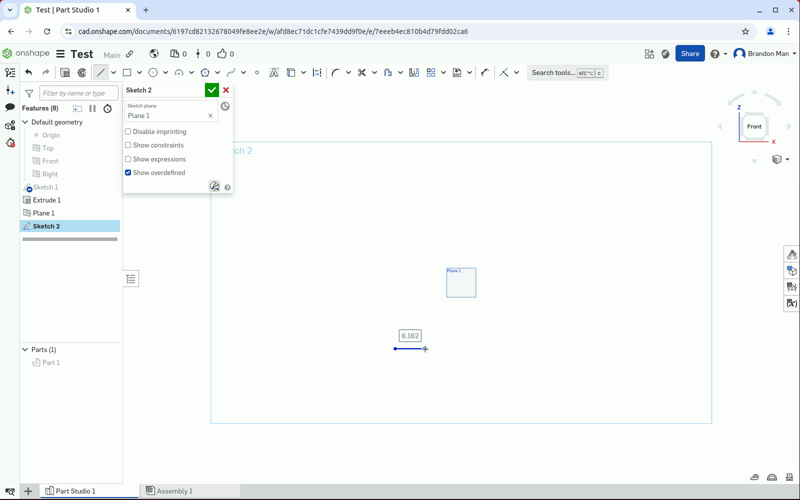
key(esc)
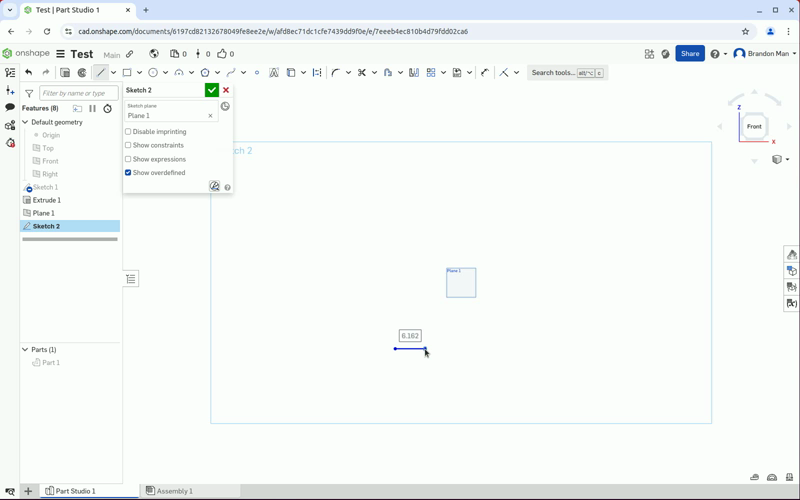
key(a)
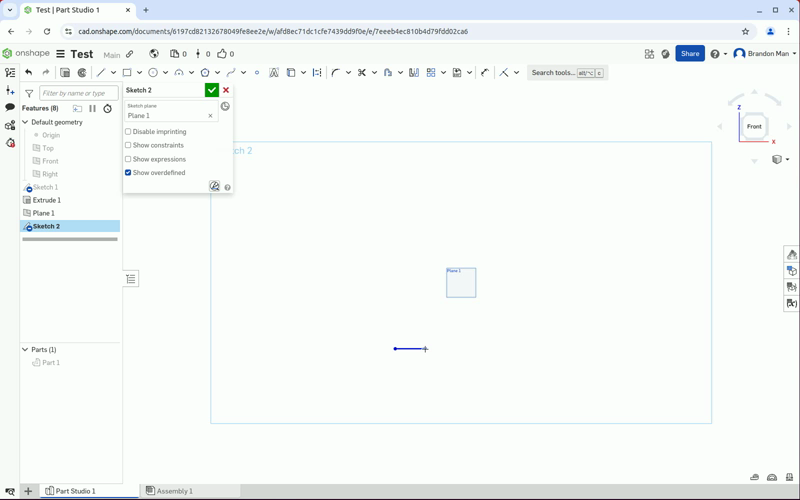
mouse_move(425, 348)
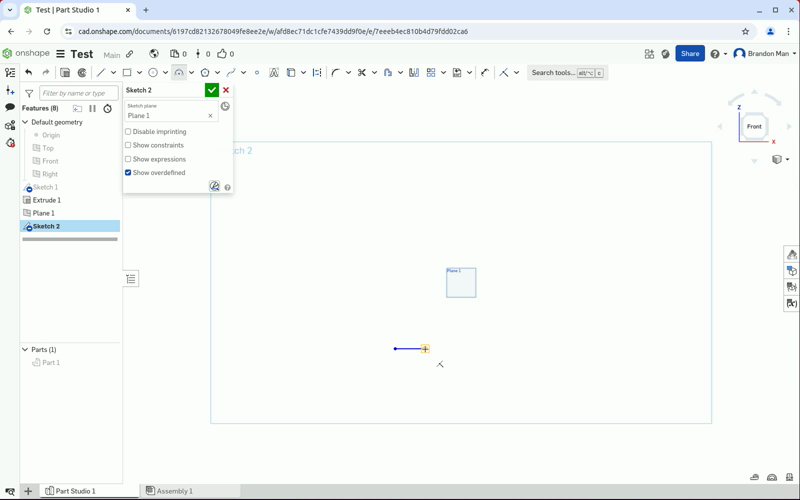
click(425, 348)
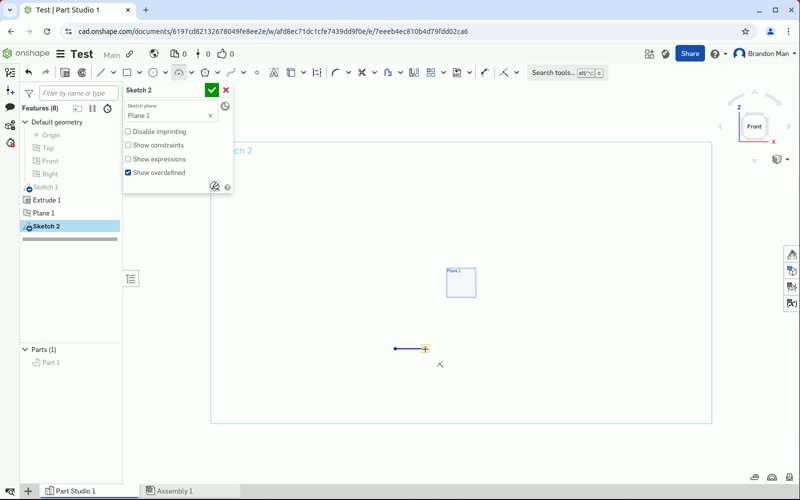
key_down(shift)
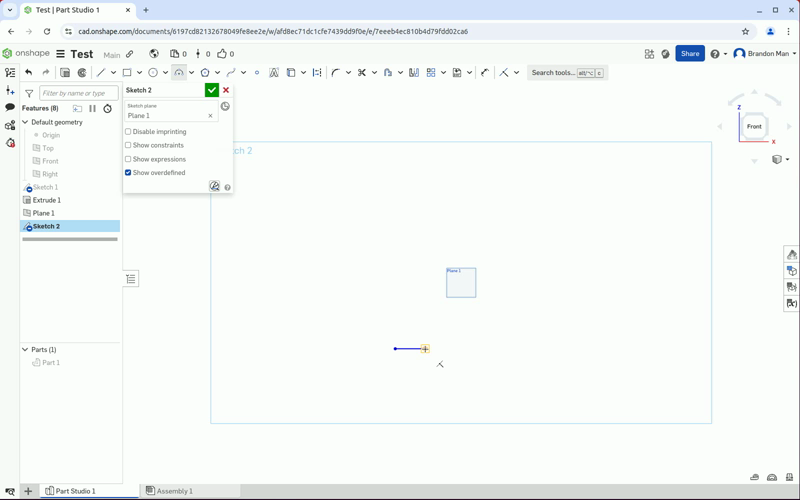
mouse_move(395, 318)
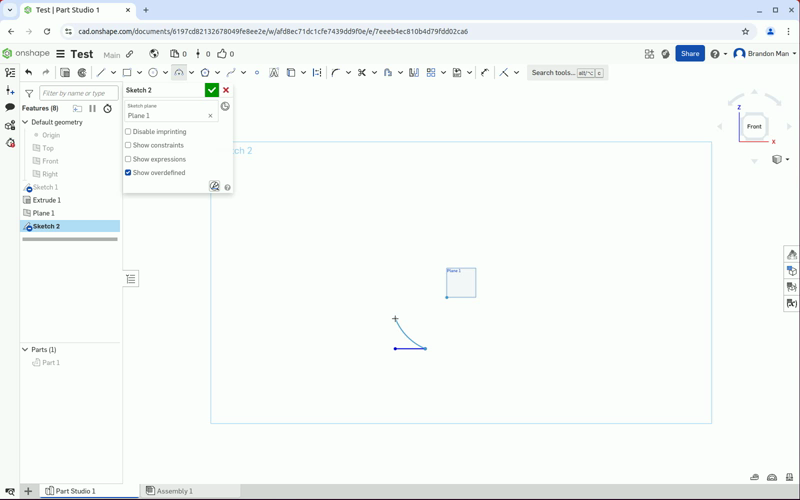
click(395, 318)
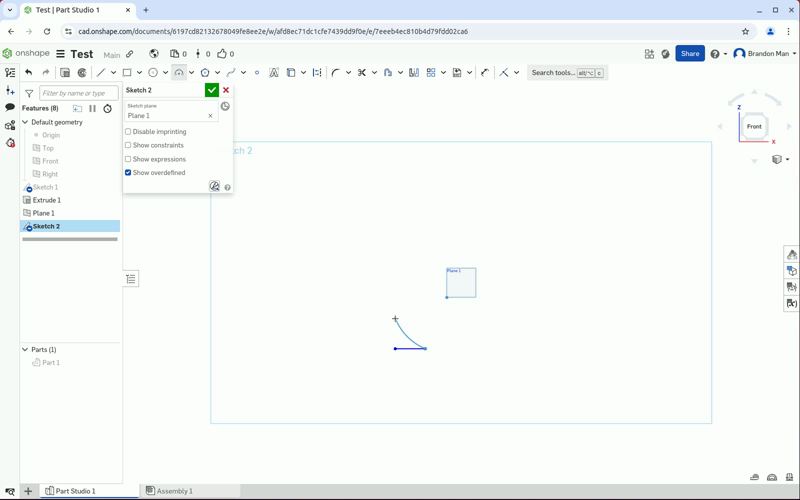
mouse_move(407, 335)
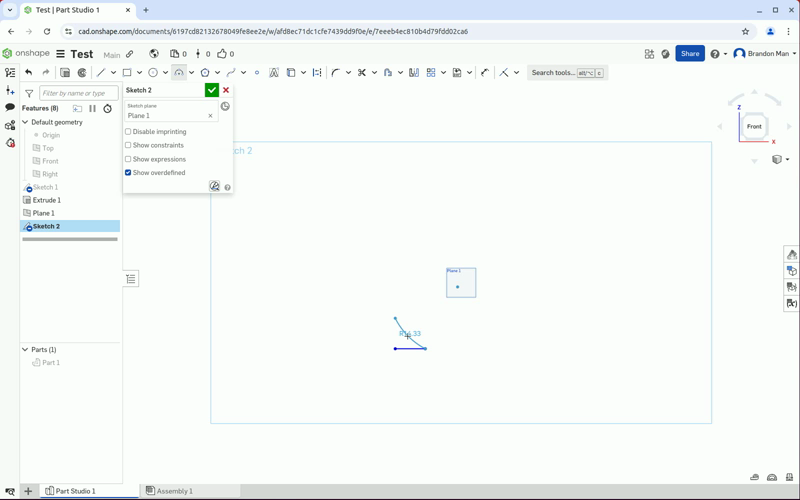
click(407, 335)
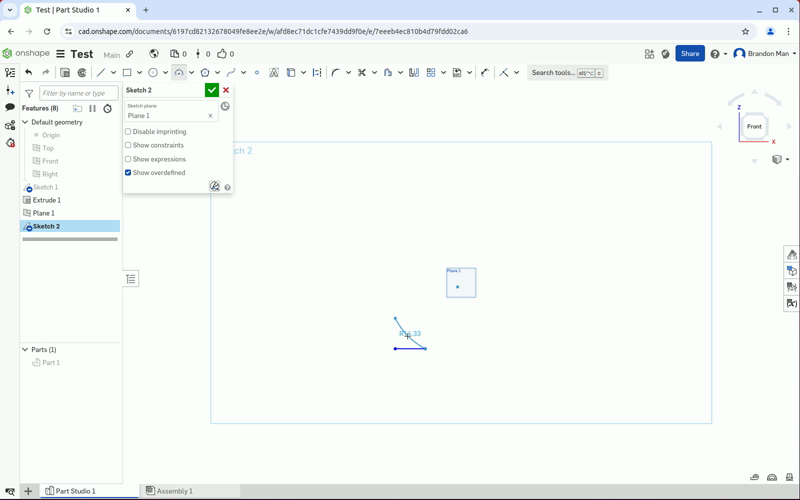
key_up(shift)
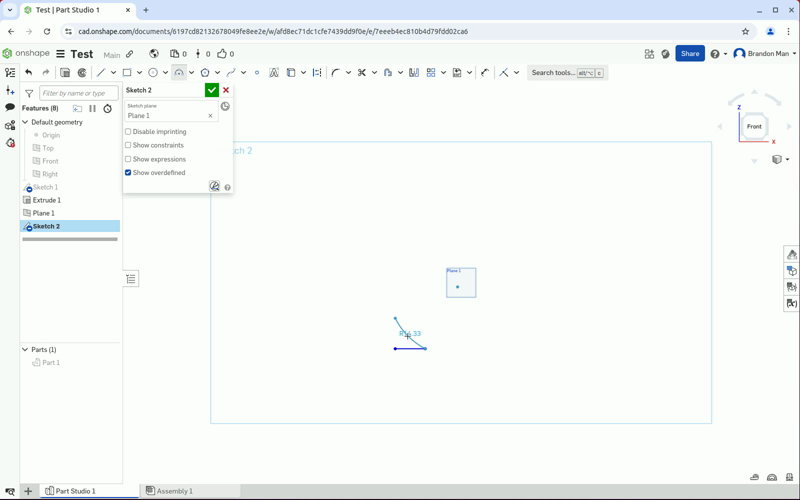
key(esc)
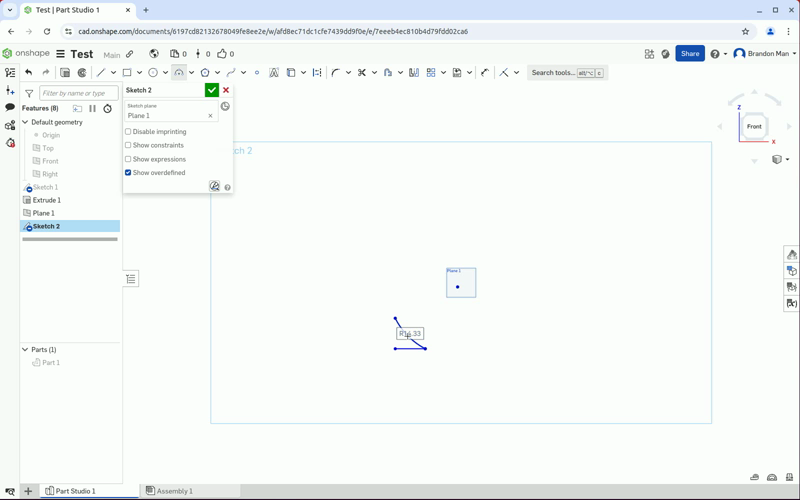
key(l)
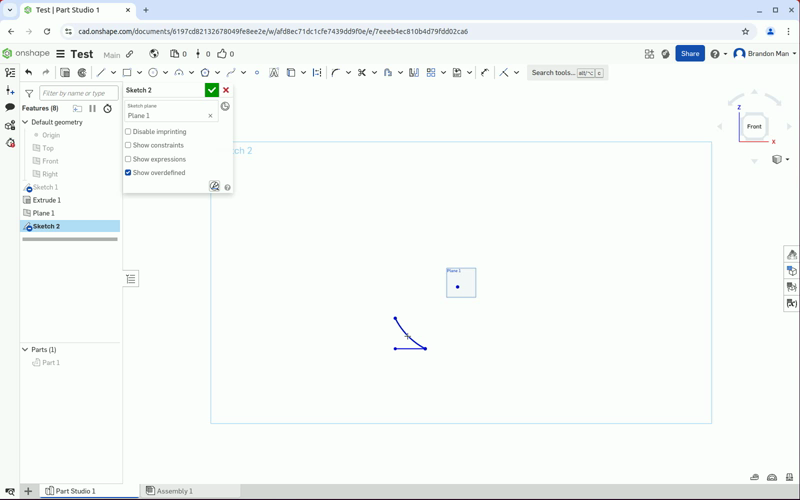
mouse_move(395, 318)
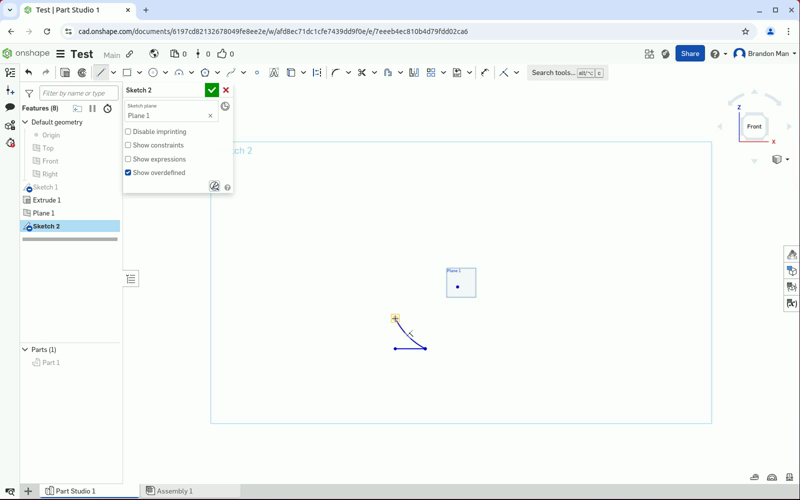
click(395, 318)
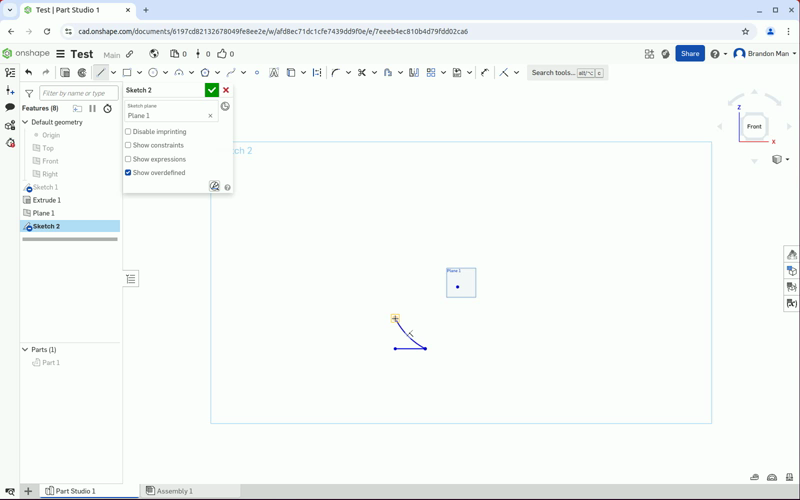
mouse_move(425, 318)
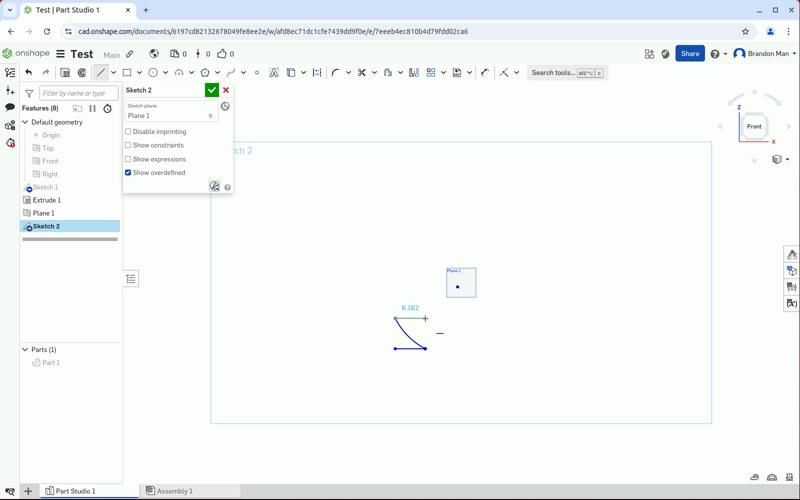
key_down(shift)
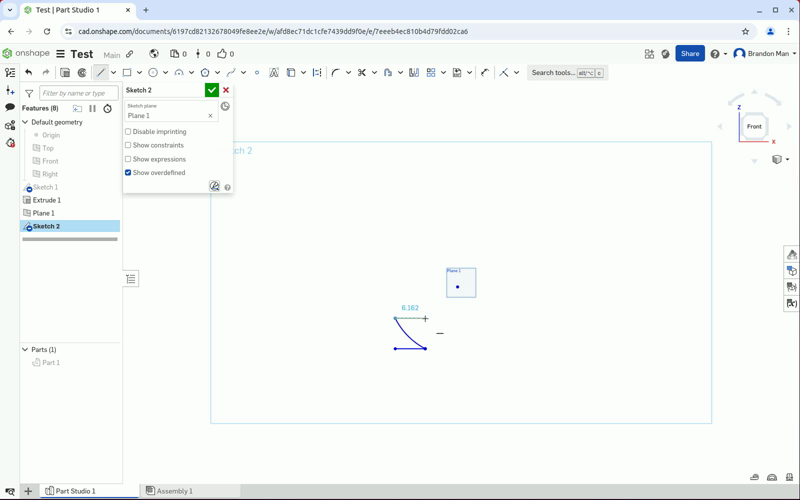
mouse_move(395, 348)
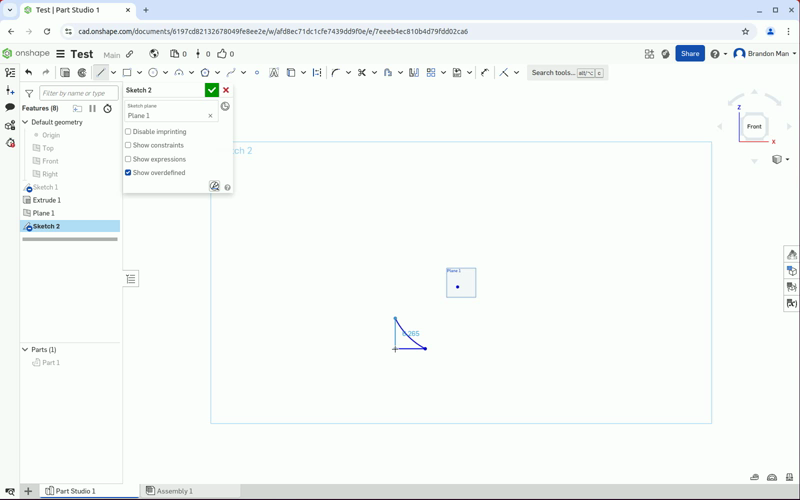
key_up(shift)
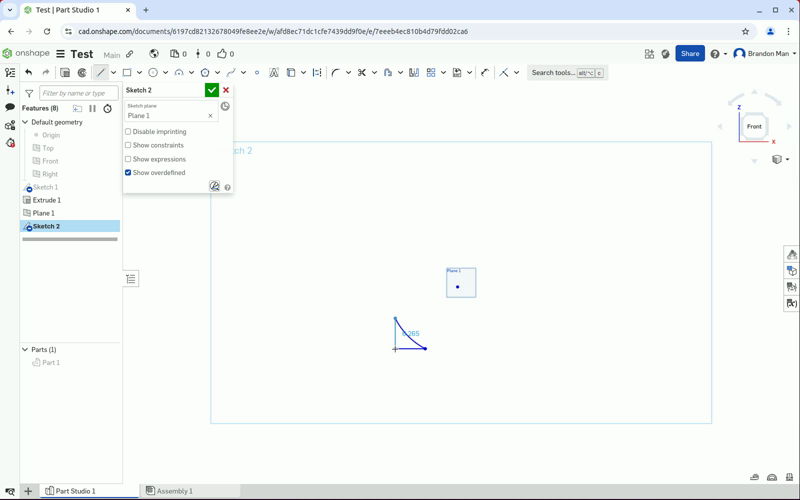
click(395, 348)
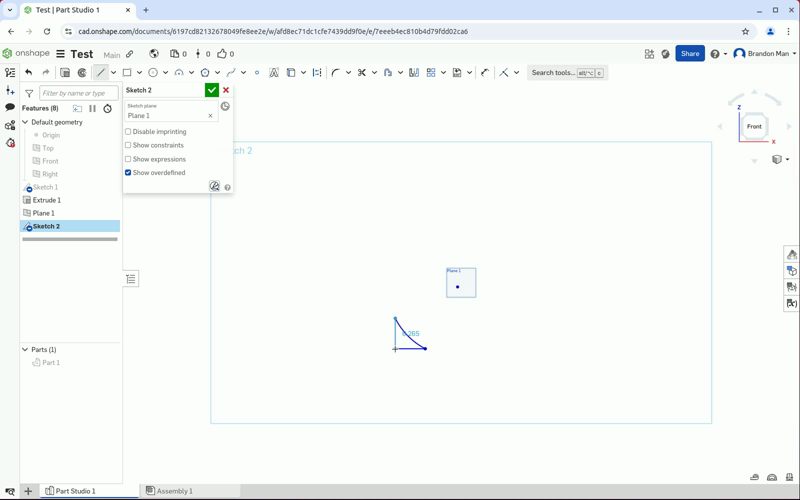
key(esc)
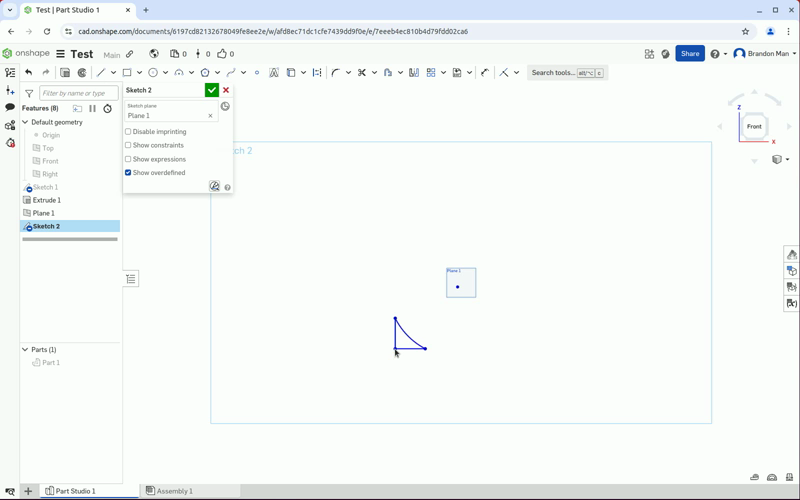
mouse_move(414, 344)
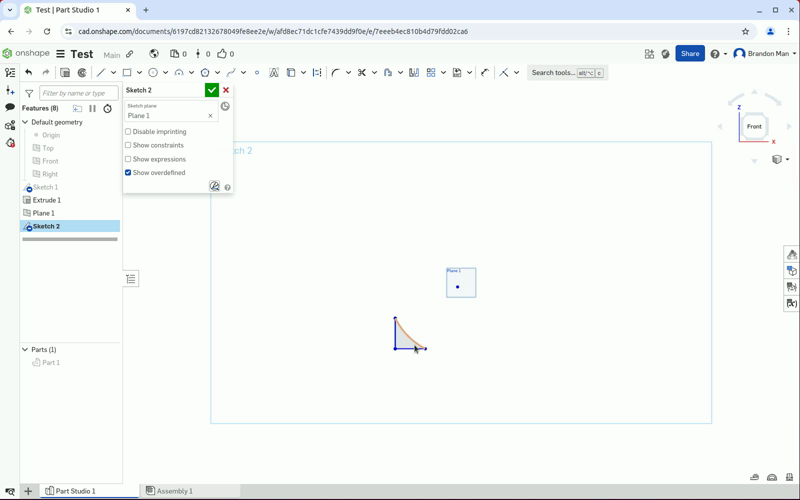
scroll(6)
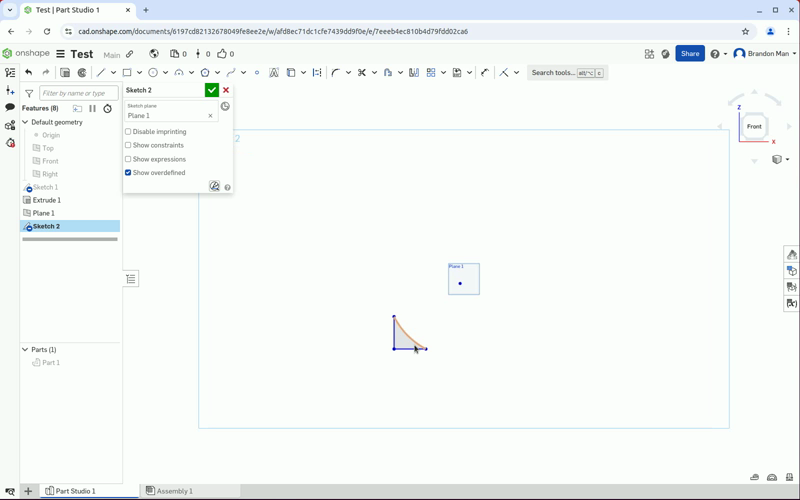
scroll(6)
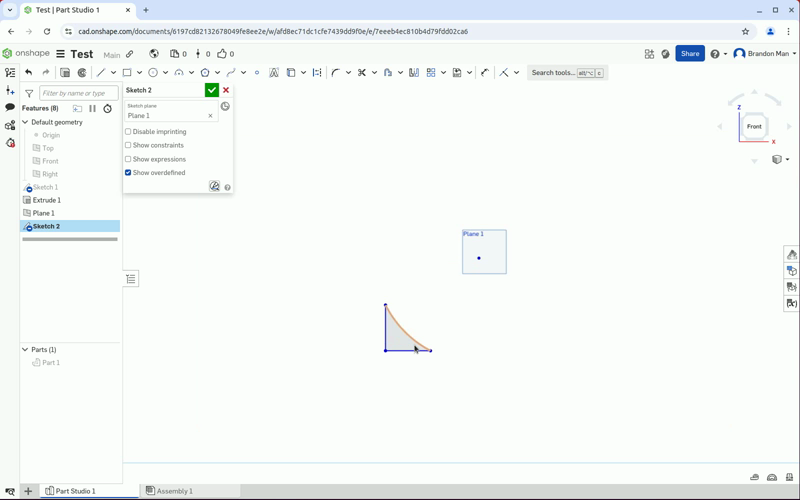
scroll(6)
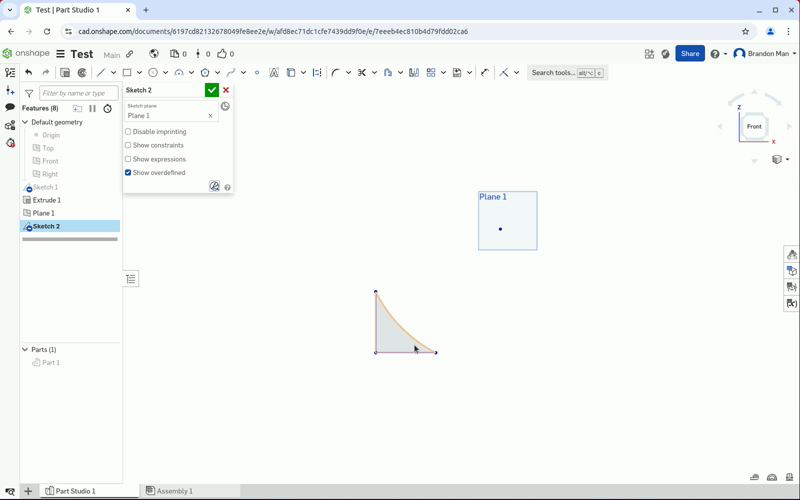
scroll(6)
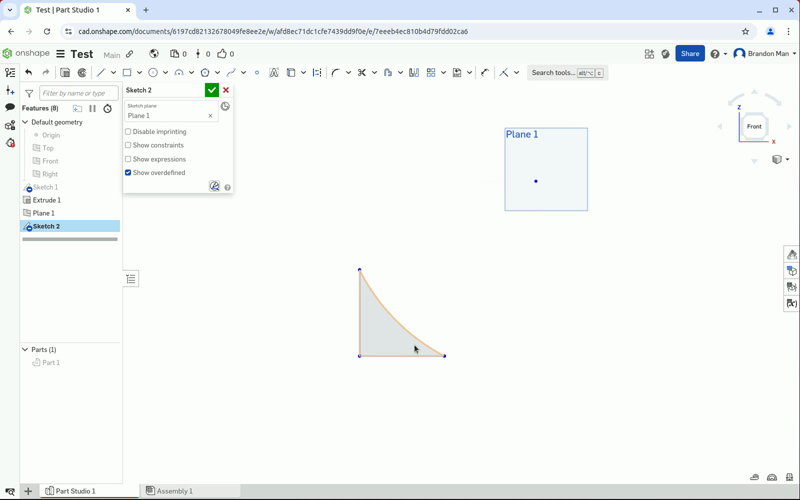
scroll(6)
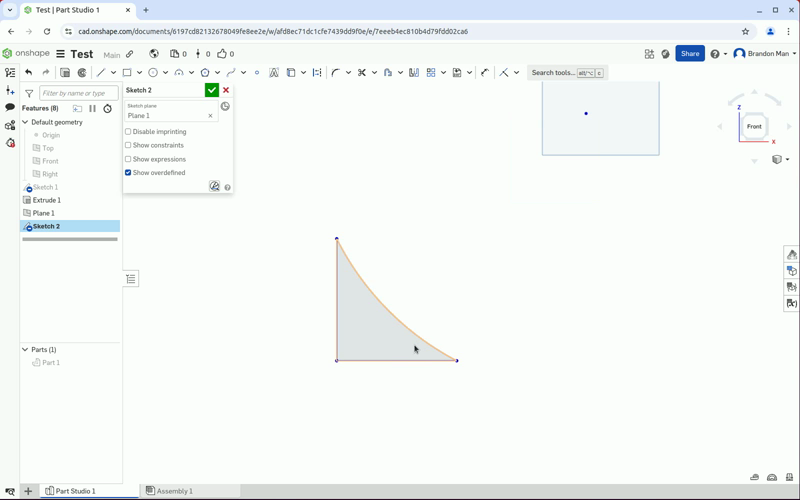
scroll(6)
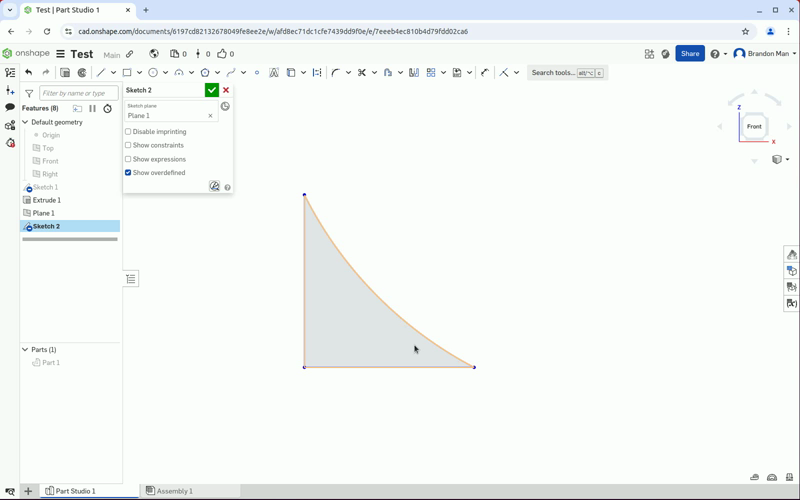
scroll(6)
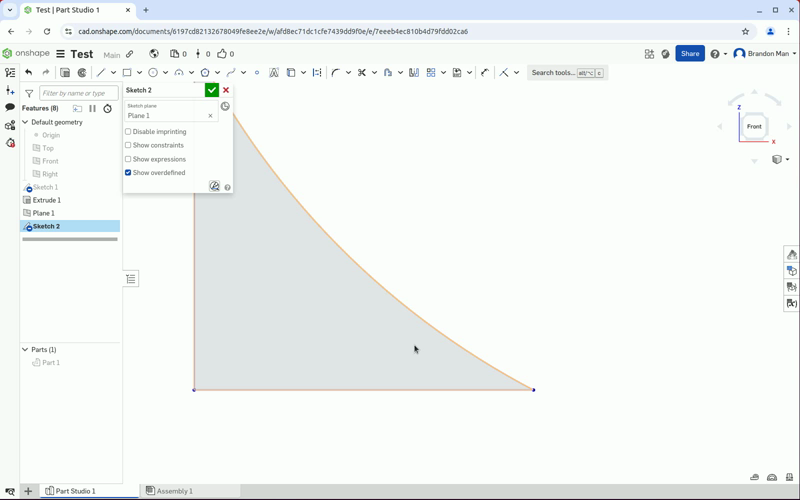
click(414, 344)
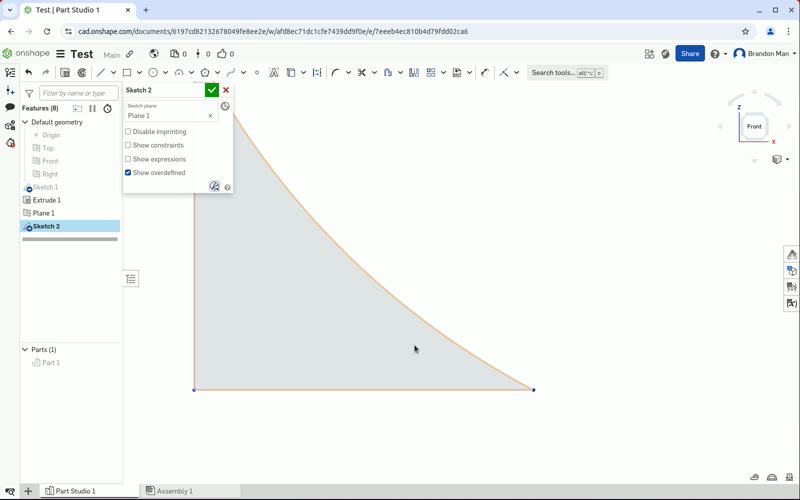
scroll(-6)
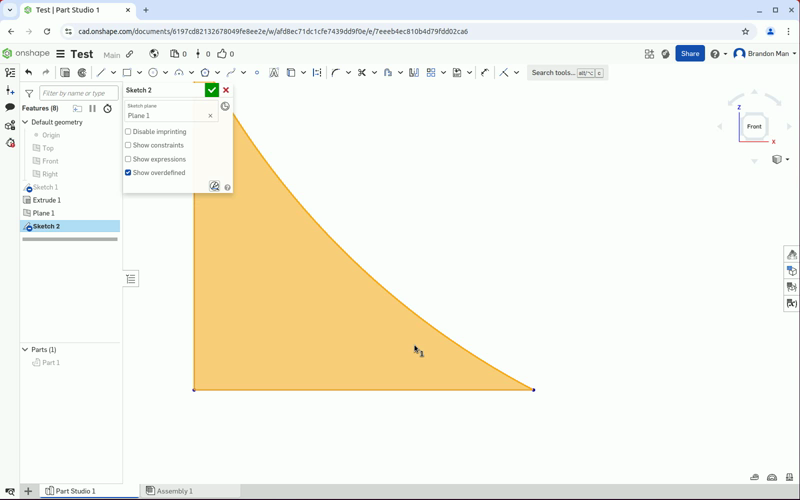
scroll(-6)
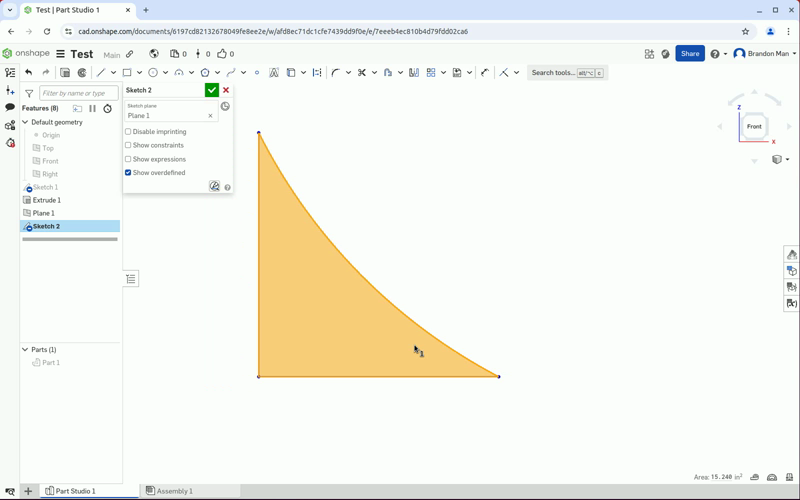
scroll(-6)
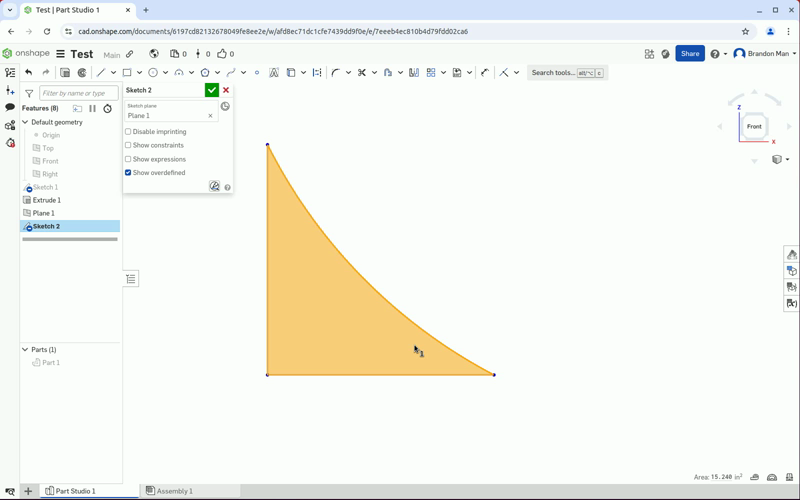
scroll(-6)
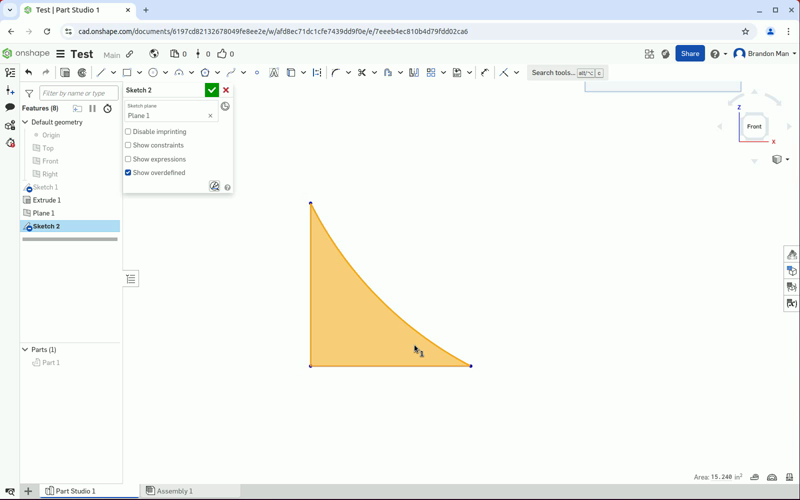
scroll(-6)
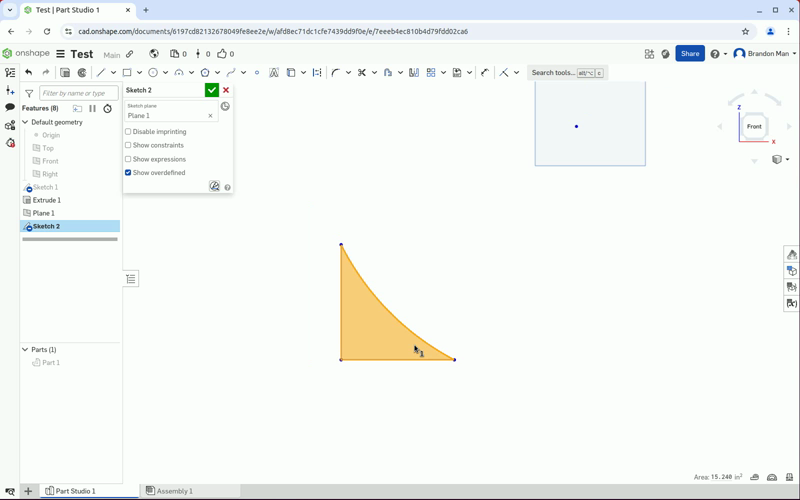
scroll(-6)
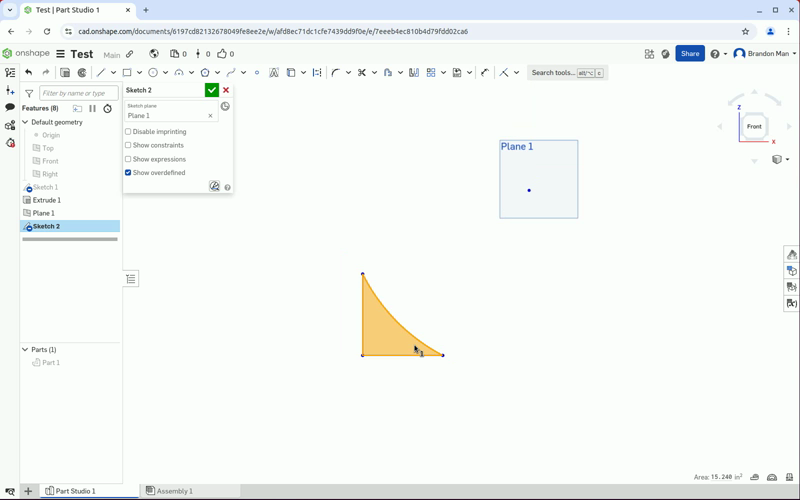
scroll(-6)
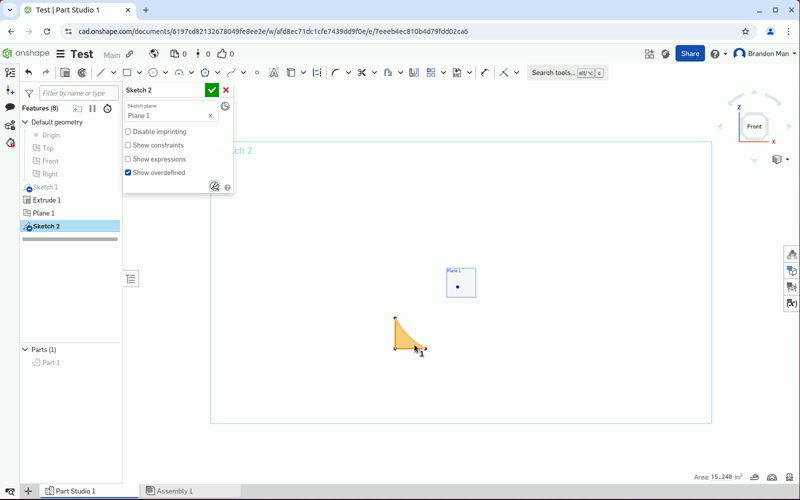
mouse_move(73, 352)
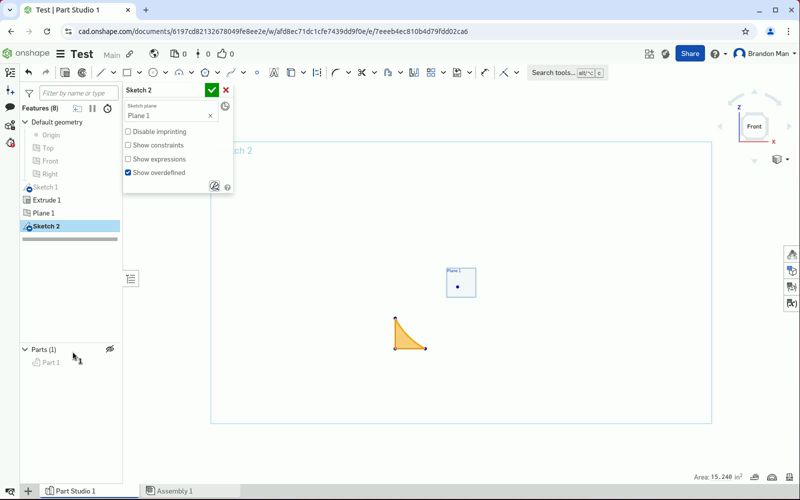
key(shift+y)
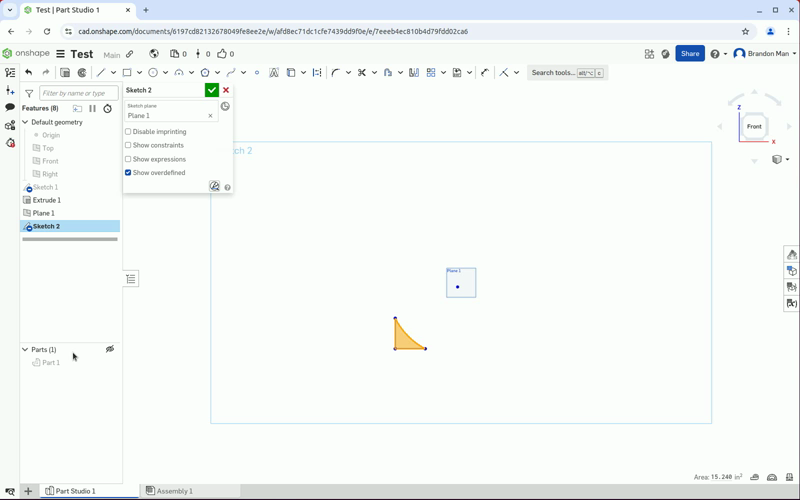
key(shift+e)
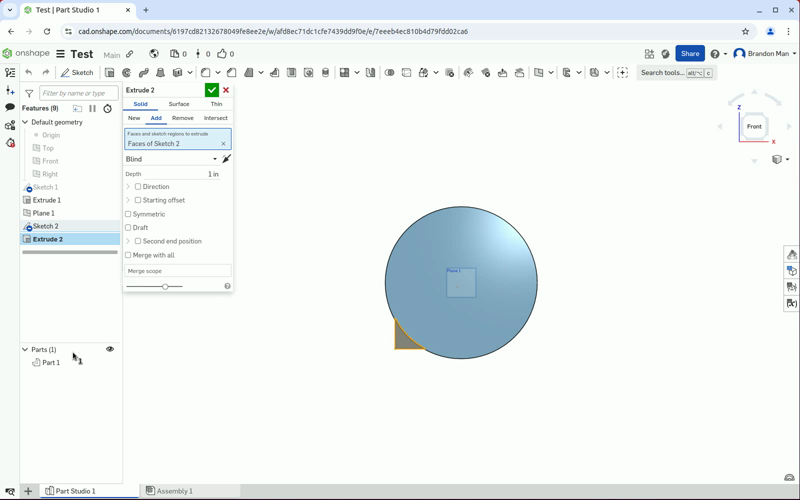
mouse_move(143, 106)
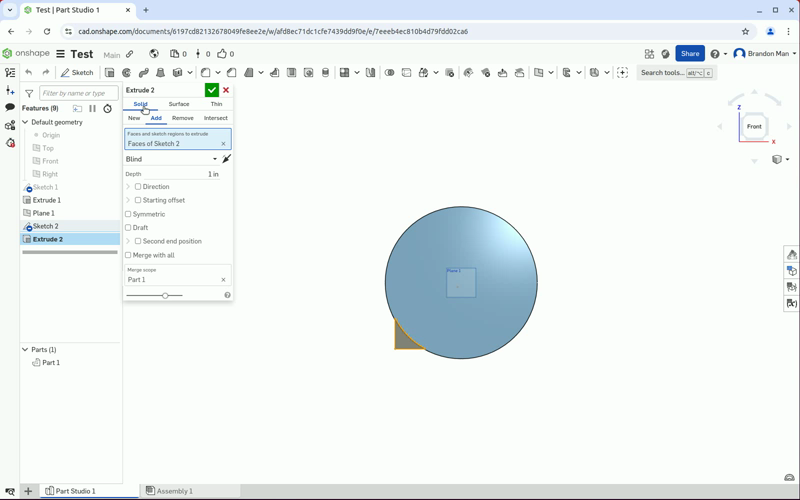
click(143, 106)
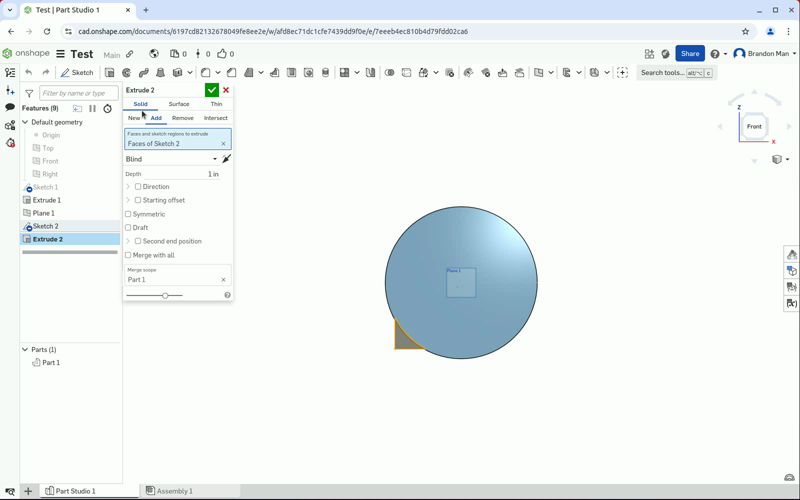
mouse_move(137, 120)
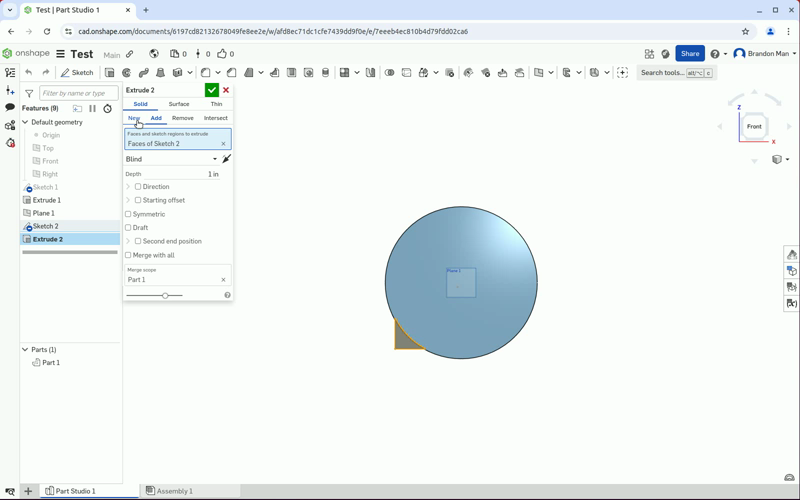
click(137, 120)
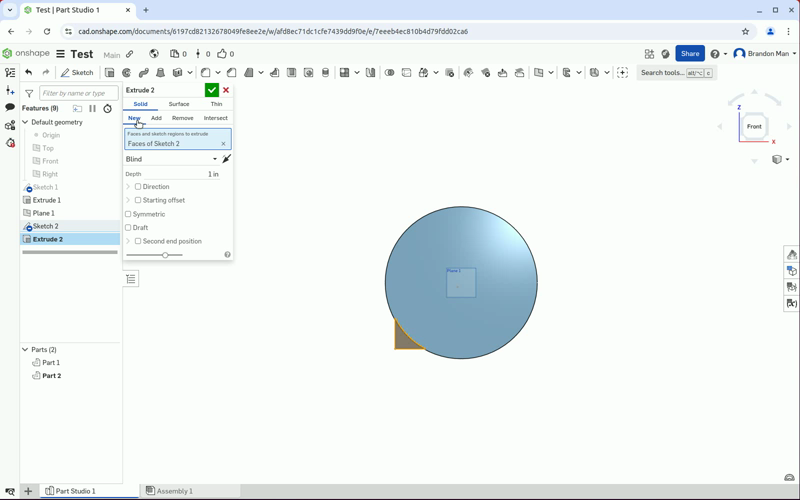
key(tab, 4)
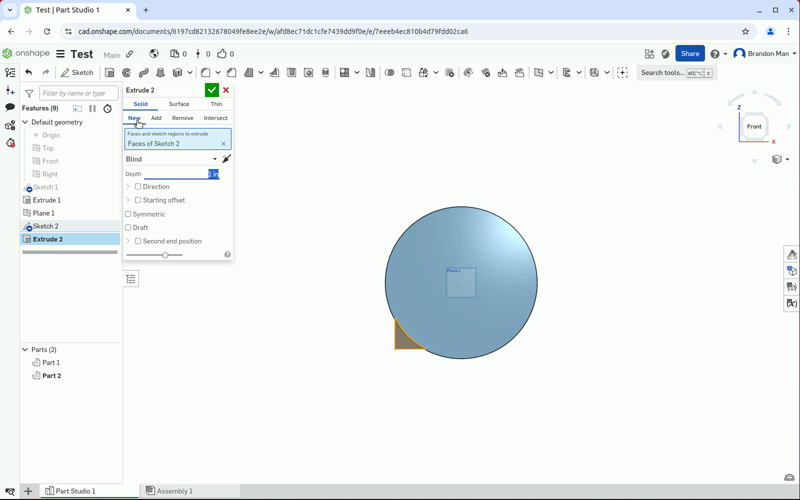
text(11.554)
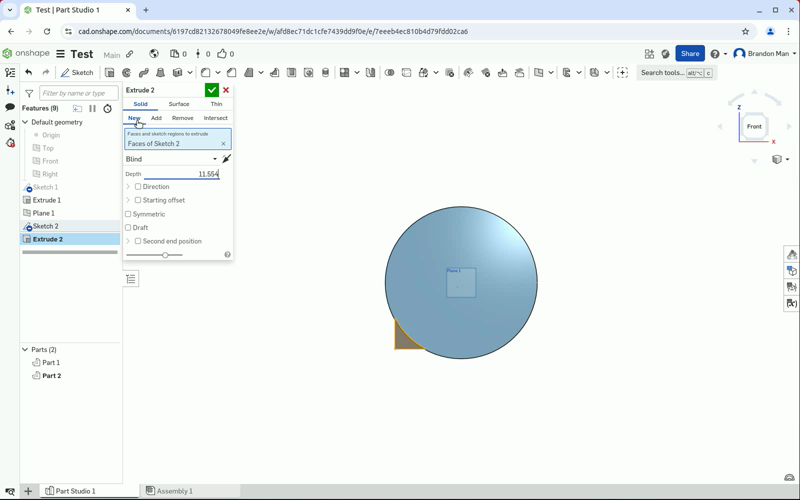
key(enter)
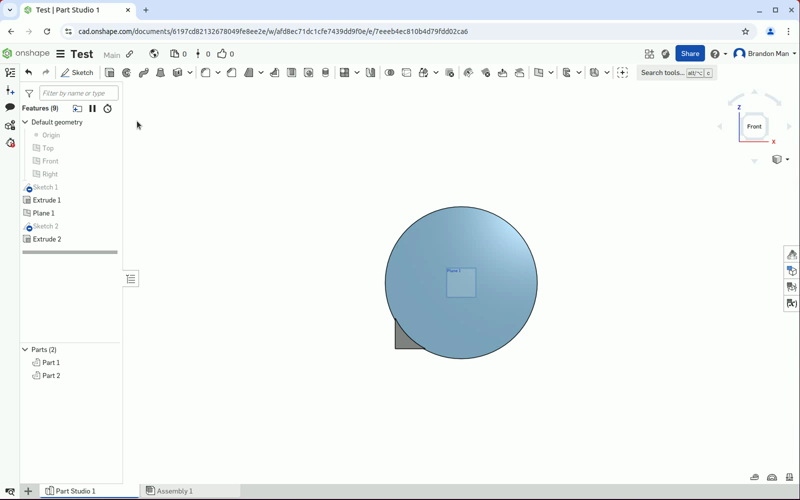
key(shift+h)
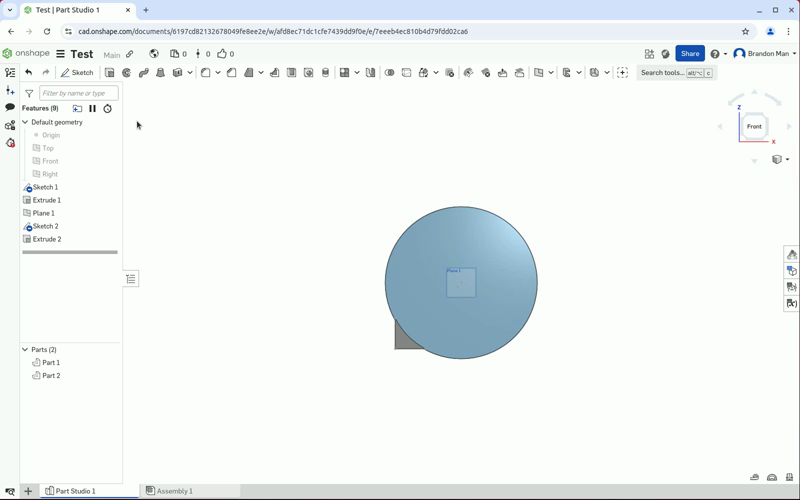
key(shift+h)
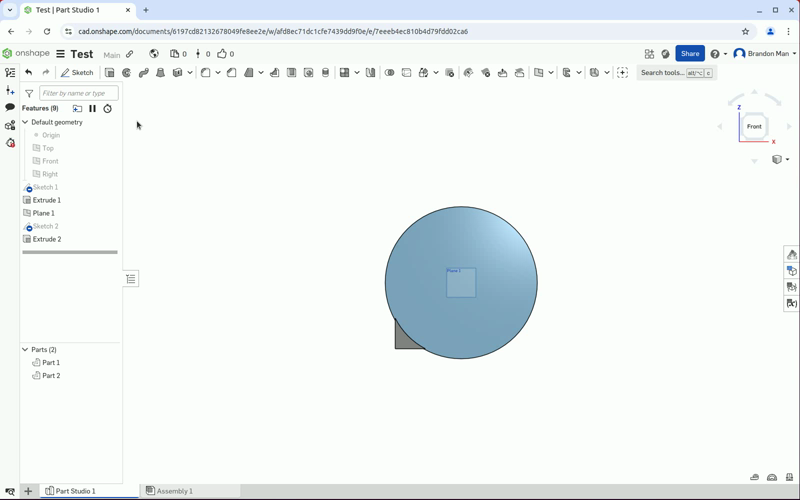
mouse_move(73, 189)
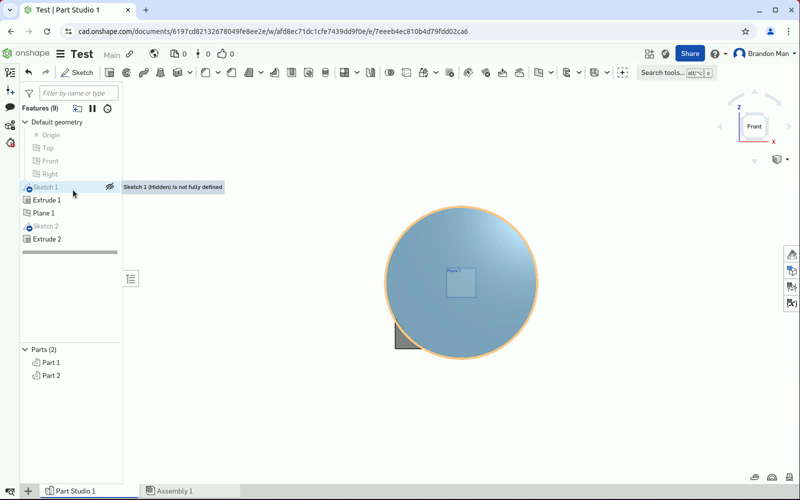
click(73, 189)
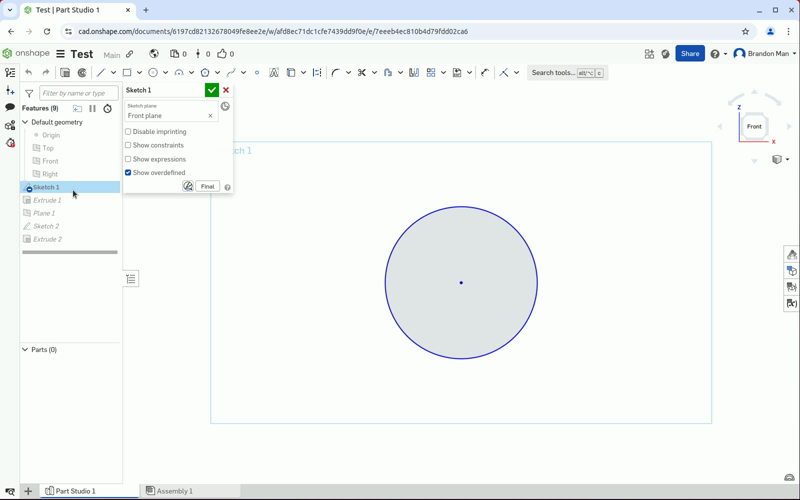
mouse_move(229, 92)
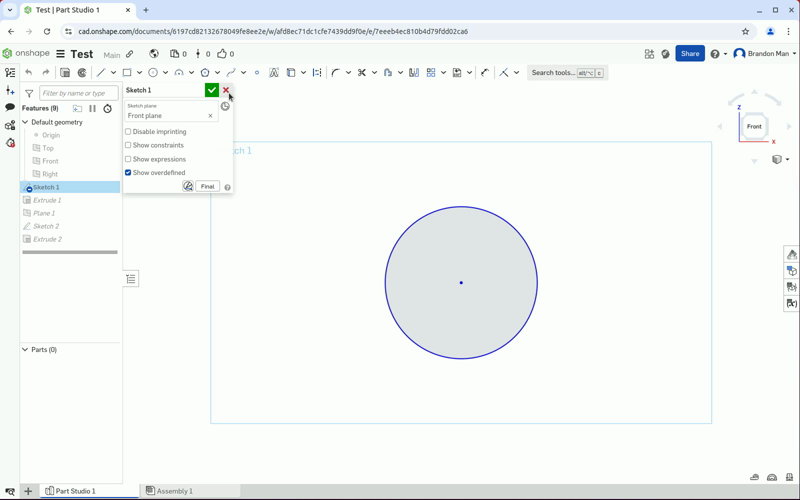
click(229, 92)
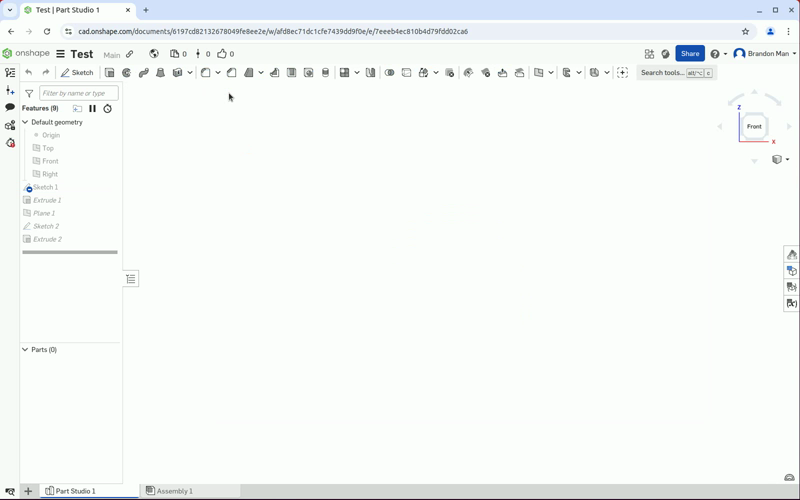
key(shift+s)
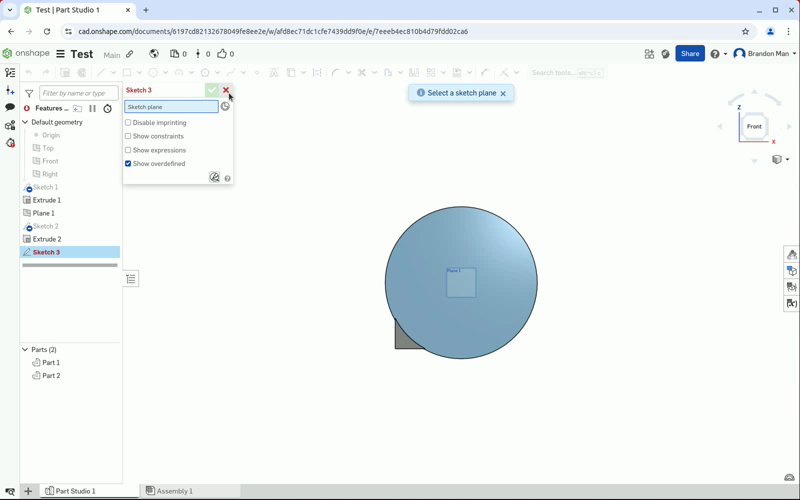
mouse_move(73, 215)
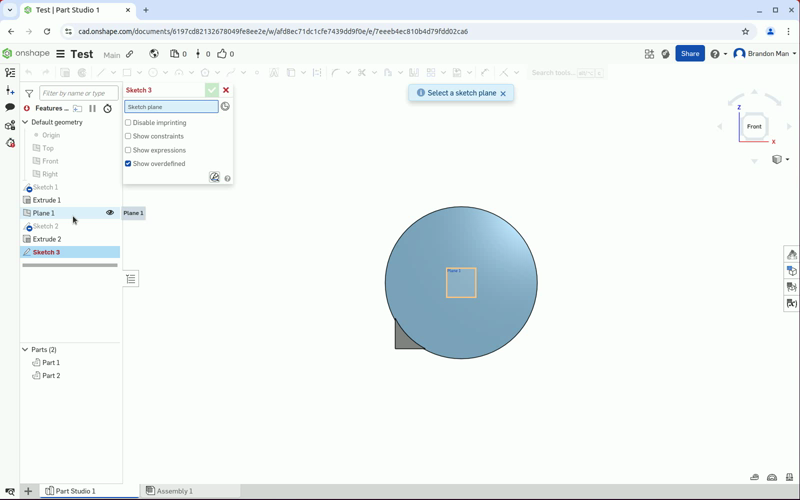
click(73, 215)
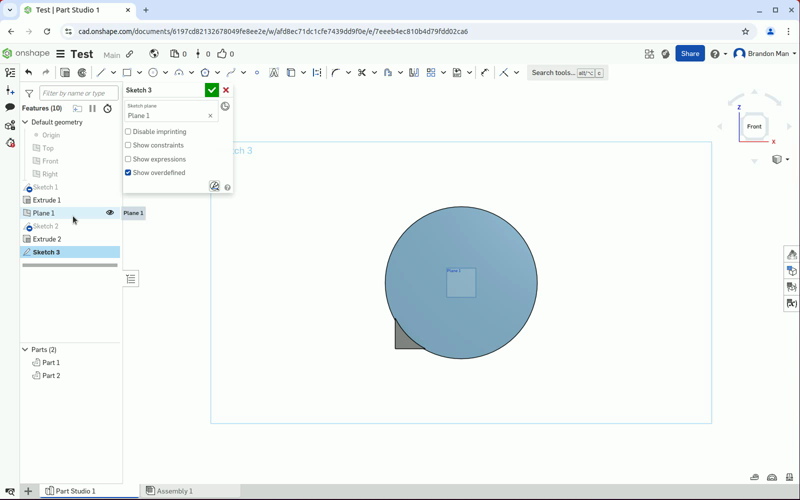
mouse_move(73, 352)
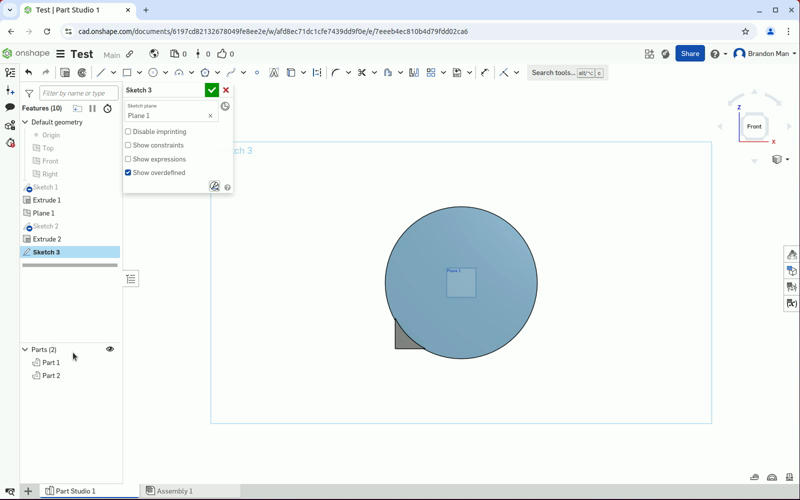
key(y)
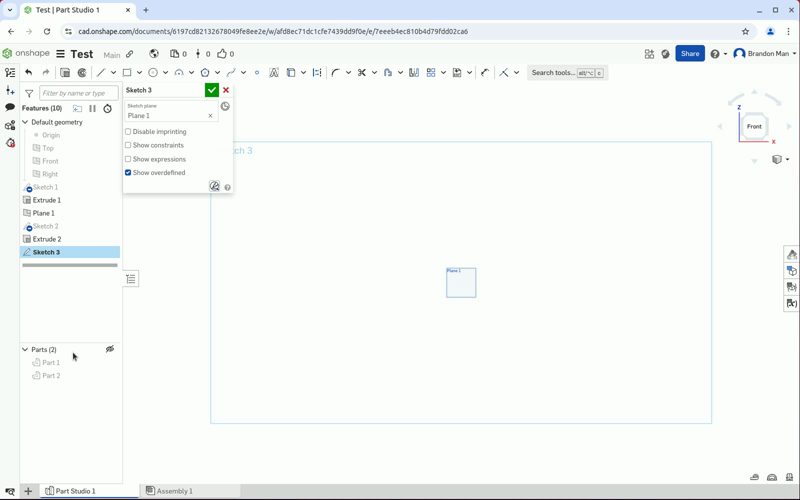
key(l)
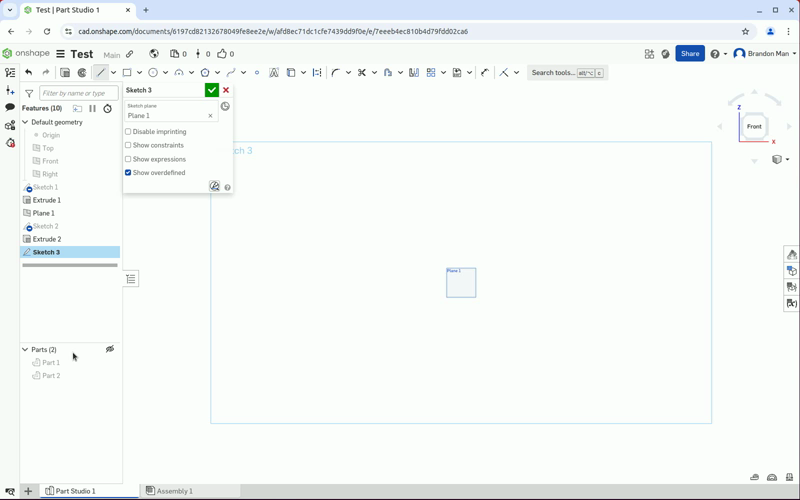
key_down(shift)
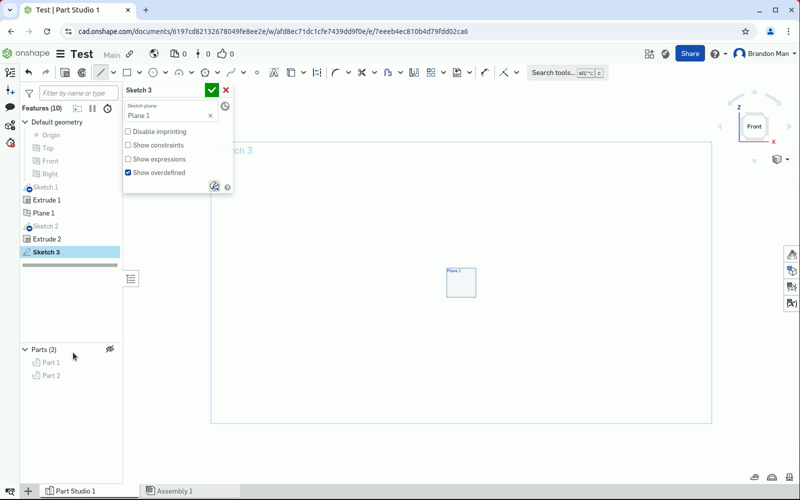
mouse_move(497, 348)
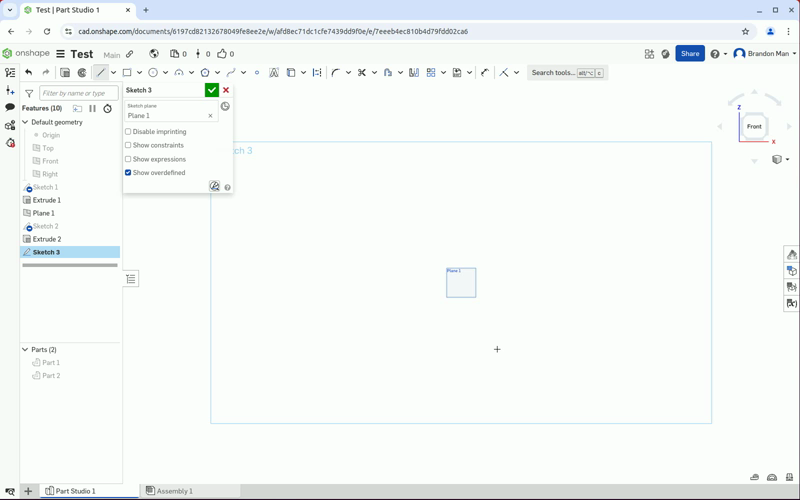
click(497, 348)
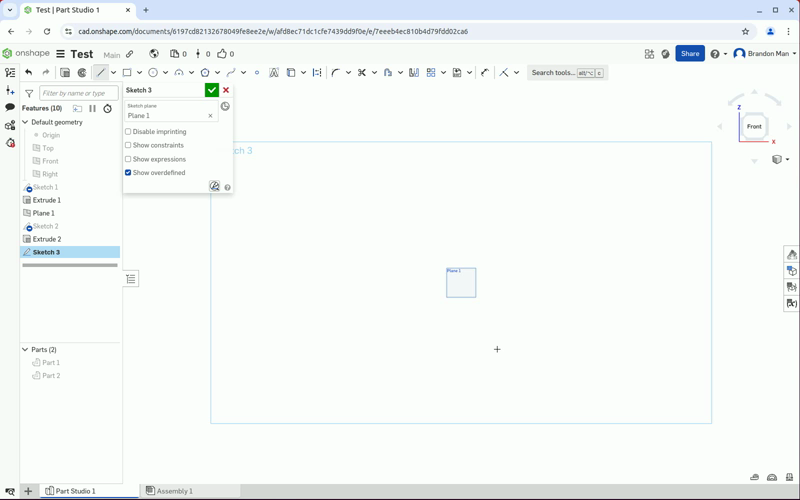
key_up(shift)
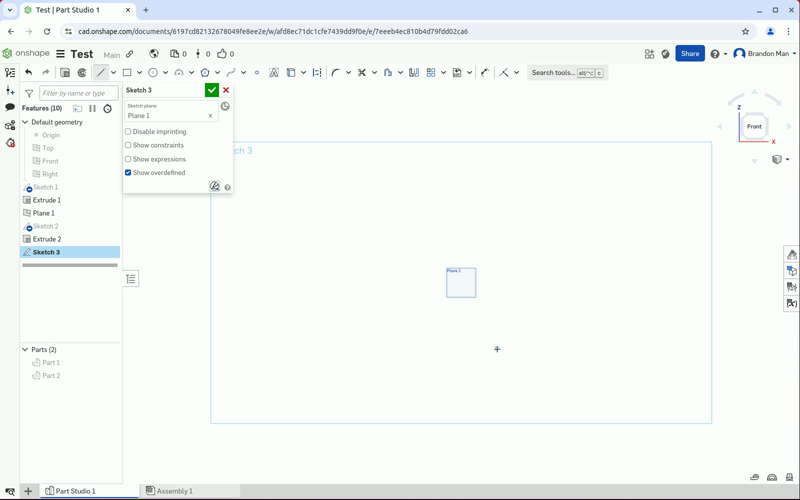
key_down(shift)
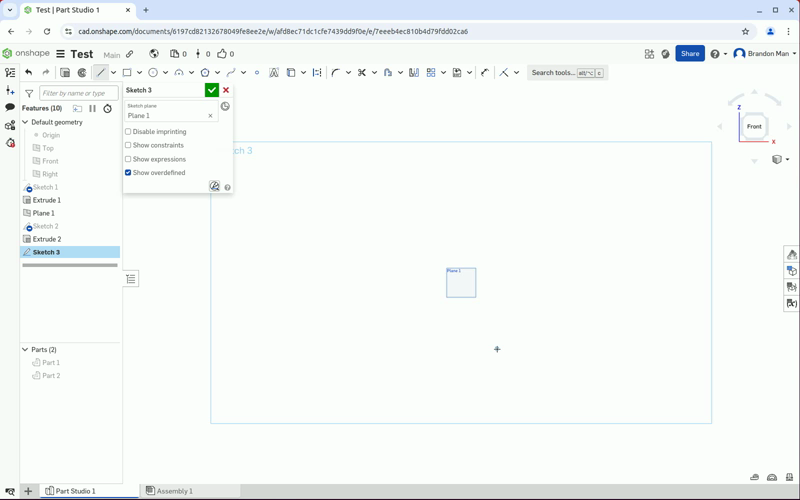
mouse_move(527, 348)
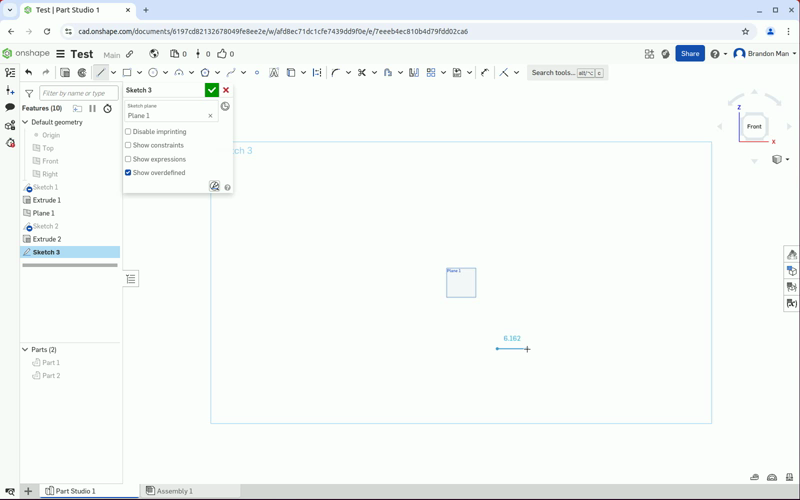
mouse_move(527, 348)
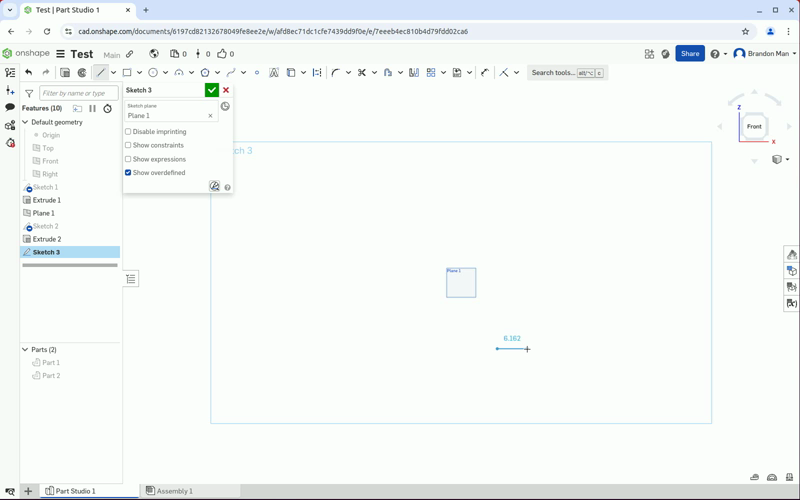
click(527, 348)
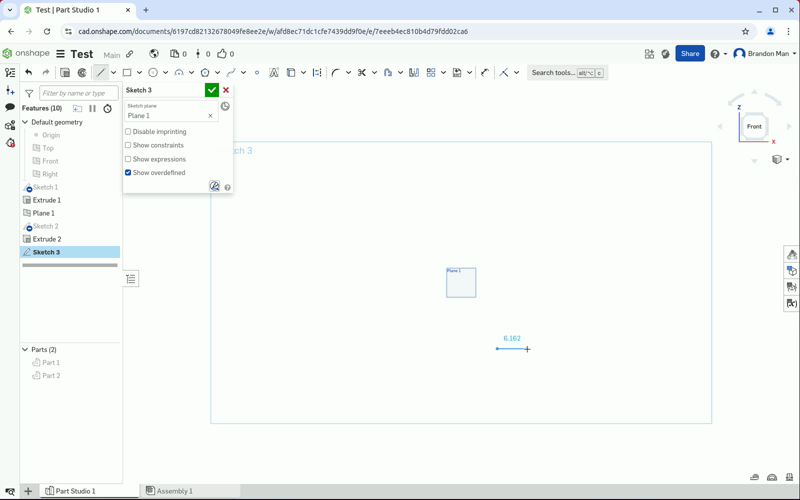
key_up(shift)
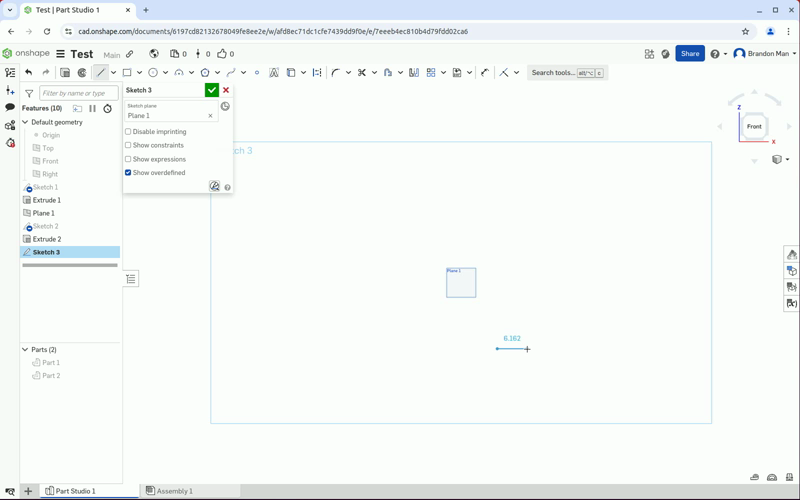
key_down(shift)
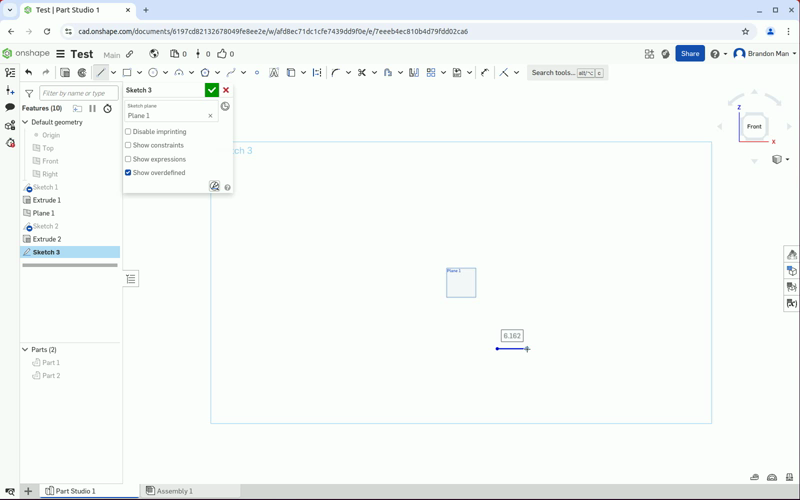
mouse_move(557, 348)
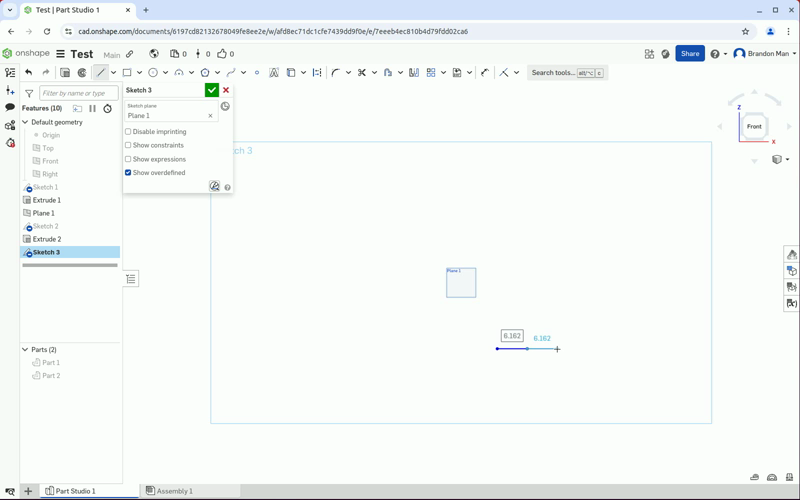
mouse_move(527, 318)
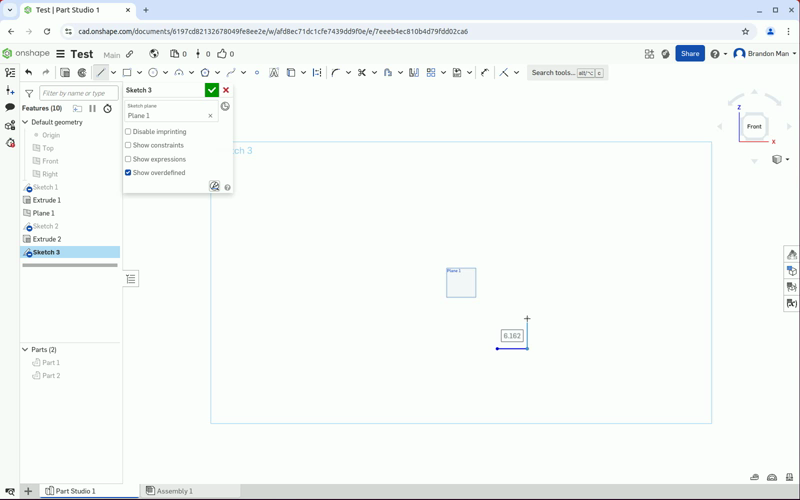
click(527, 318)
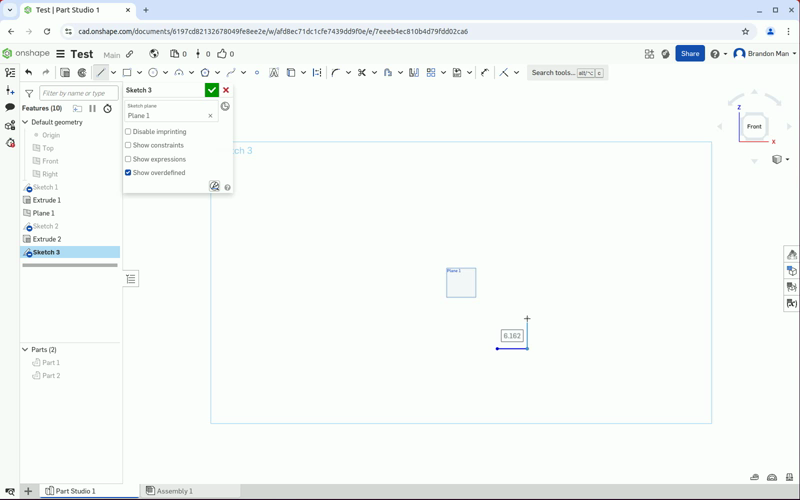
key_up(shift)
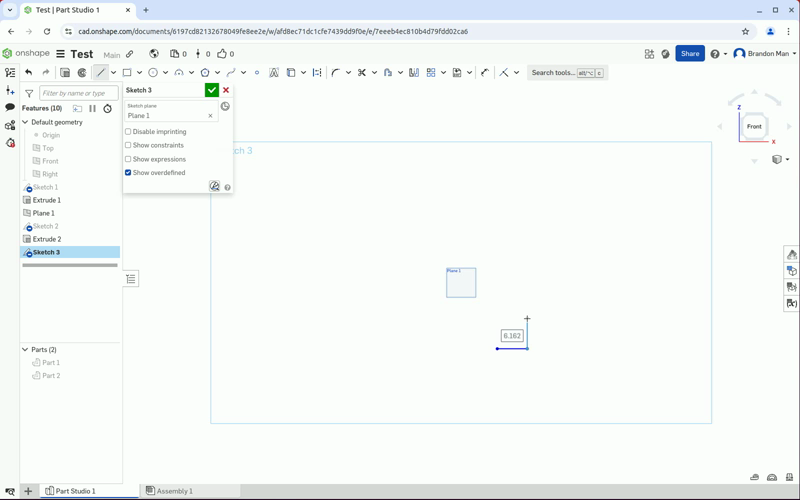
key(esc)
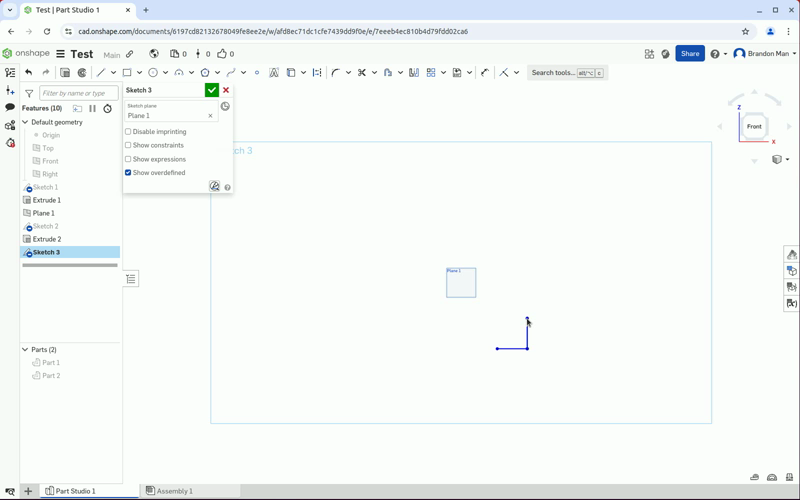
key(a)
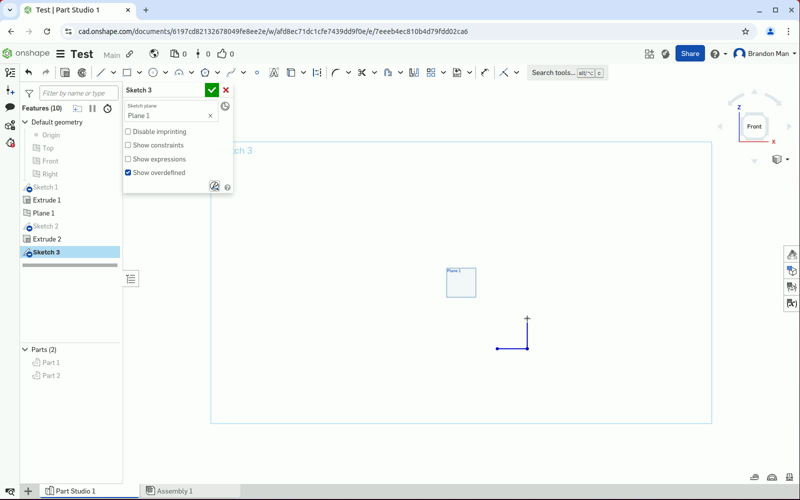
mouse_move(527, 318)
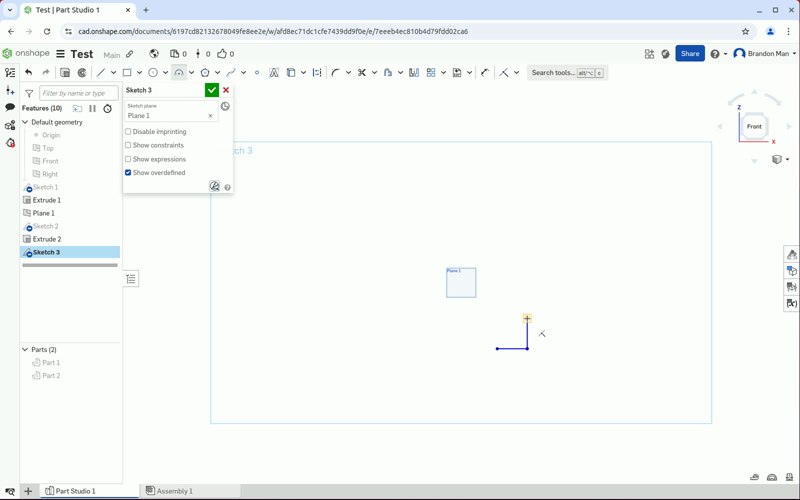
click(527, 318)
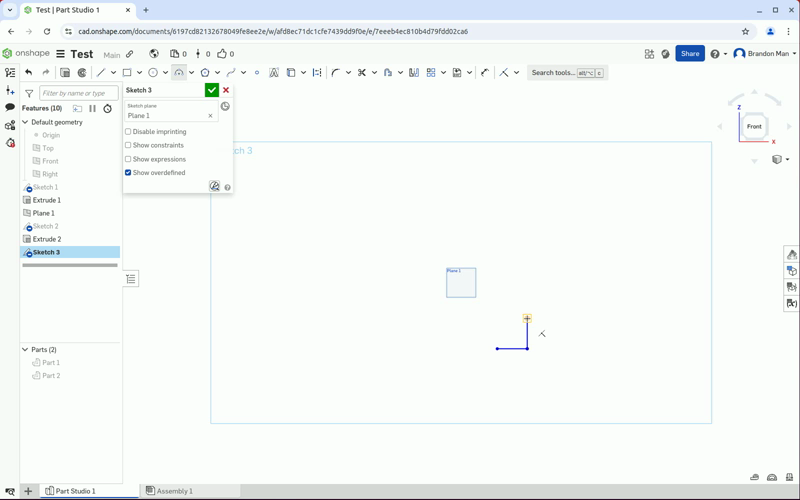
mouse_move(497, 348)
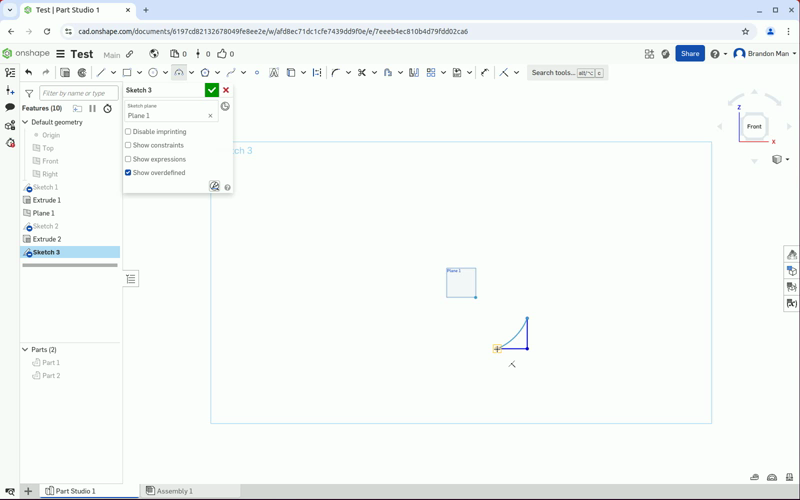
click(497, 348)
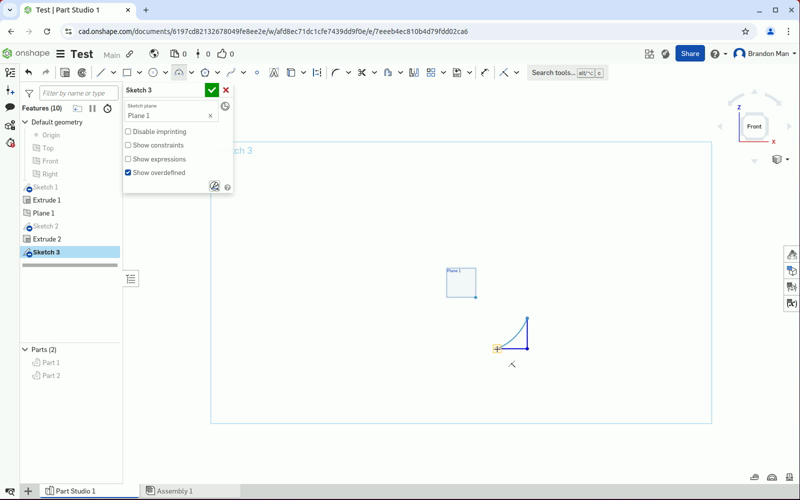
key_down(shift)
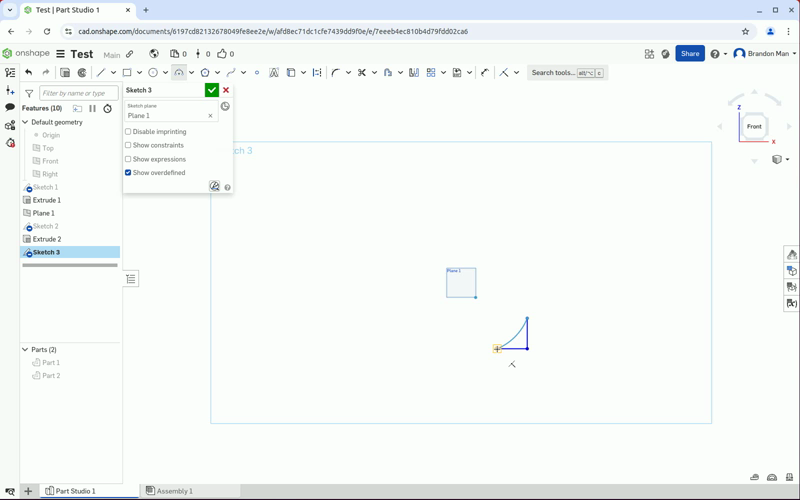
mouse_move(514, 335)
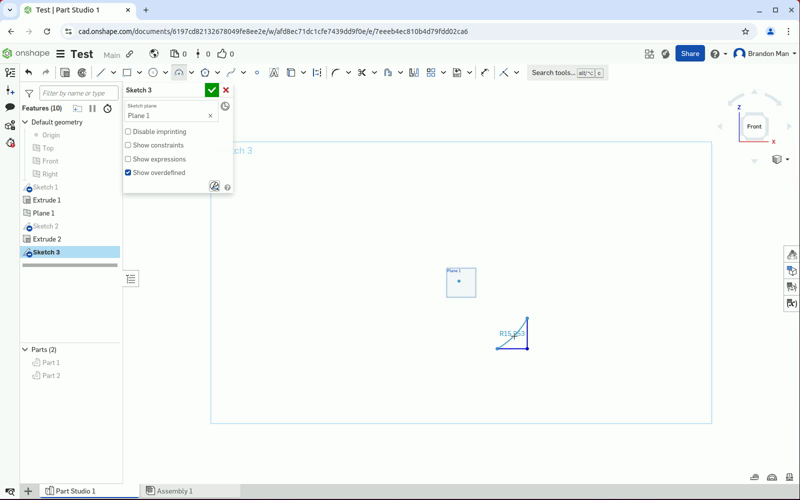
click(514, 335)
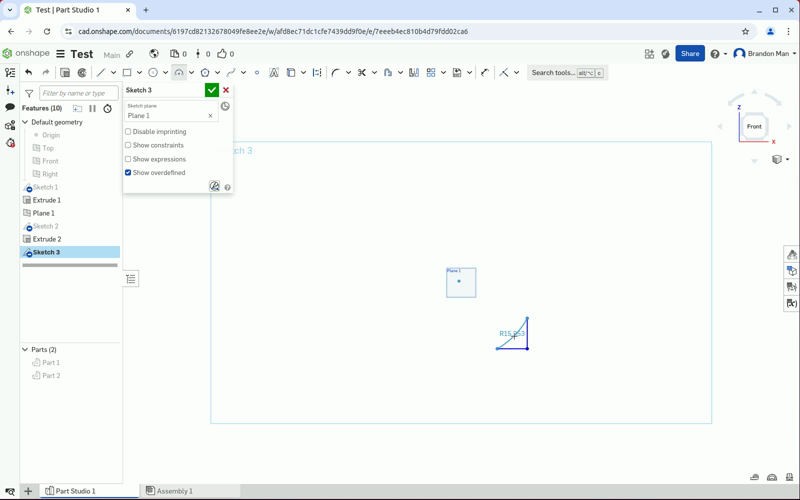
key_up(shift)
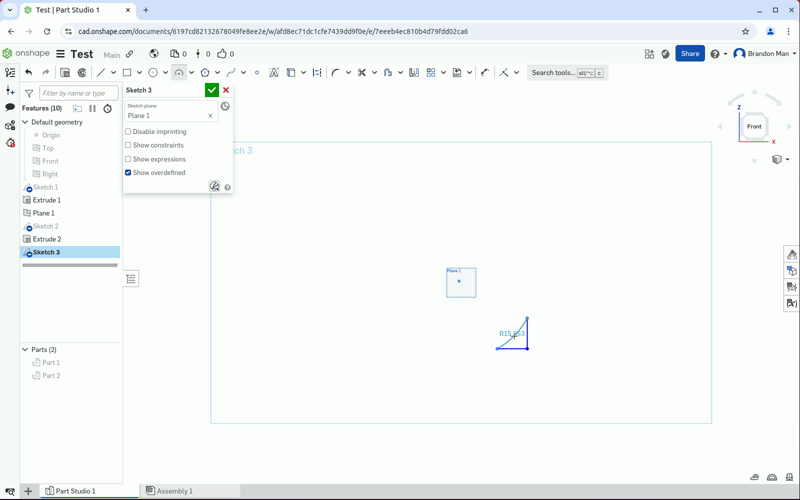
key(esc)
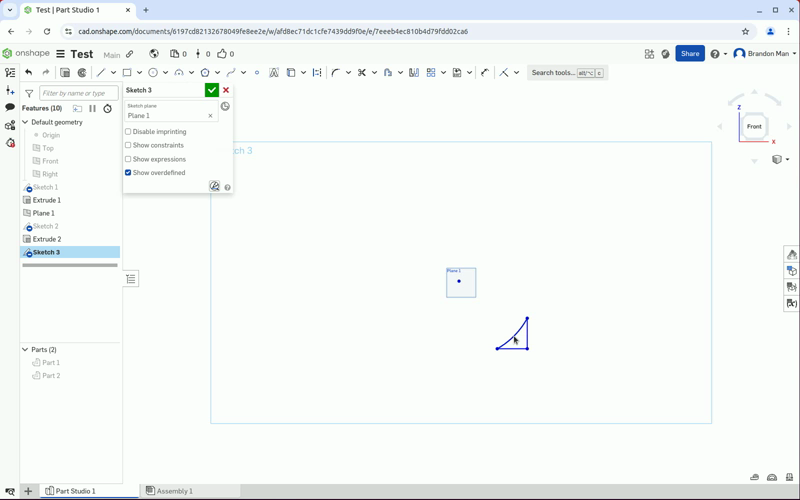
mouse_move(511, 341)
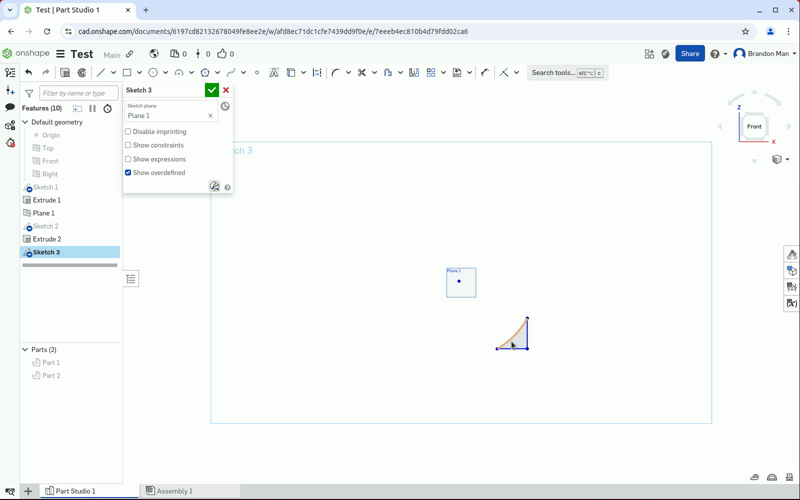
scroll(6)
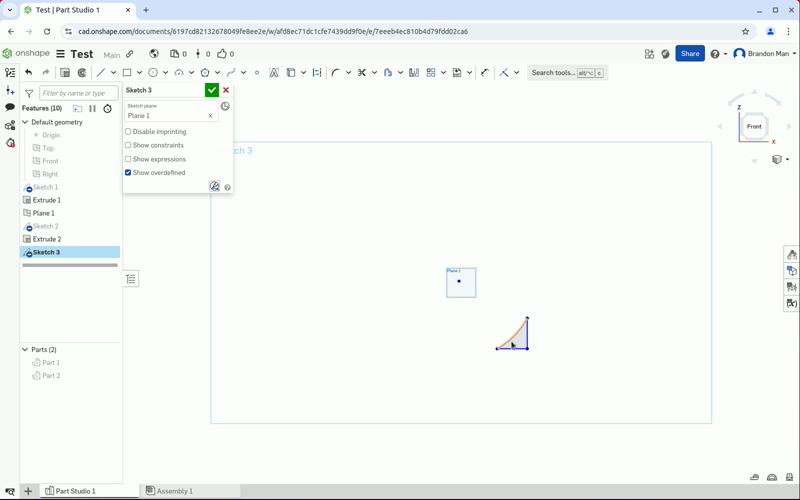
scroll(6)
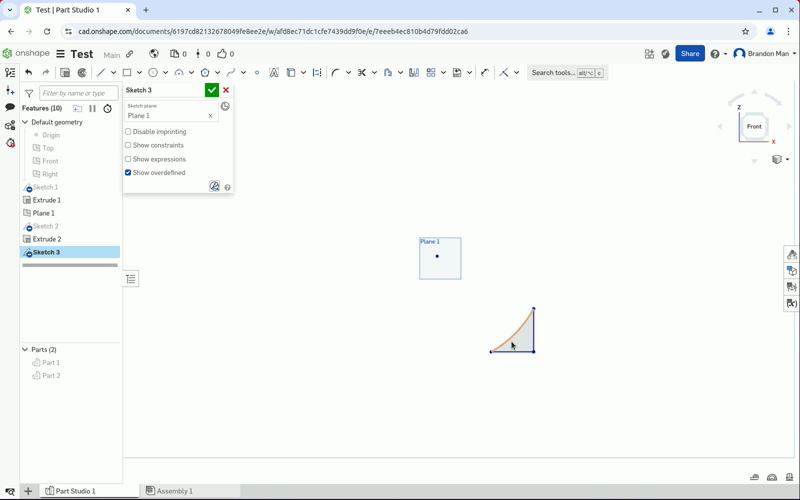
scroll(6)
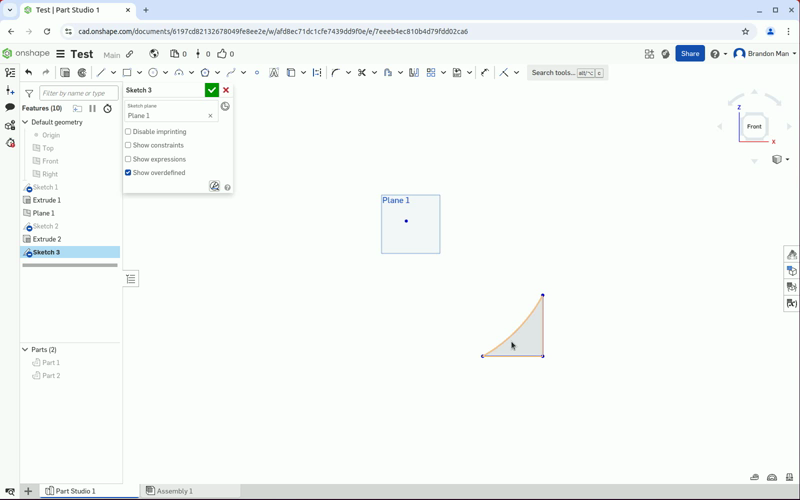
scroll(6)
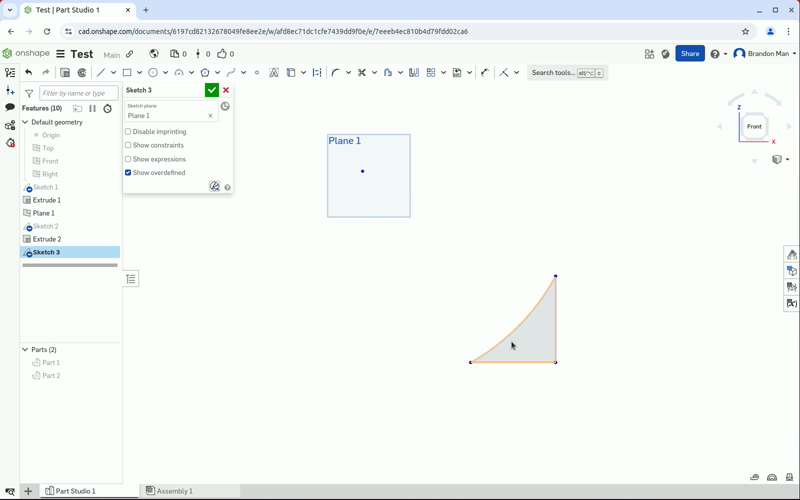
scroll(6)
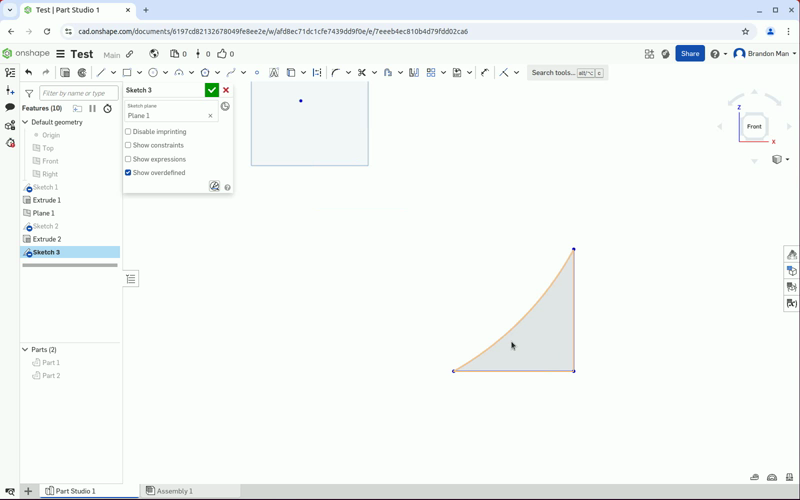
scroll(6)
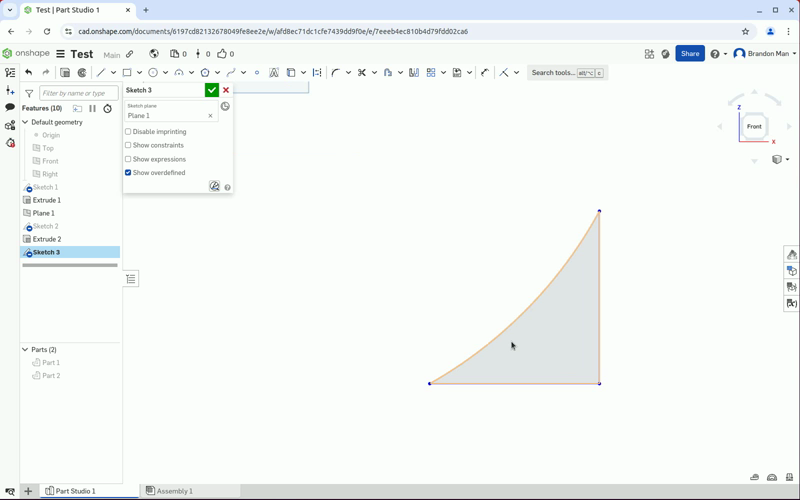
scroll(6)
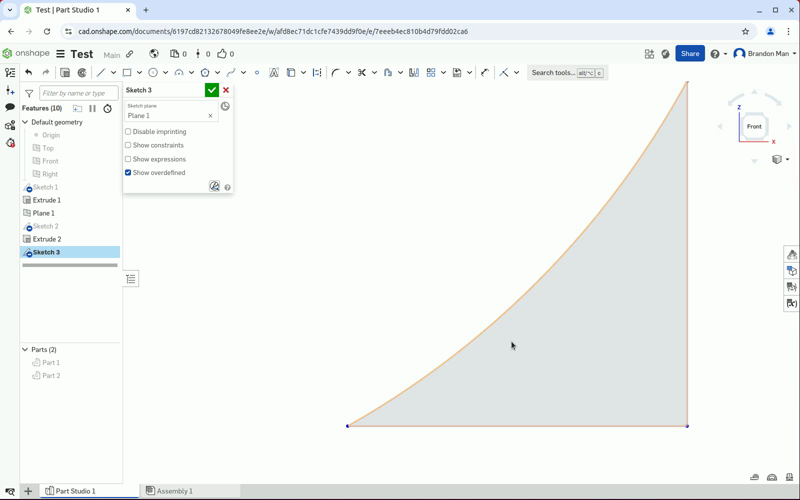
click(511, 341)
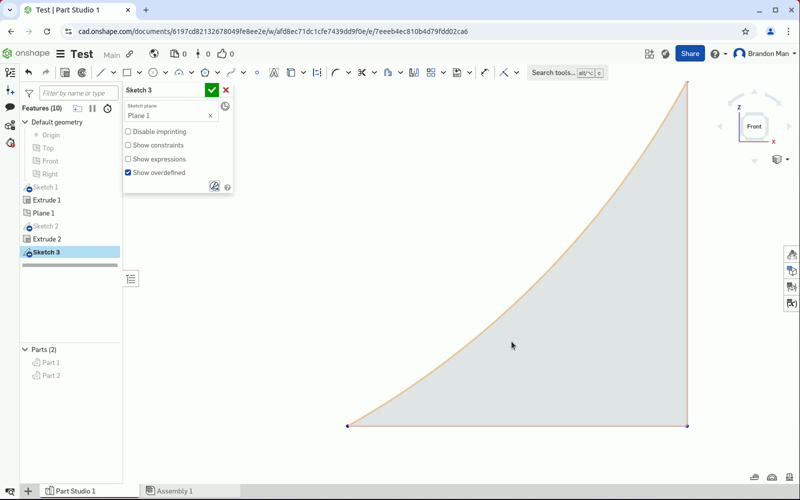
scroll(-6)
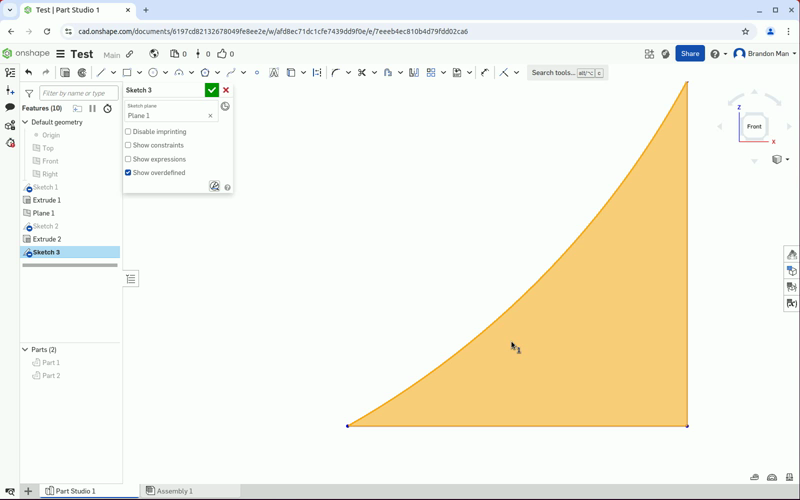
scroll(-6)
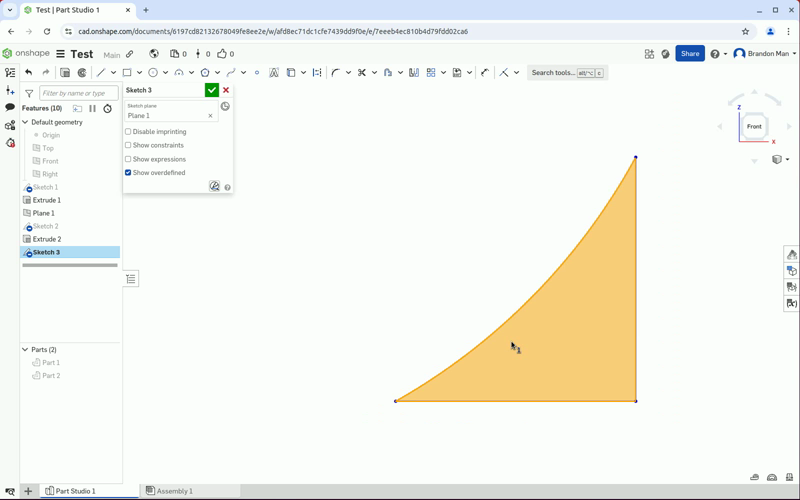
scroll(-6)
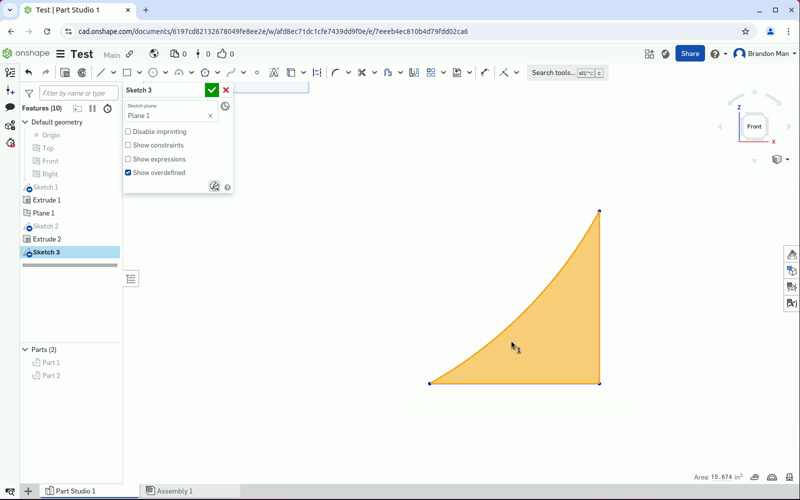
scroll(-6)
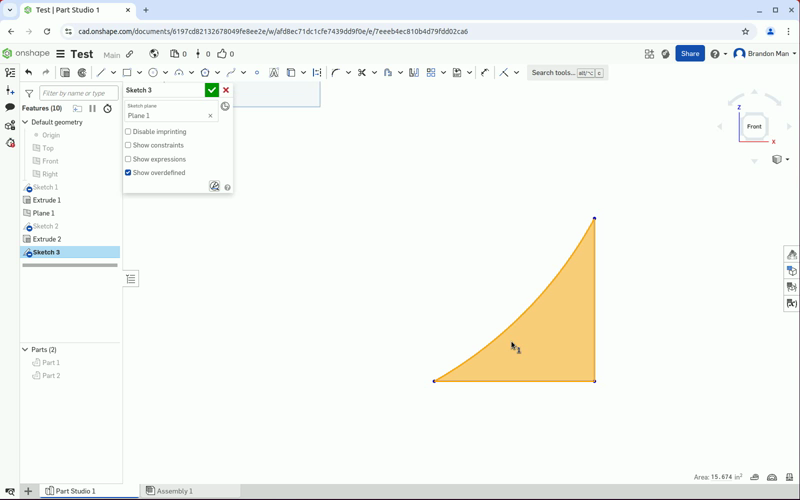
scroll(-6)
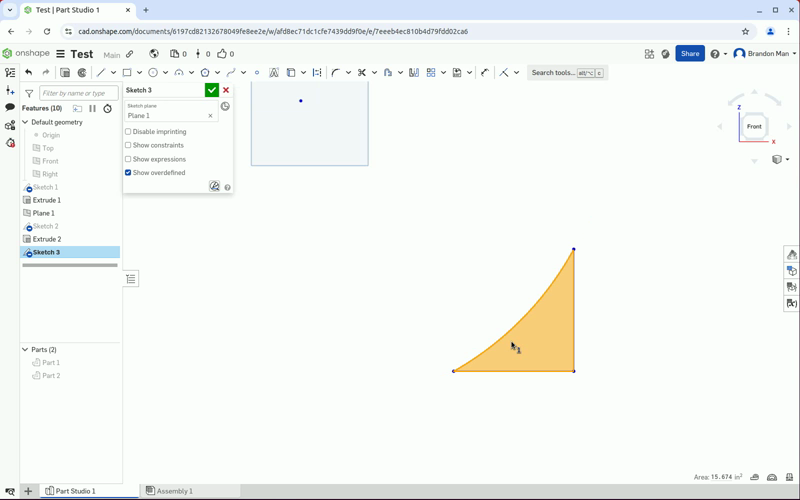
scroll(-6)
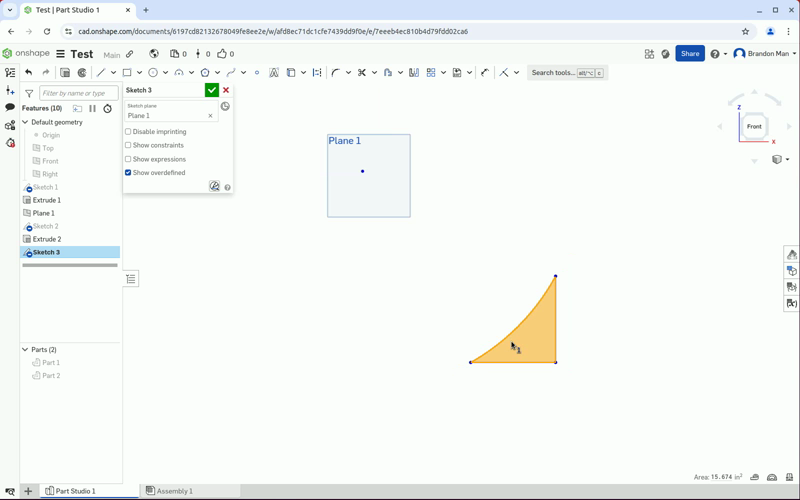
scroll(-6)
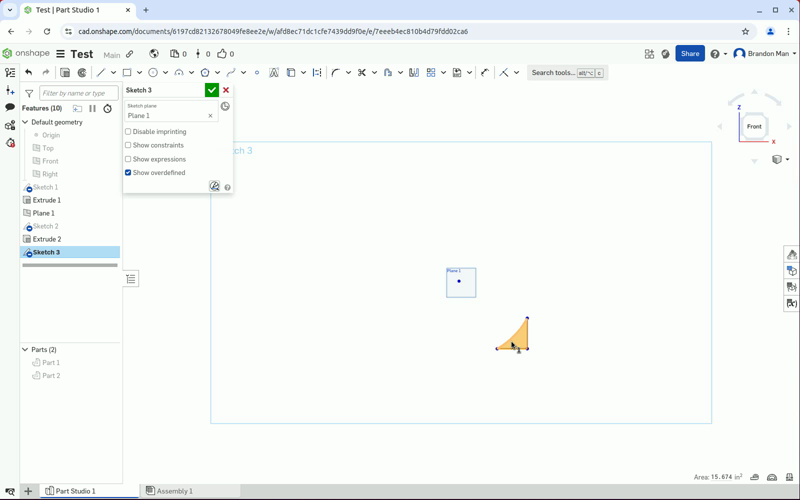
mouse_move(73, 352)
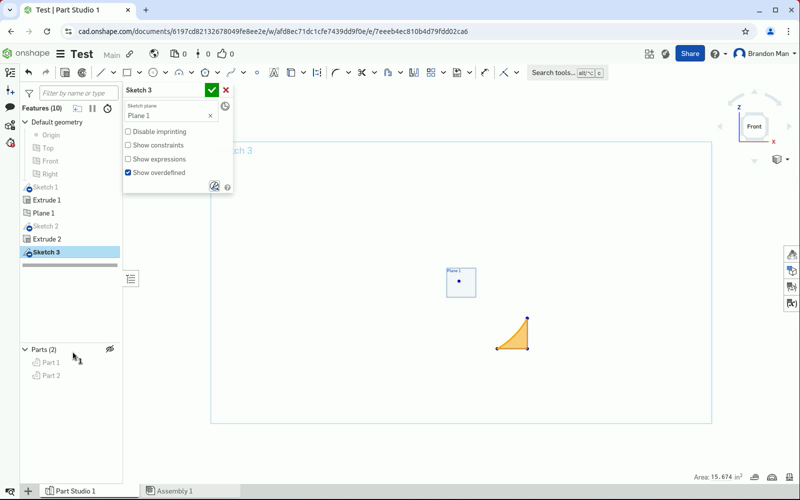
key(shift+y)
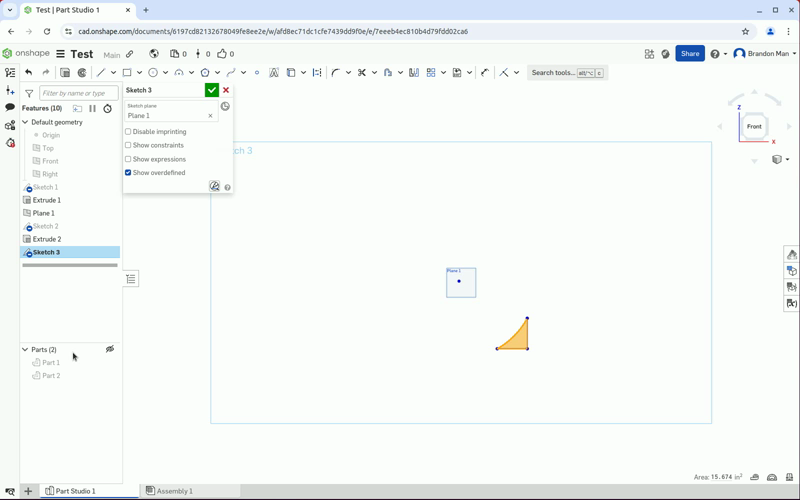
key(shift+e)
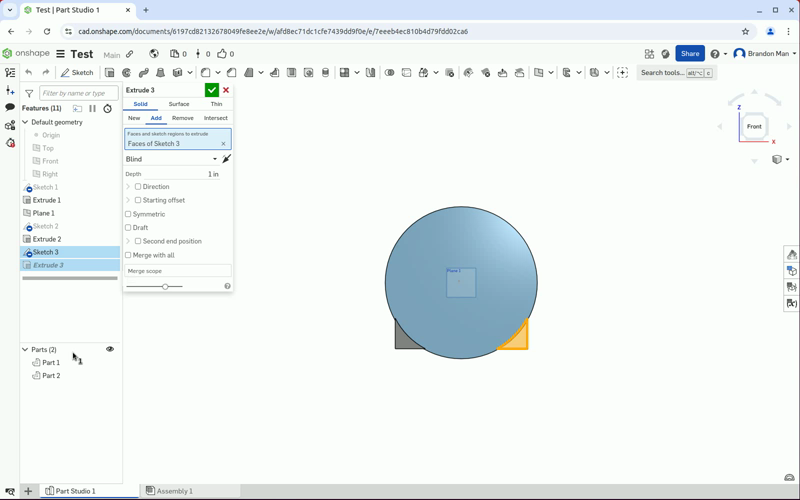
mouse_move(143, 106)
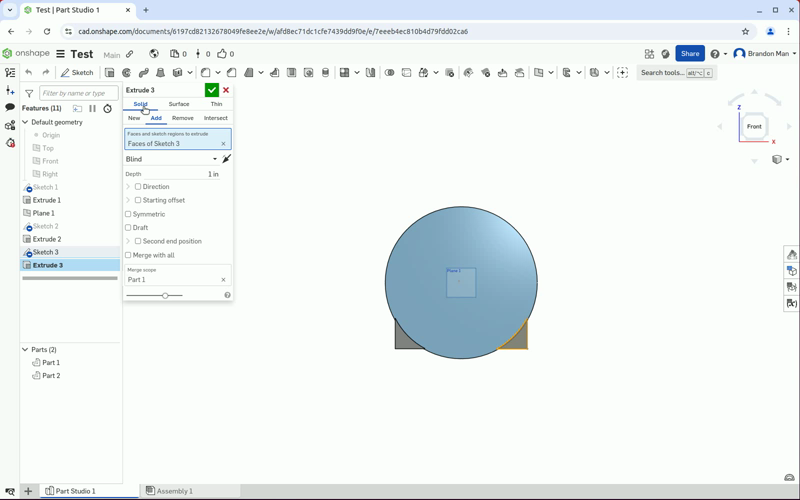
click(143, 106)
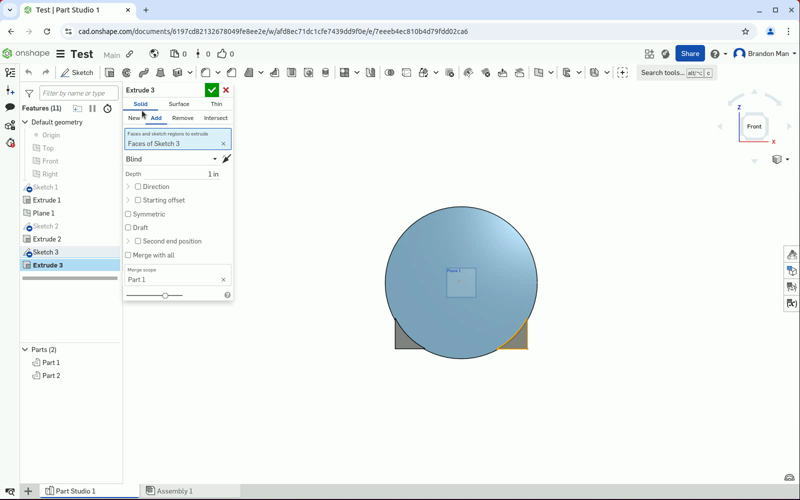
mouse_move(137, 120)
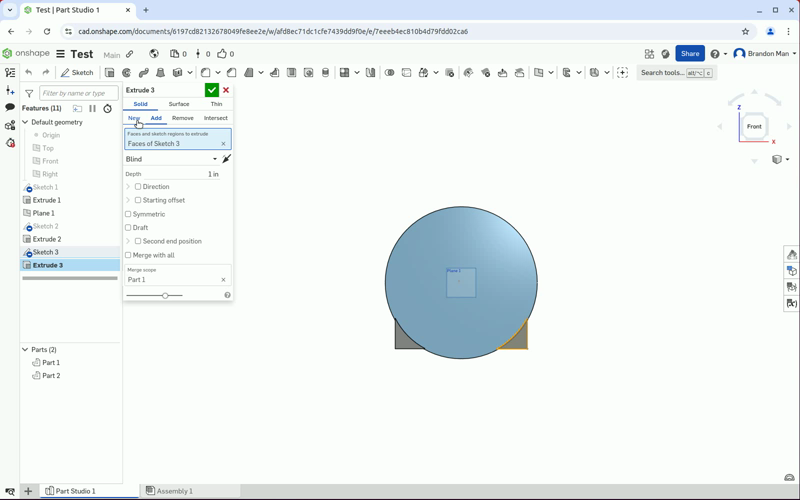
click(137, 120)
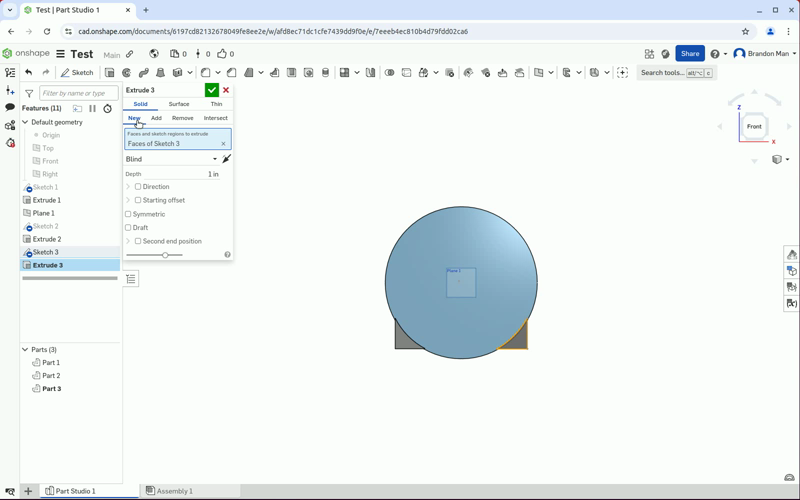
key(tab, 4)
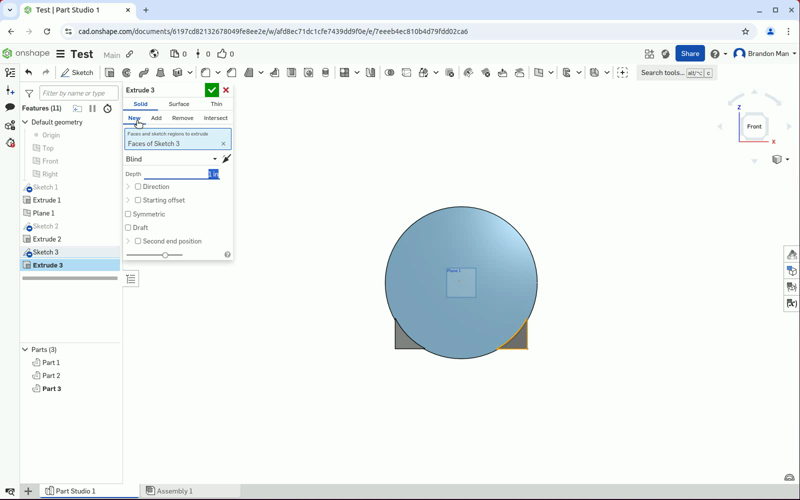
text(11.554)
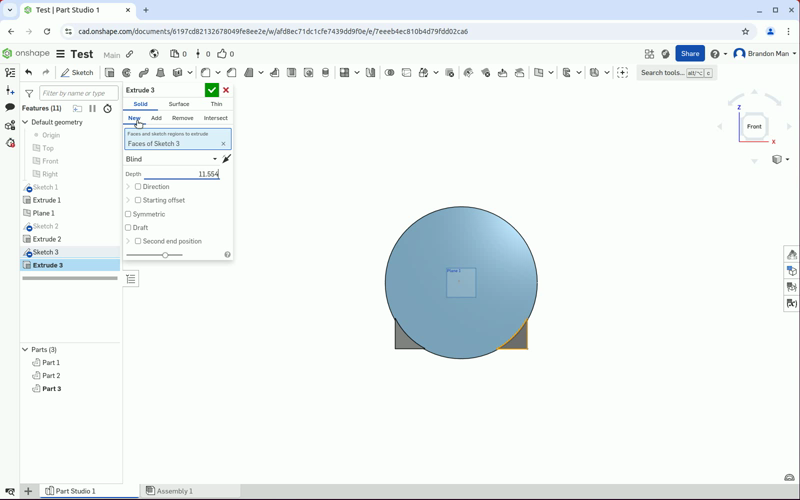
key(enter)
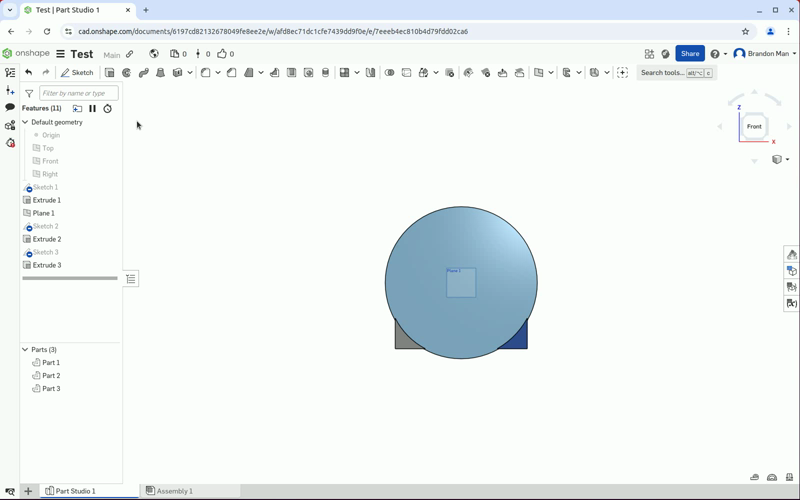
key(shift+h)
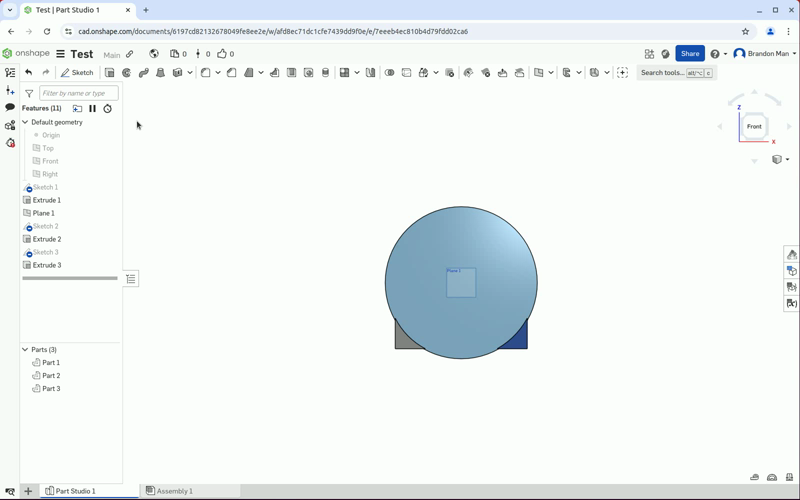
key(shift+h)
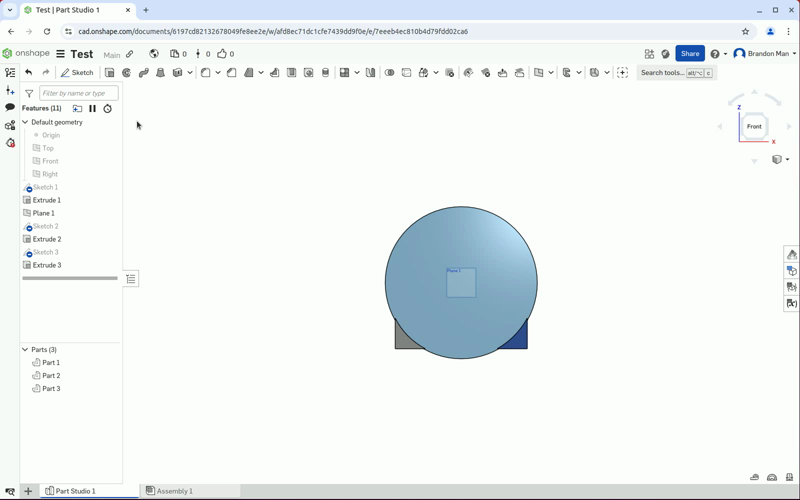
mouse_move(73, 189)
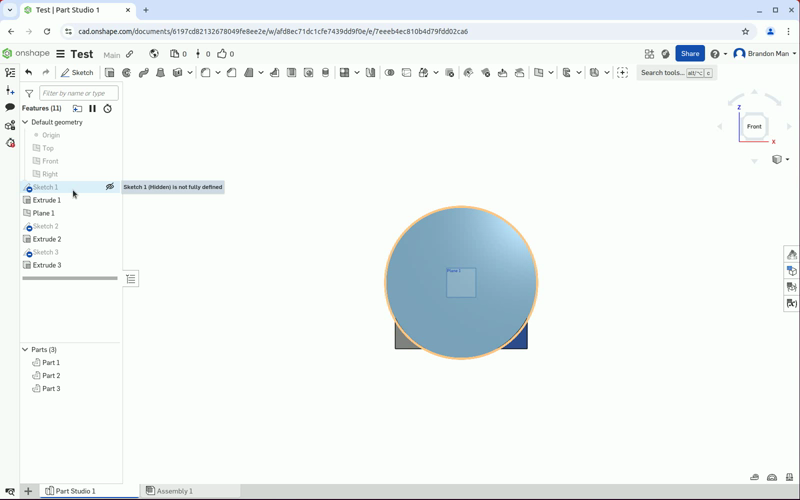
click(73, 189)
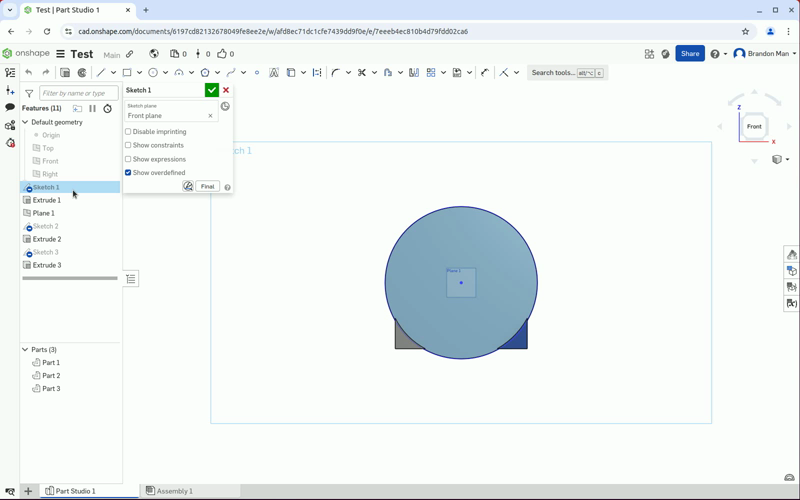
mouse_move(229, 92)
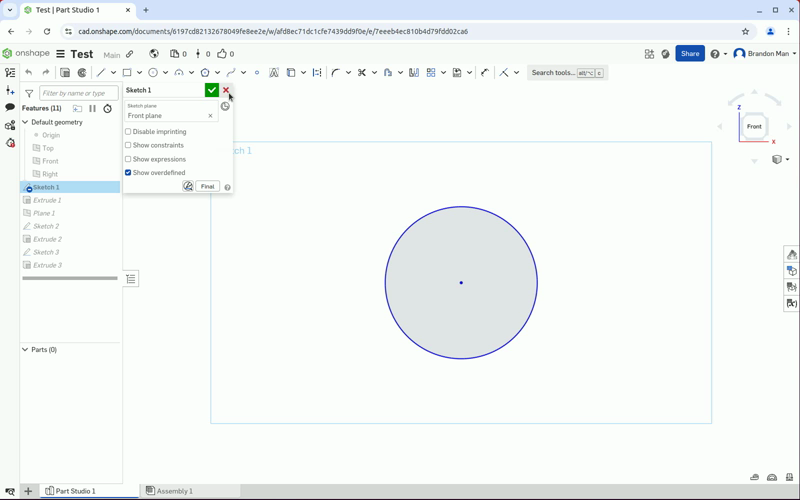
click(229, 92)
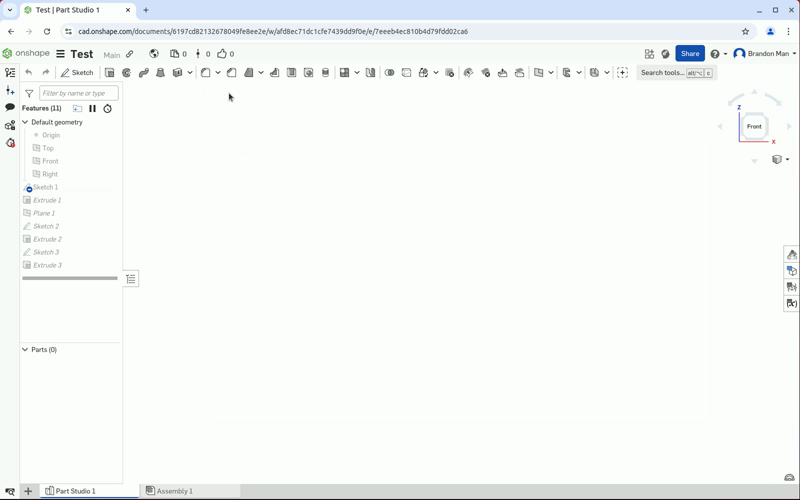
key(shift+s)
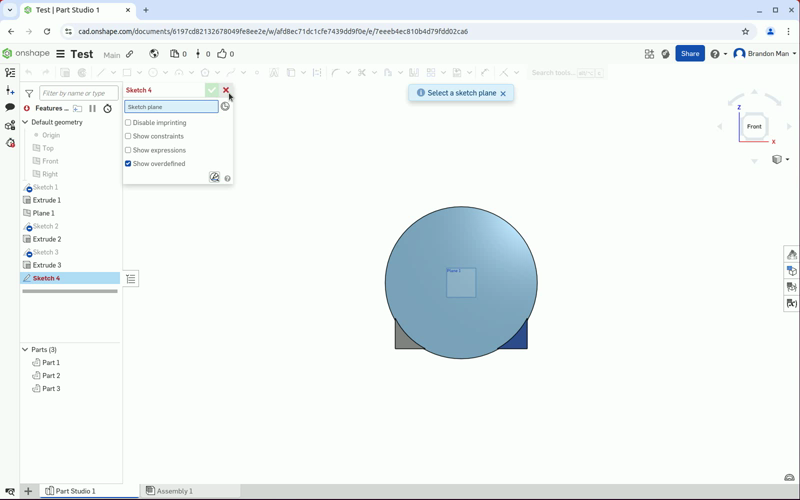
mouse_move(73, 215)
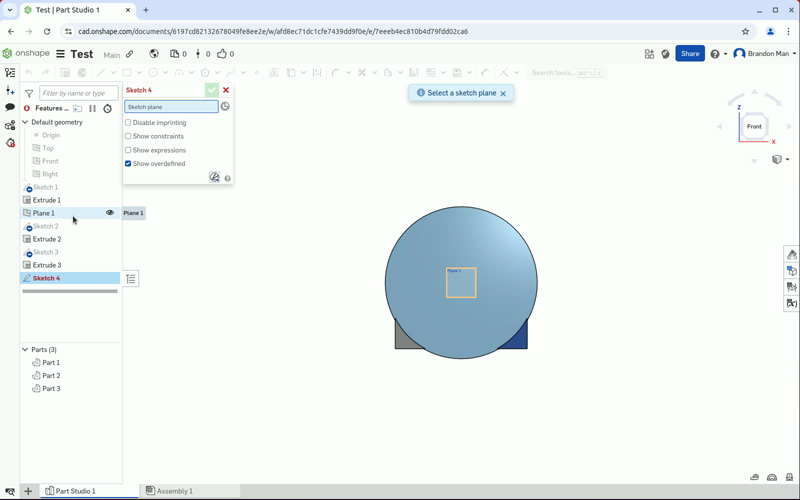
click(73, 215)
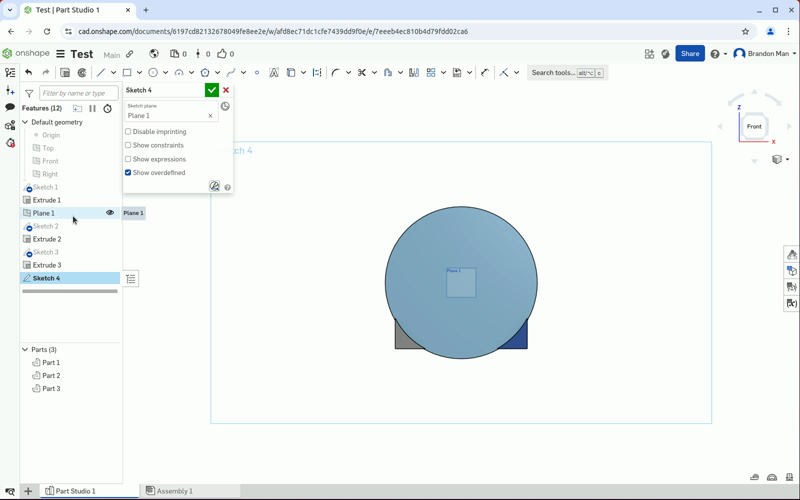
mouse_move(73, 352)
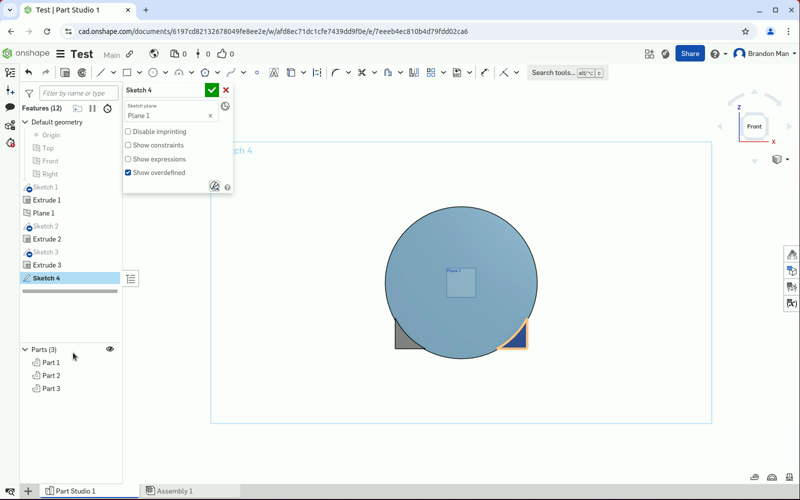
key(y)
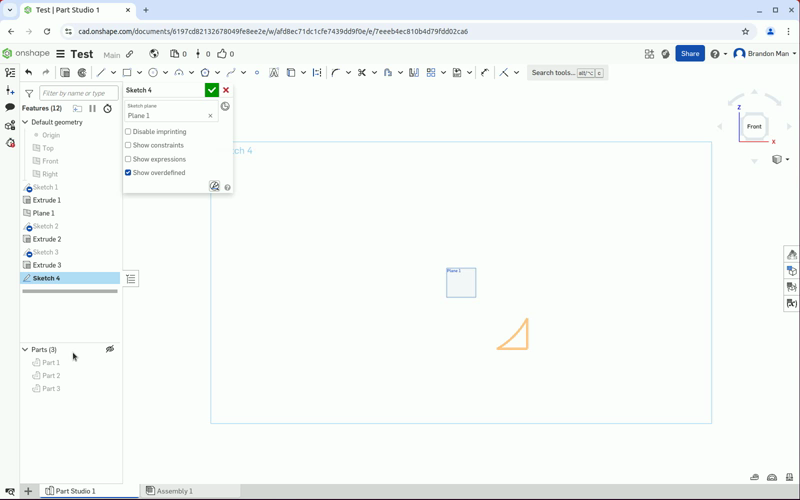
key(a)
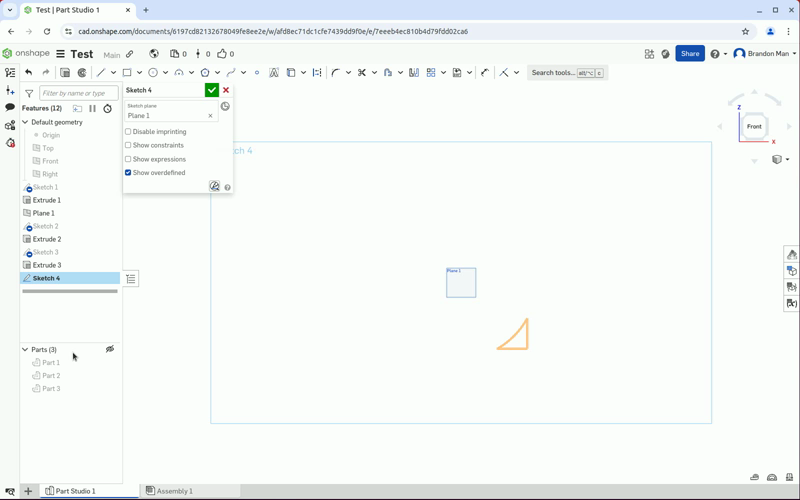
key_down(shift)
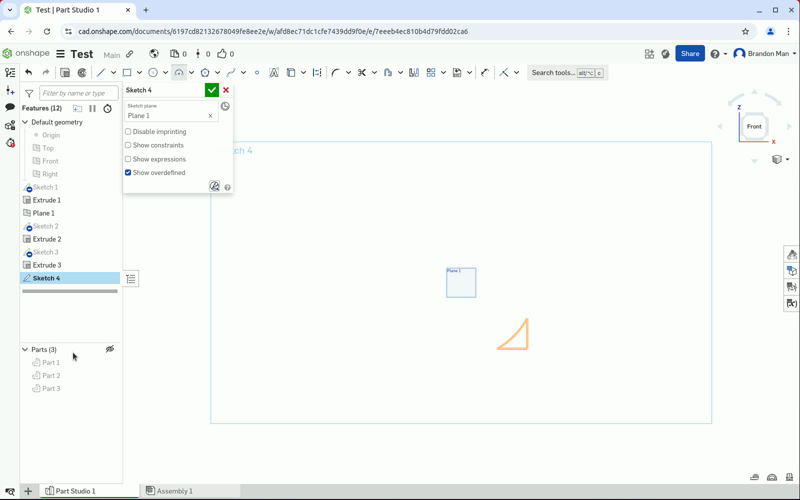
mouse_move(395, 246)
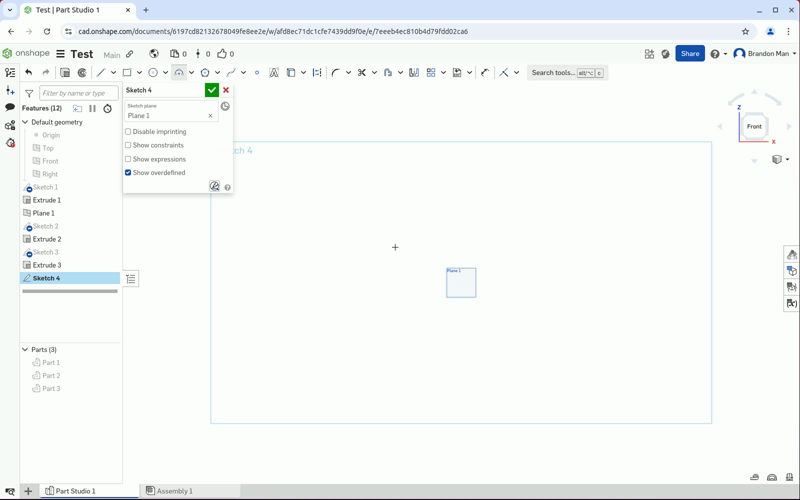
click(395, 246)
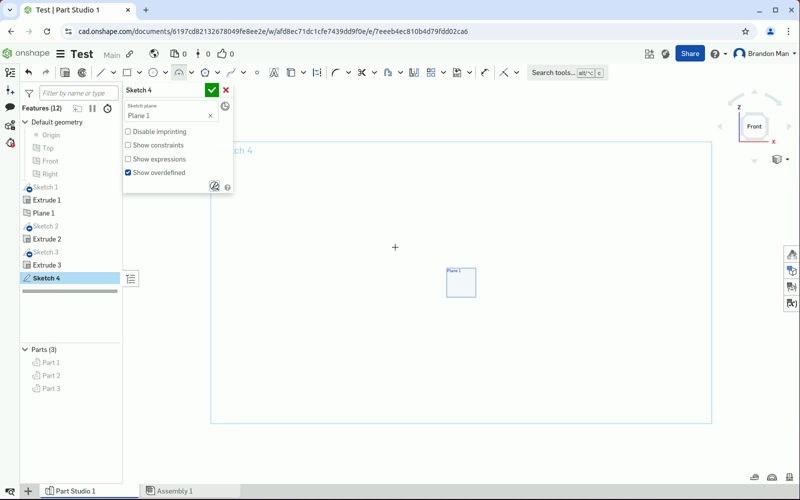
key_up(shift)
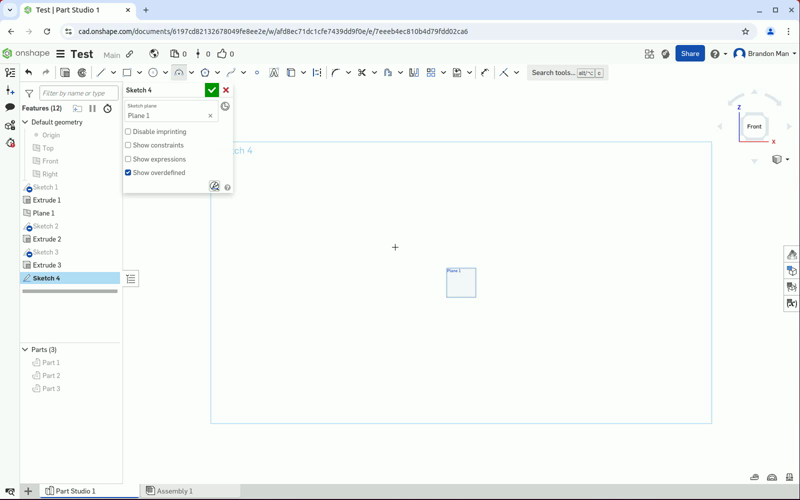
key_down(shift)
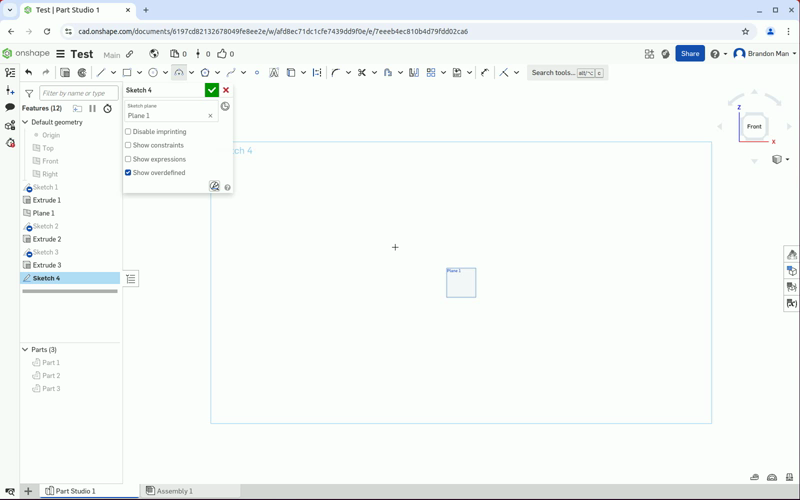
mouse_move(425, 216)
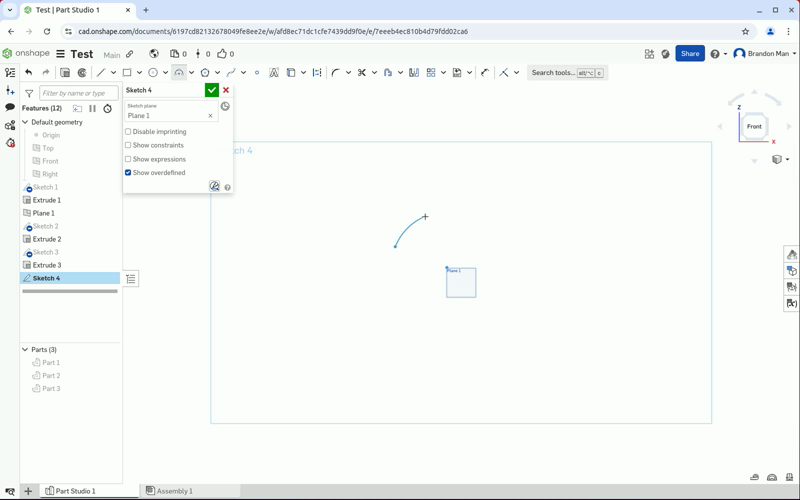
click(425, 216)
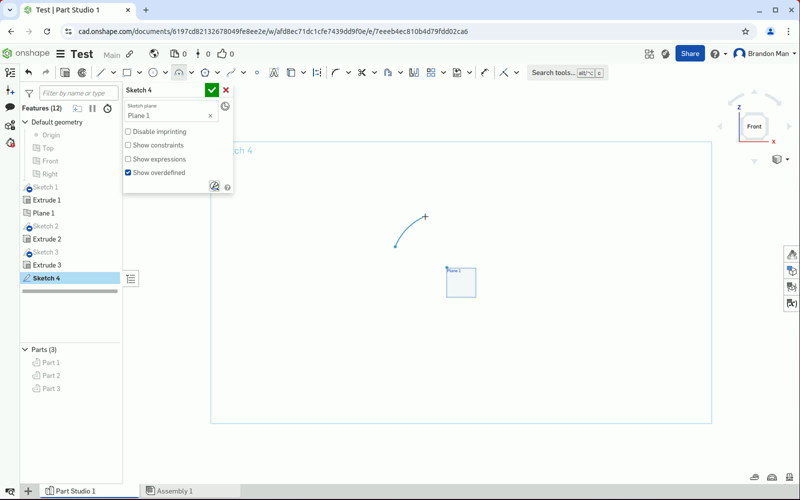
mouse_move(407, 229)
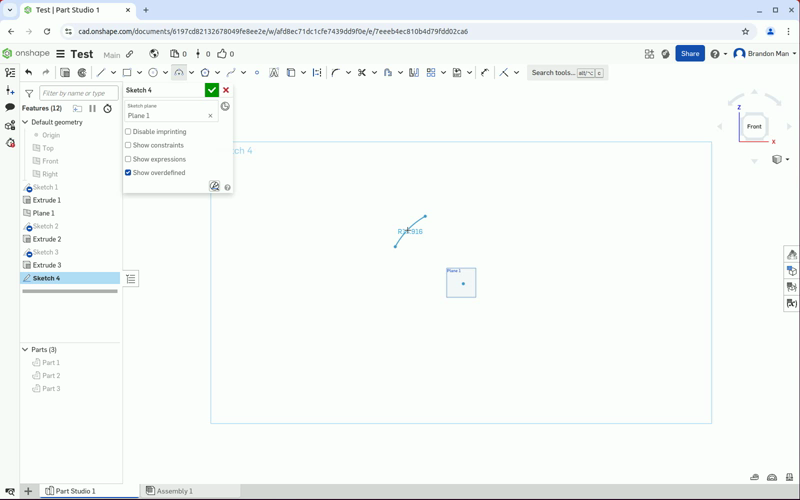
click(407, 229)
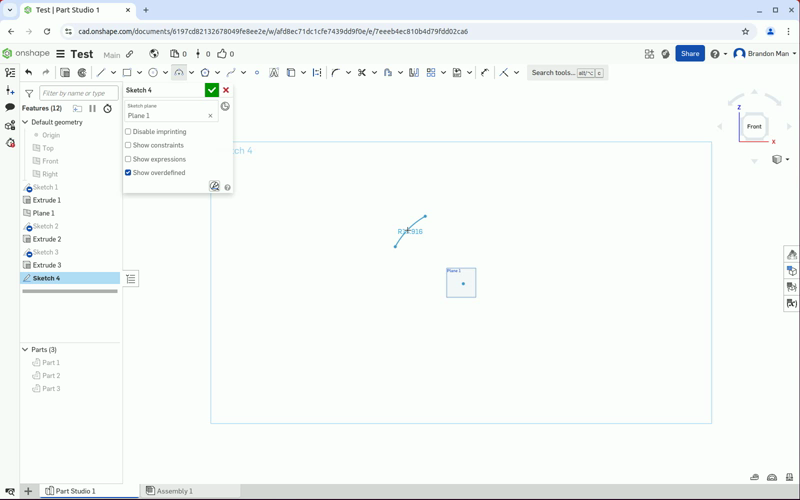
key_up(shift)
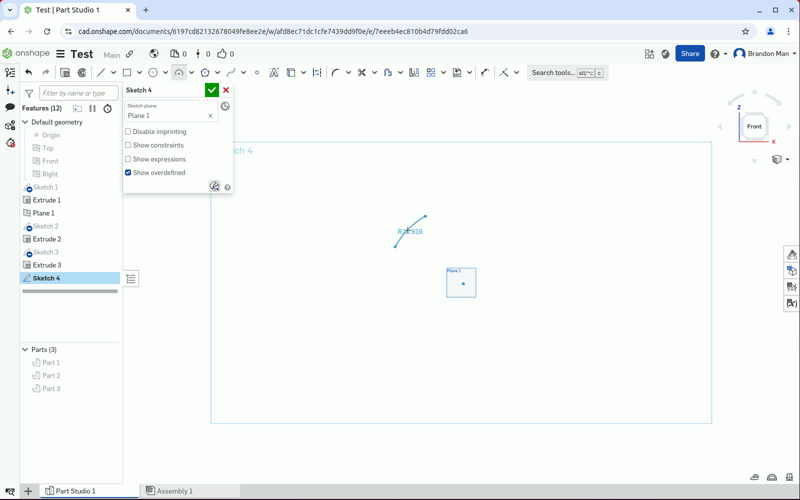
key(esc)
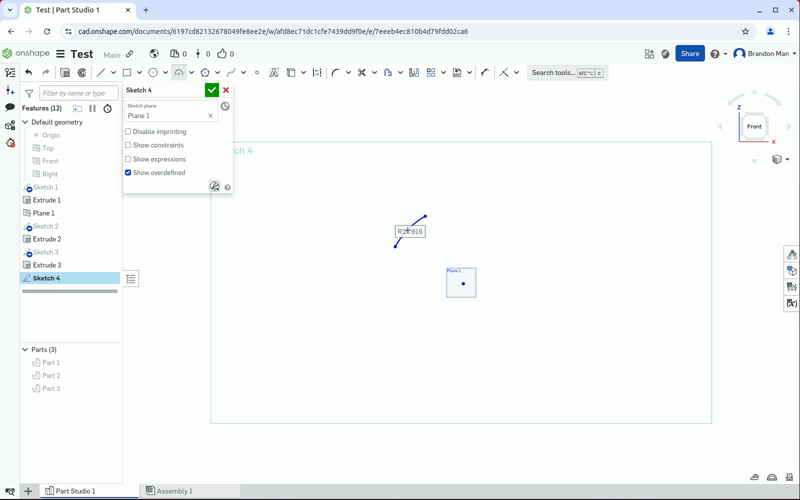
key(l)
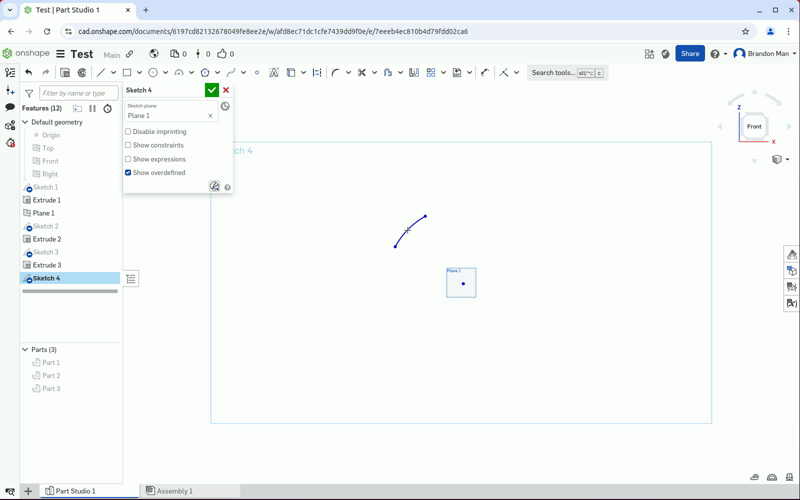
mouse_move(425, 216)
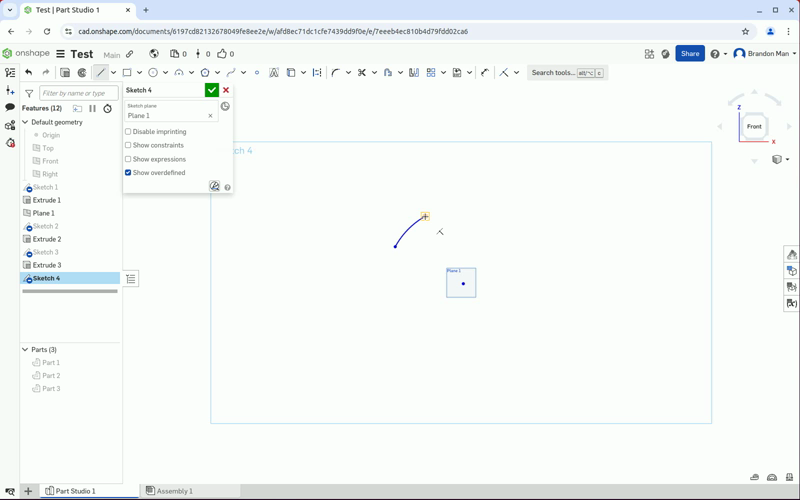
click(425, 216)
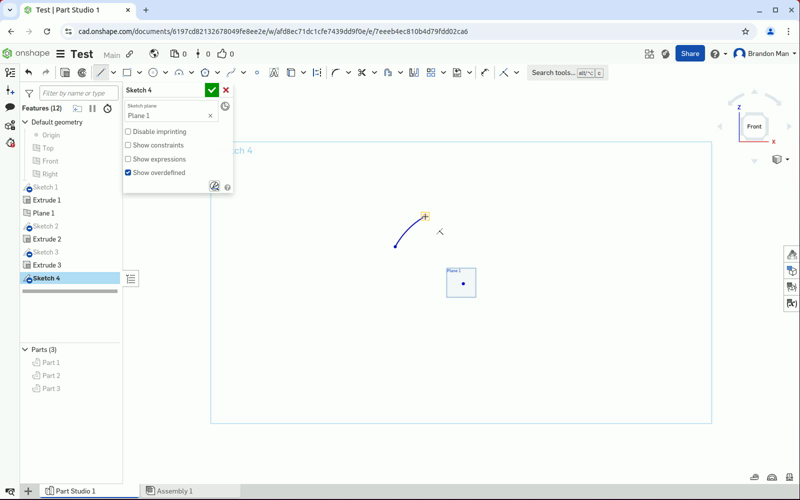
key_down(shift)
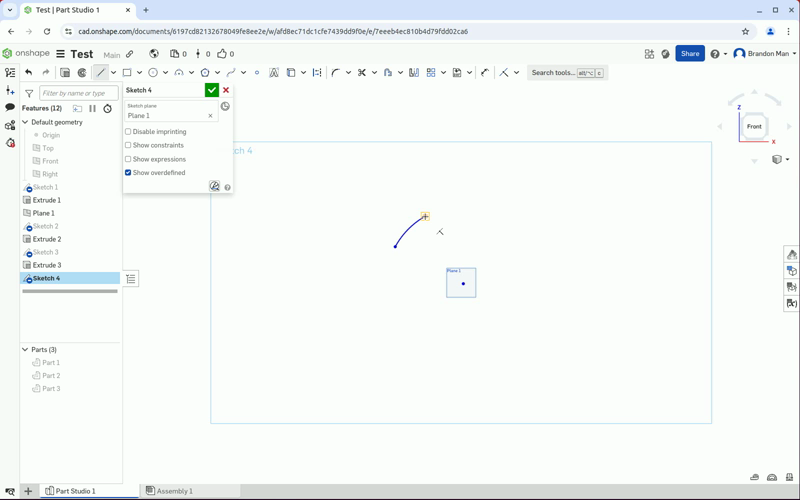
mouse_move(455, 216)
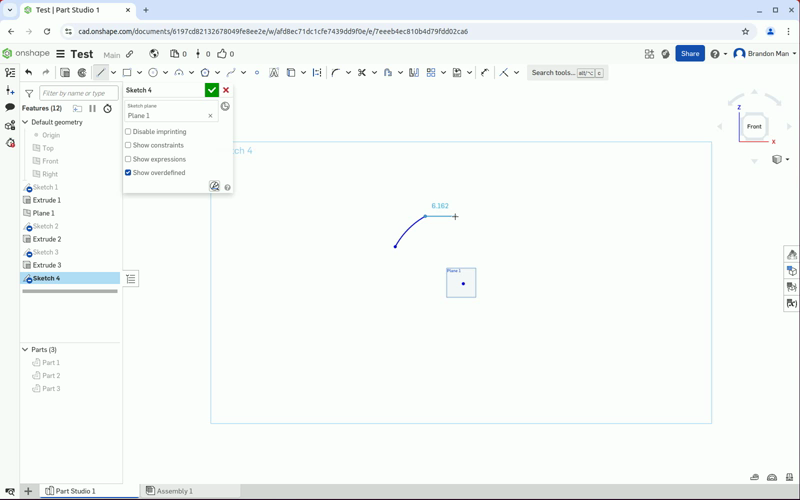
mouse_move(395, 216)
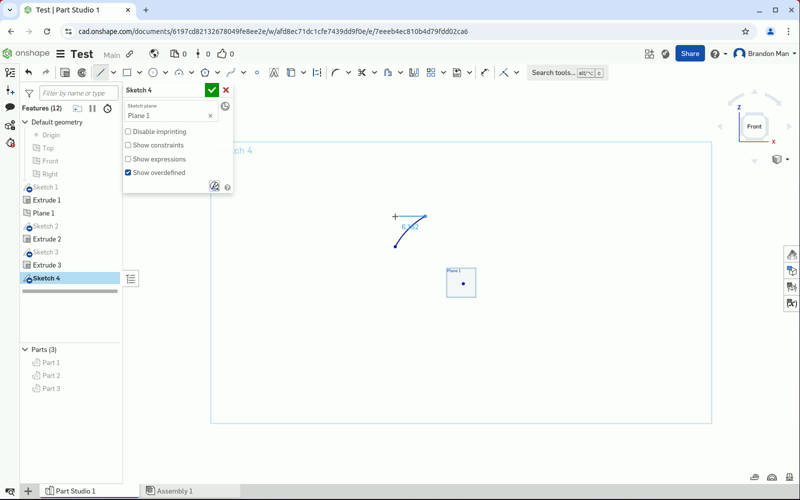
click(395, 216)
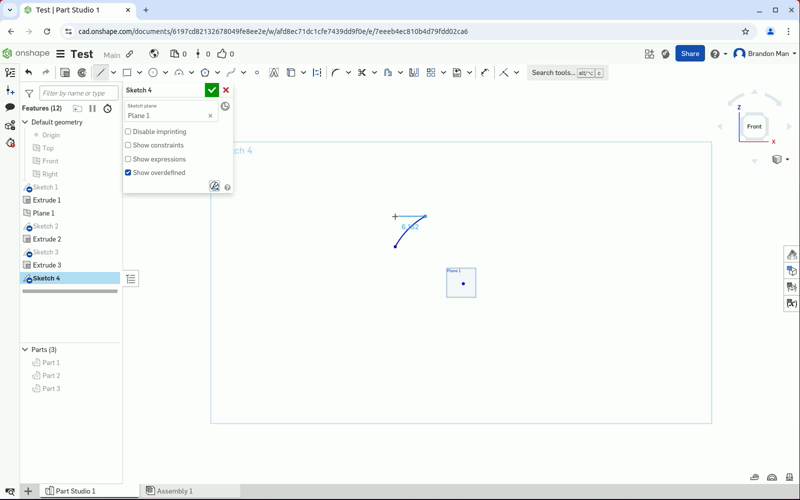
key_up(shift)
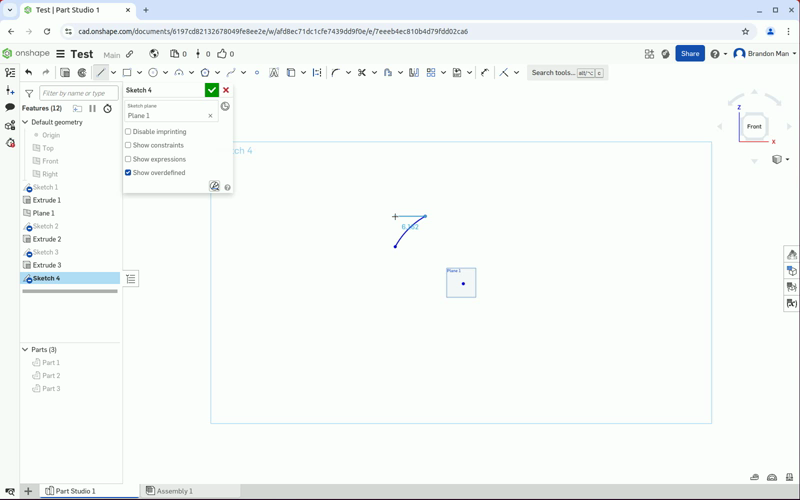
mouse_move(425, 216)
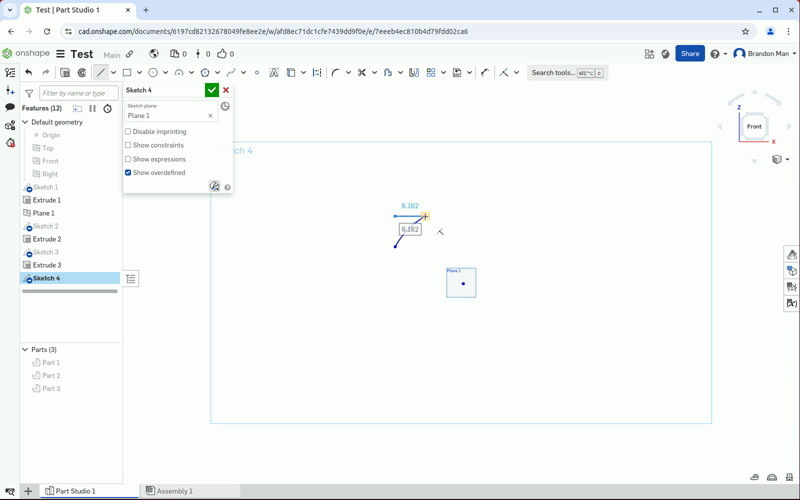
key_down(shift)
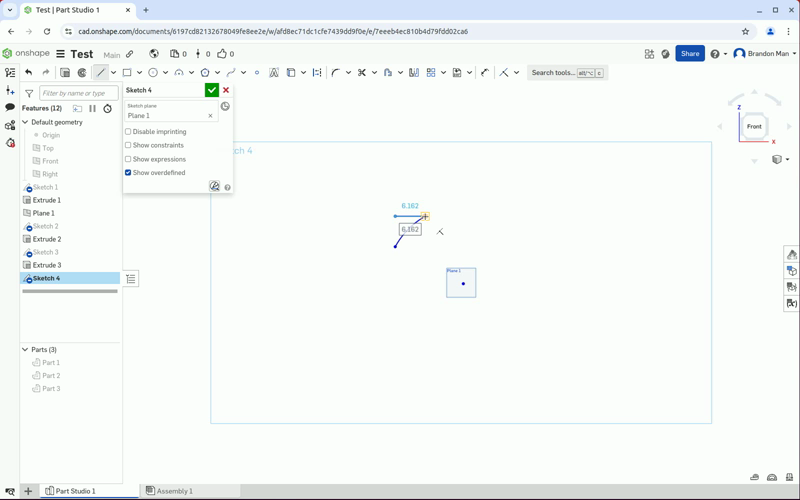
mouse_move(395, 246)
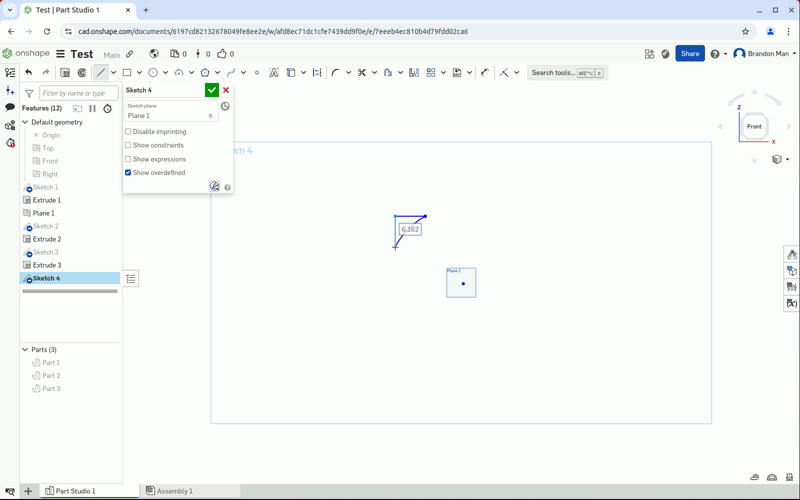
key_up(shift)
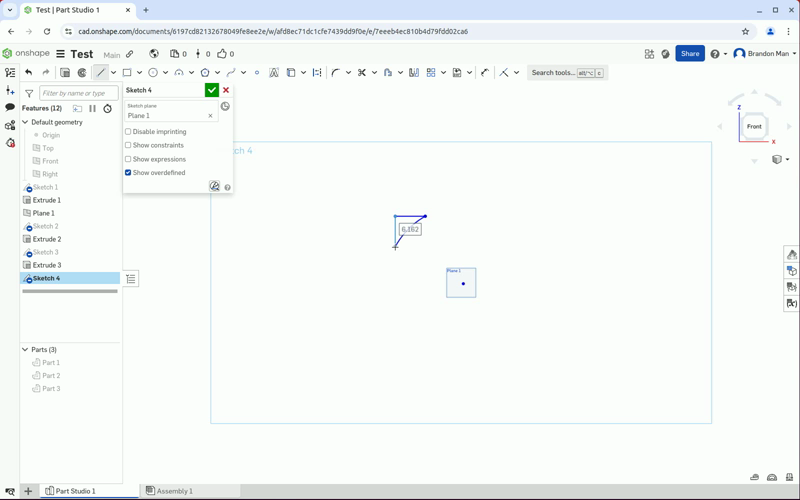
click(395, 246)
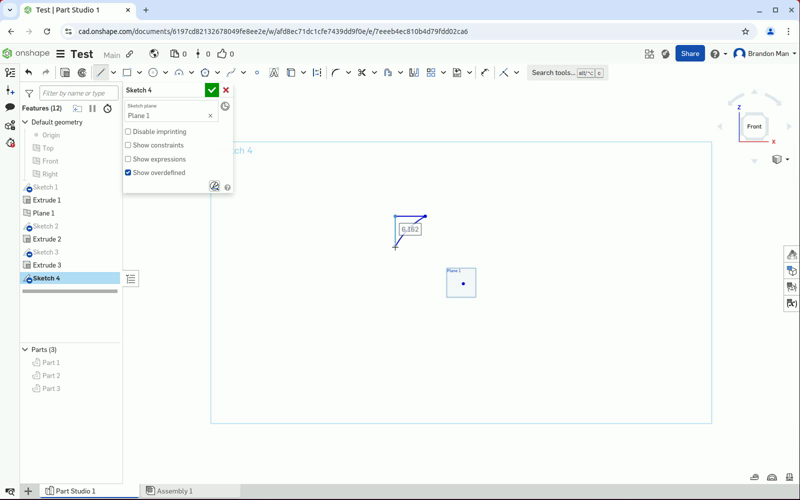
key(esc)
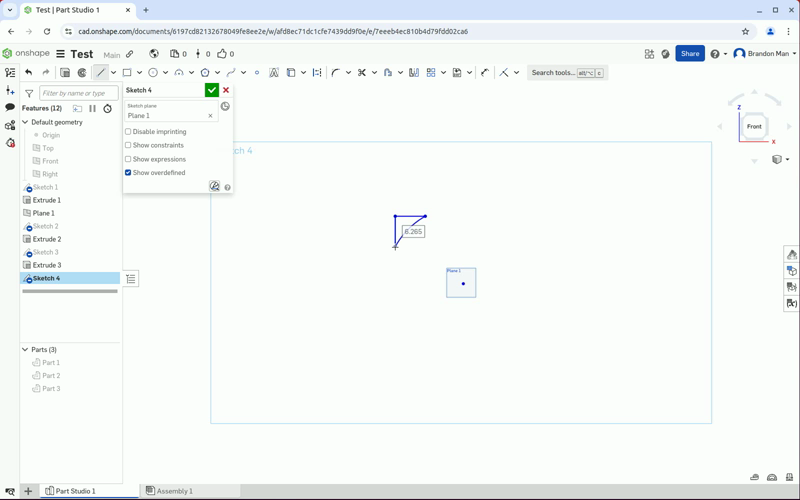
mouse_move(399, 222)
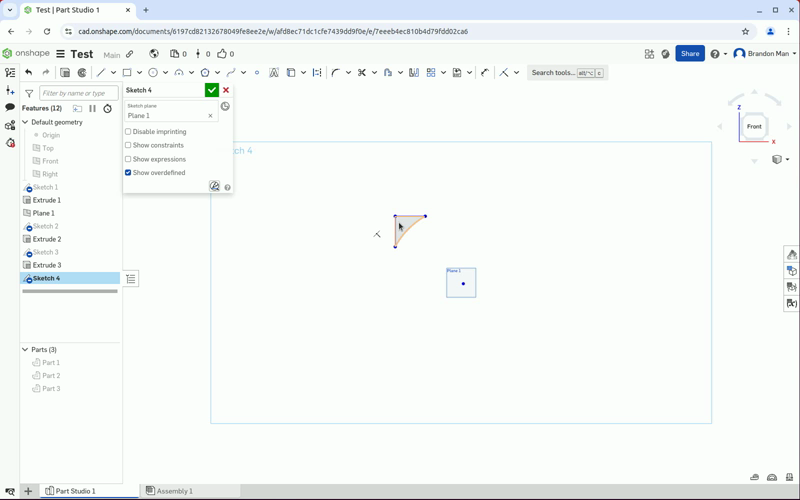
scroll(6)
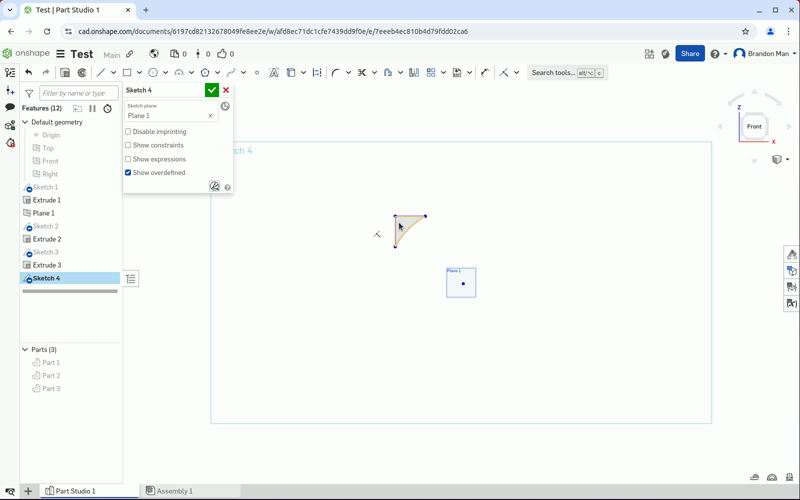
scroll(6)
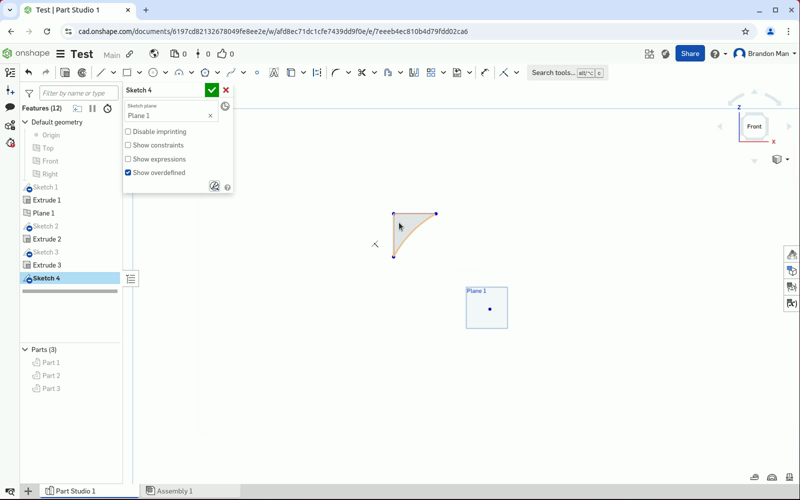
scroll(6)
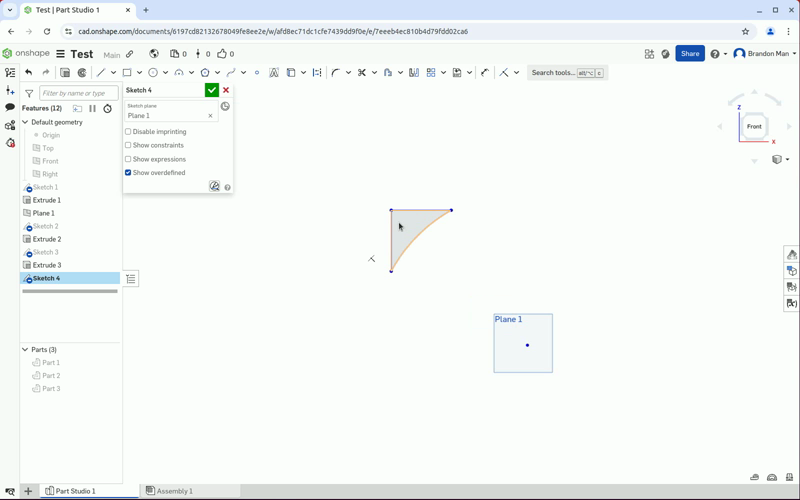
scroll(6)
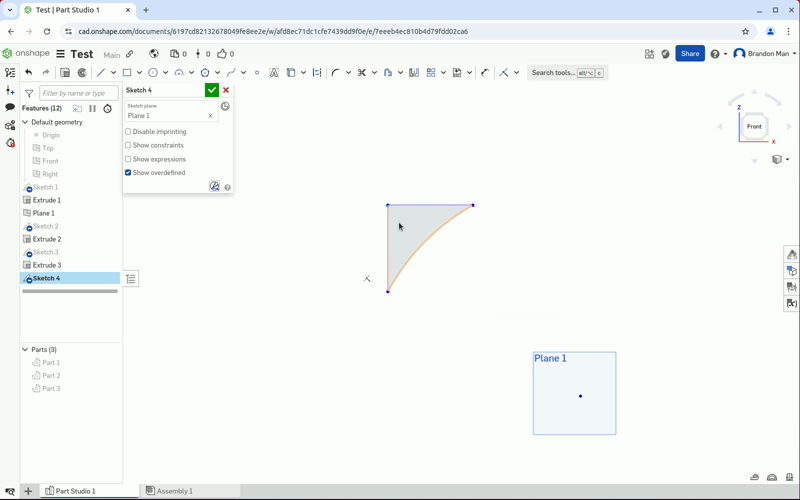
scroll(6)
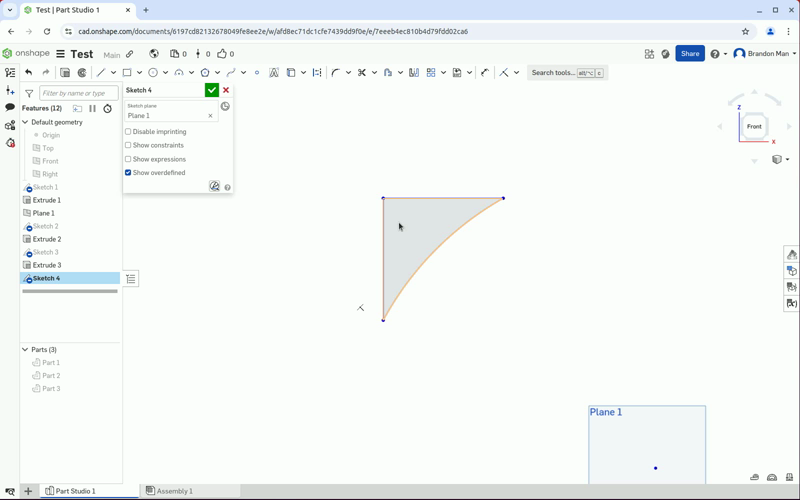
scroll(6)
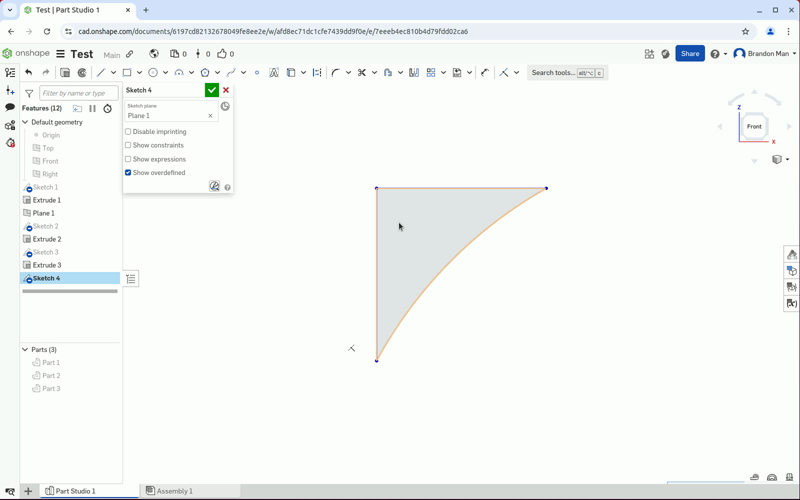
scroll(6)
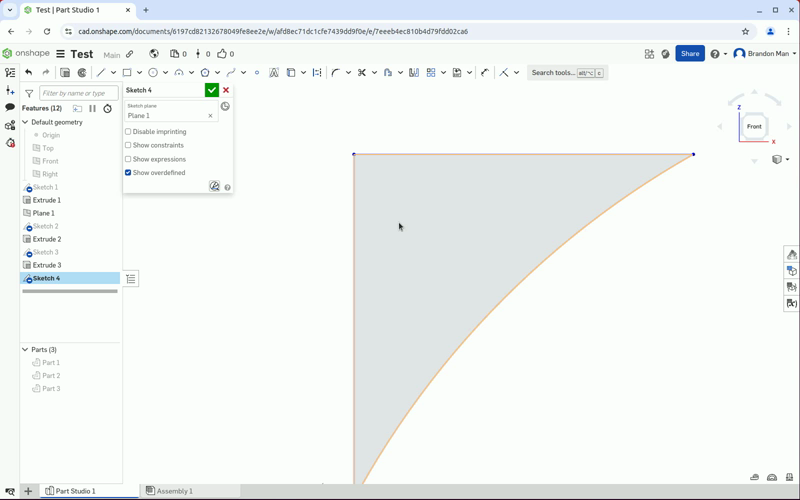
click(399, 222)
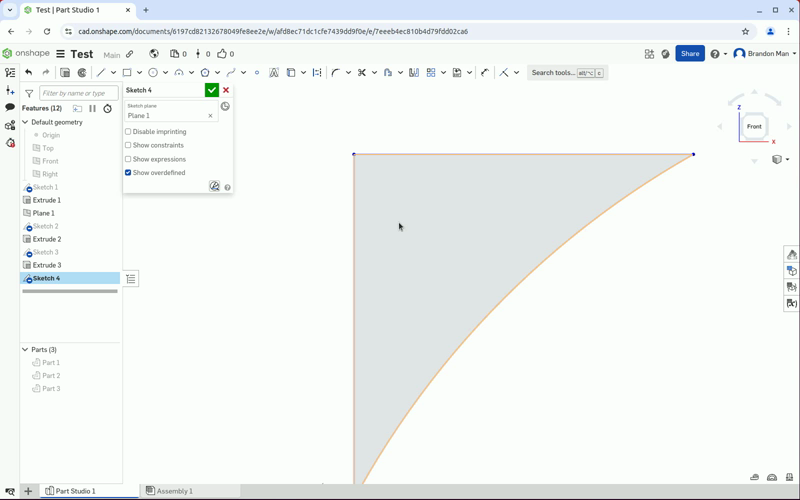
scroll(-6)
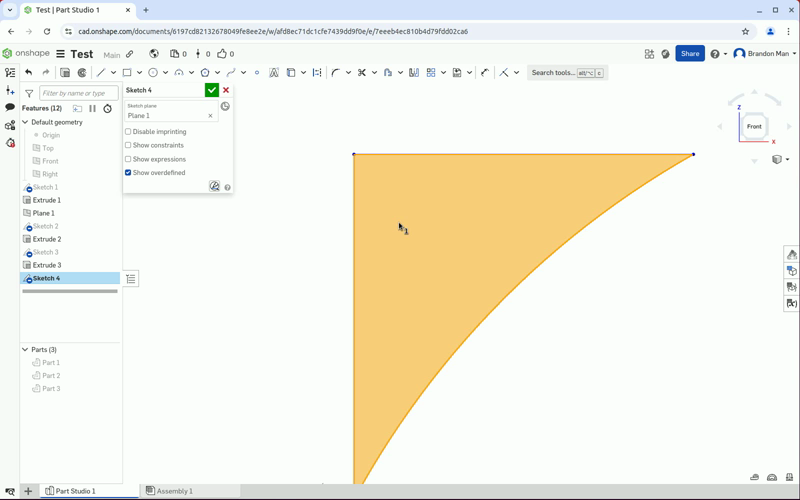
scroll(-6)
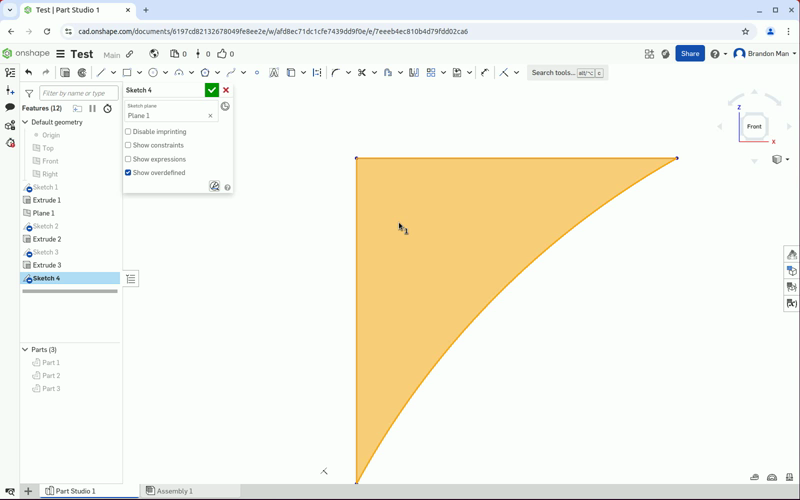
scroll(-6)
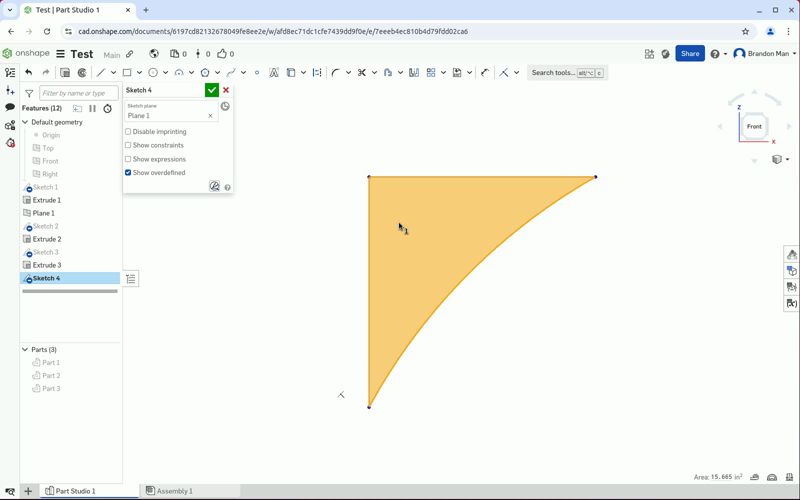
scroll(-6)
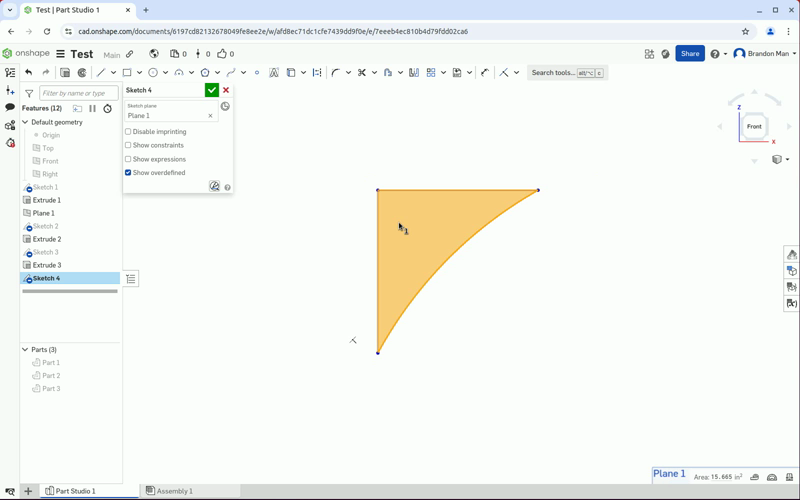
scroll(-6)
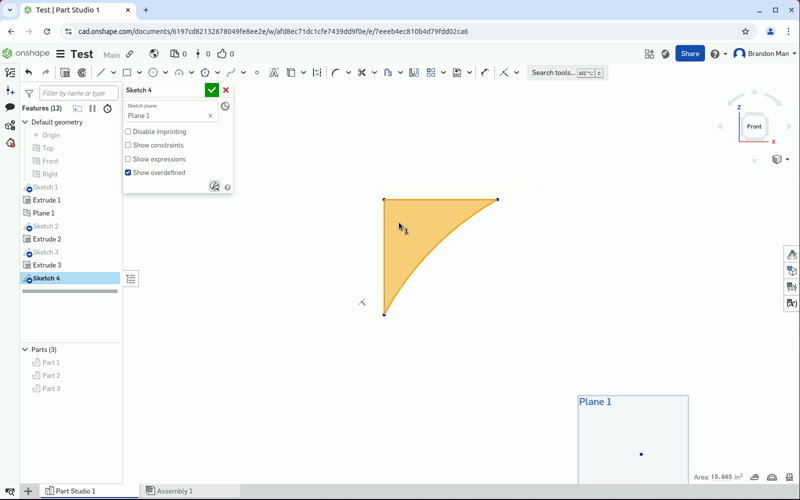
scroll(-6)
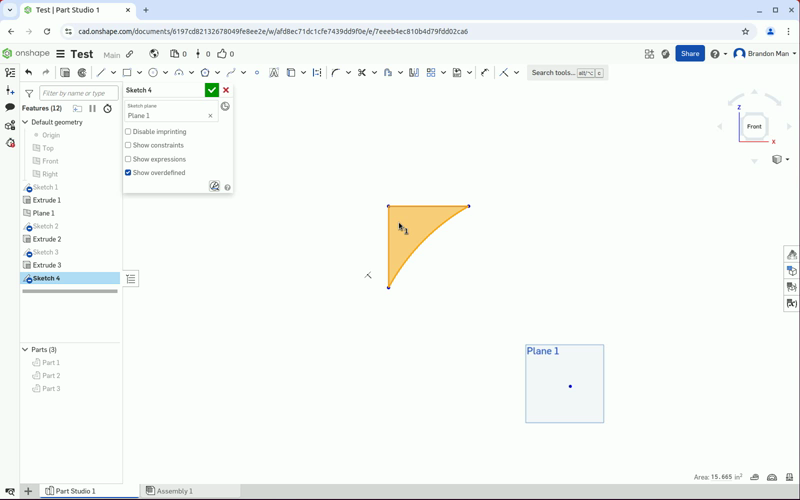
scroll(-6)
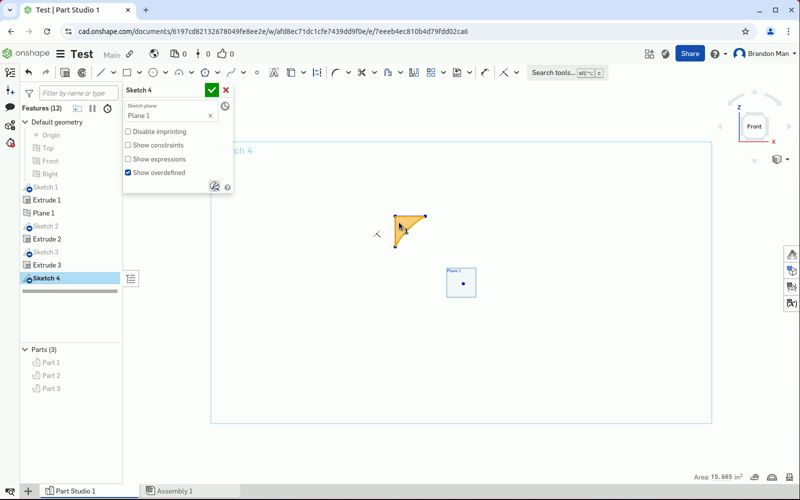
mouse_move(73, 352)
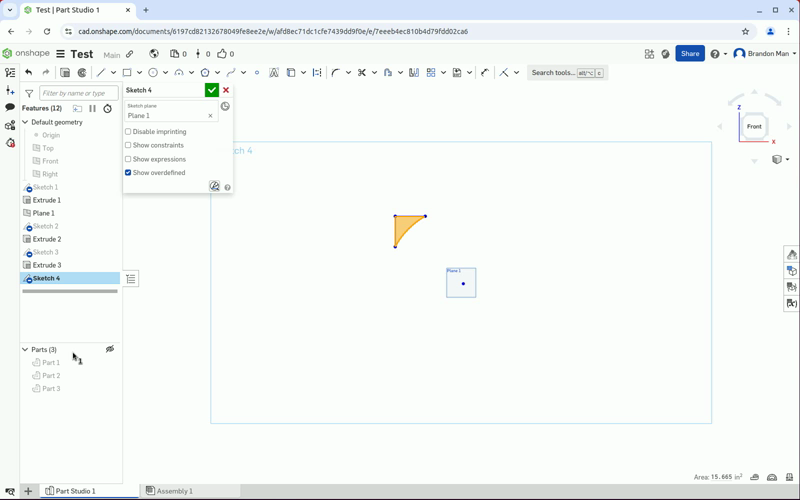
key(shift+y)
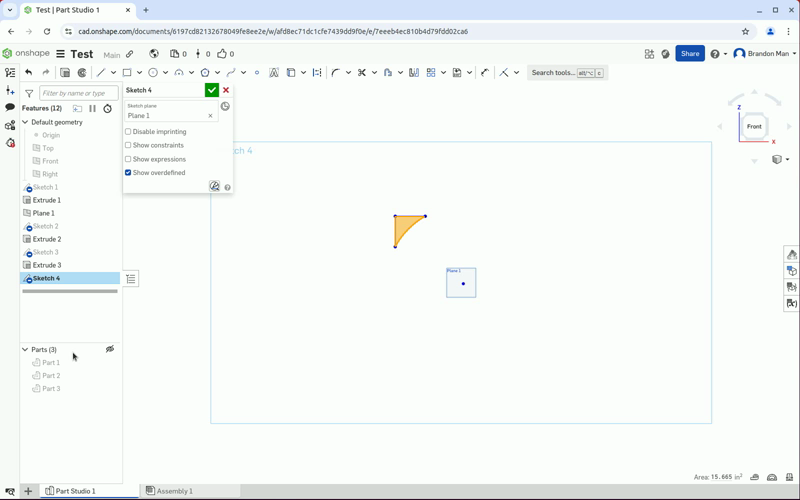
key(shift+e)
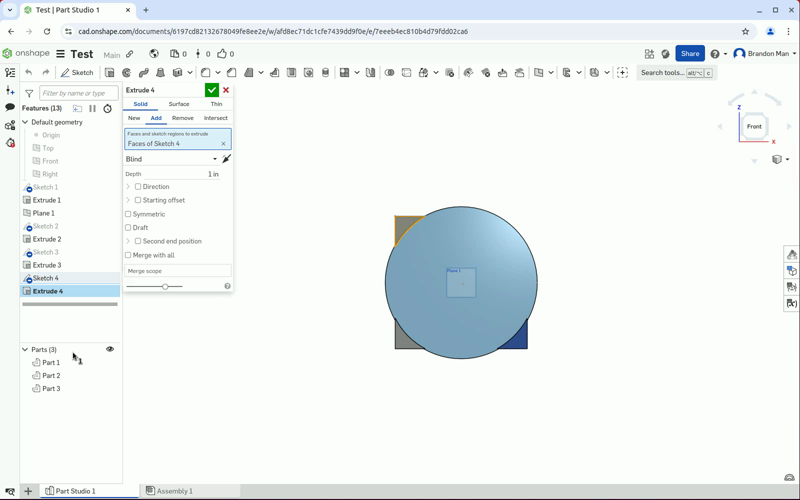
mouse_move(143, 106)
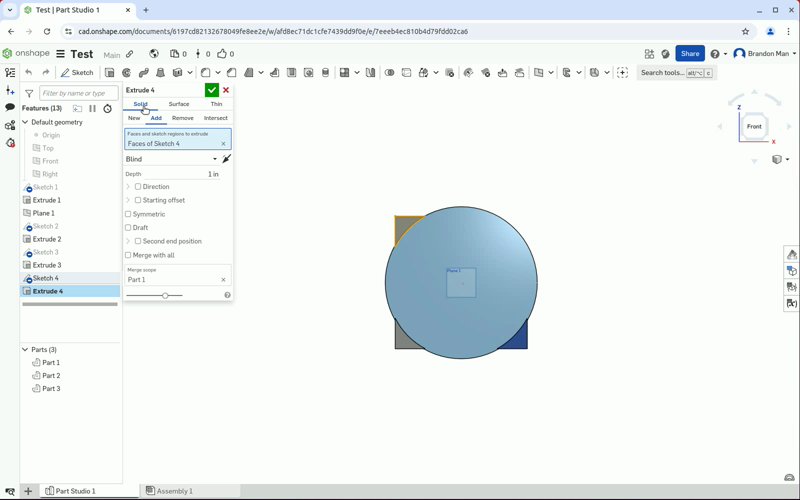
click(143, 106)
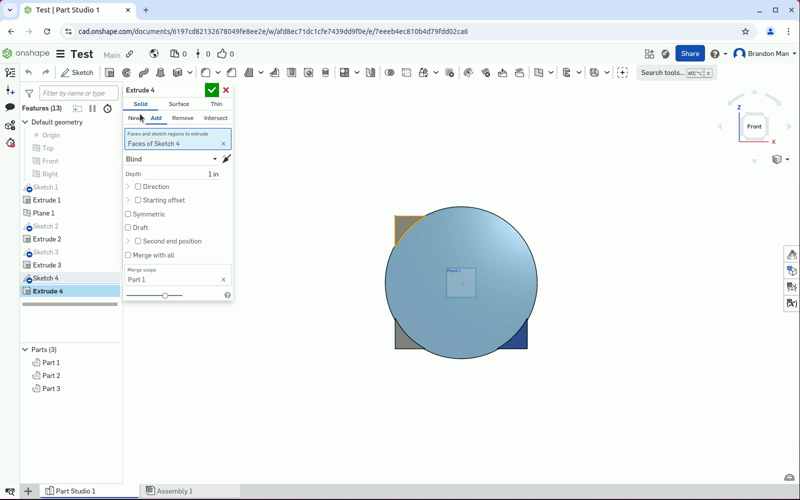
mouse_move(137, 120)
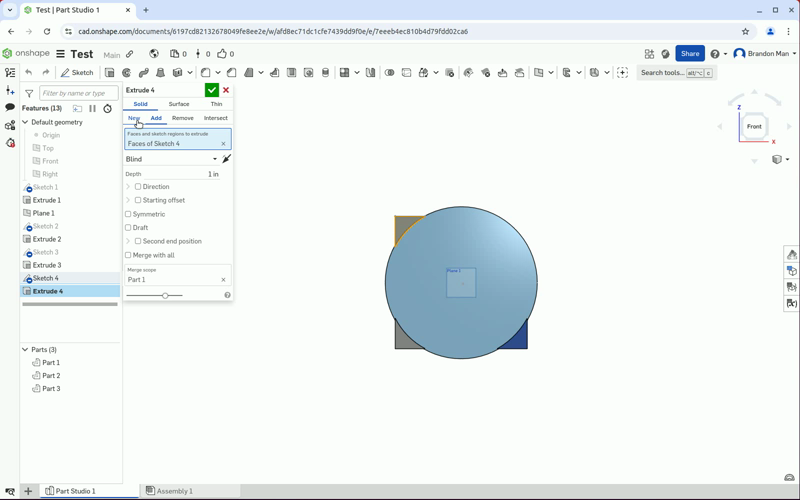
click(137, 120)
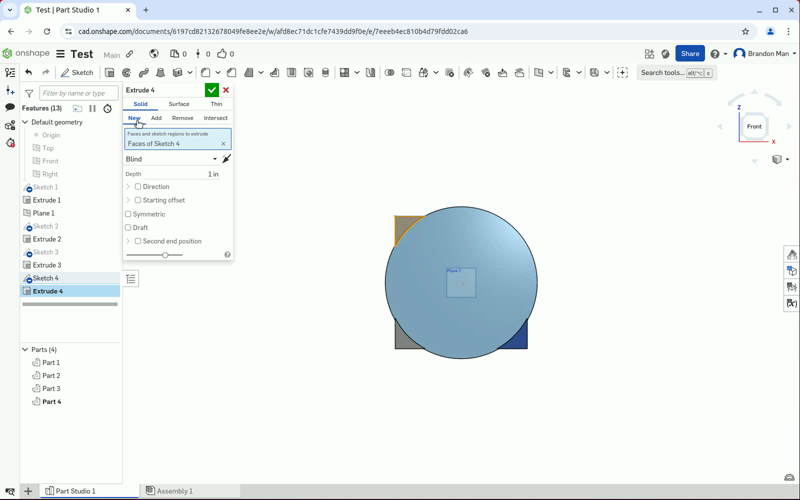
key(tab, 4)
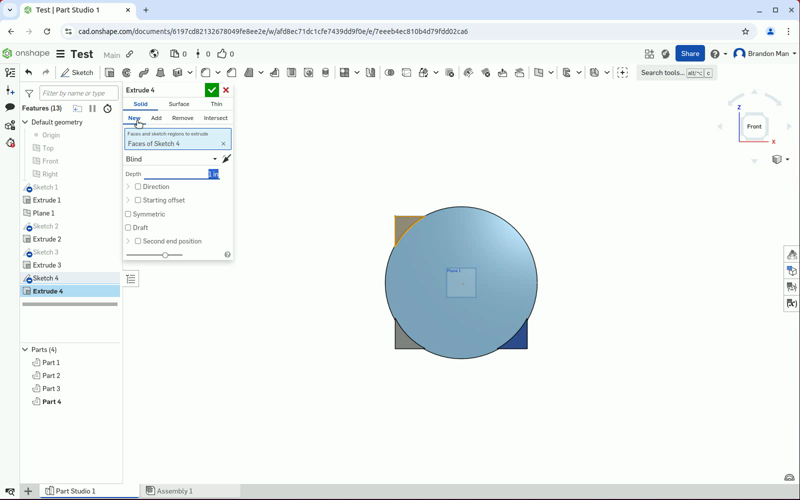
text(11.554)
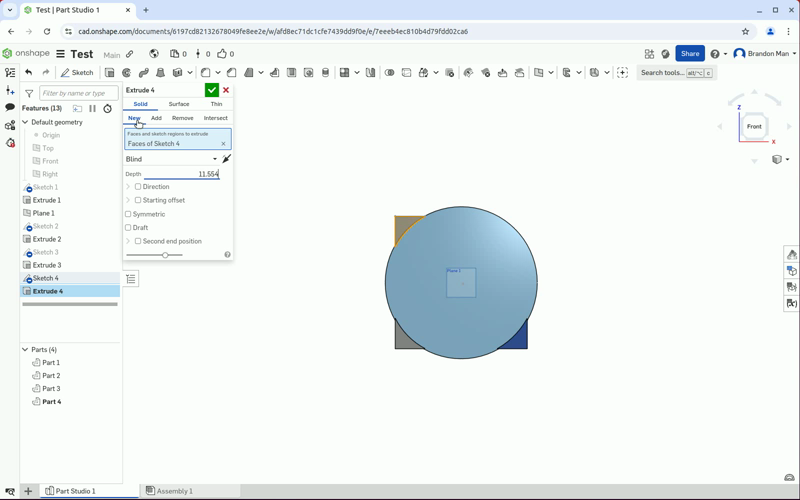
key(enter)
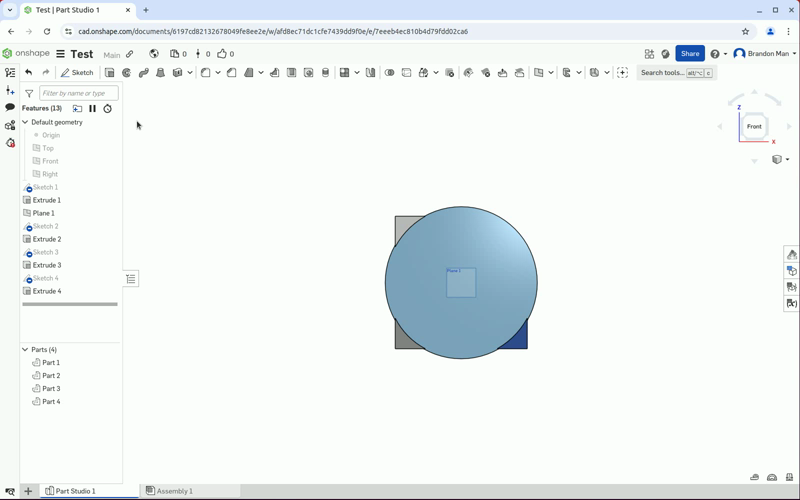
key(shift+h)
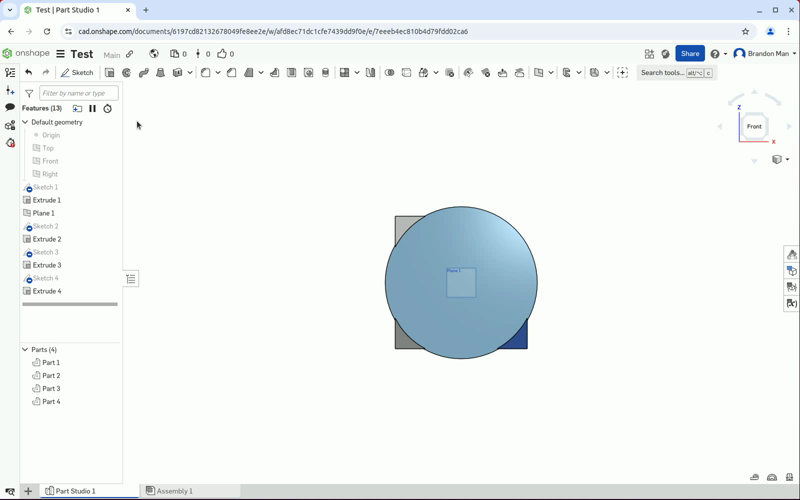
key(shift+h)
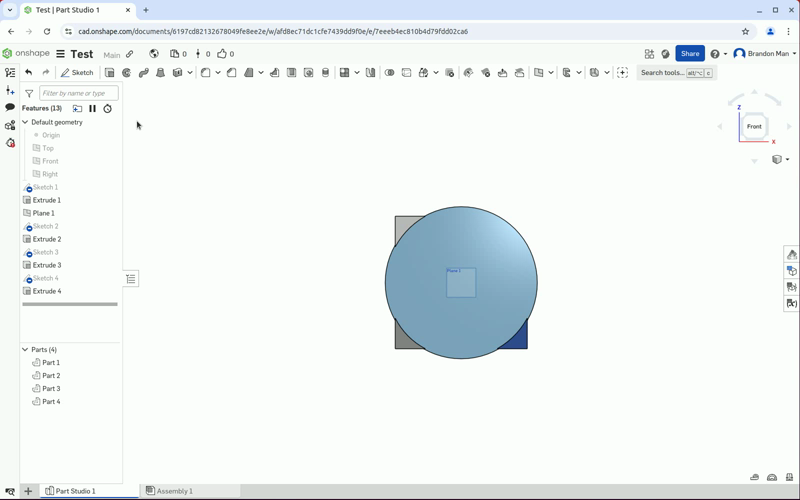
mouse_move(73, 189)
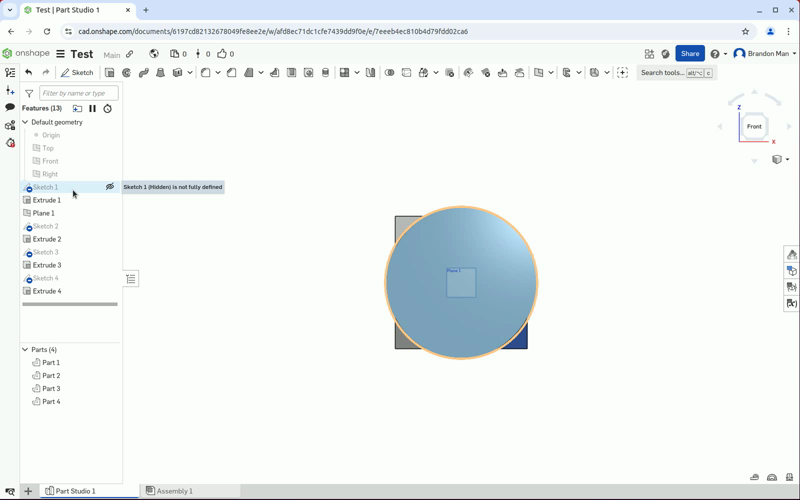
click(73, 189)
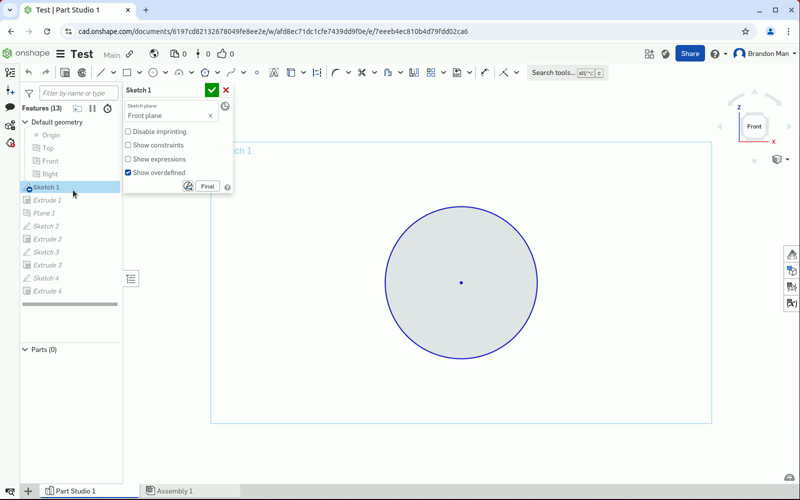
mouse_move(229, 92)
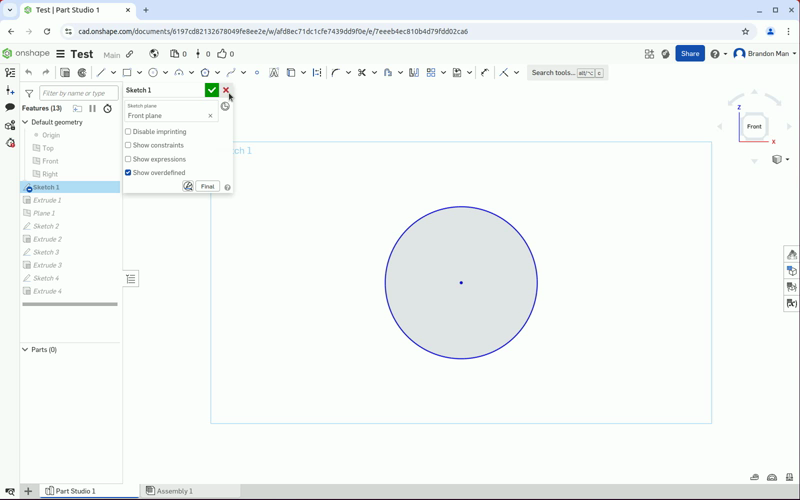
click(229, 92)
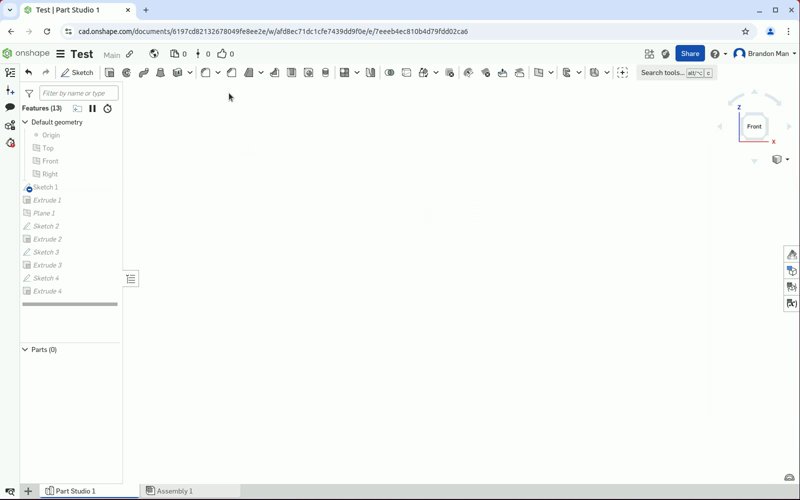
key(shift+s)
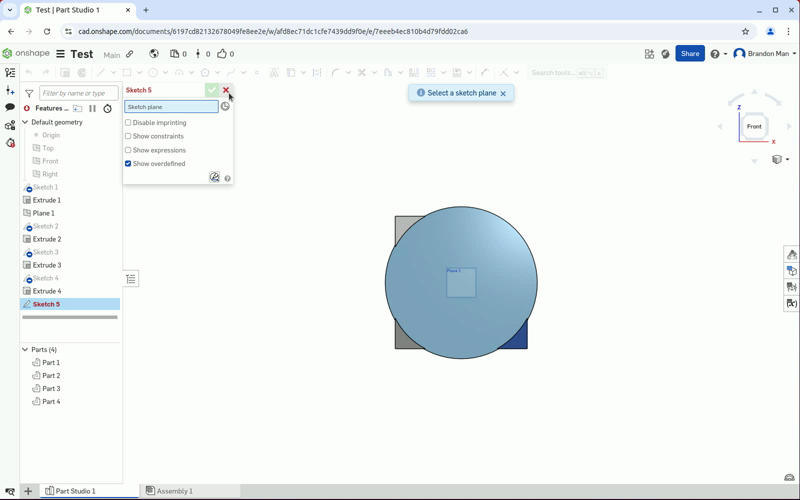
mouse_move(73, 215)
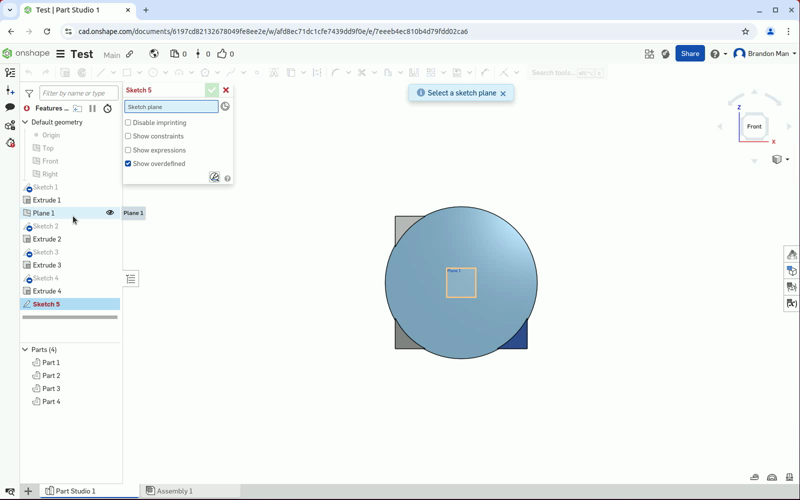
click(73, 215)
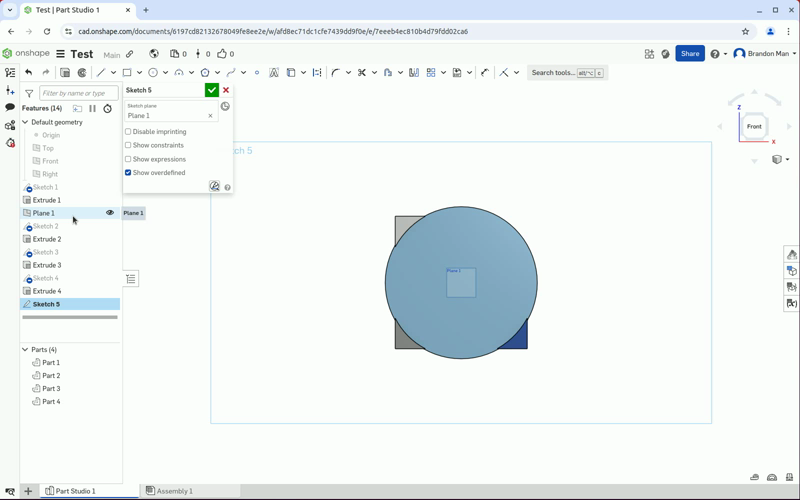
mouse_move(73, 352)
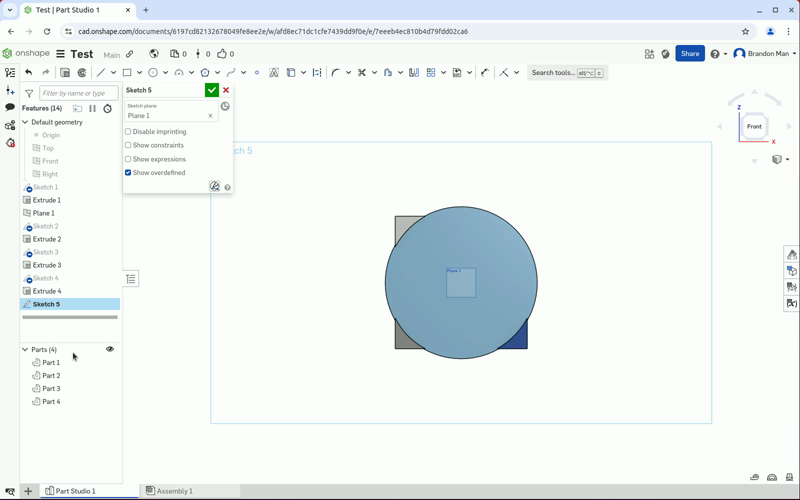
key(y)
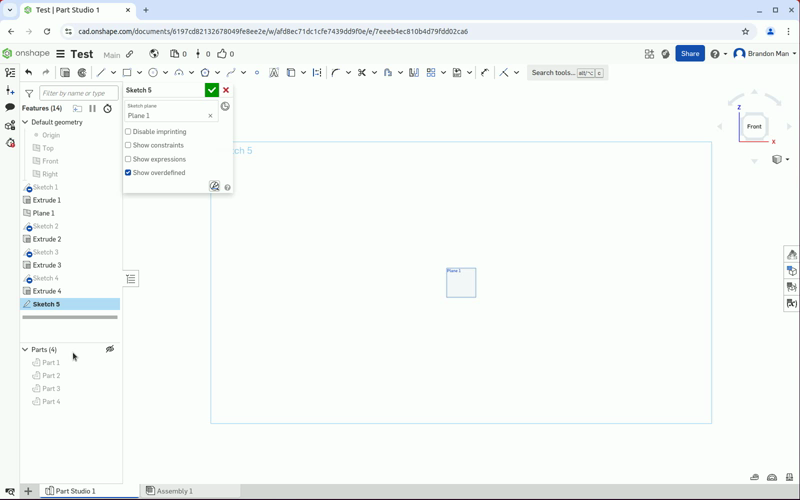
key(a)
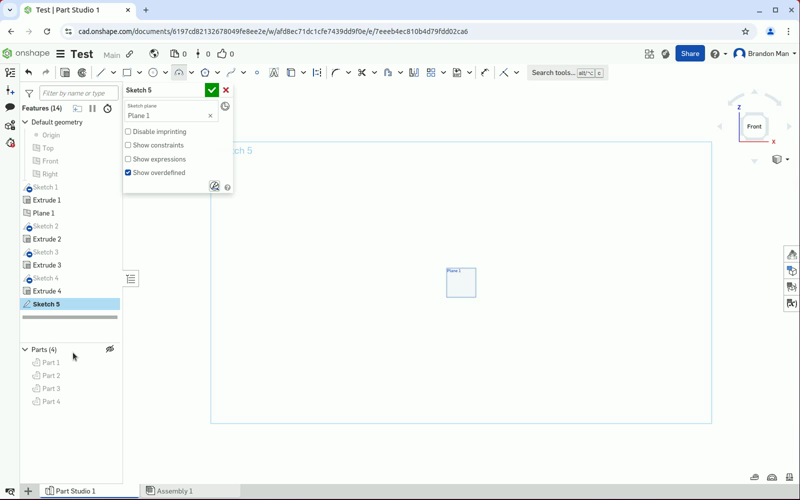
key_down(shift)
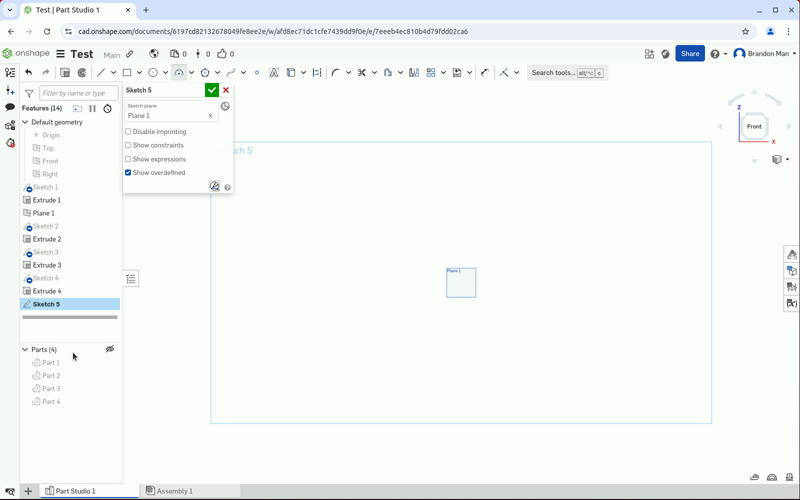
mouse_move(497, 217)
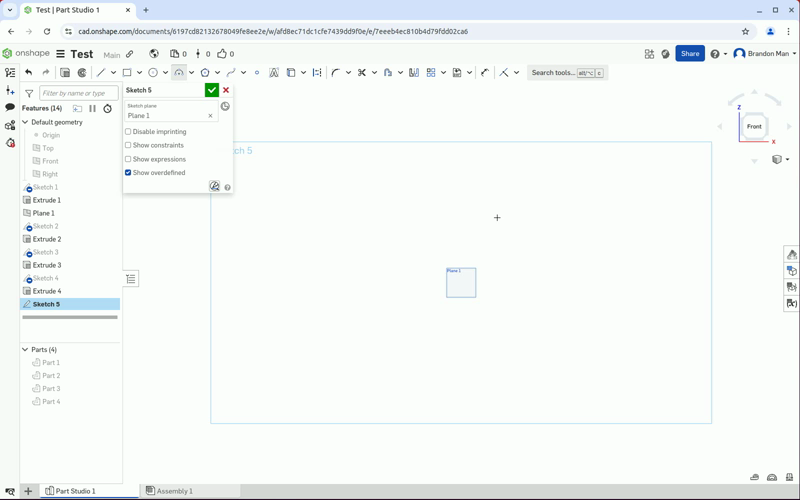
click(497, 217)
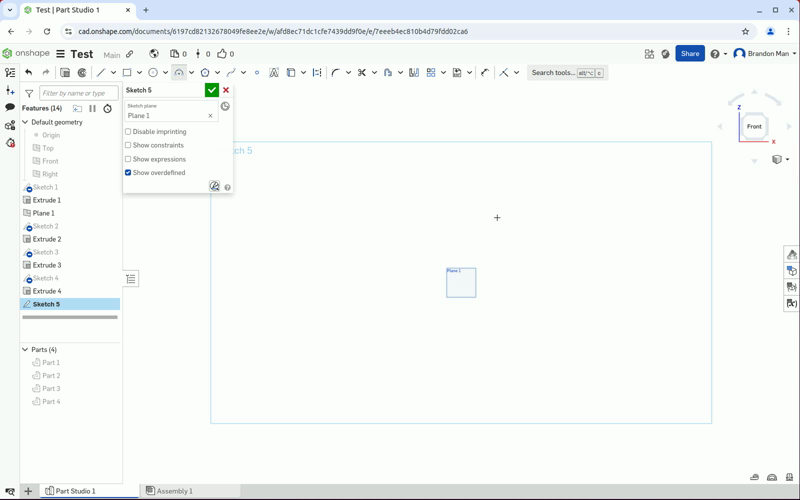
key_up(shift)
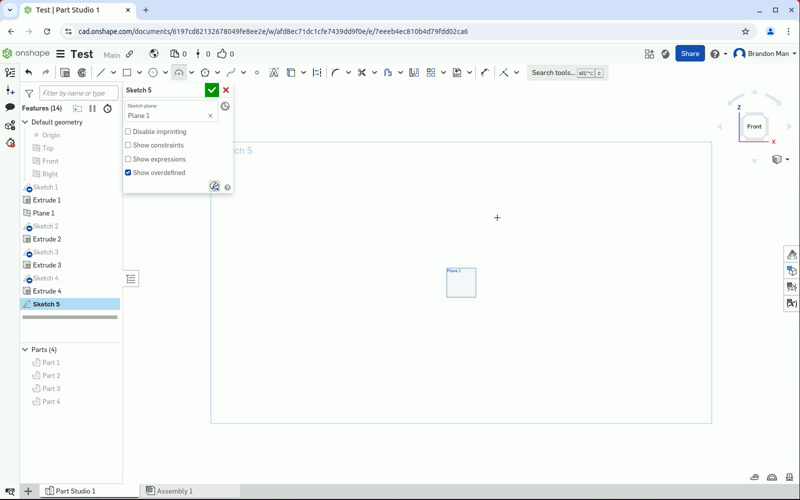
key_down(shift)
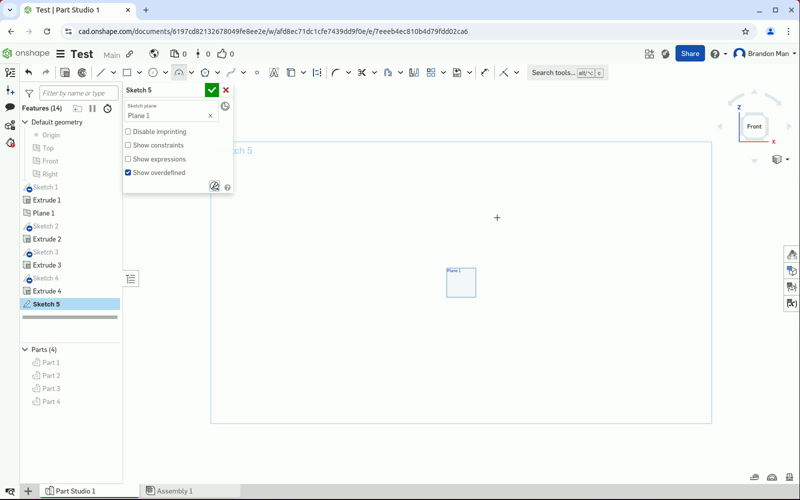
mouse_move(527, 247)
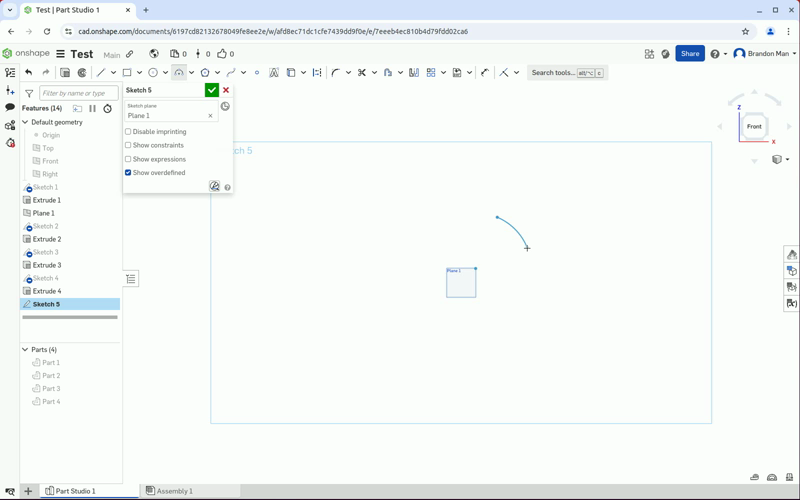
click(527, 247)
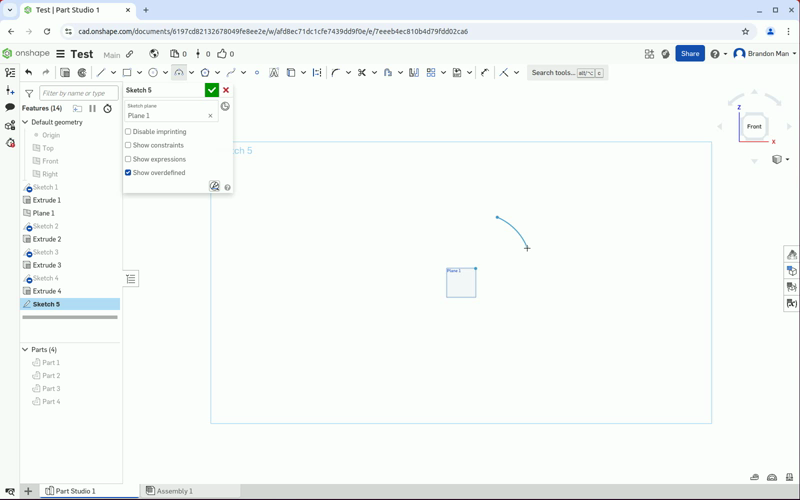
mouse_move(514, 230)
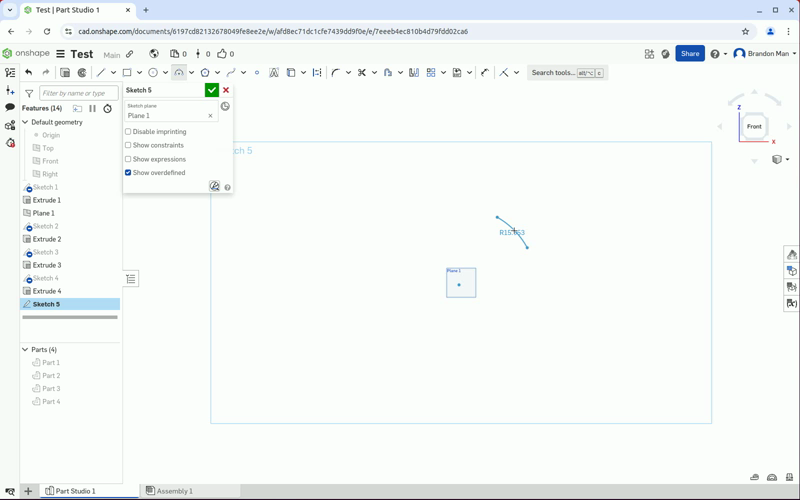
click(514, 230)
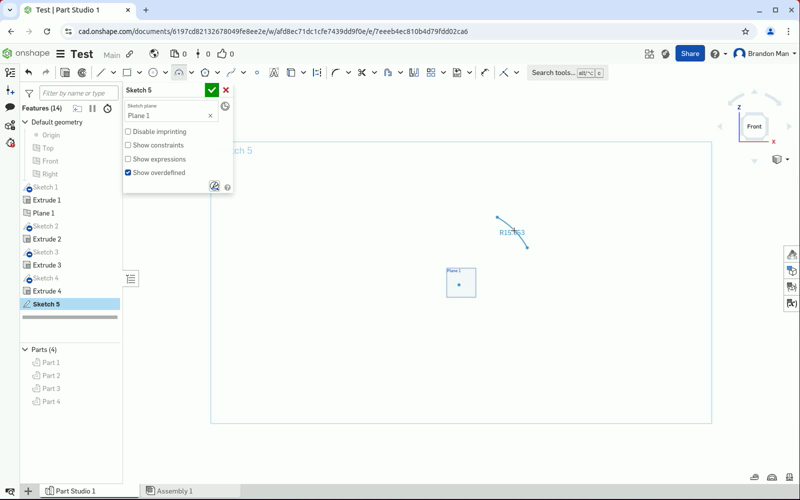
key_up(shift)
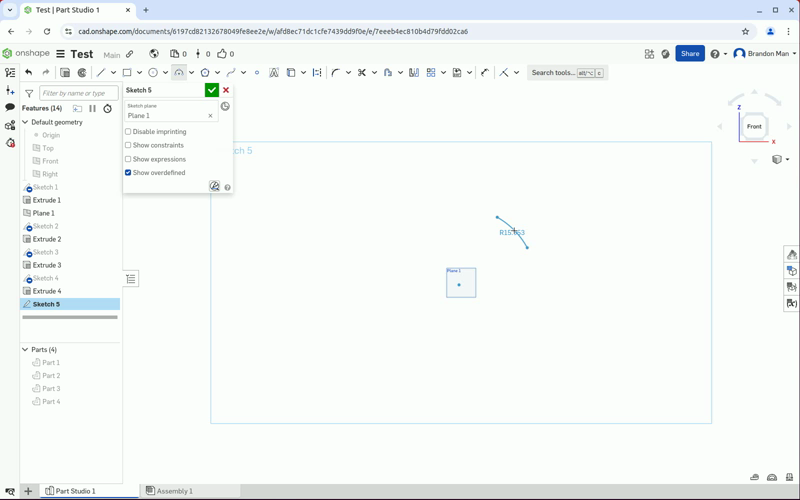
key(esc)
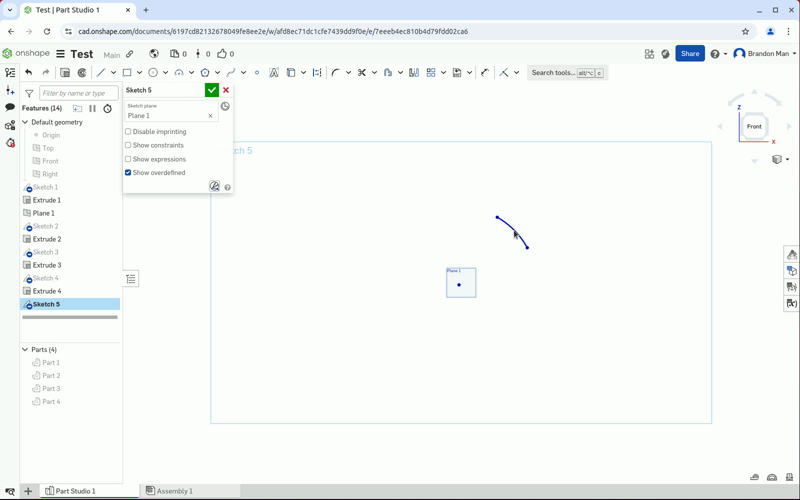
key(l)
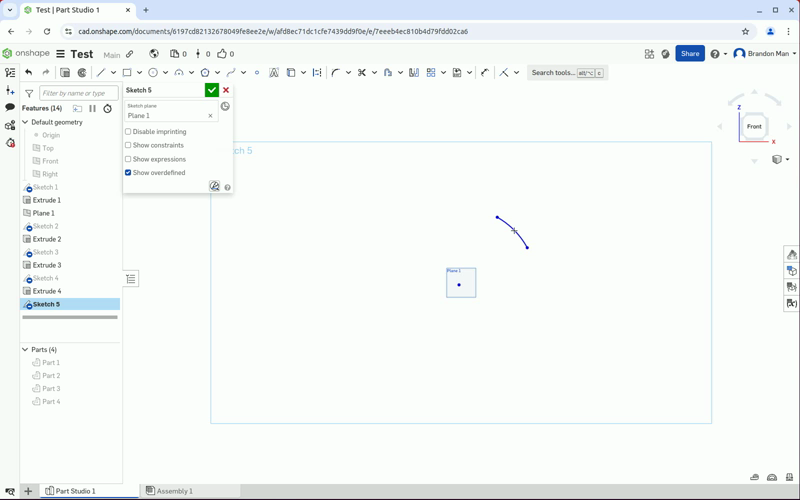
mouse_move(527, 247)
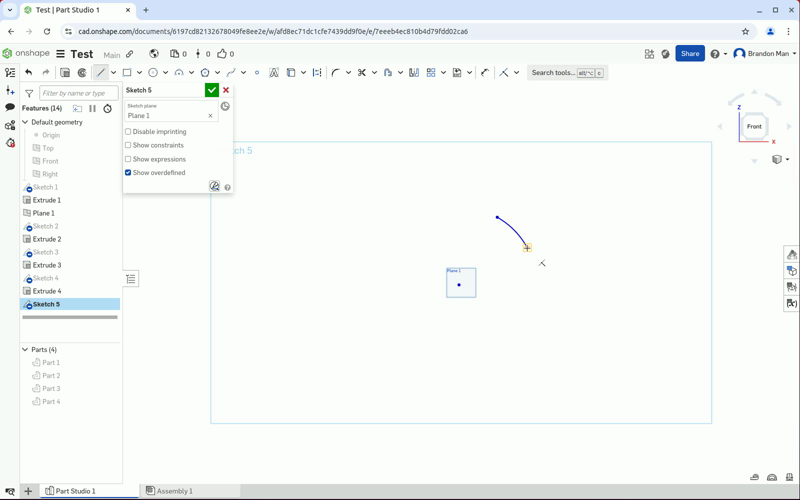
click(527, 247)
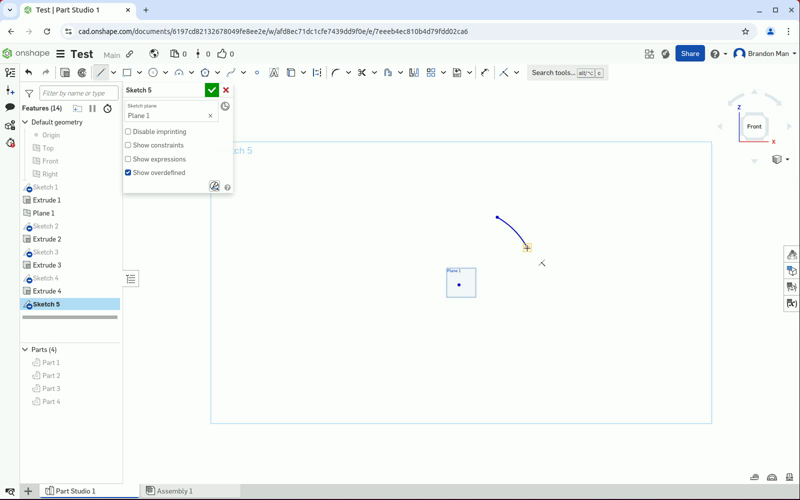
key_down(shift)
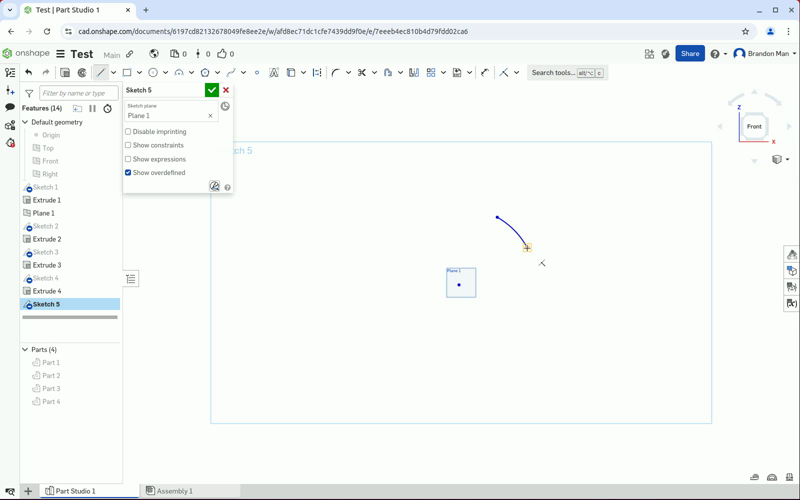
mouse_move(557, 247)
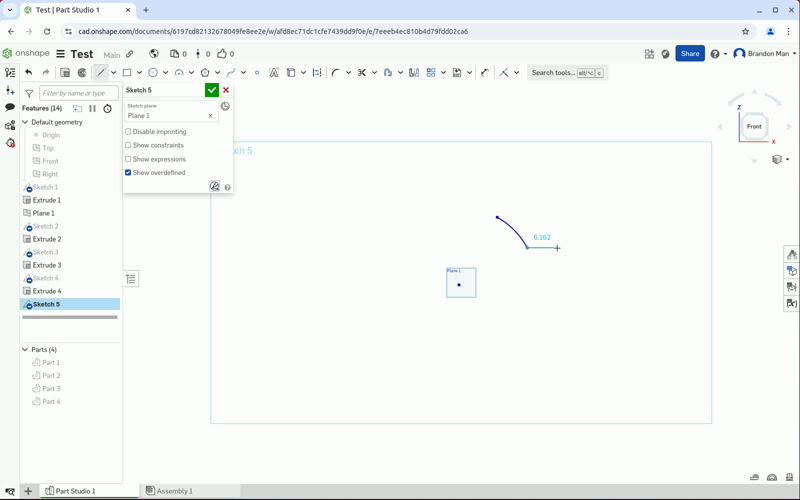
mouse_move(527, 217)
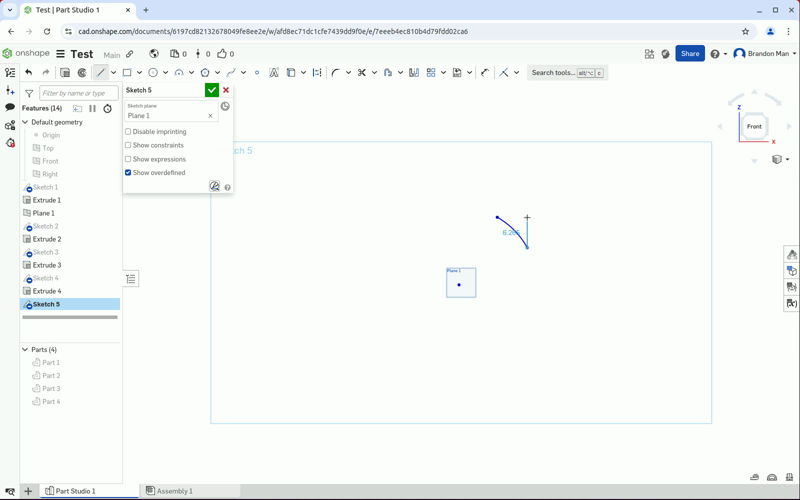
click(527, 217)
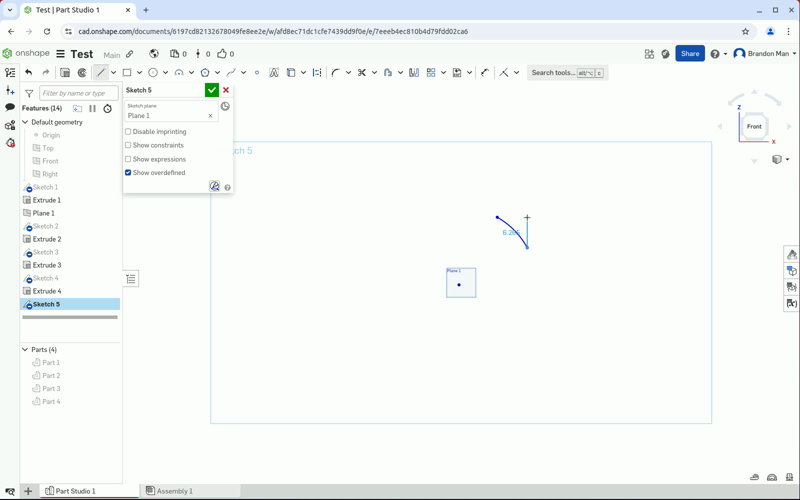
key_up(shift)
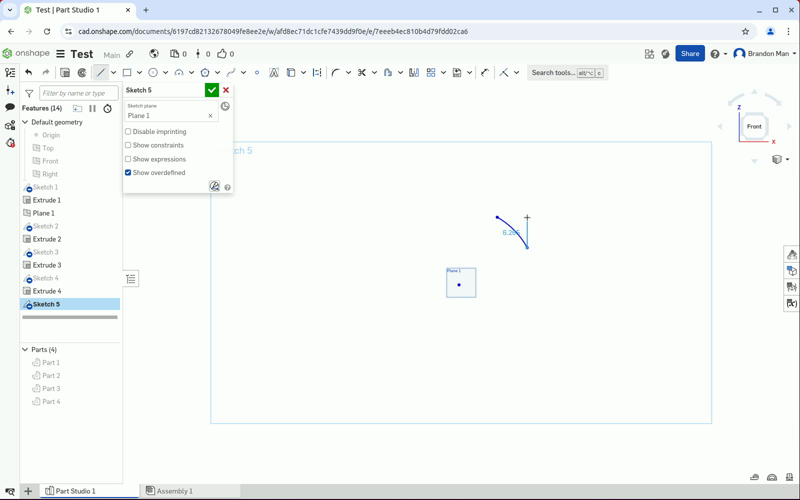
mouse_move(557, 217)
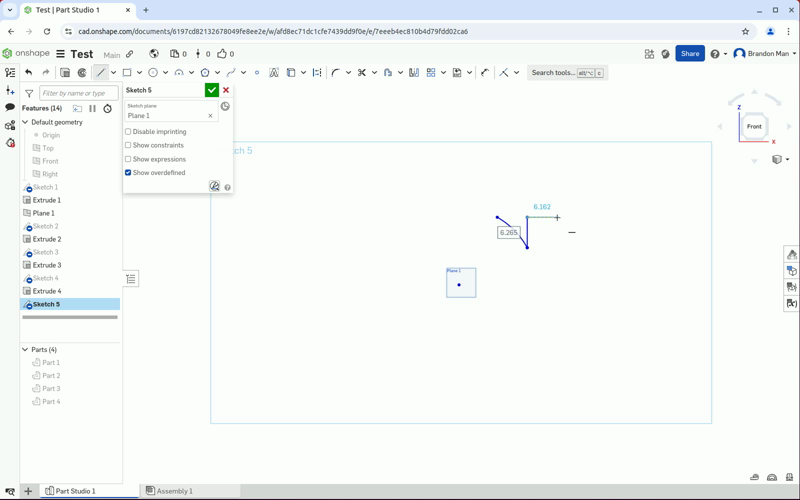
key_down(shift)
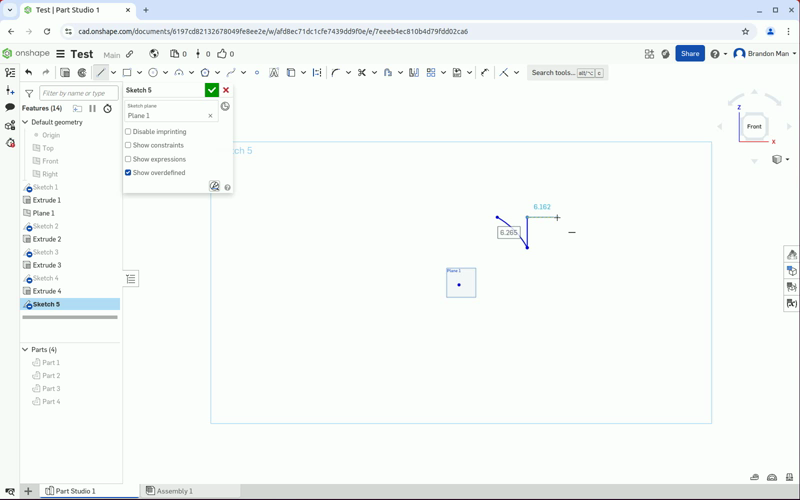
mouse_move(497, 217)
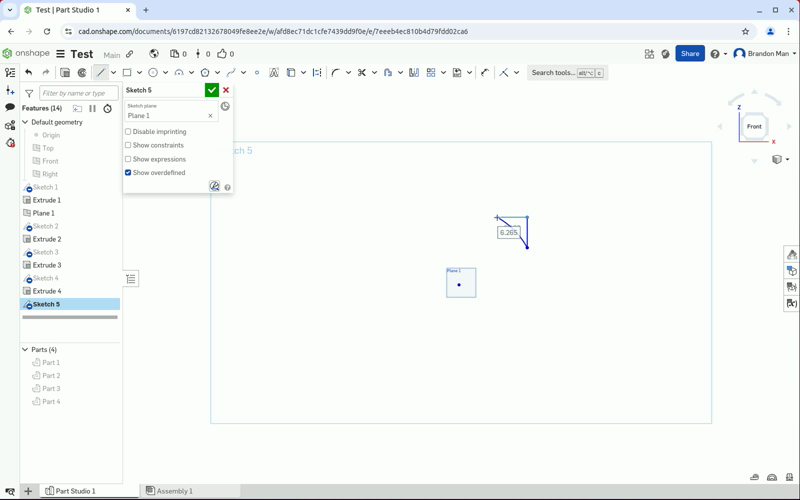
key_up(shift)
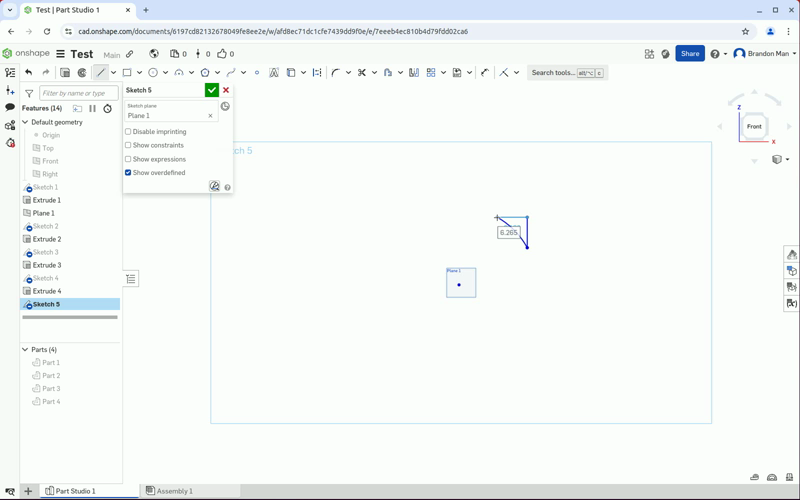
click(497, 217)
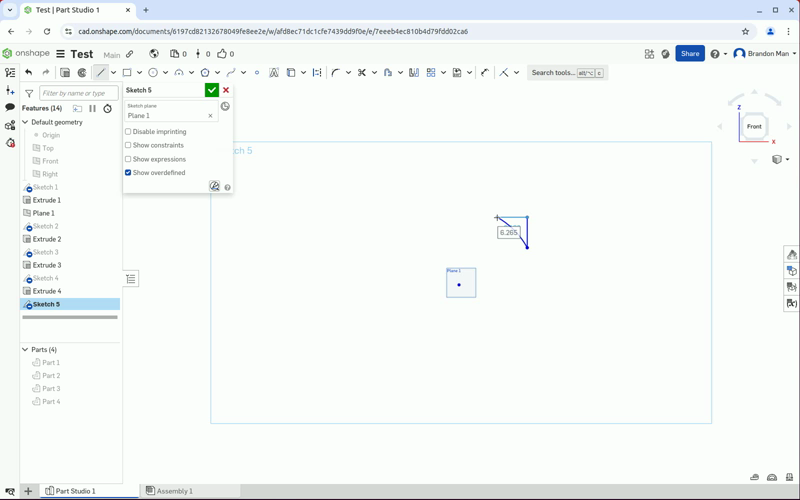
key(esc)
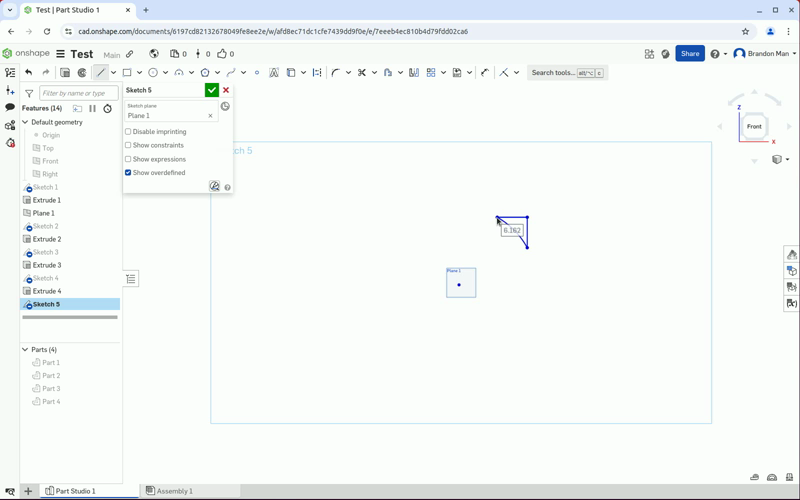
mouse_move(511, 222)
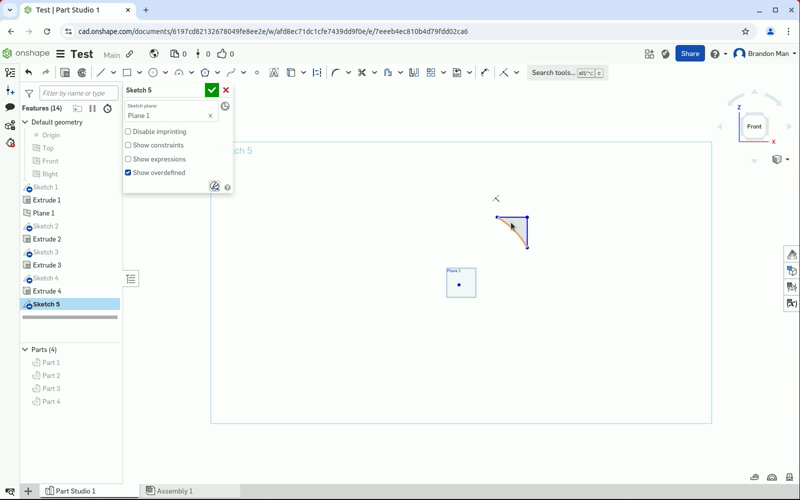
scroll(6)
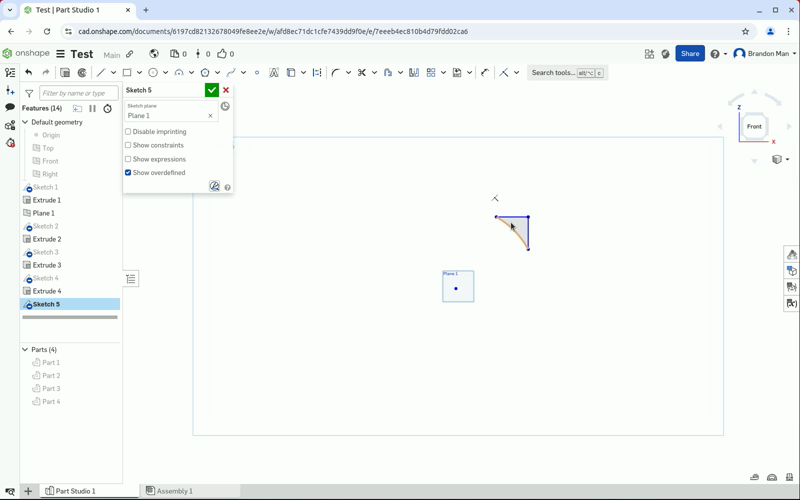
scroll(6)
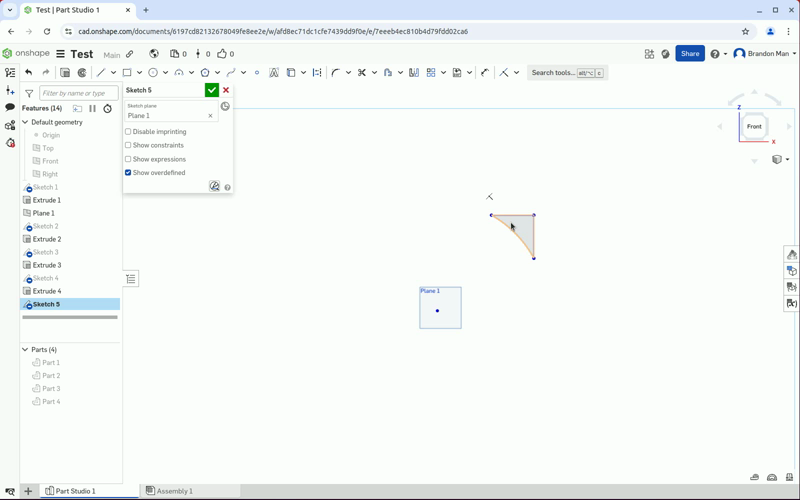
scroll(6)
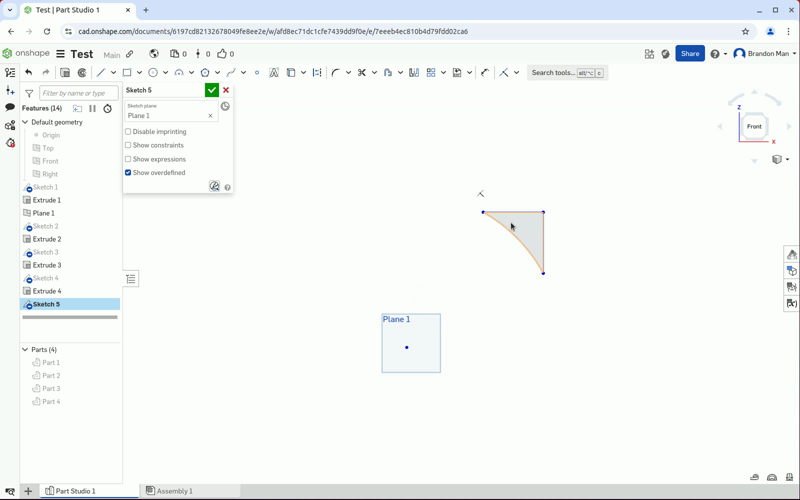
scroll(6)
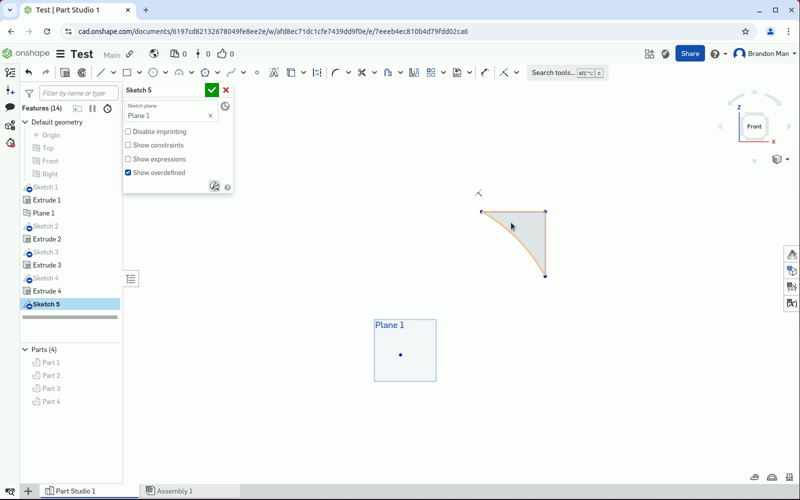
scroll(6)
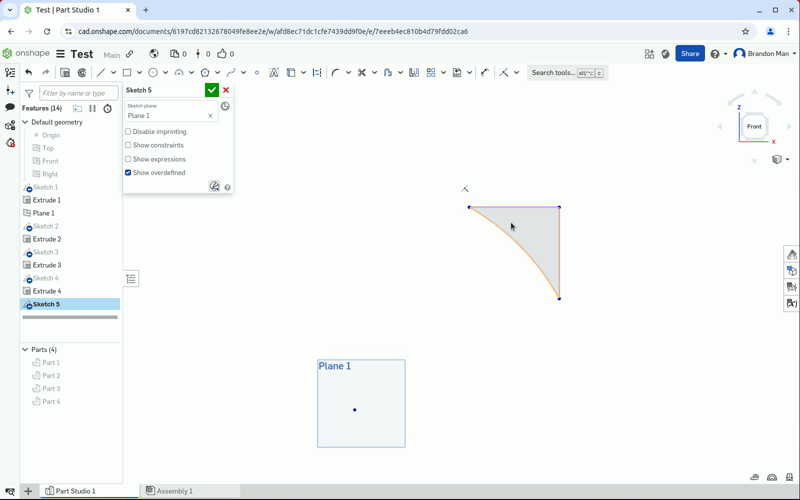
scroll(6)
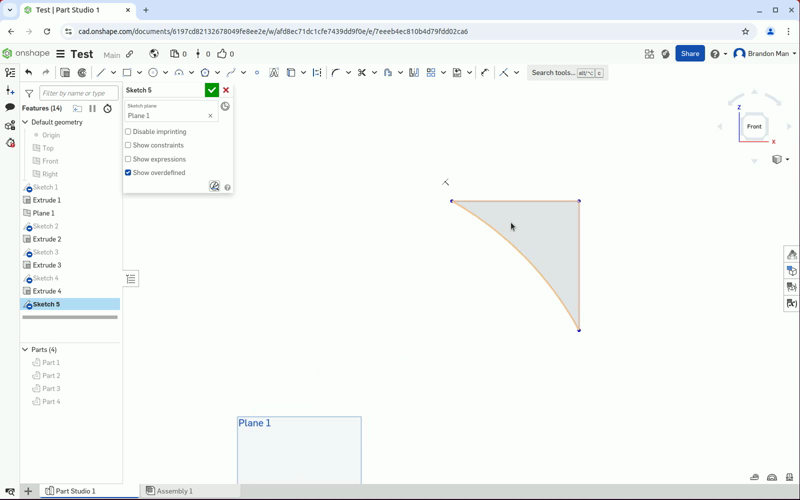
scroll(6)
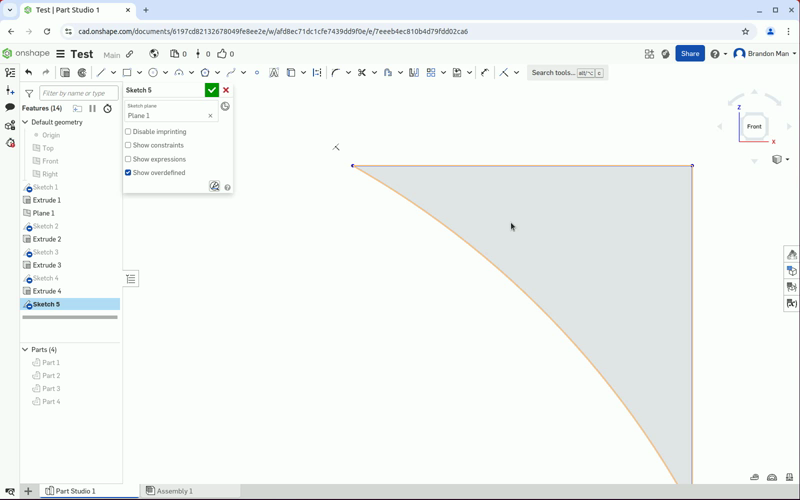
click(511, 222)
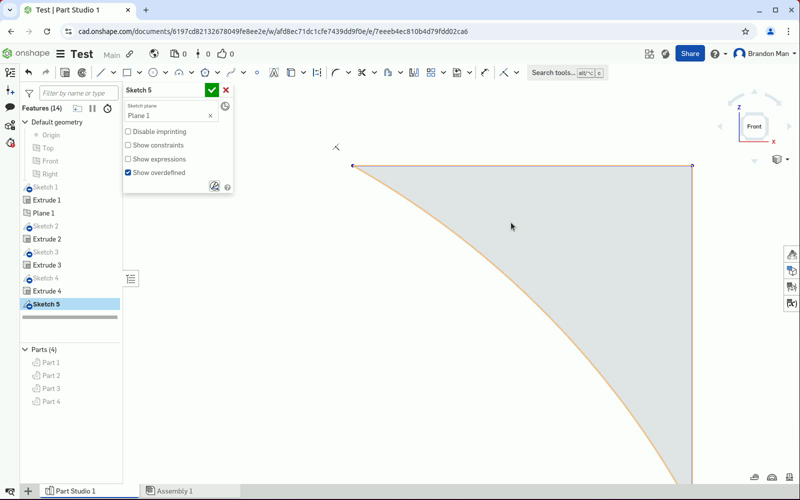
scroll(-6)
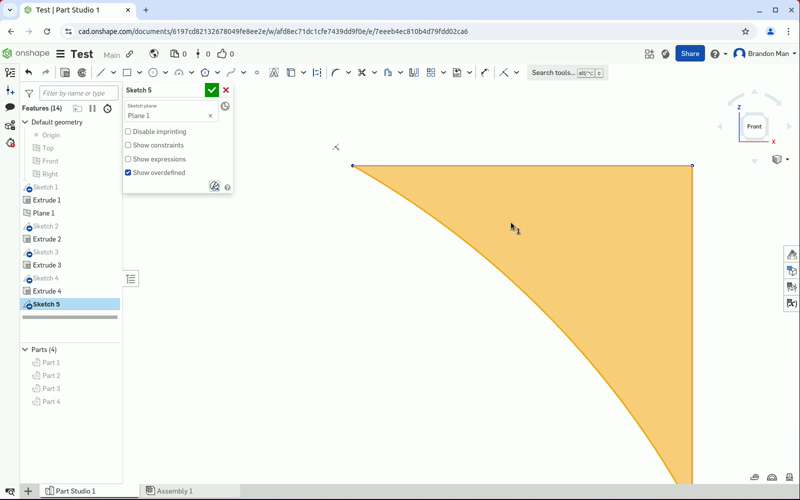
scroll(-6)
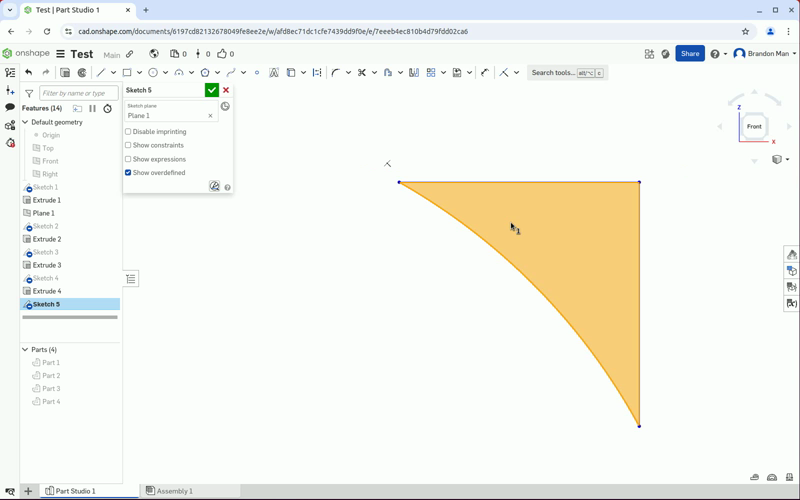
scroll(-6)
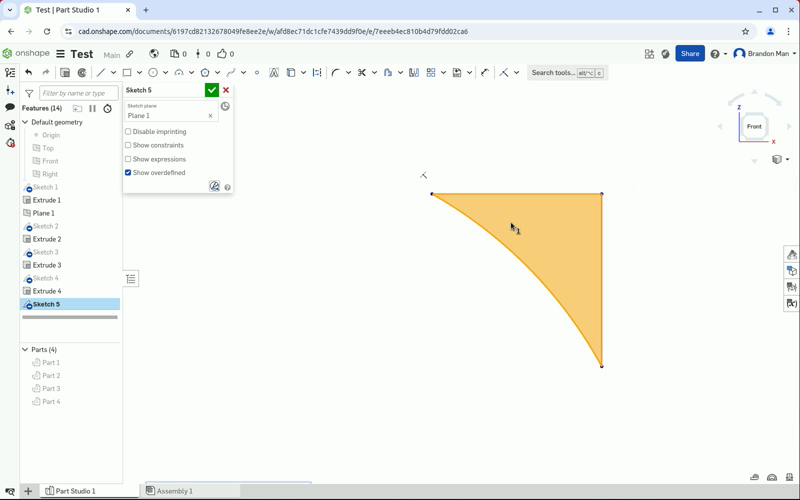
scroll(-6)
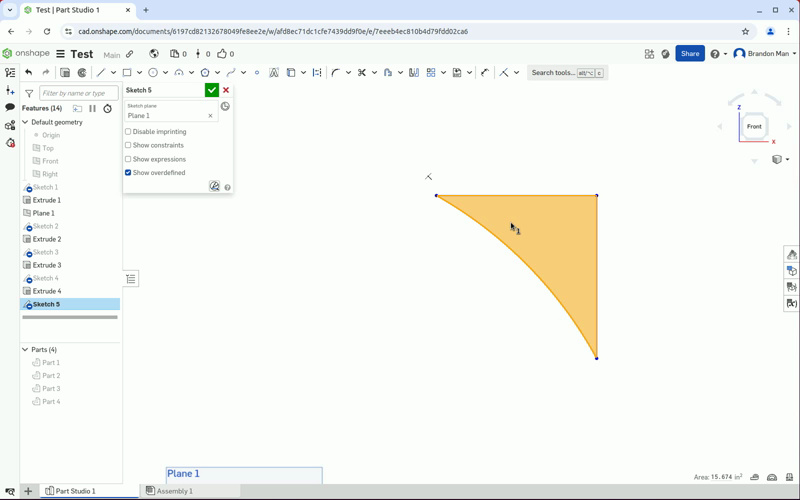
scroll(-6)
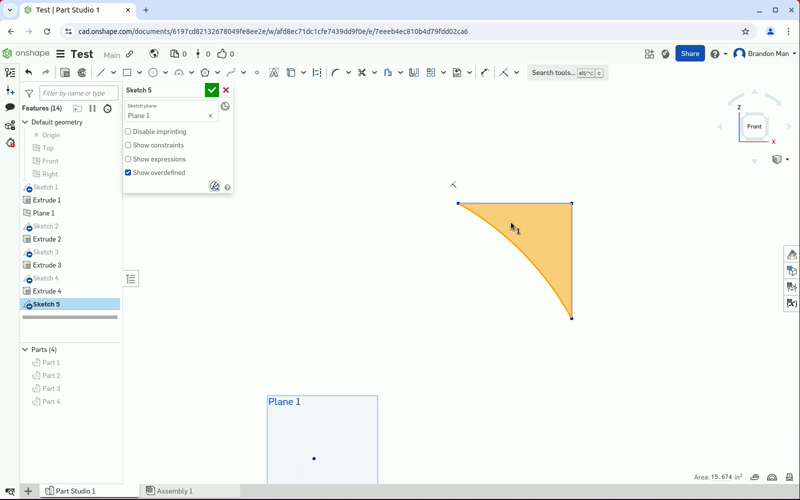
scroll(-6)
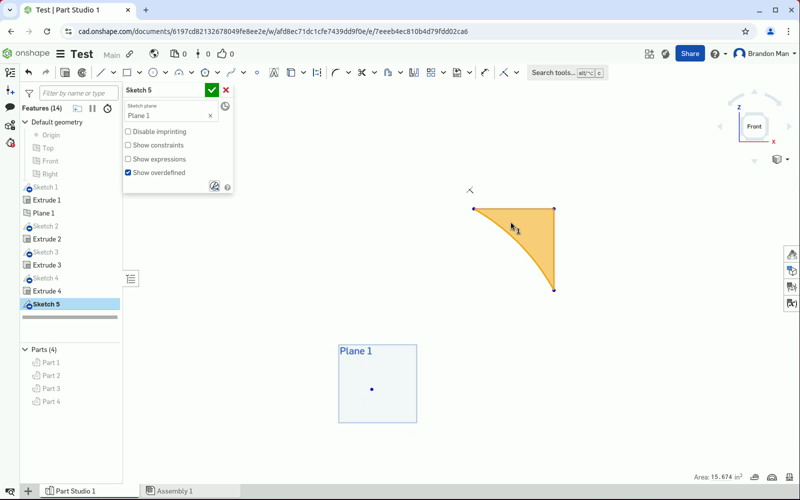
scroll(-6)
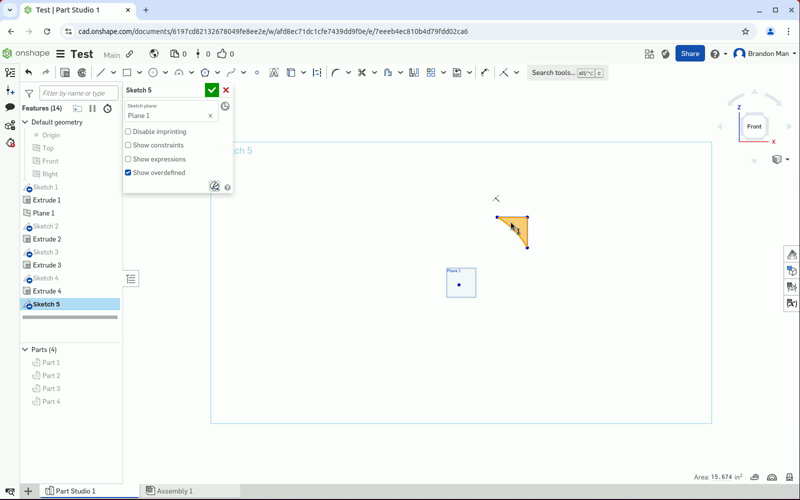
mouse_move(73, 352)
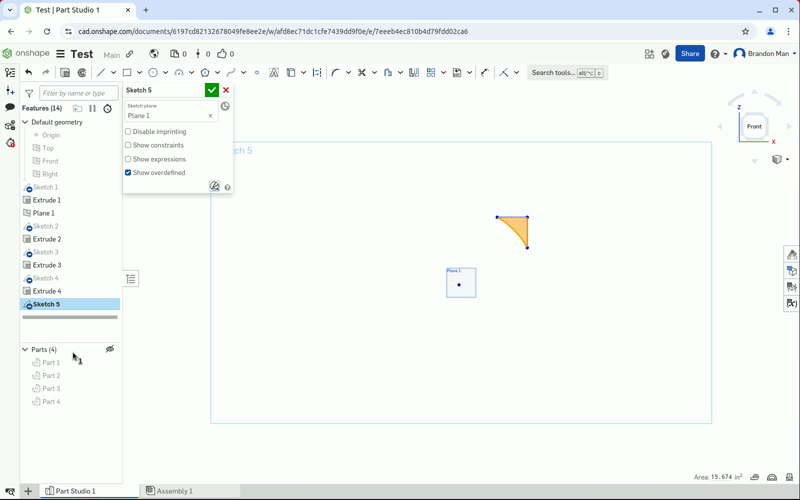
key(shift+y)
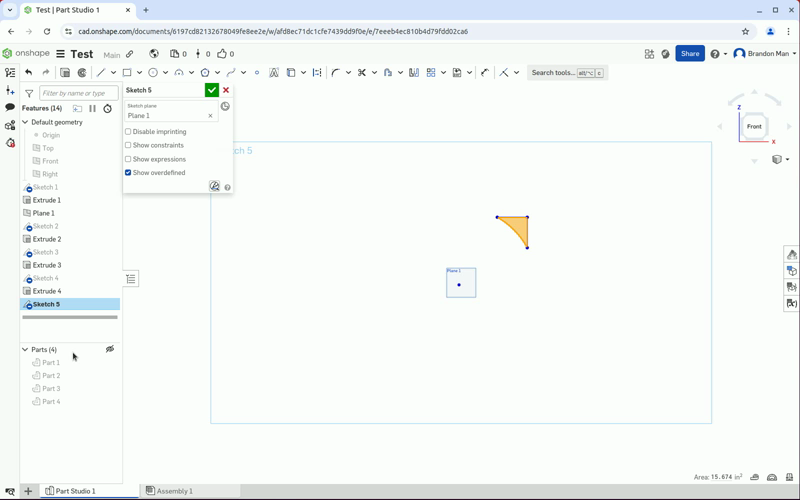
key(shift+e)
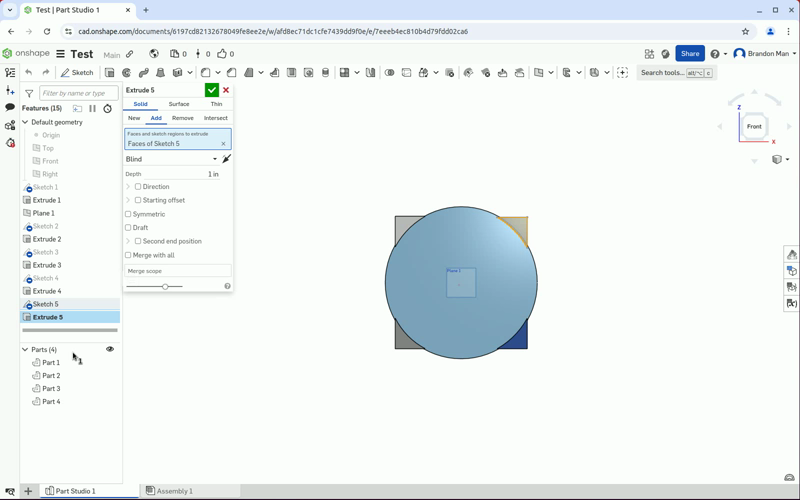
mouse_move(143, 106)
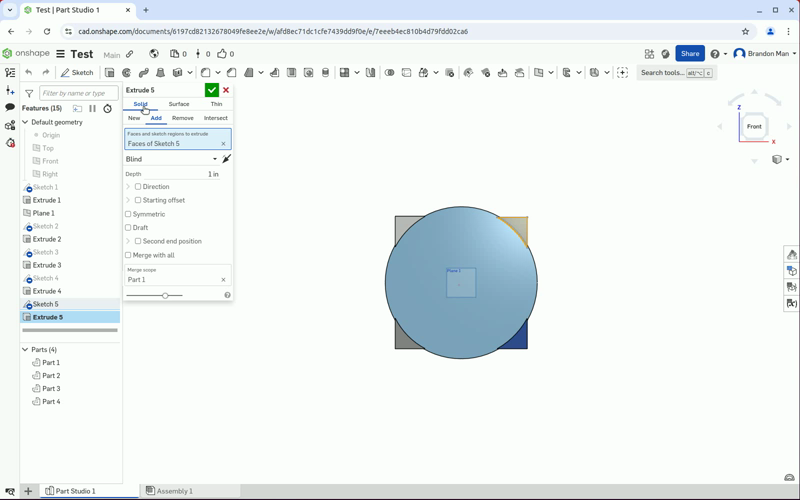
click(143, 106)
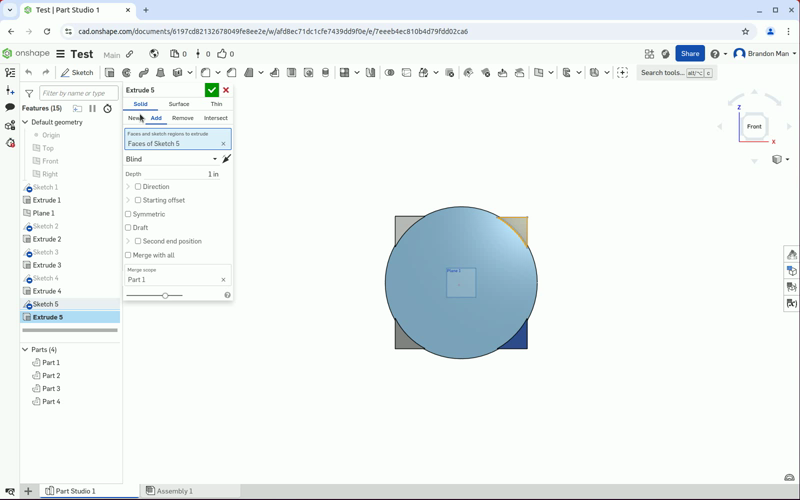
mouse_move(137, 120)
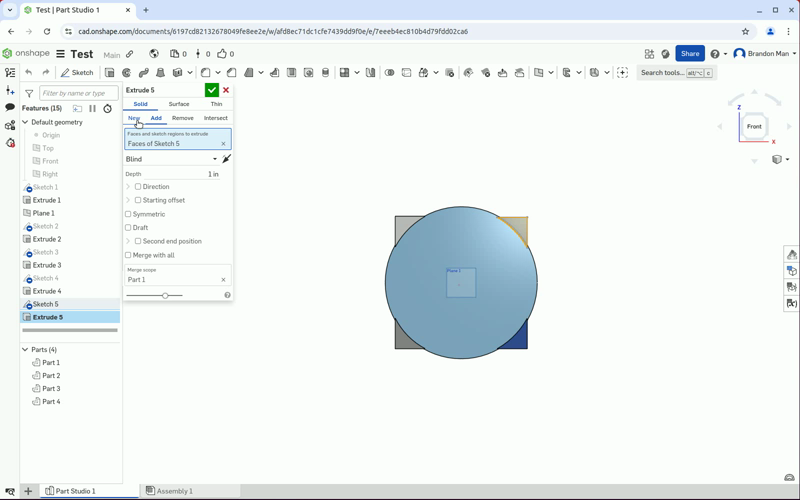
click(137, 120)
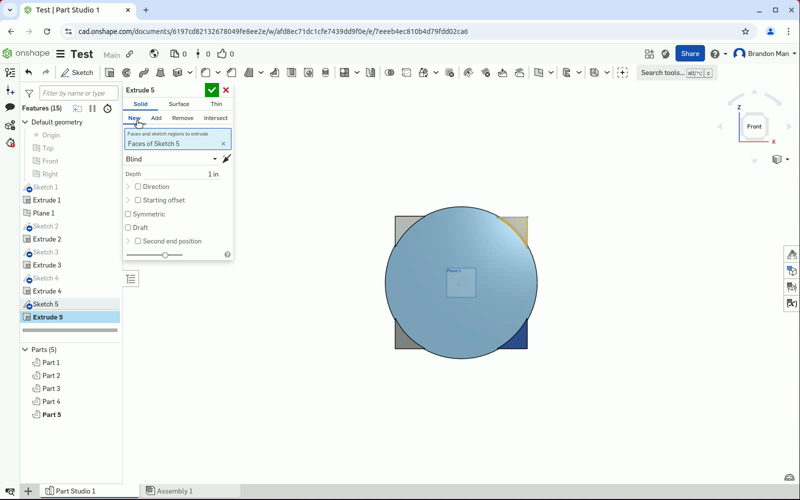
key(tab, 4)
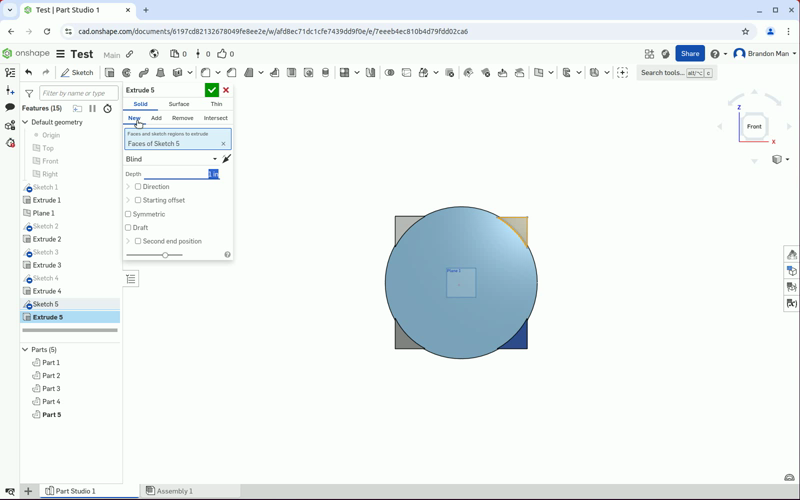
text(11.554)
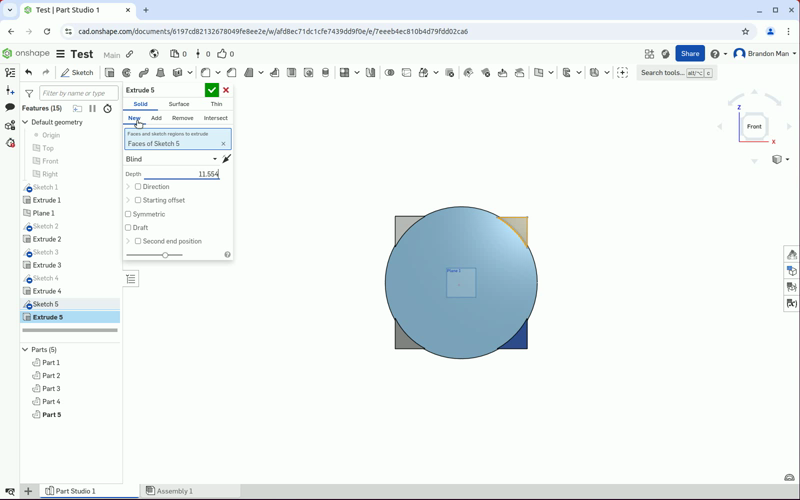
key(enter)
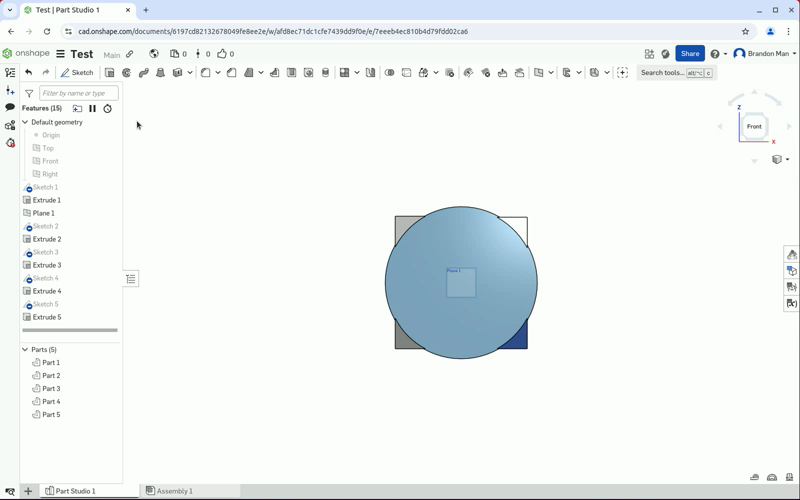
key(shift+h)
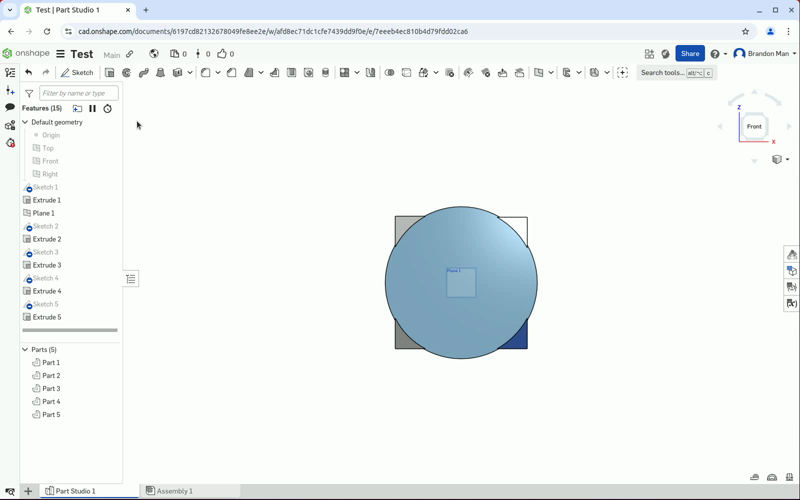
key(shift+h)
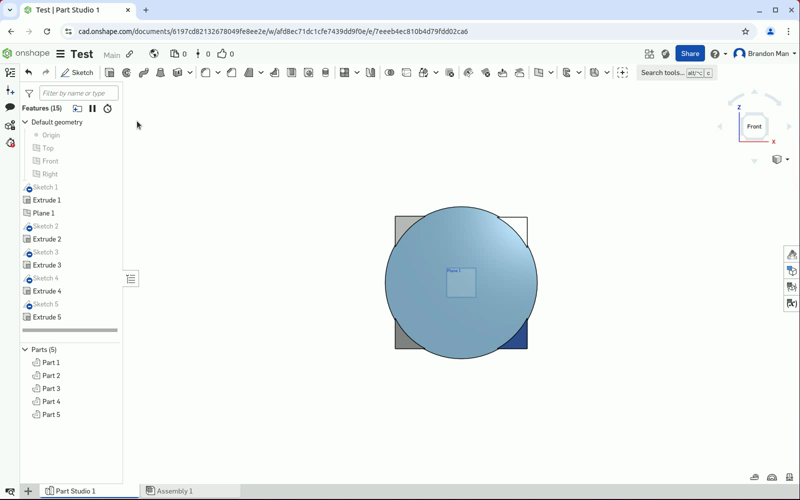
mouse_move(73, 189)
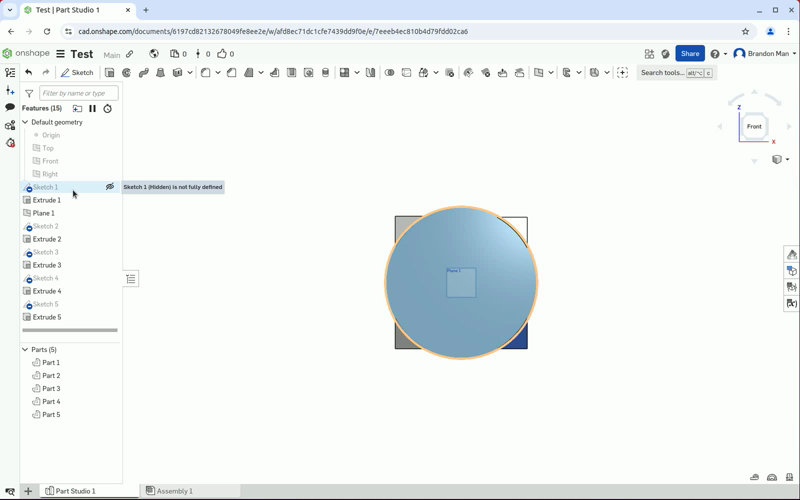
click(73, 189)
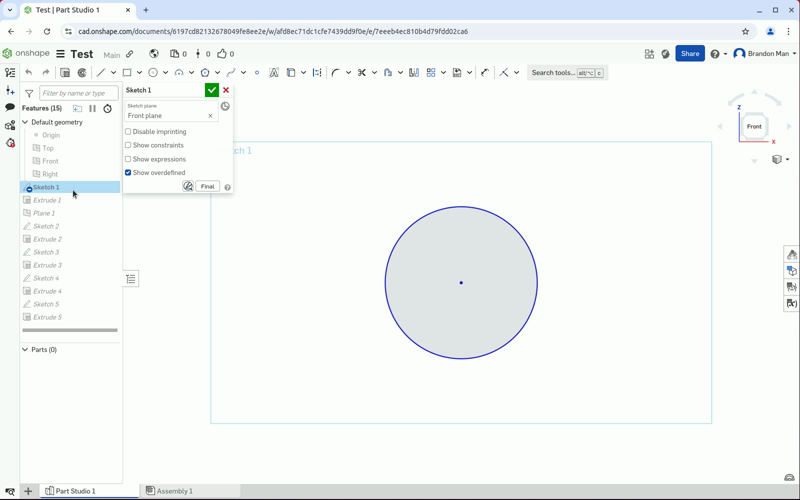
mouse_move(229, 92)
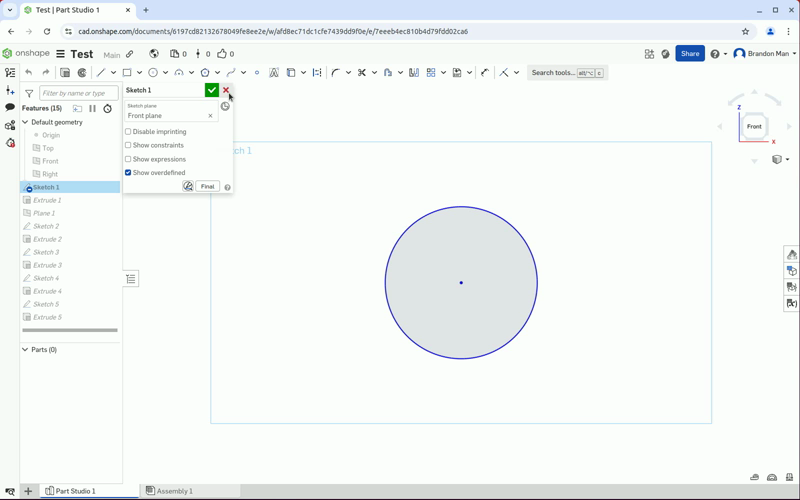
click(229, 92)
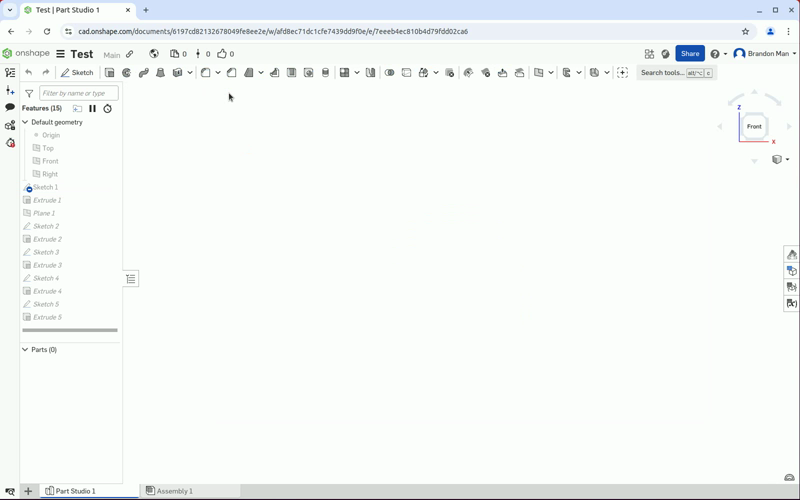
key(shift+s)
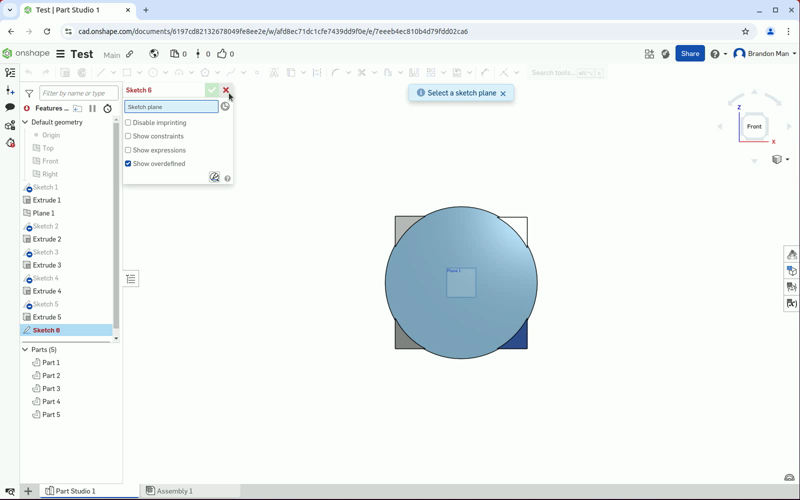
mouse_move(69, 215)
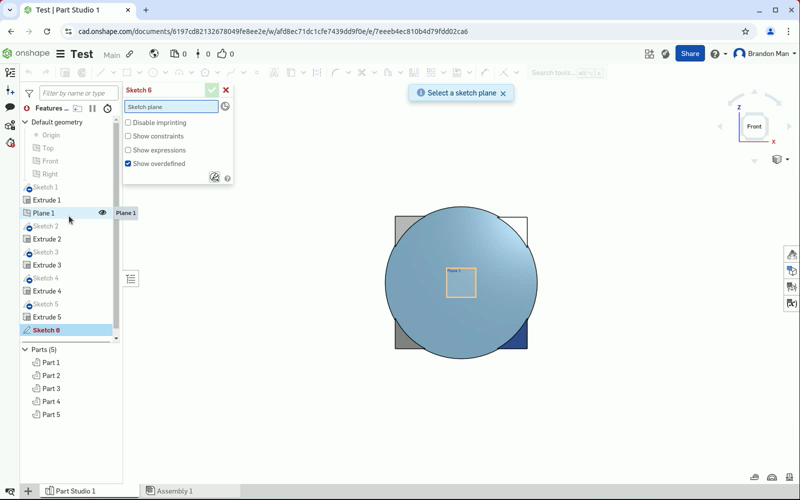
click(69, 215)
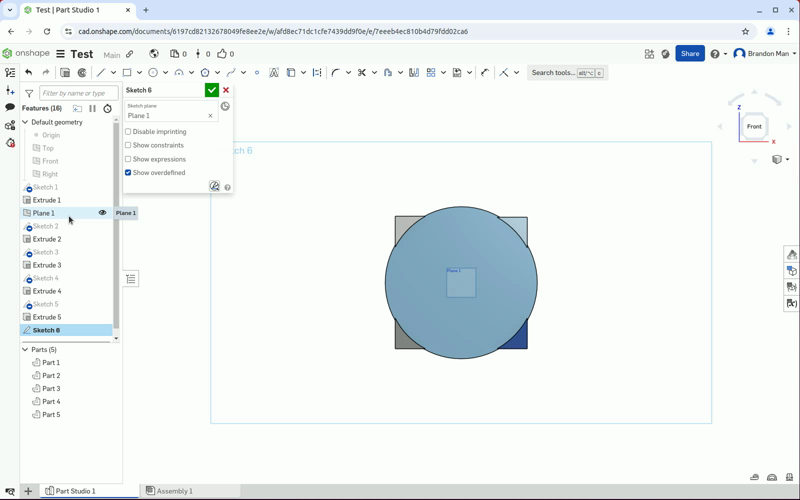
mouse_move(73, 352)
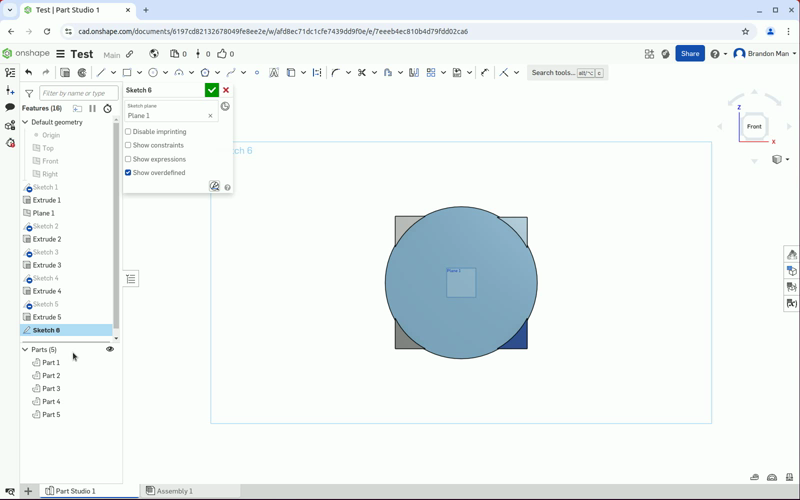
key(y)
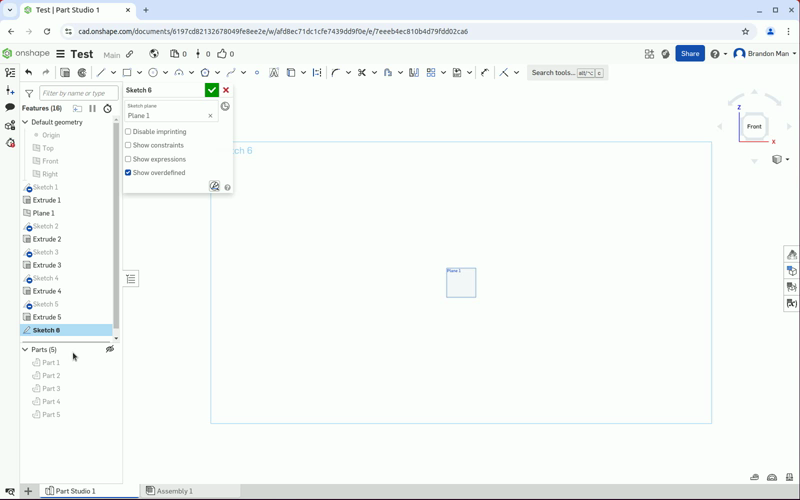
key(a)
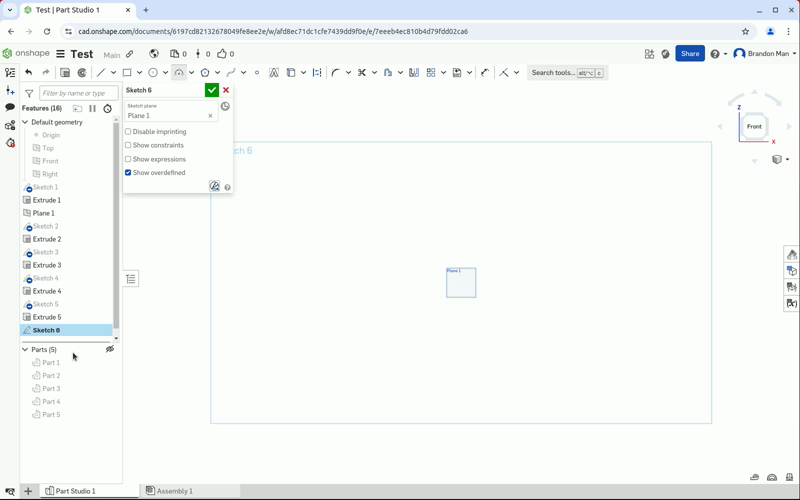
key_down(shift)
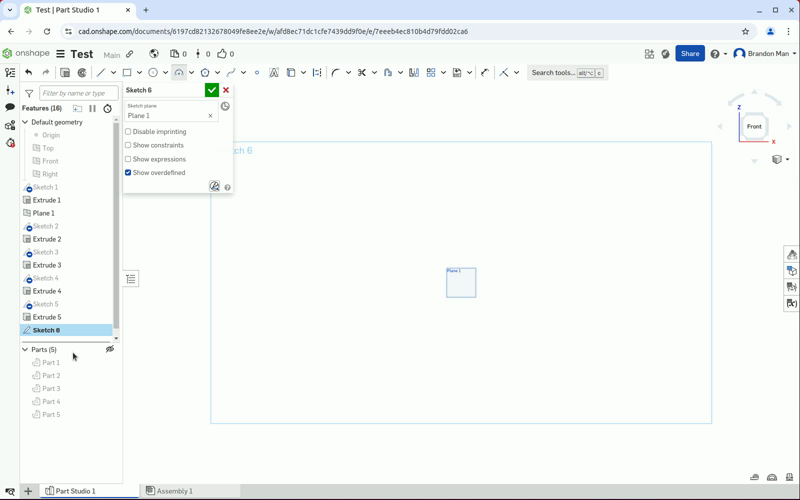
mouse_move(395, 319)
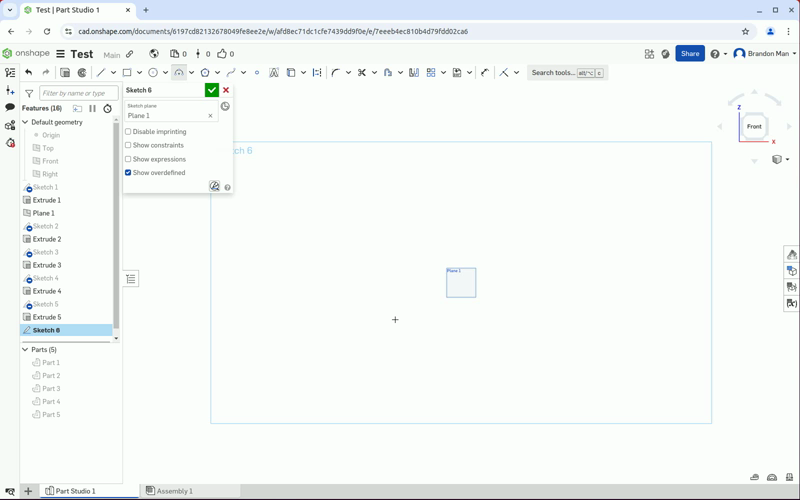
click(395, 319)
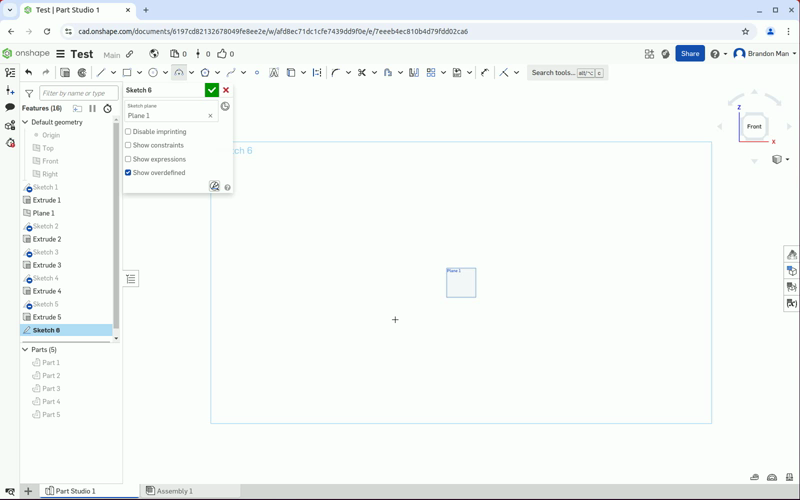
key_up(shift)
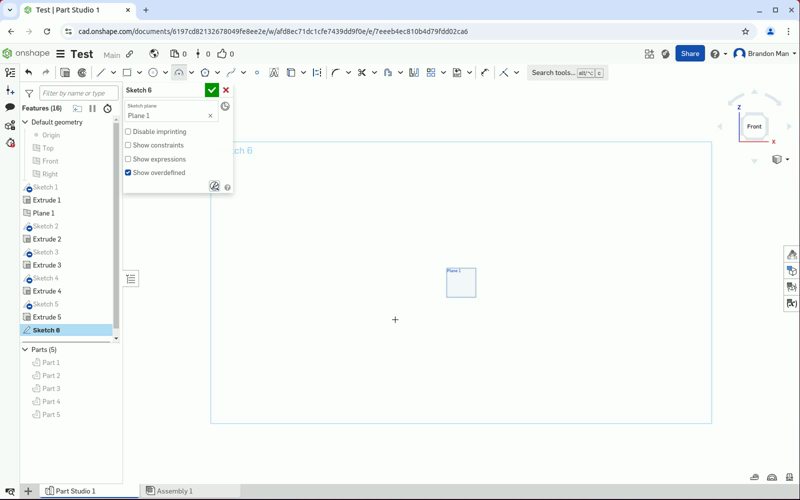
key_down(shift)
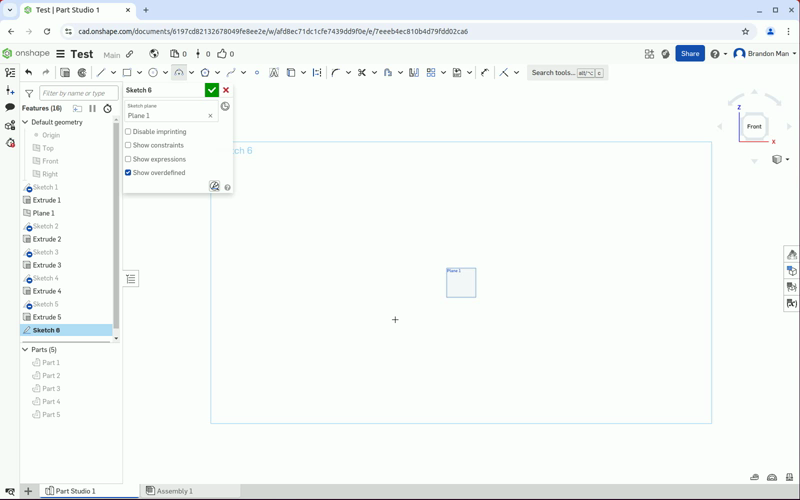
mouse_move(424, 348)
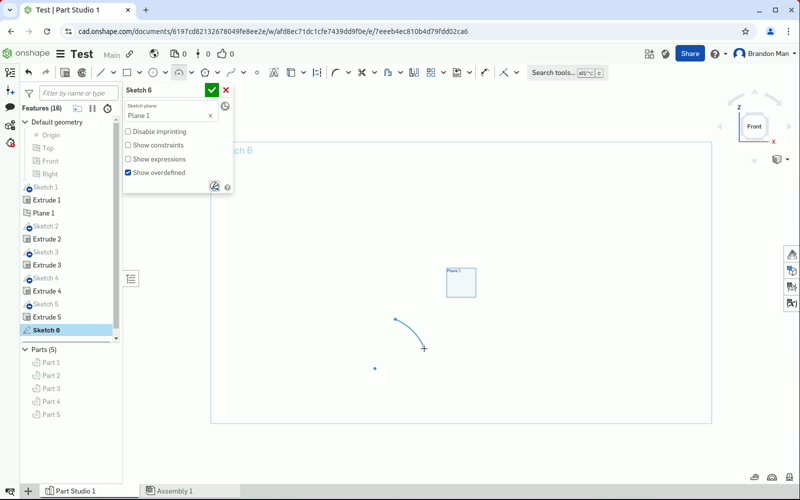
click(424, 348)
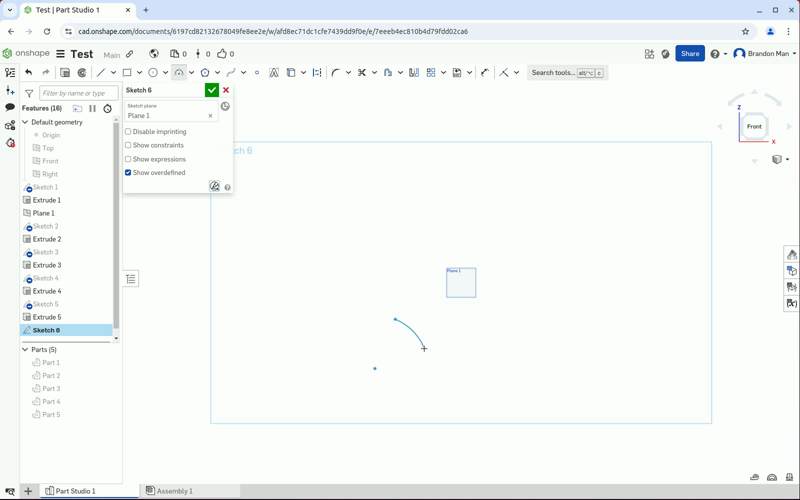
mouse_move(407, 335)
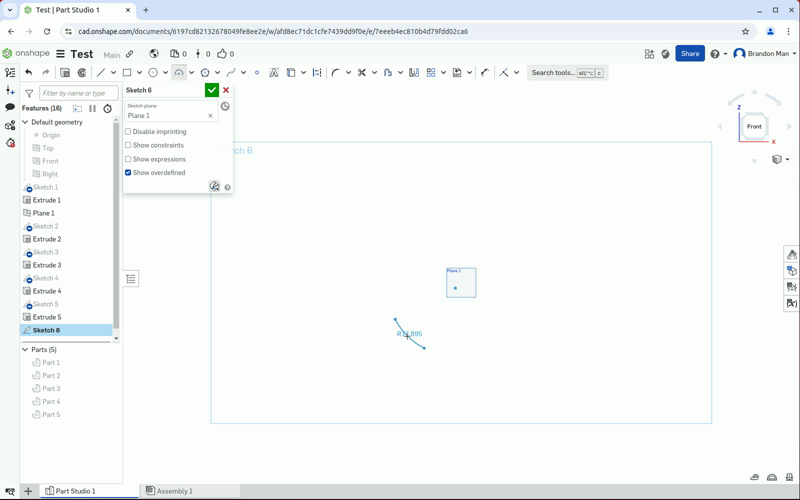
click(407, 335)
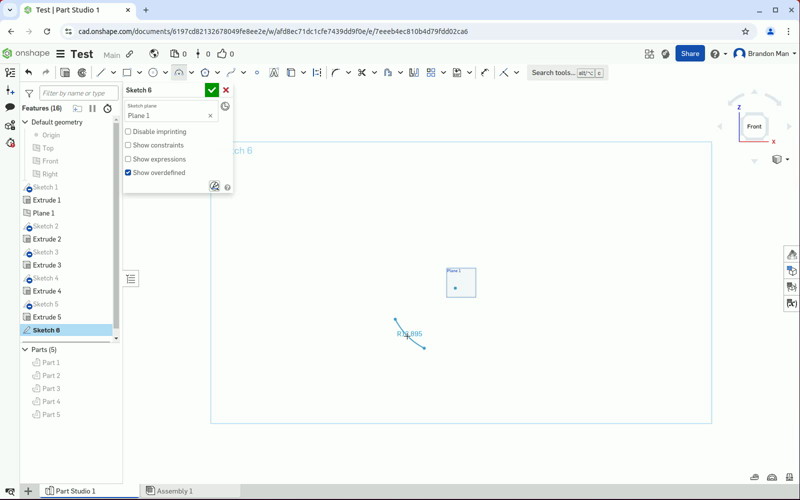
key_up(shift)
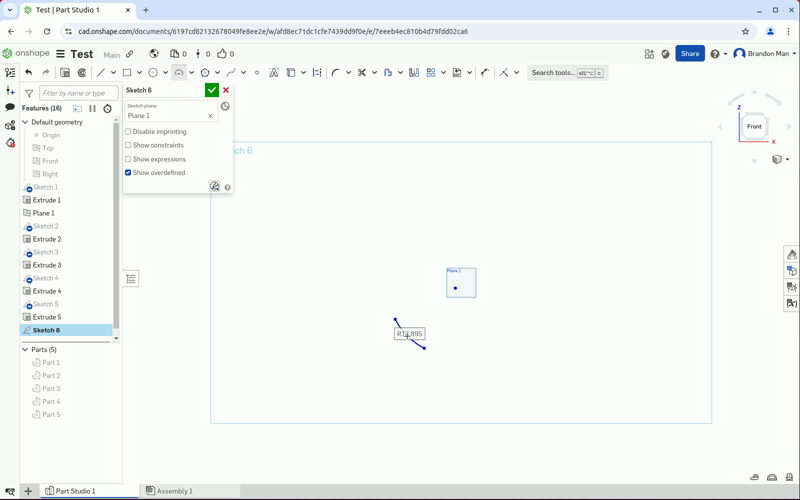
key(esc)
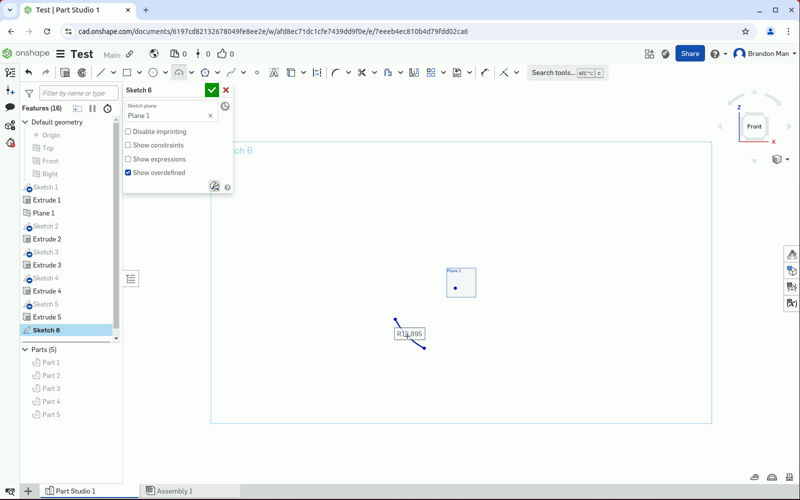
key(l)
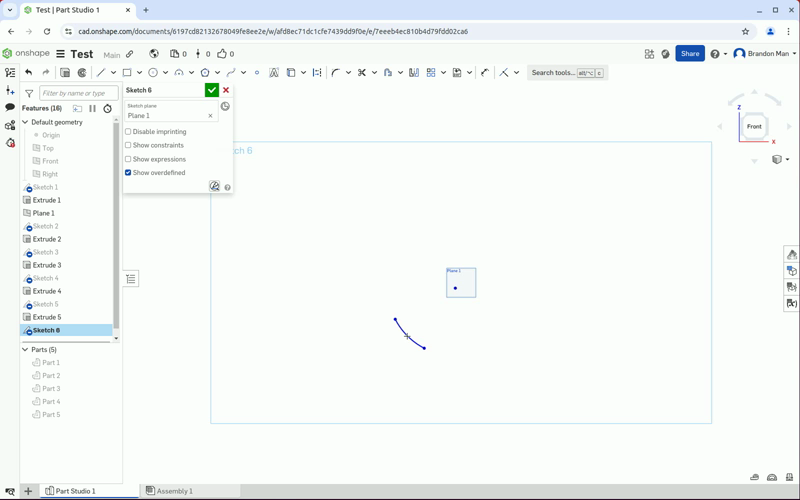
mouse_move(424, 348)
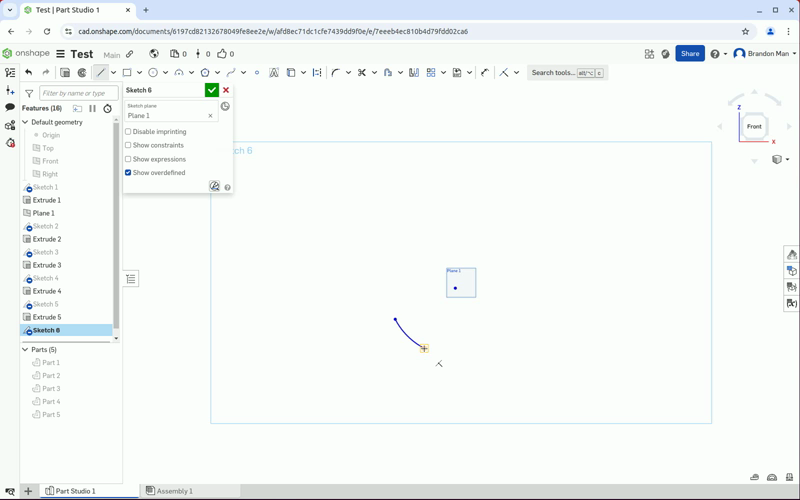
click(424, 348)
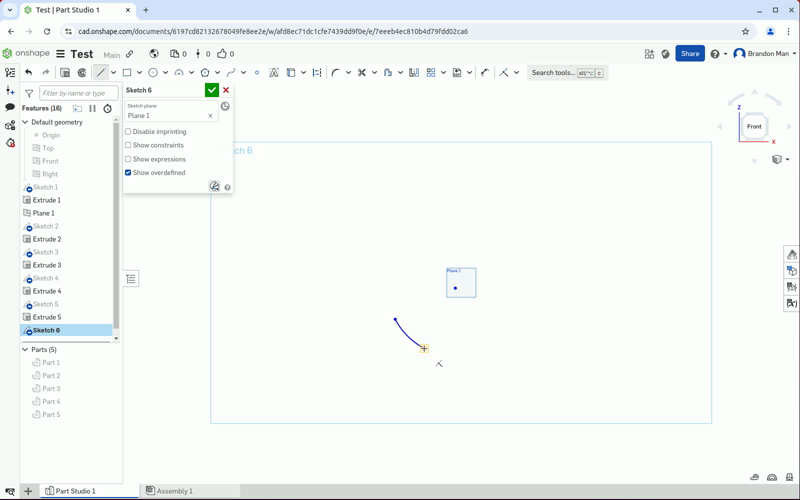
key_down(shift)
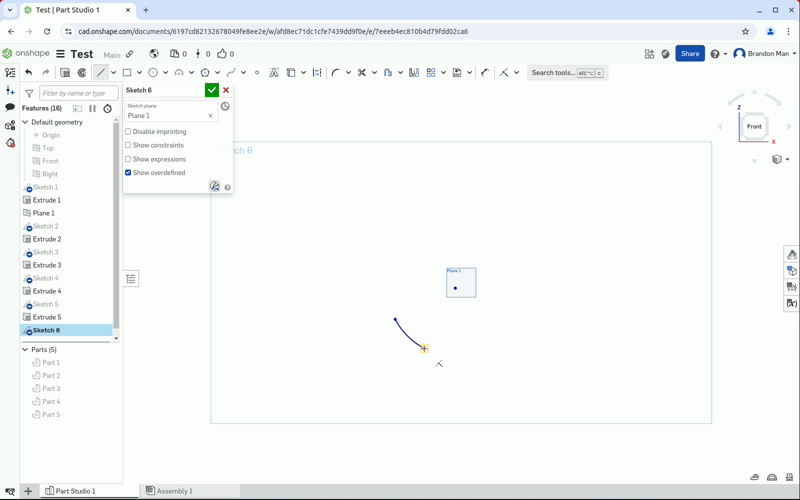
mouse_move(497, 348)
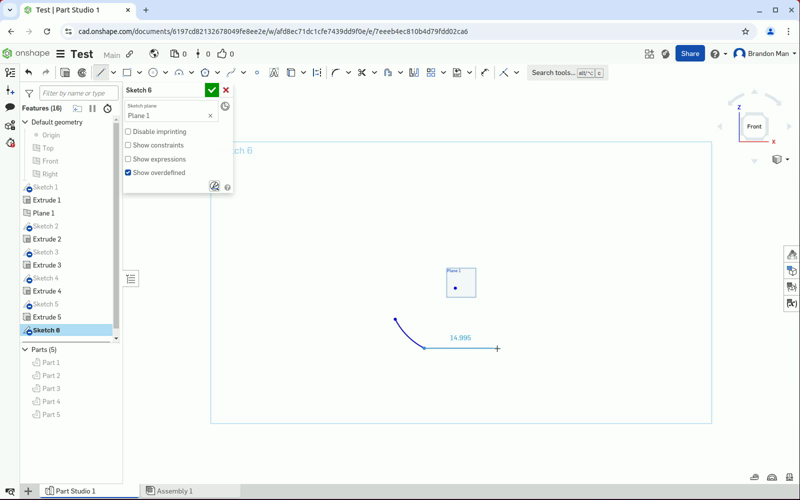
click(497, 348)
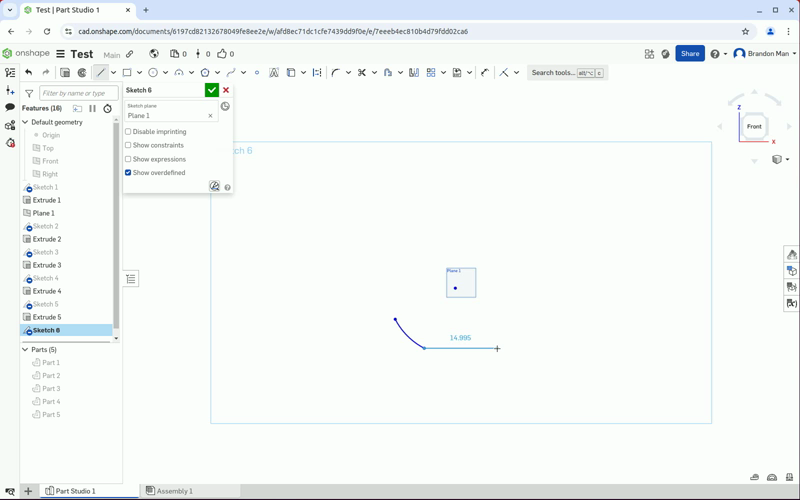
key_up(shift)
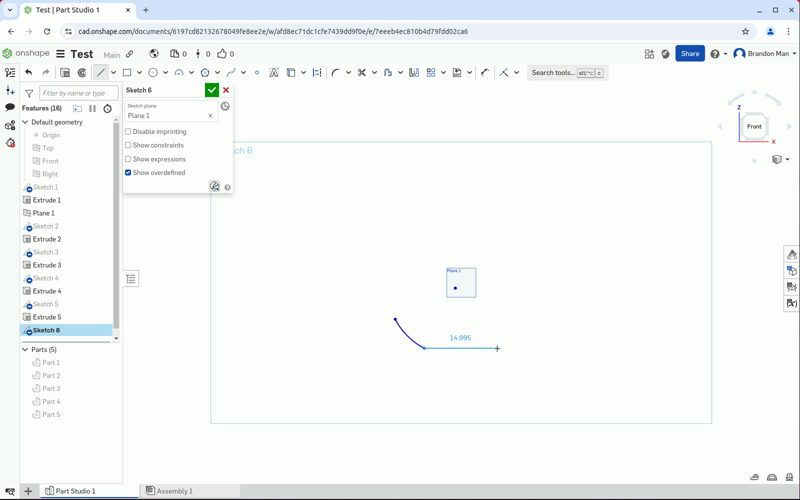
key(esc)
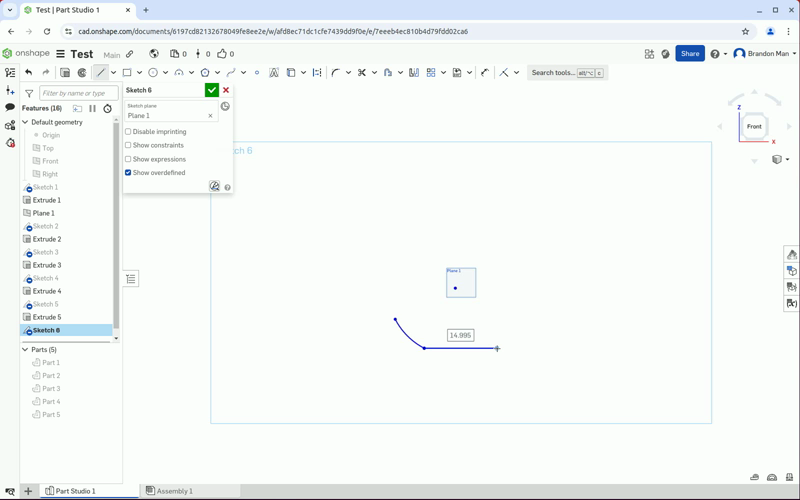
key(a)
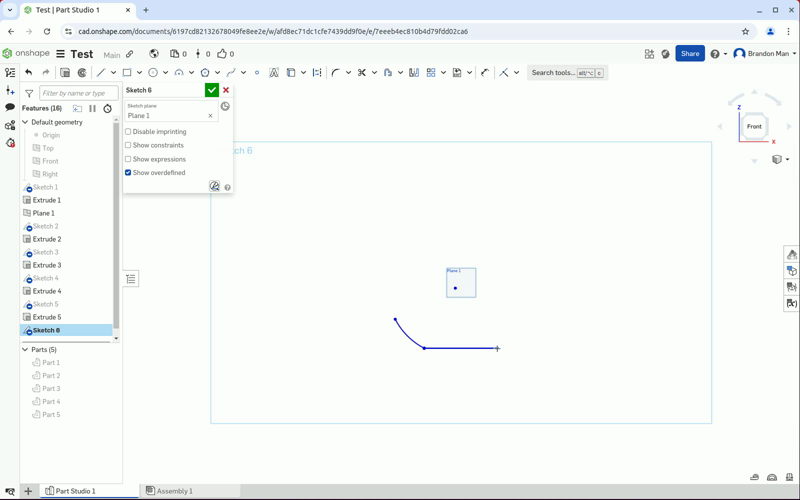
mouse_move(497, 348)
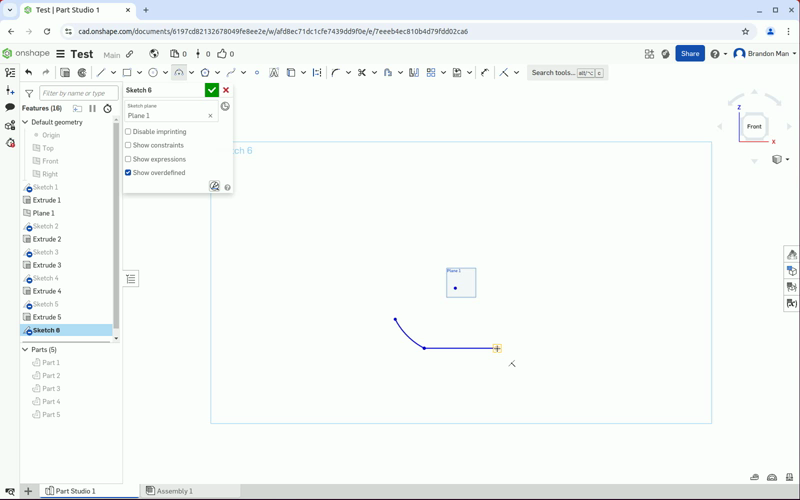
click(497, 348)
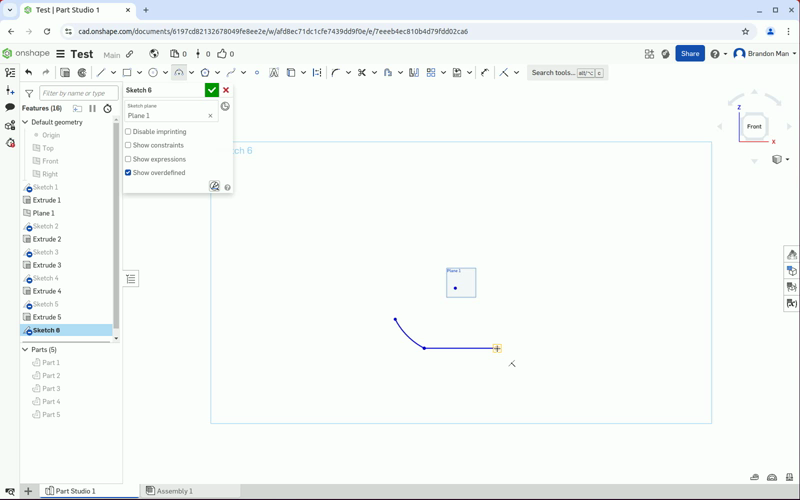
key_down(shift)
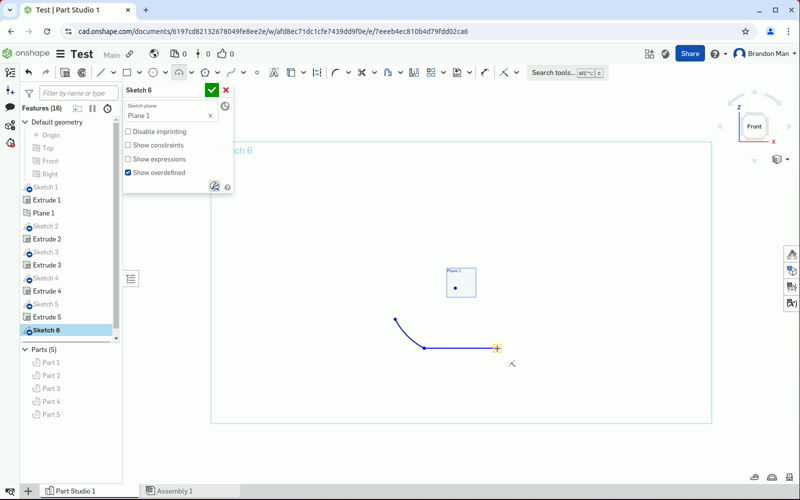
mouse_move(526, 319)
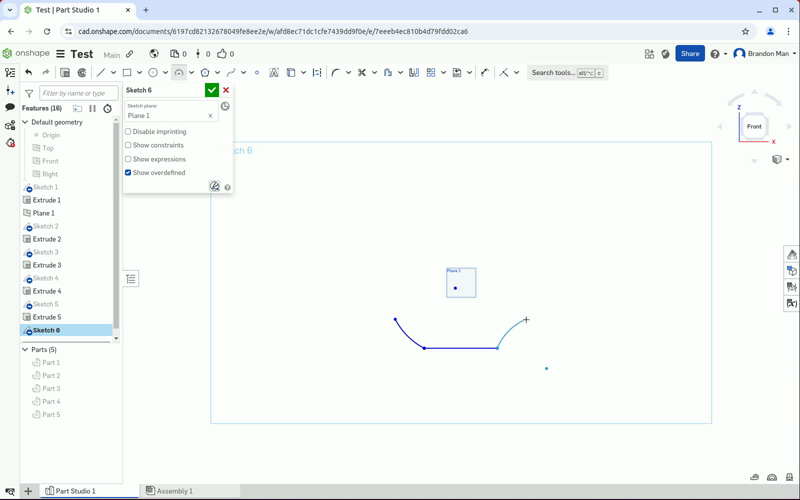
click(526, 319)
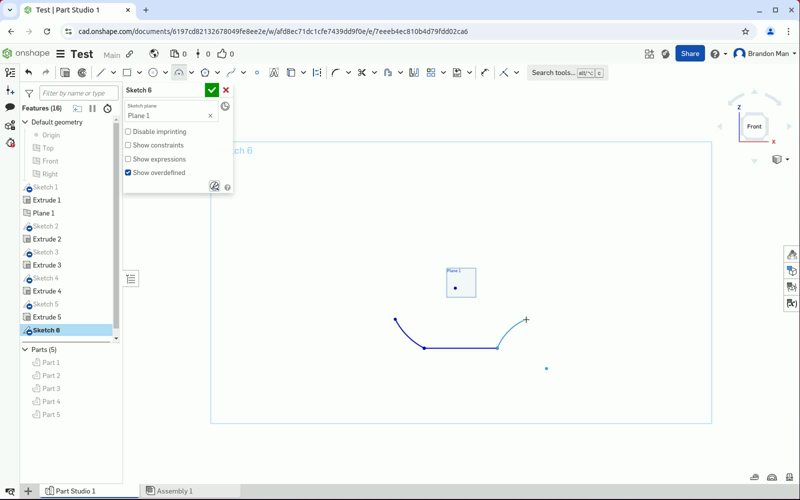
mouse_move(513, 335)
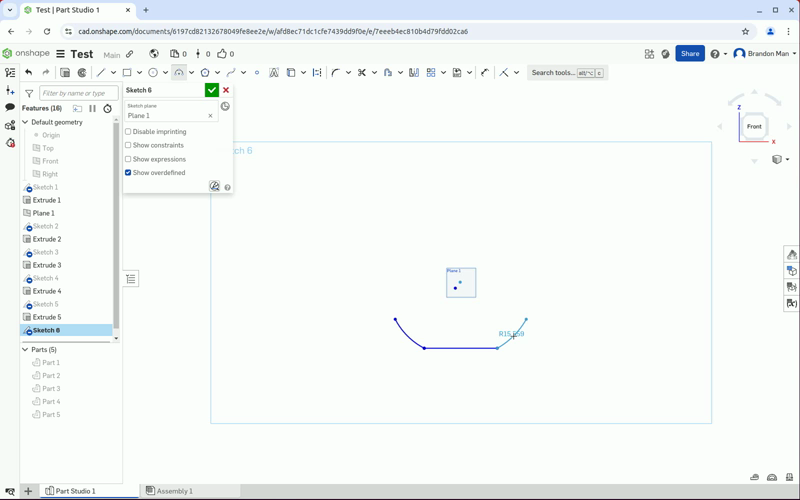
click(513, 335)
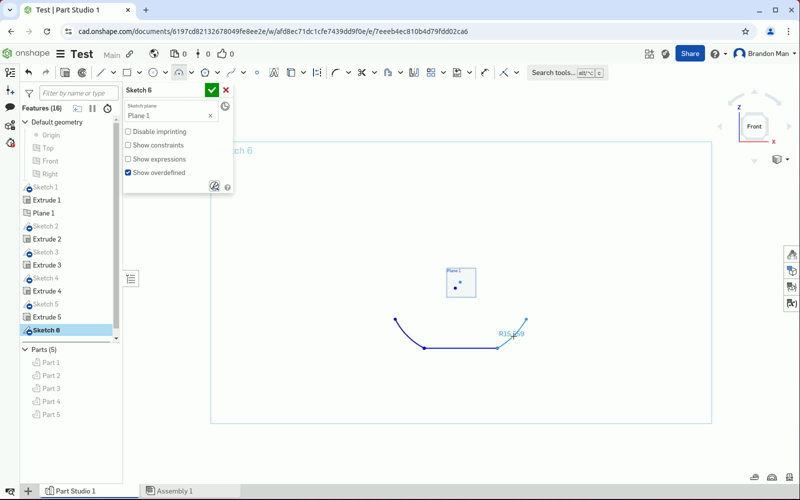
key_up(shift)
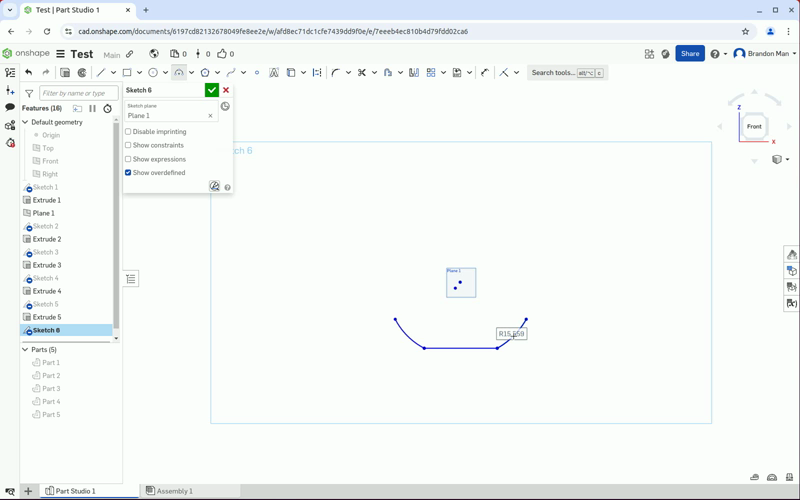
key(esc)
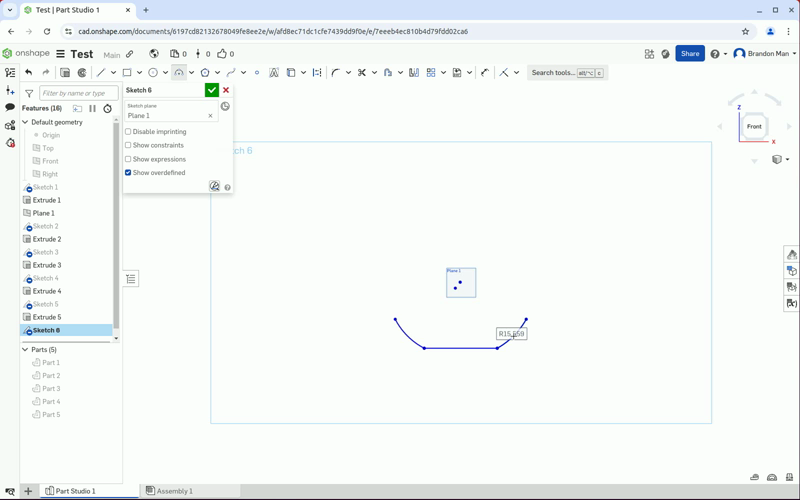
key(l)
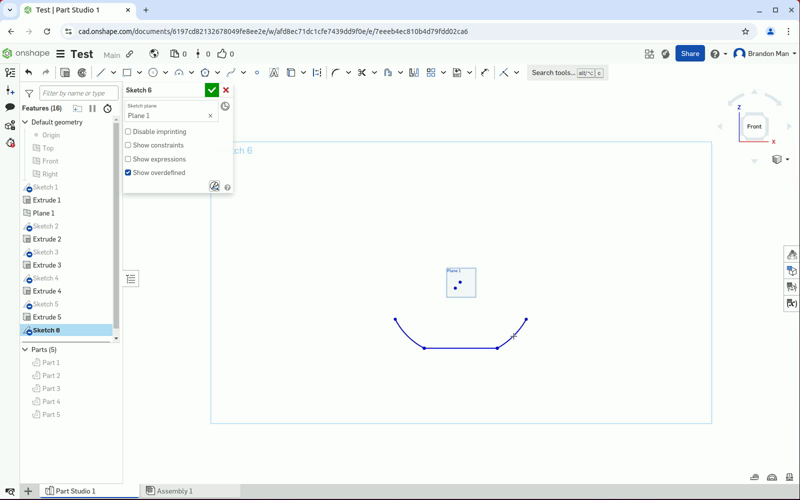
mouse_move(526, 319)
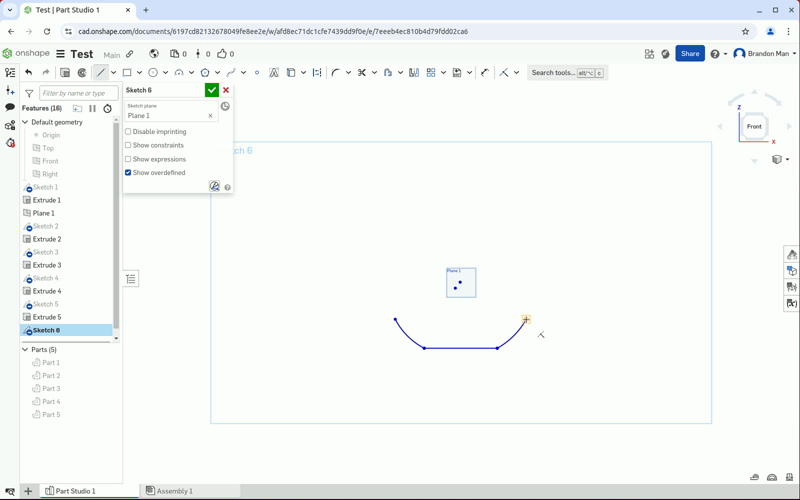
click(526, 319)
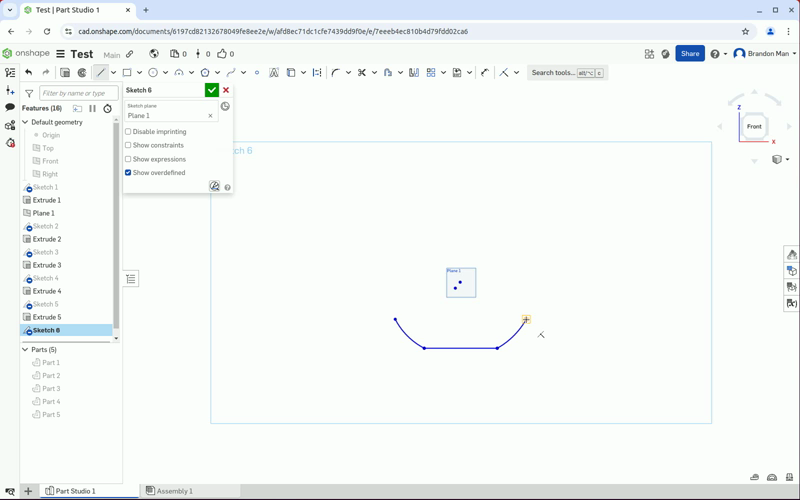
key_down(shift)
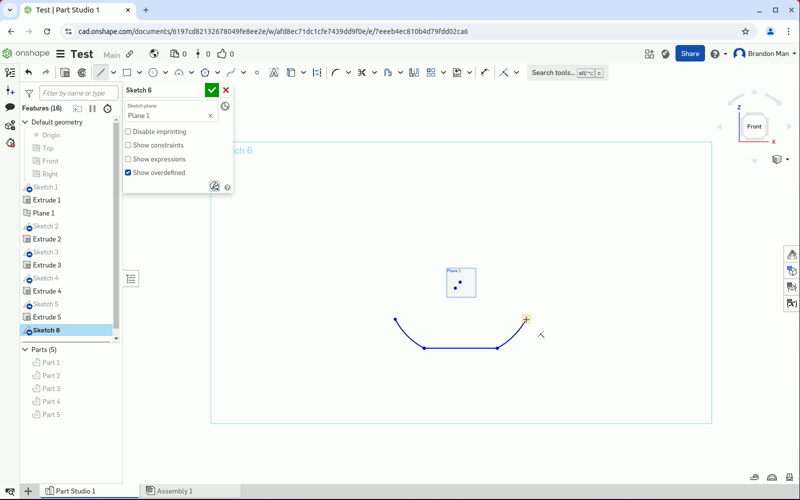
mouse_move(526, 246)
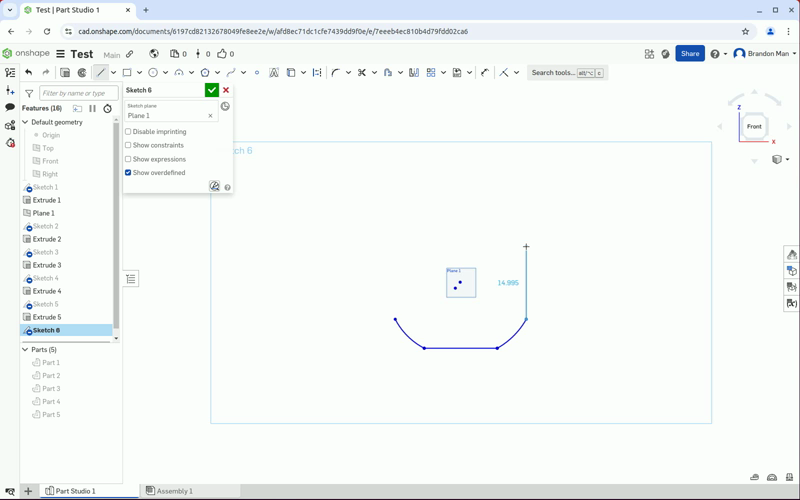
click(526, 246)
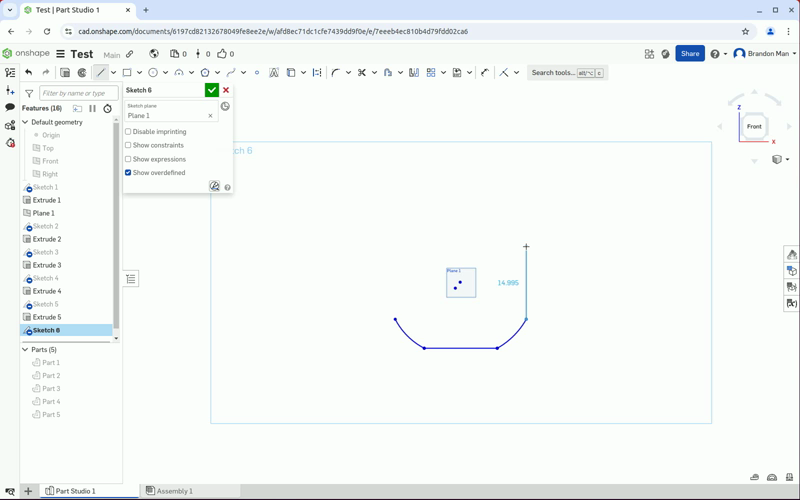
key_up(shift)
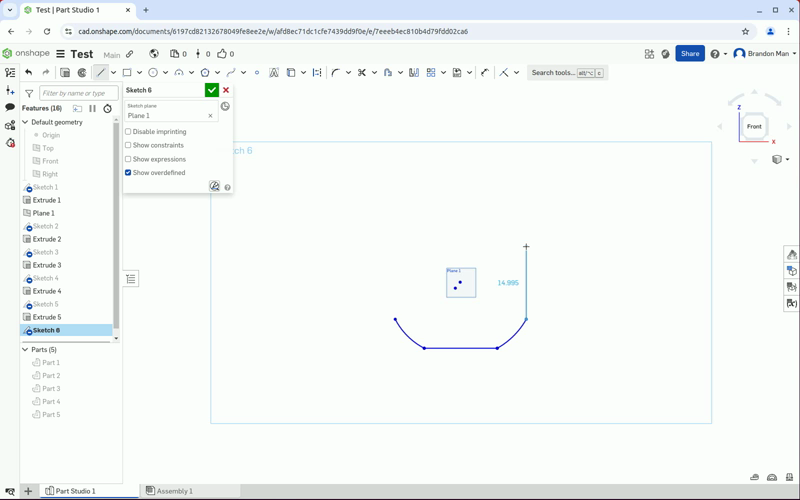
key(esc)
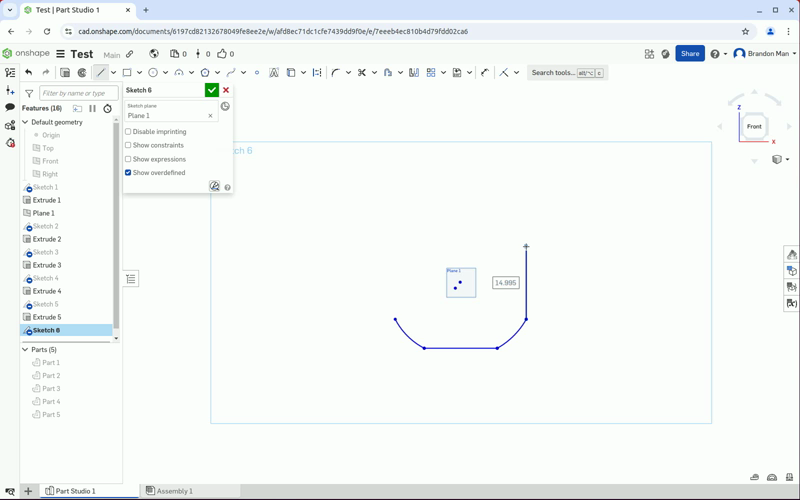
key(a)
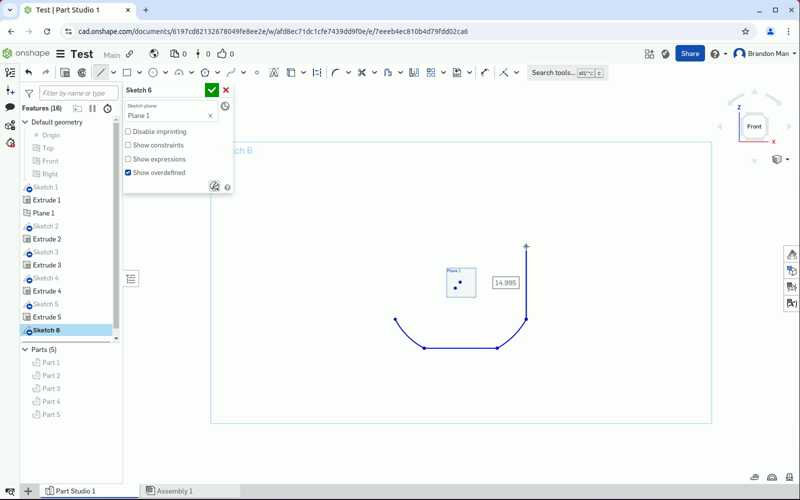
mouse_move(526, 246)
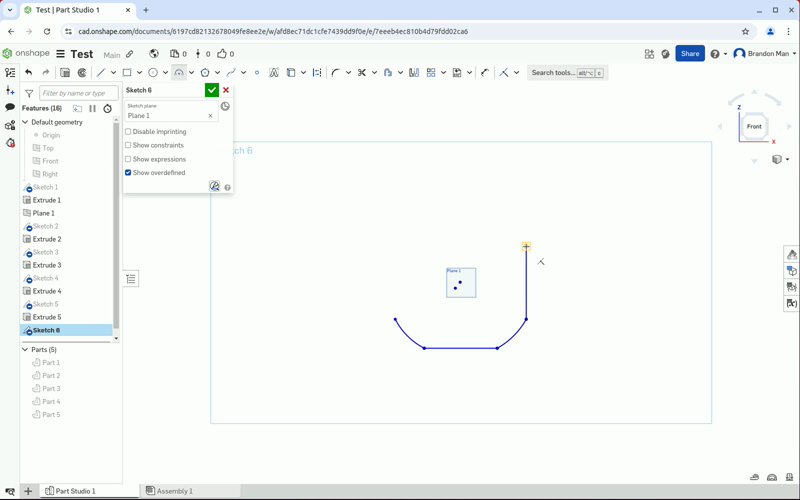
click(526, 246)
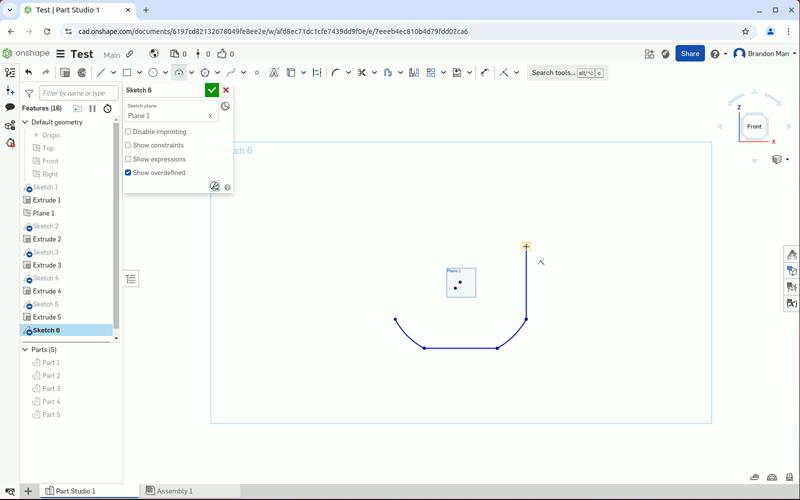
key_down(shift)
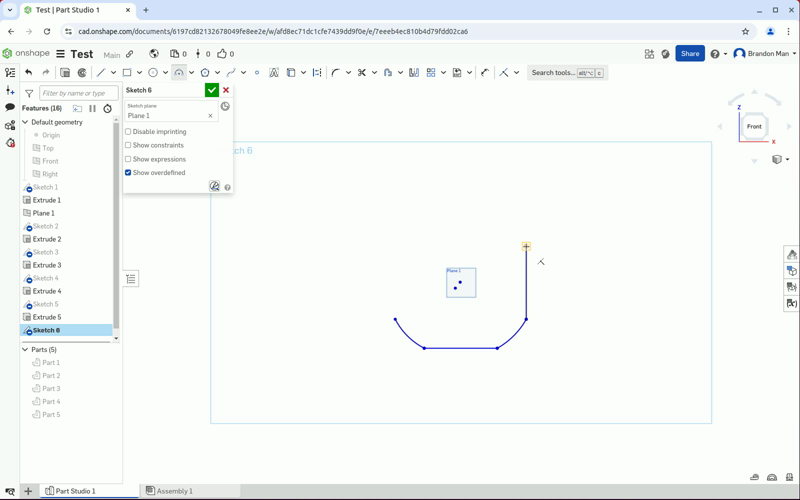
mouse_move(497, 217)
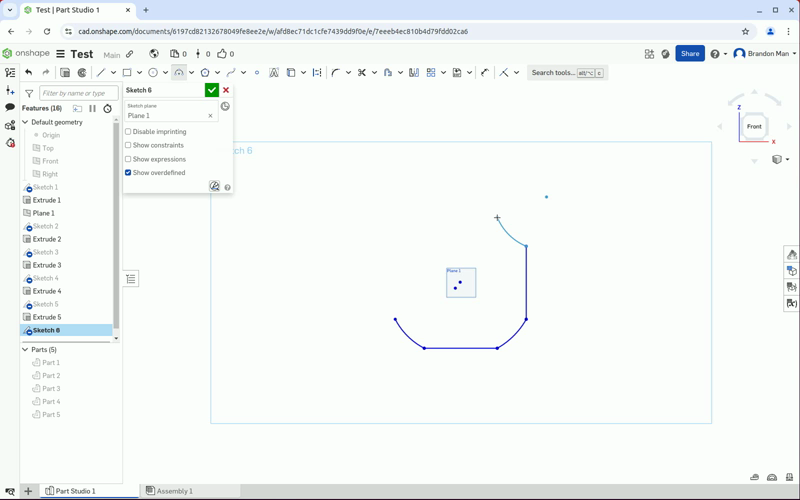
click(497, 217)
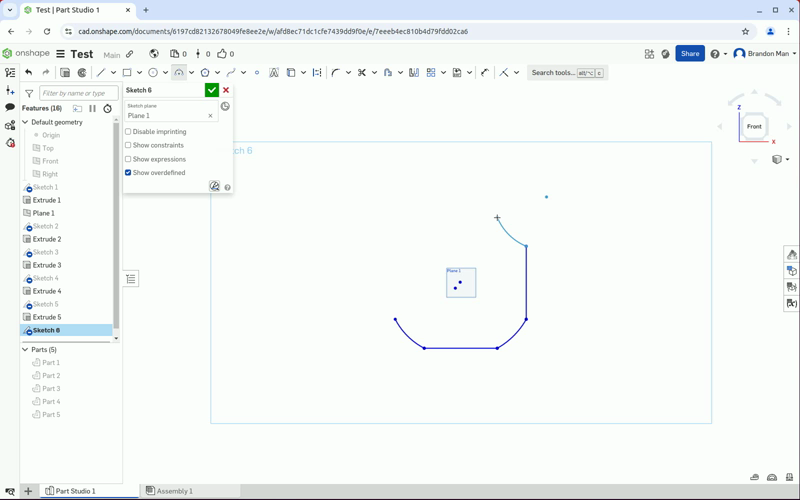
mouse_move(513, 229)
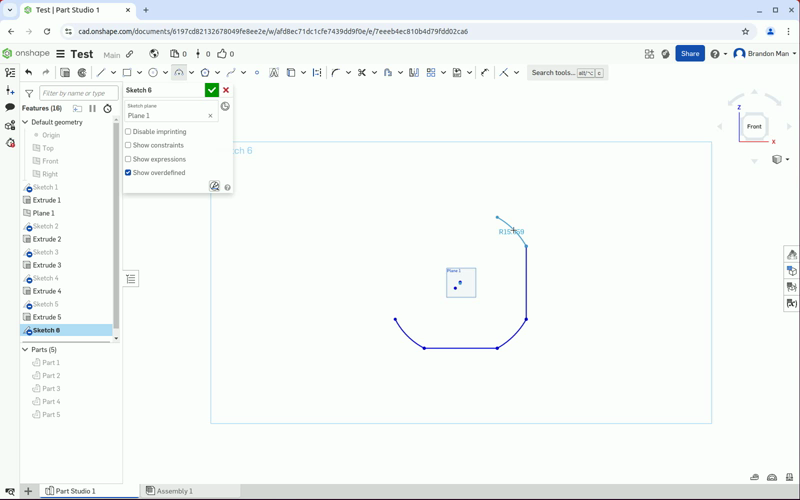
click(513, 229)
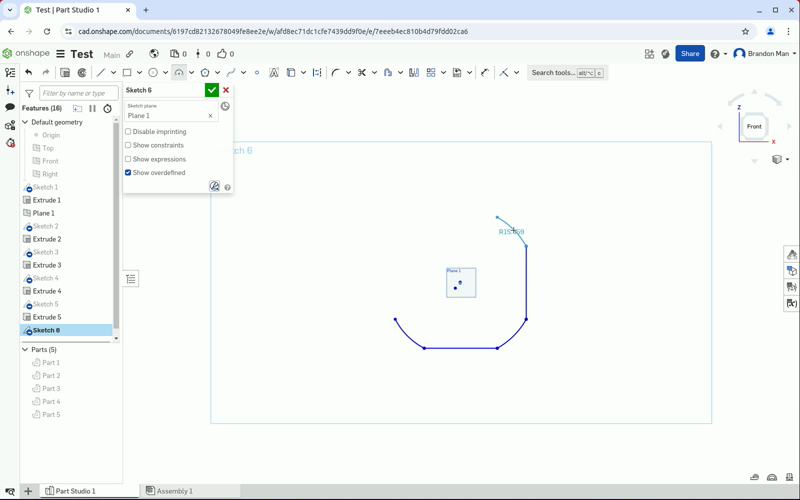
key_up(shift)
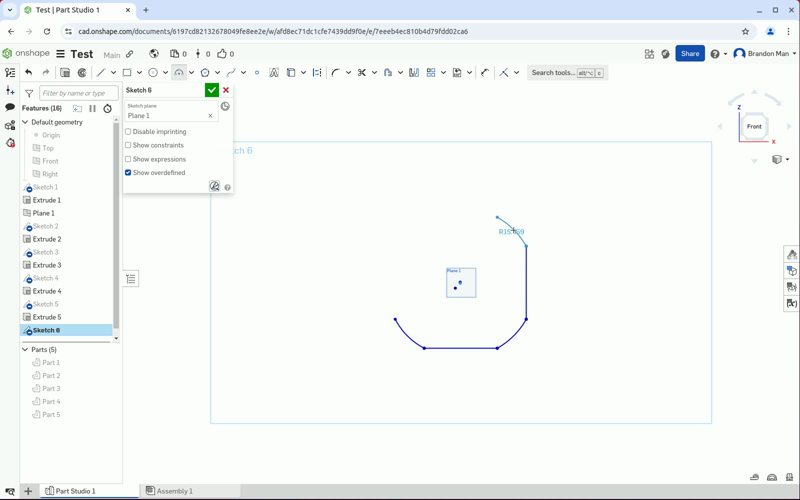
key(esc)
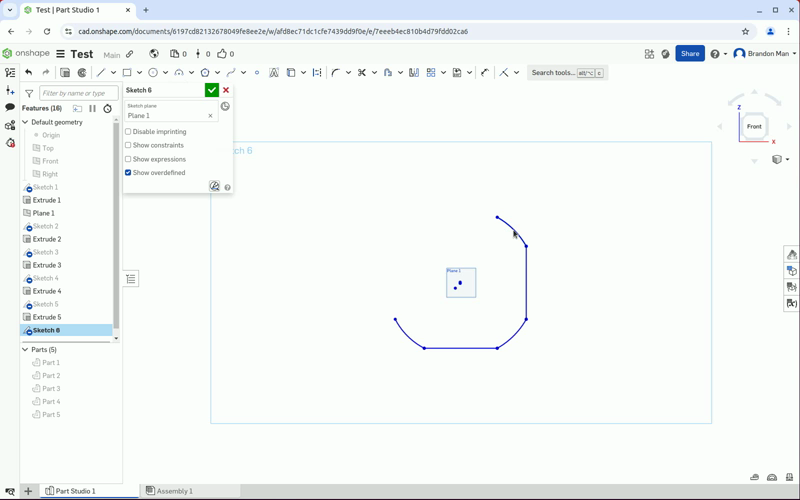
key(l)
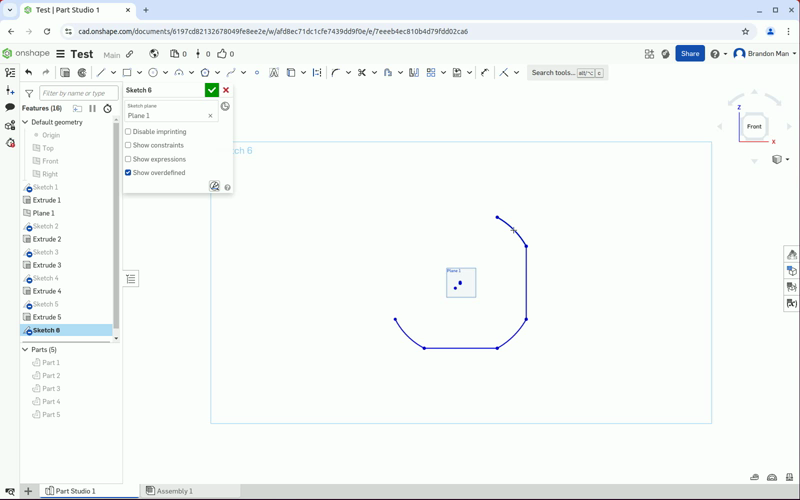
mouse_move(497, 217)
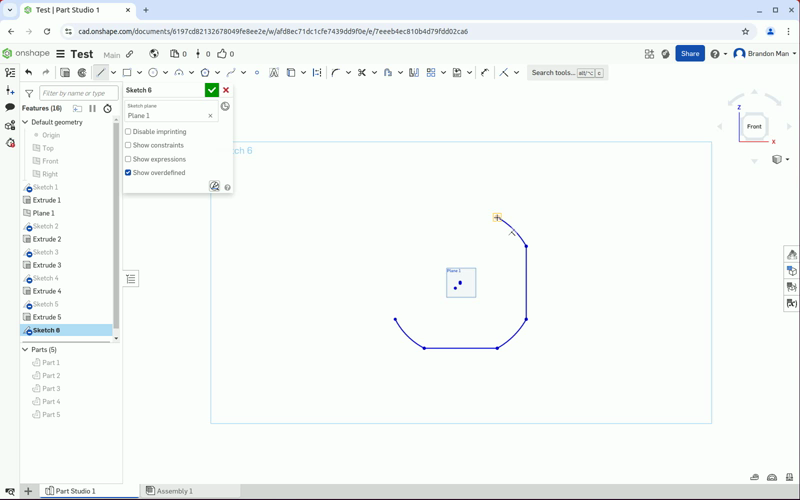
click(497, 217)
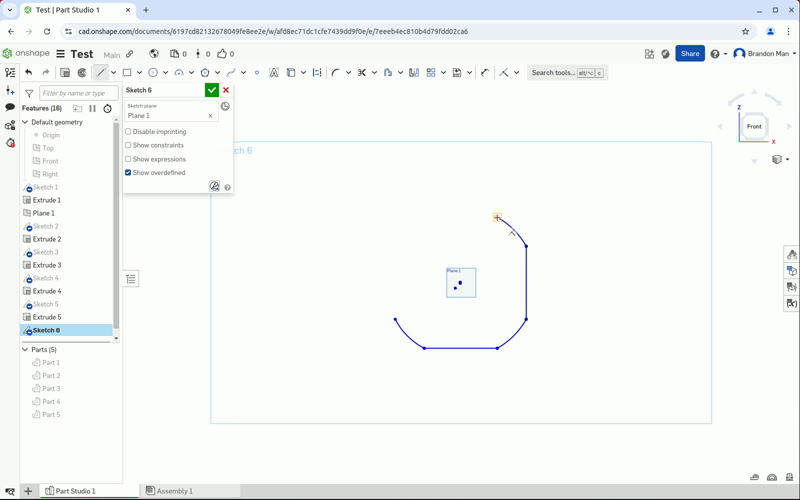
key_down(shift)
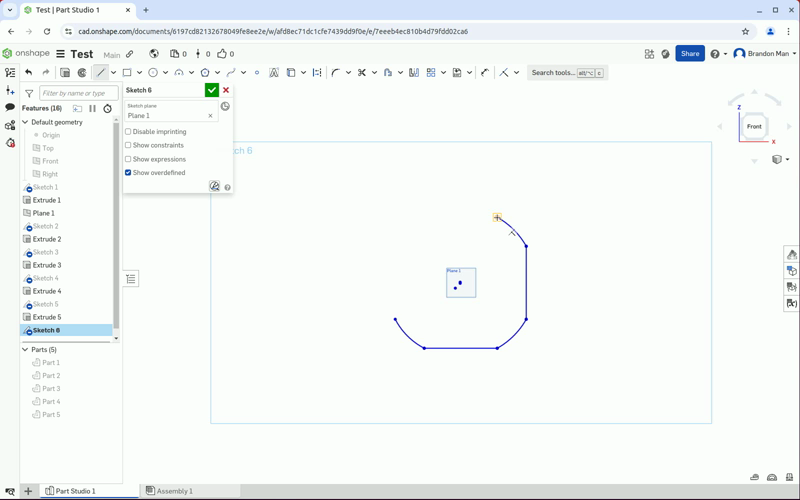
mouse_move(424, 217)
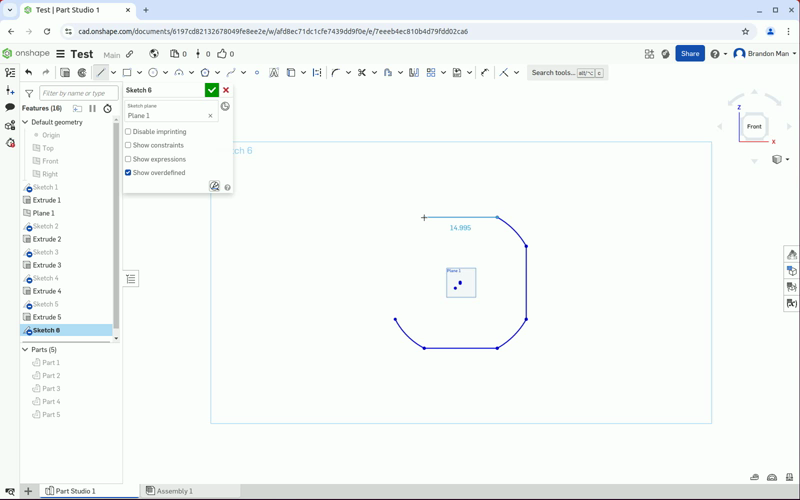
click(424, 217)
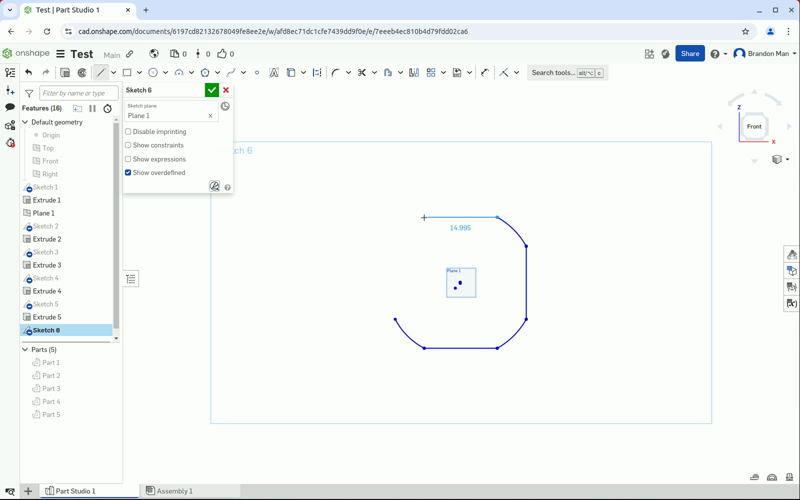
key_up(shift)
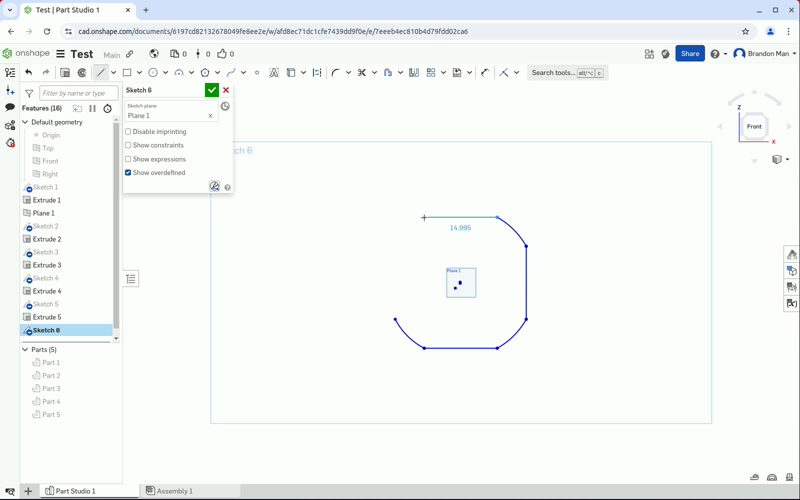
key(esc)
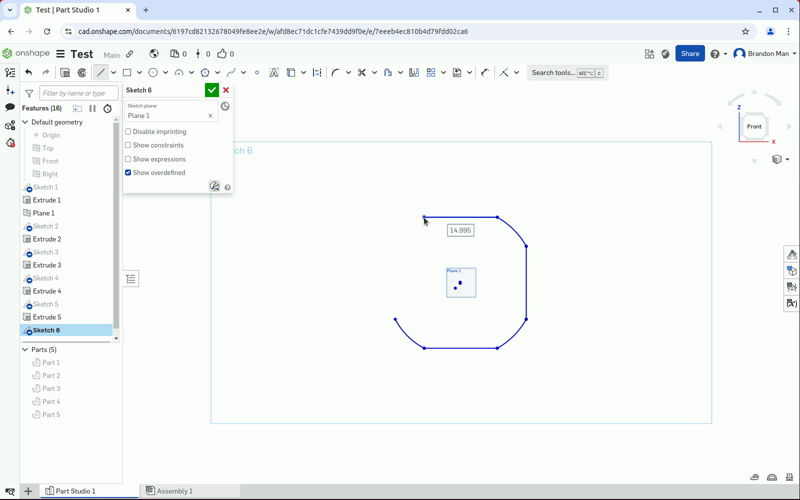
key(a)
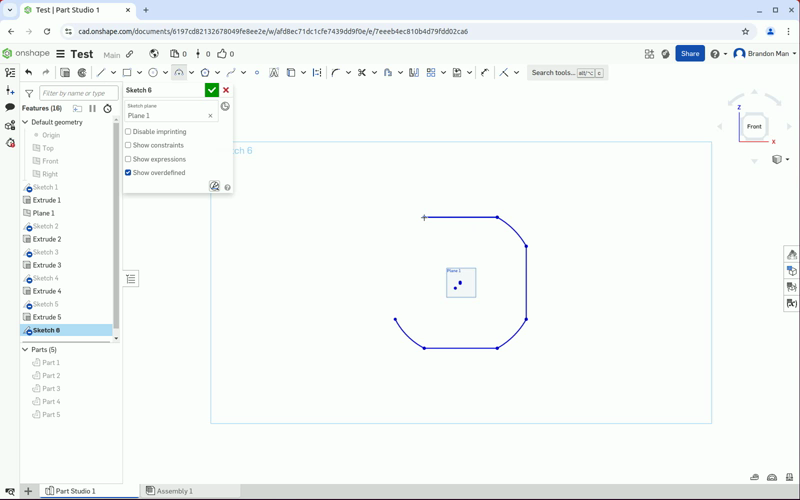
mouse_move(424, 217)
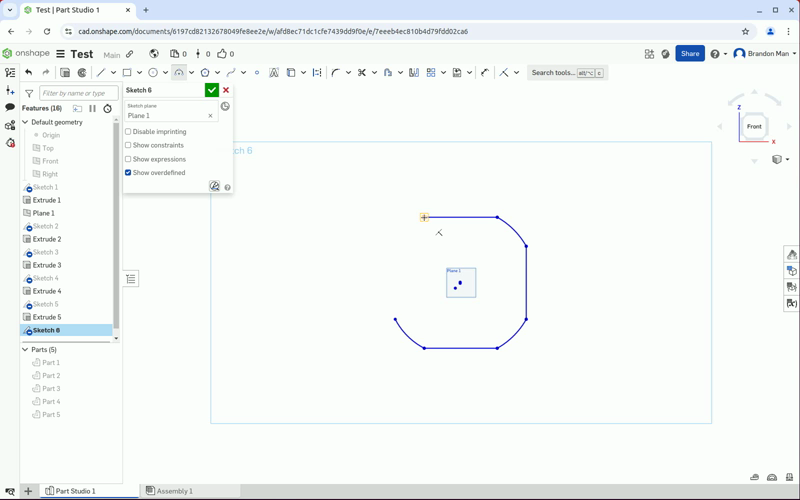
click(424, 217)
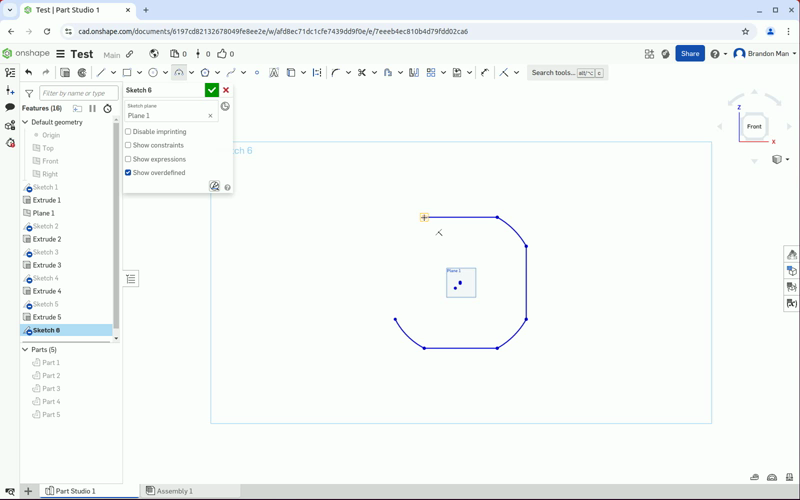
key_down(shift)
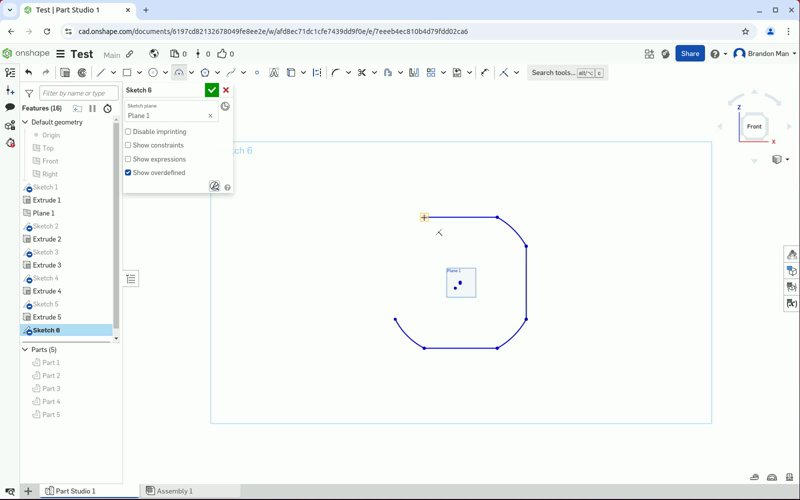
mouse_move(395, 246)
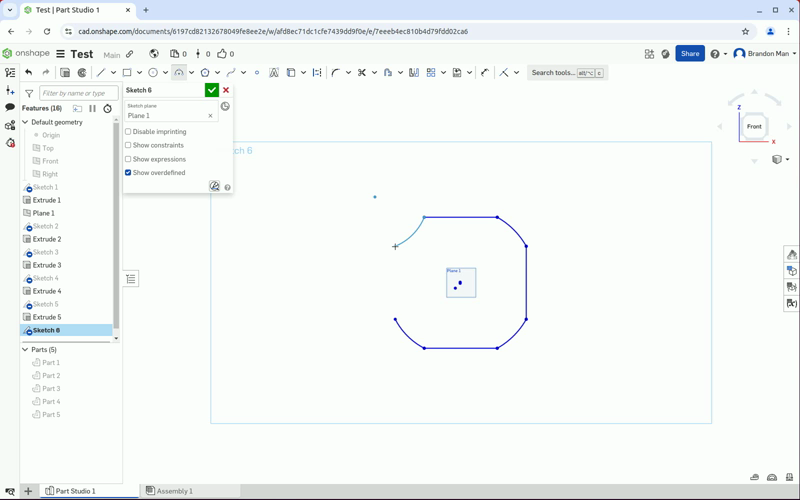
click(395, 246)
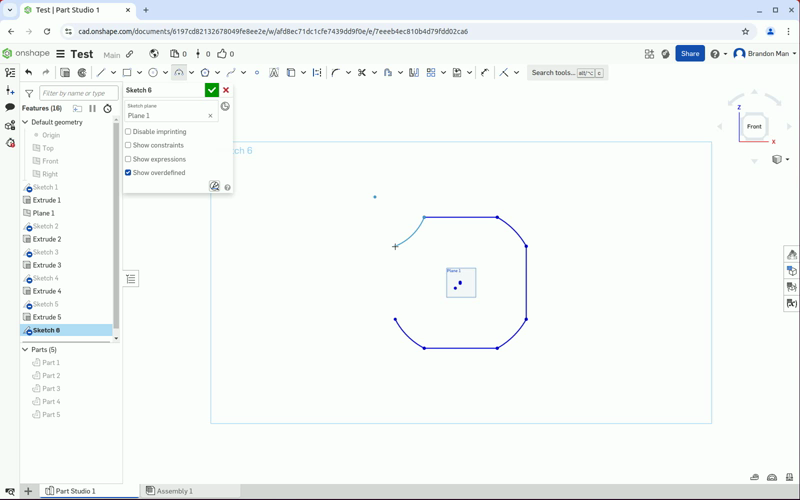
mouse_move(407, 229)
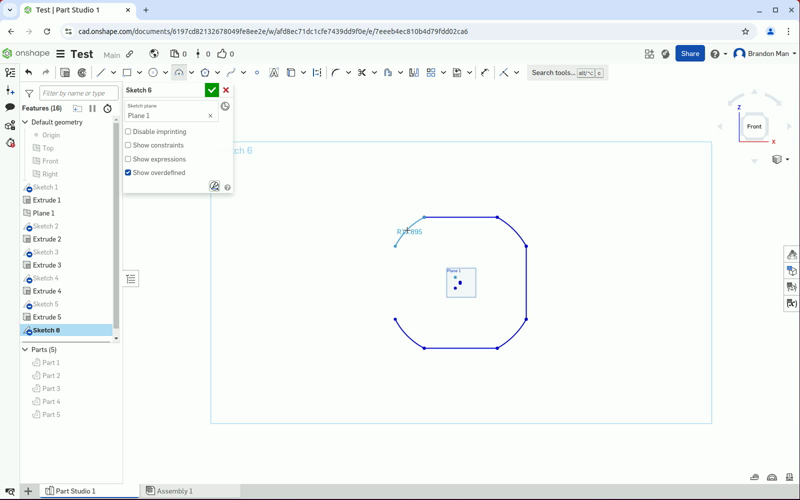
click(407, 229)
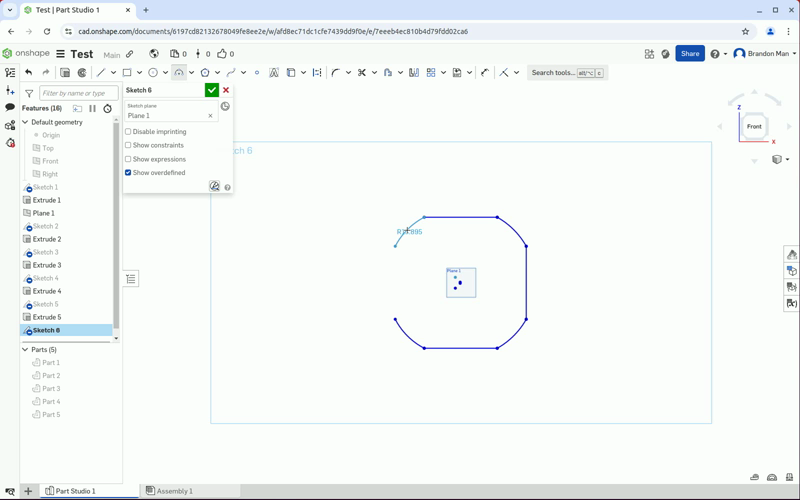
key_up(shift)
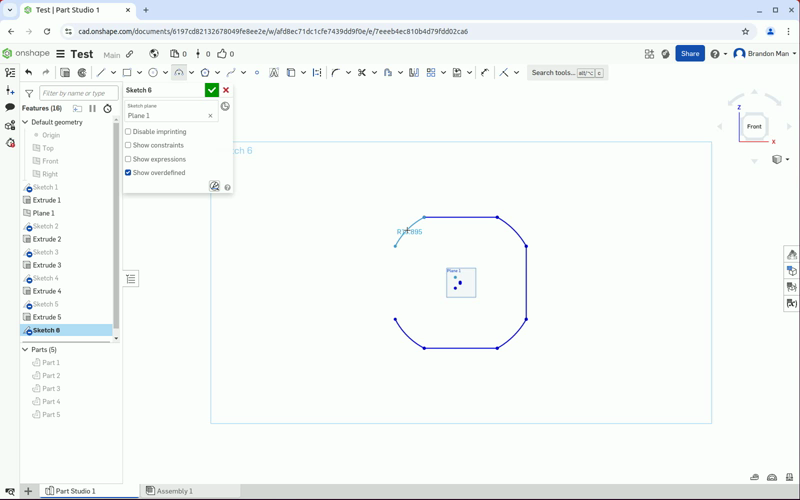
key(esc)
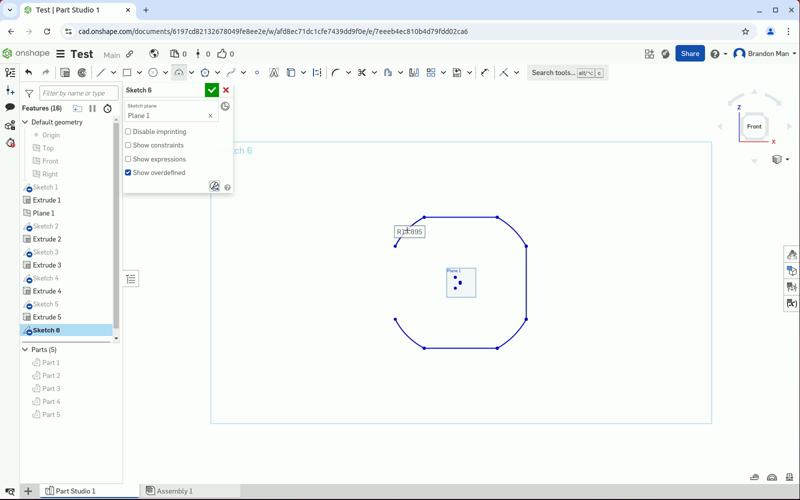
key(l)
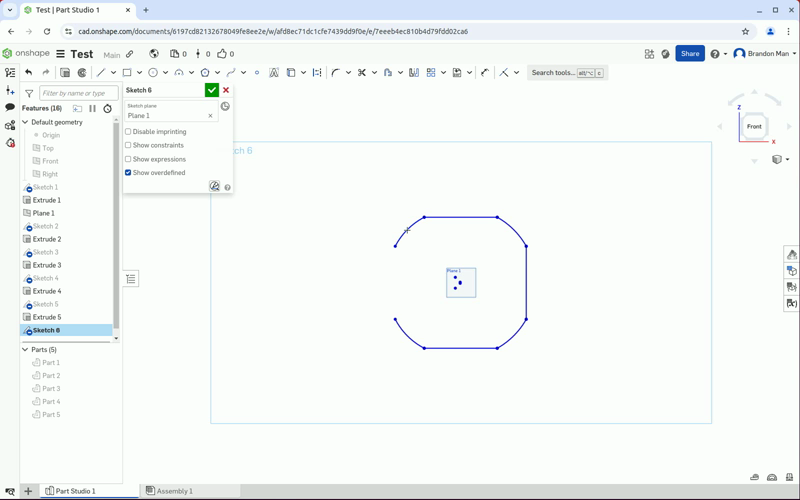
mouse_move(395, 246)
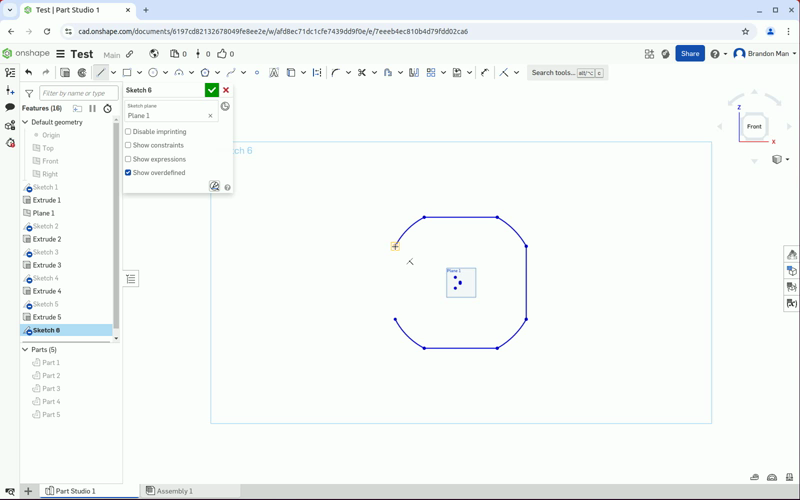
click(395, 246)
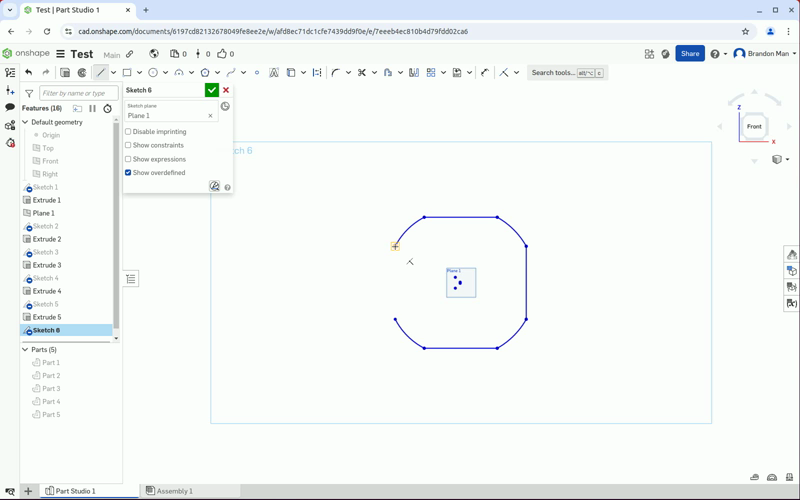
key_down(shift)
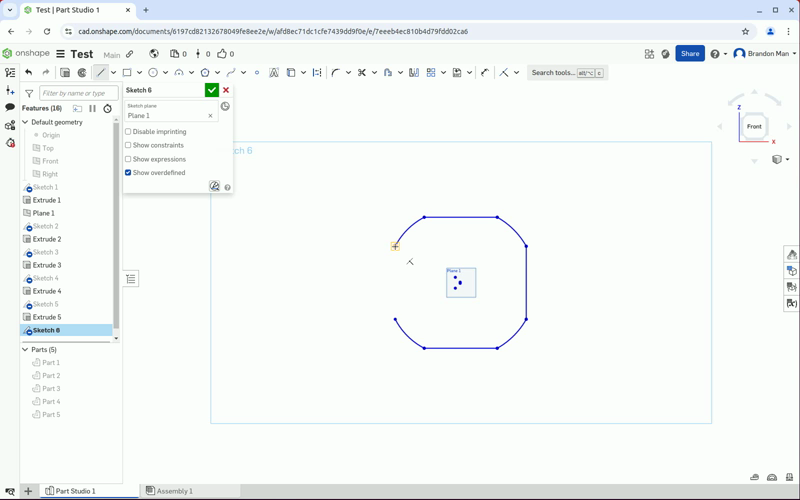
mouse_move(395, 319)
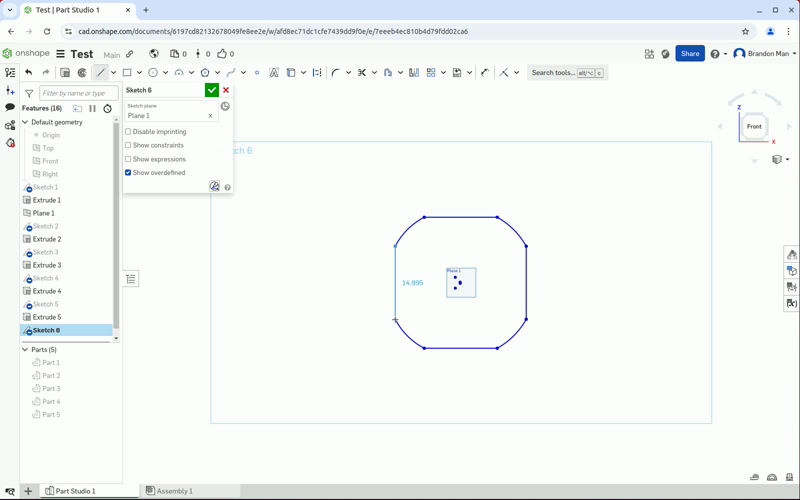
key_up(shift)
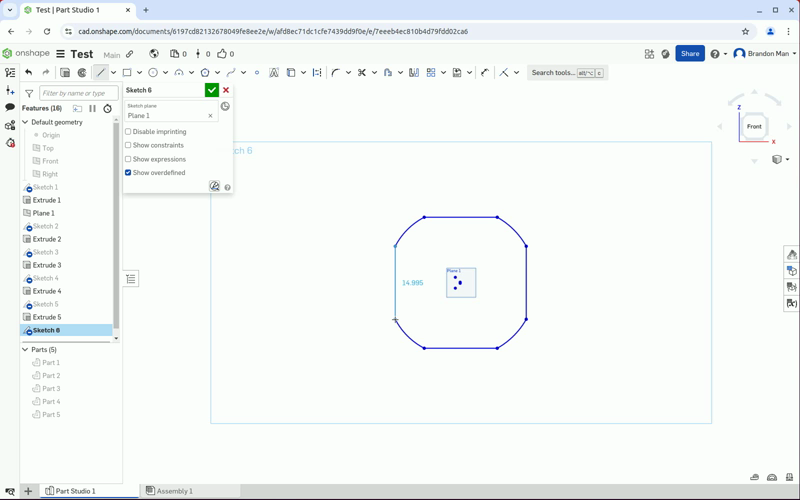
click(395, 319)
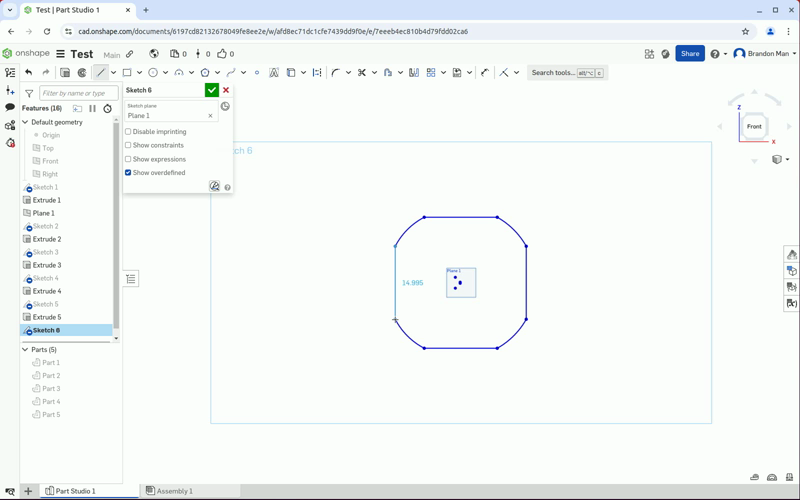
key(esc)
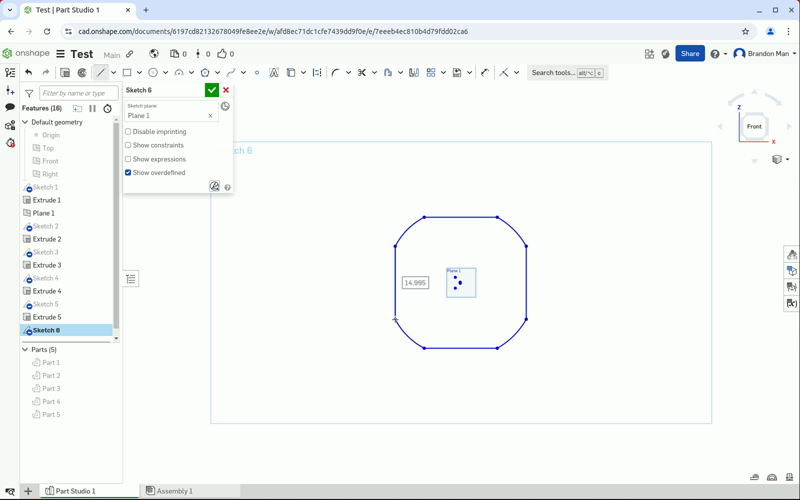
mouse_move(416, 284)
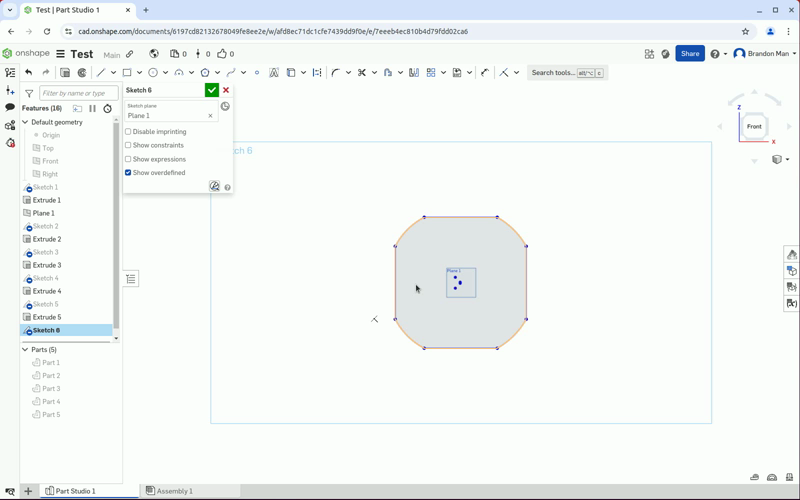
click(416, 284)
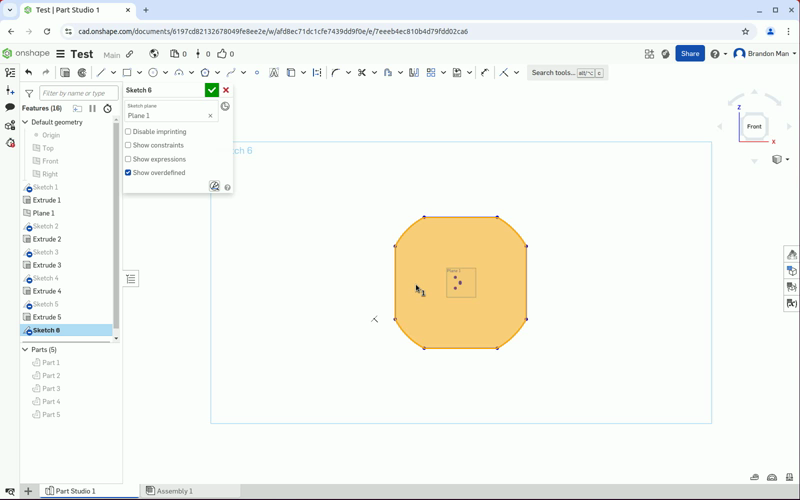
mouse_move(73, 352)
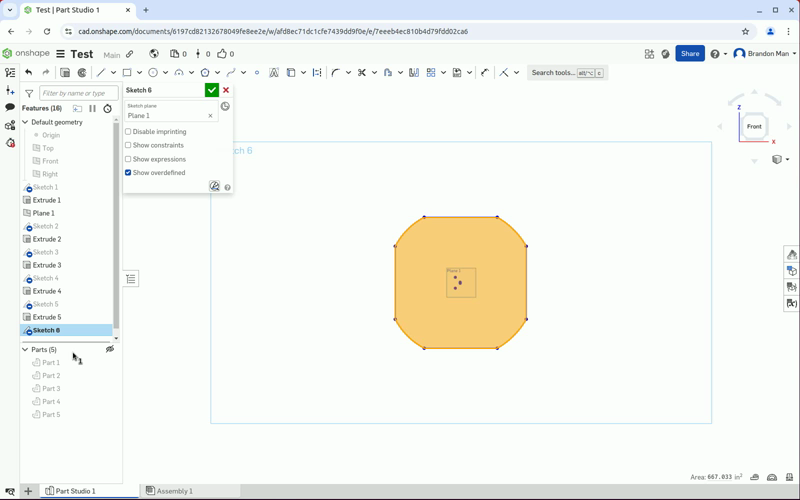
key(shift+y)
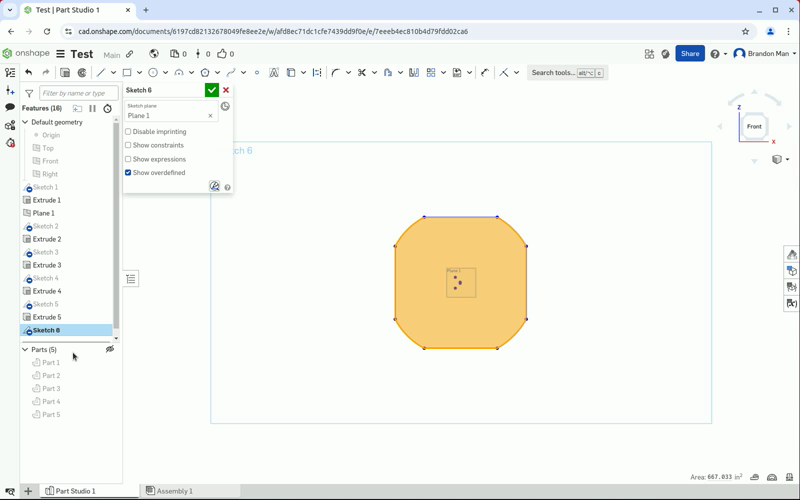
key(shift+e)
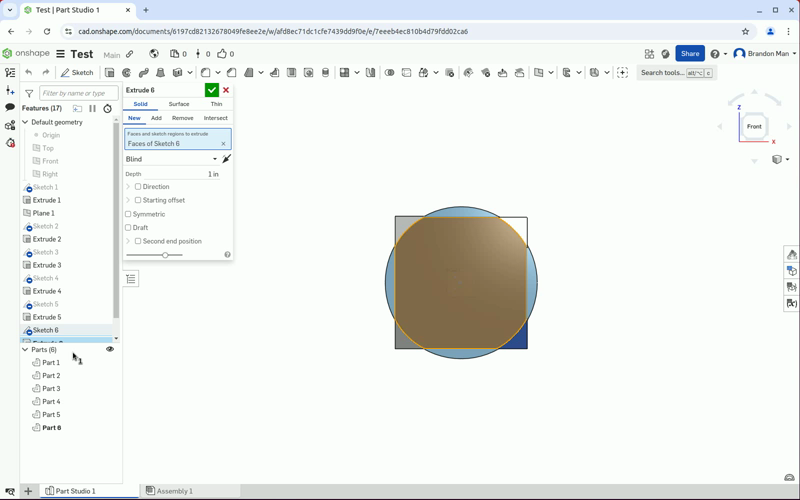
mouse_move(143, 106)
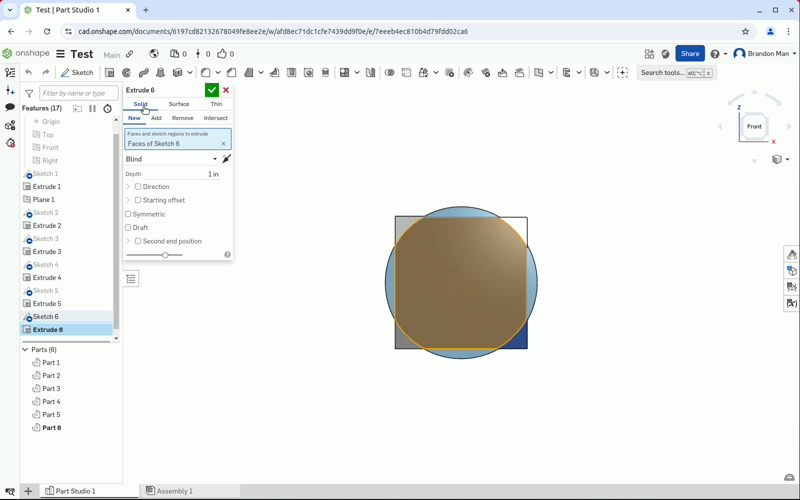
click(143, 106)
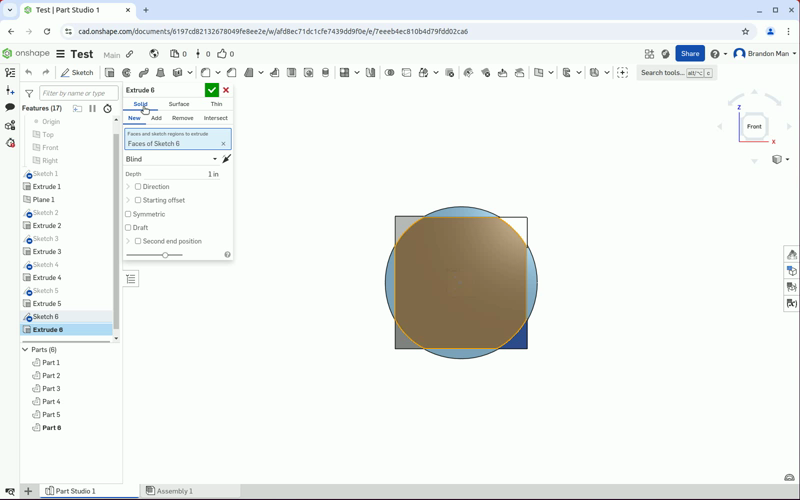
mouse_move(137, 120)
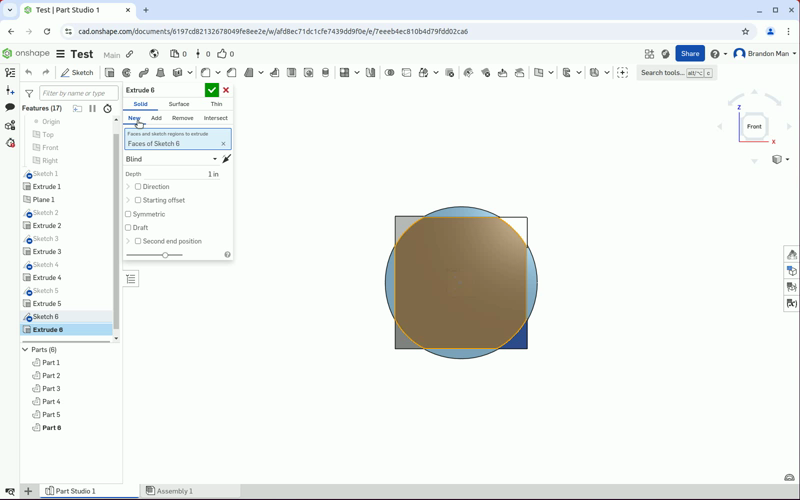
click(137, 120)
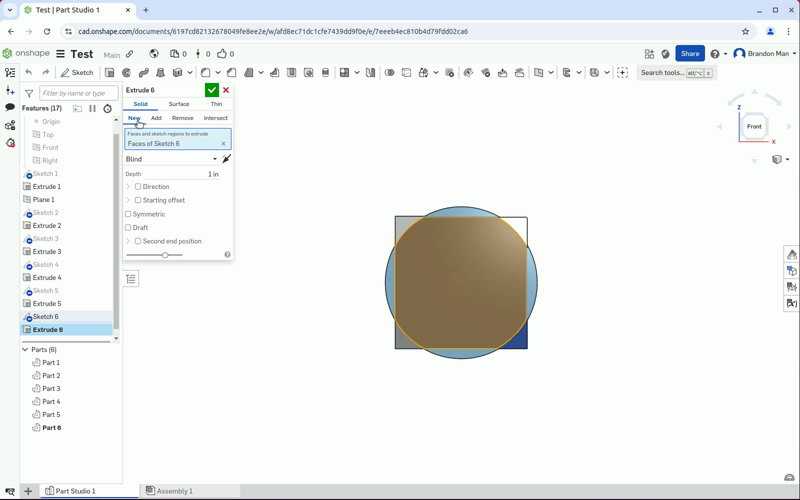
key(tab, 4)
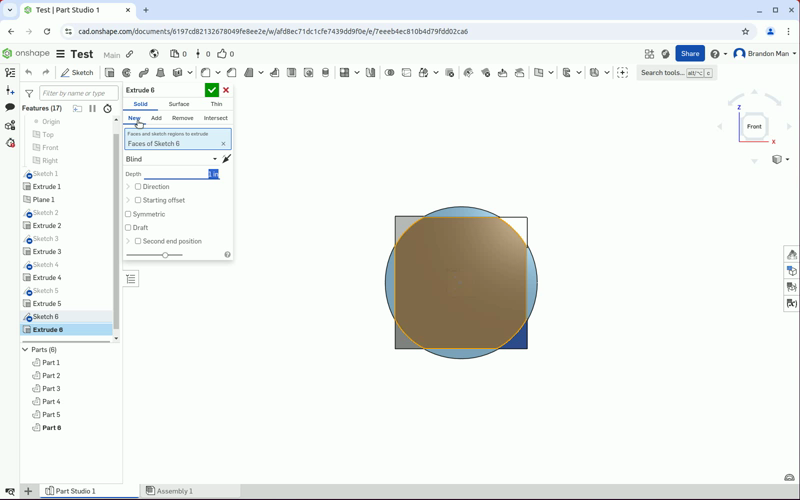
text(11.554)
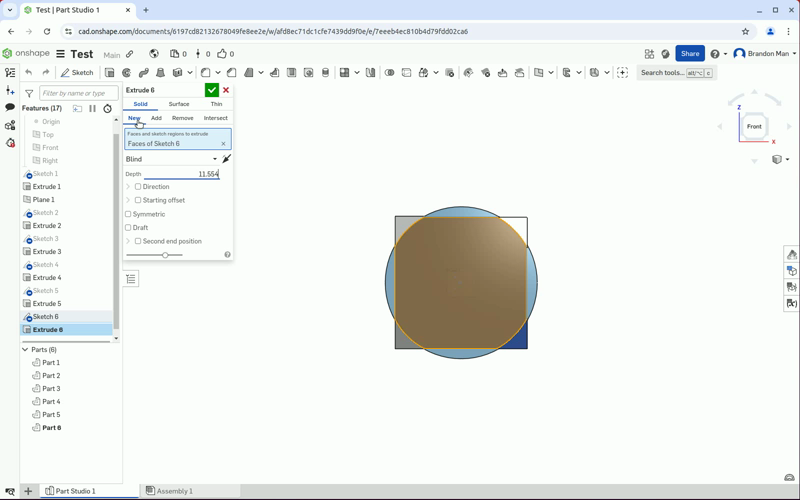
key(enter)
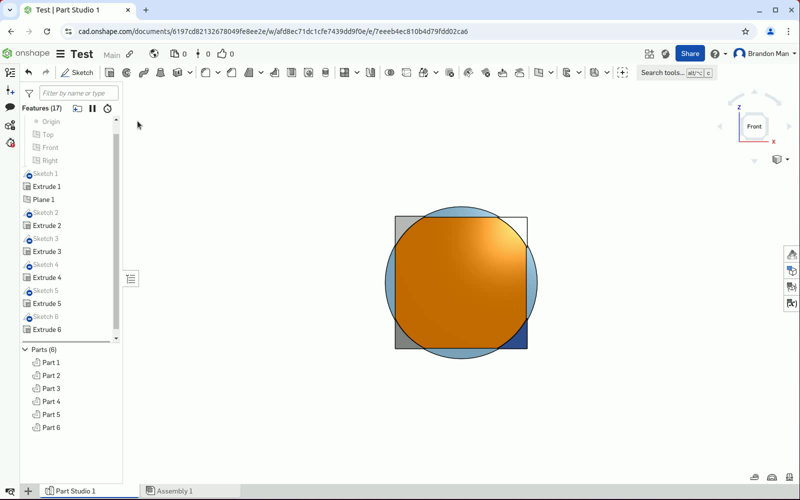
key(shift+h)
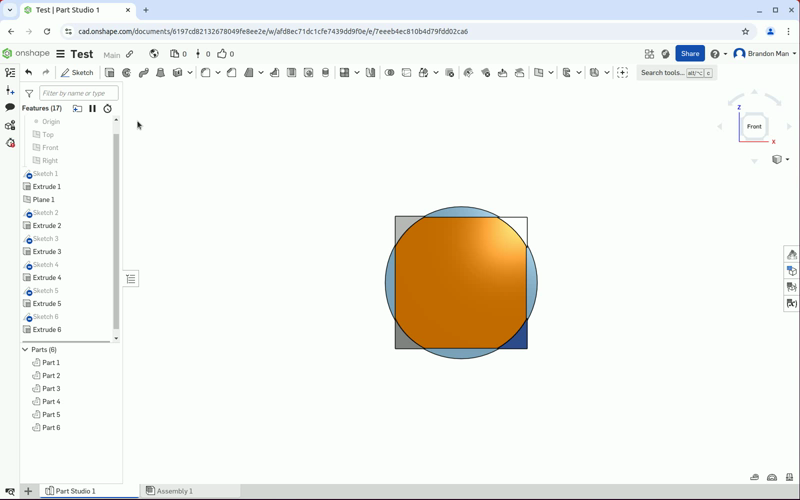
key(shift+h)
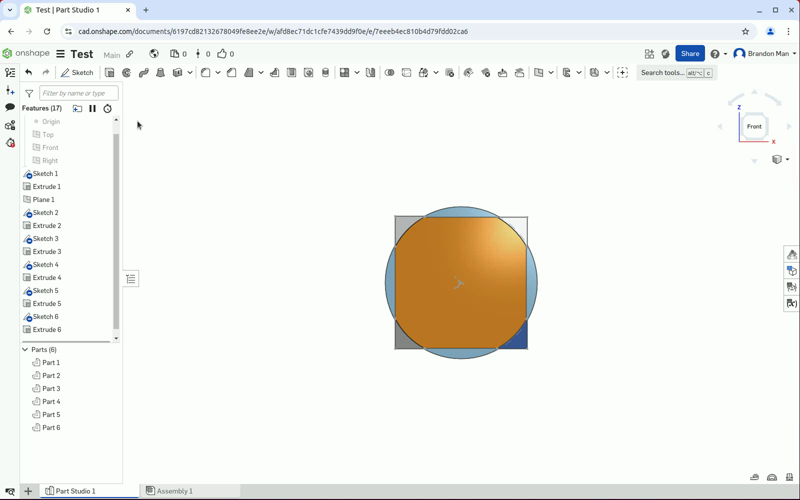
key(shift+7)
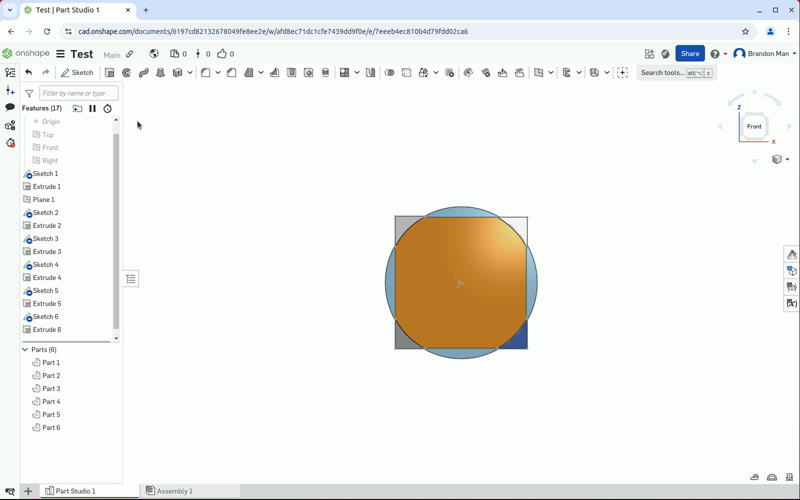
key(left, 2)
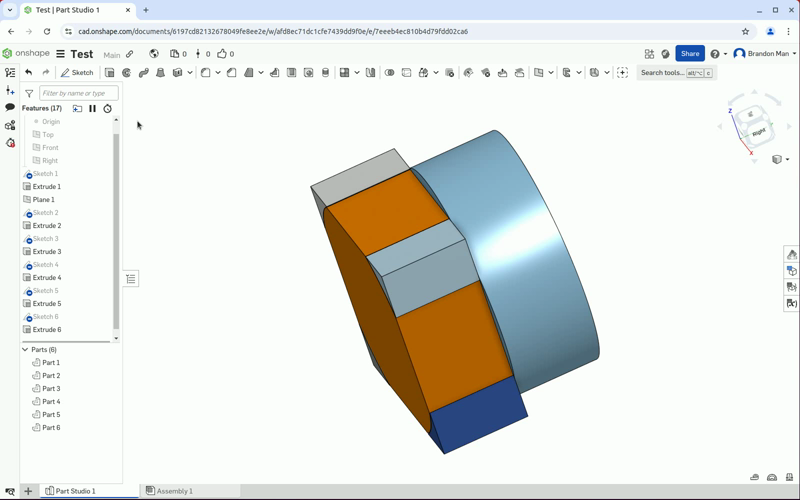
key(down, 2)
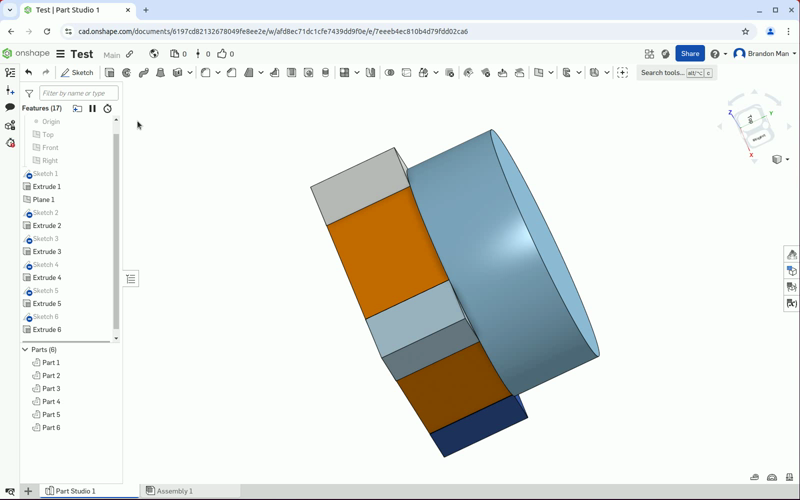
key(up, 2)
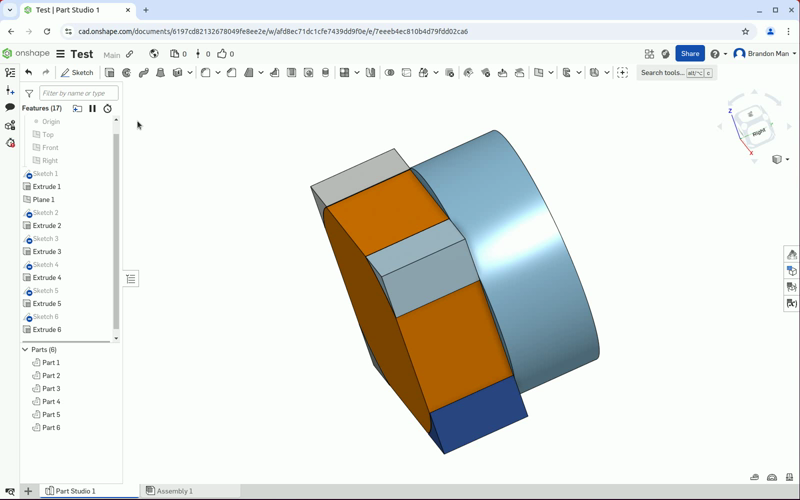
key(right, 2)
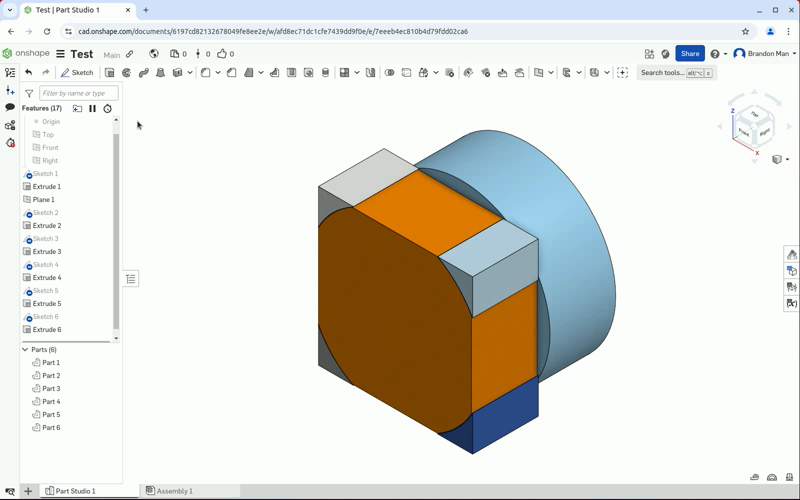
mouse_move(69, 176)
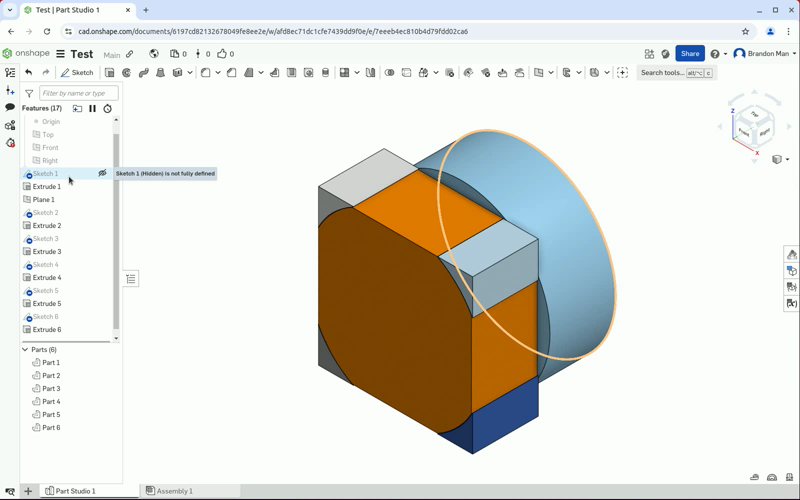
click(69, 176)